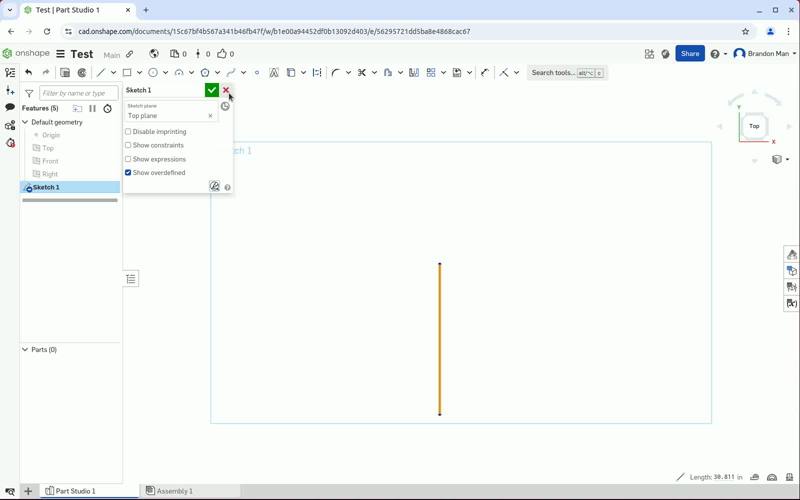
key(shift+h)
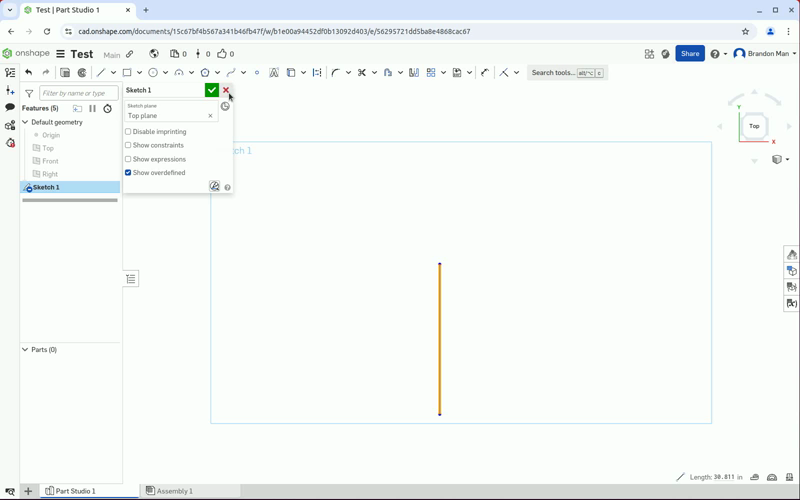
key(shift+s)
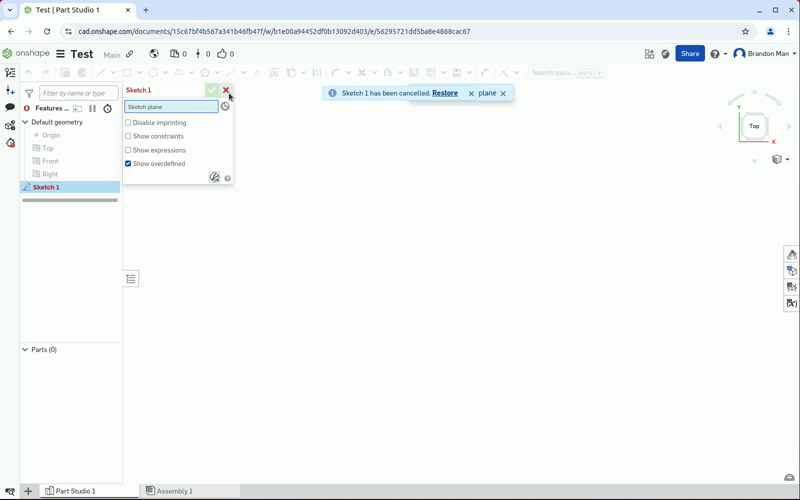
mouse_move(73, 150)
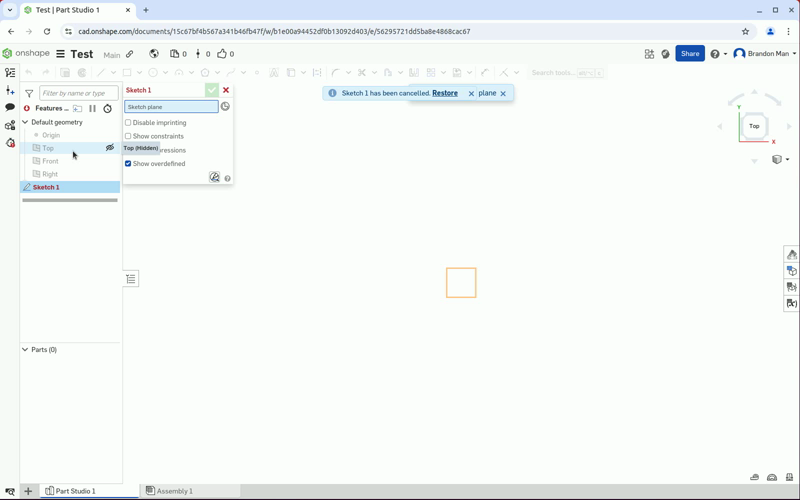
click(73, 150)
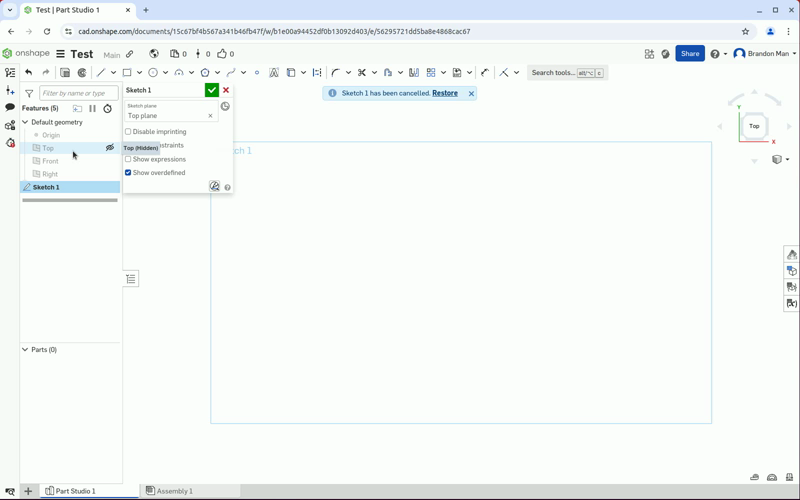
mouse_move(73, 352)
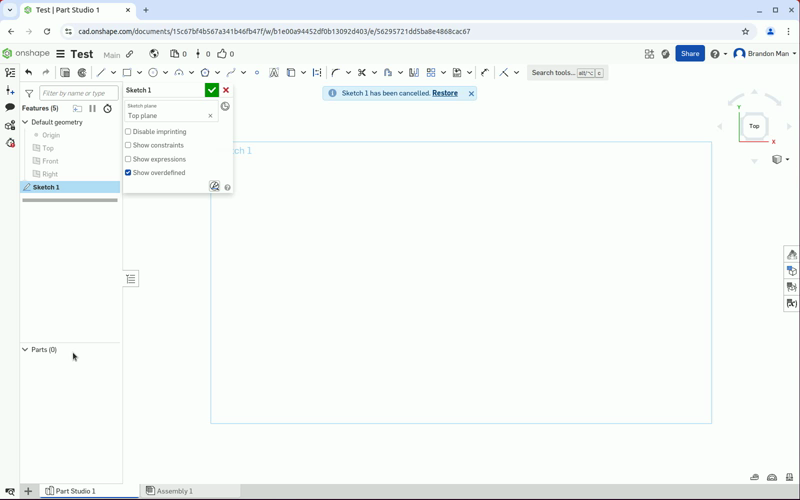
key(y)
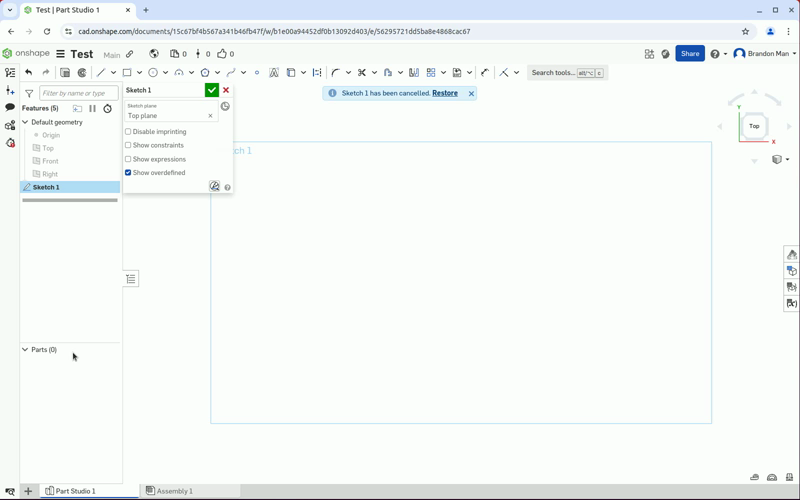
key(l)
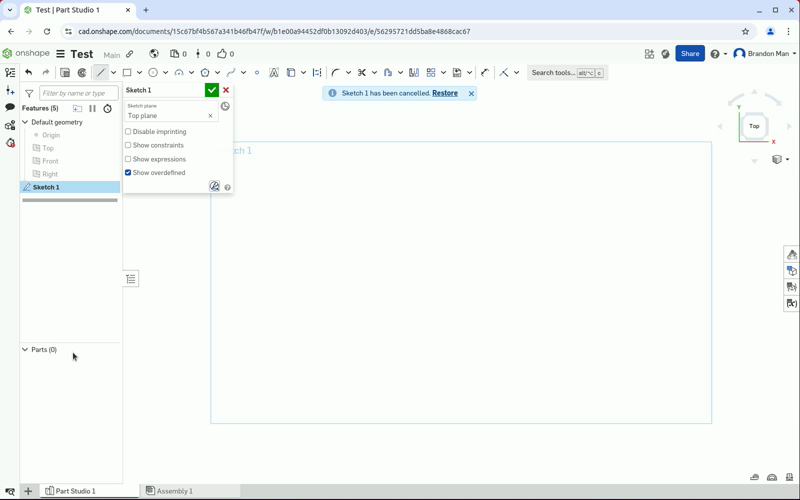
key_down(shift)
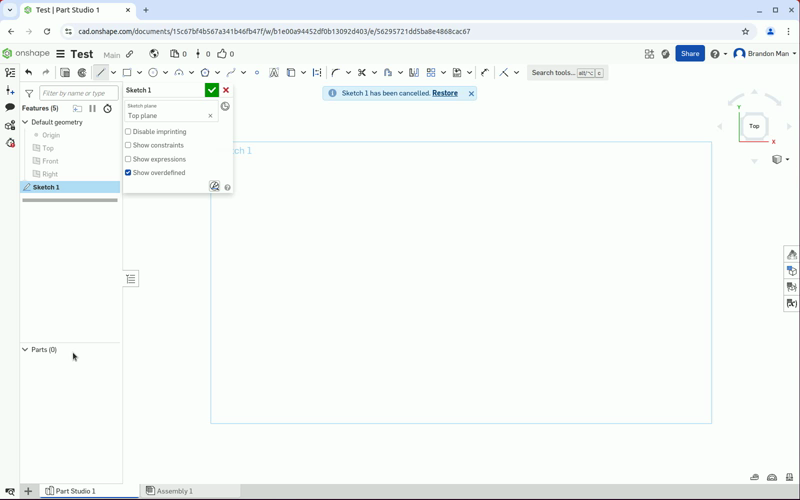
mouse_move(348, 357)
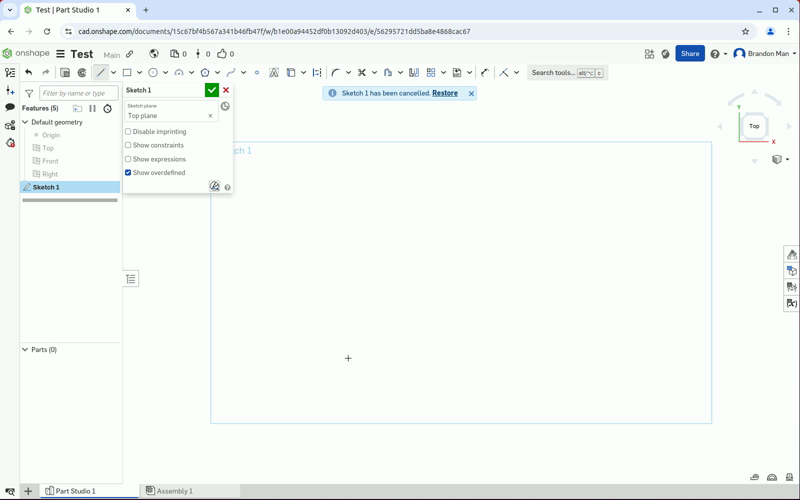
click(348, 357)
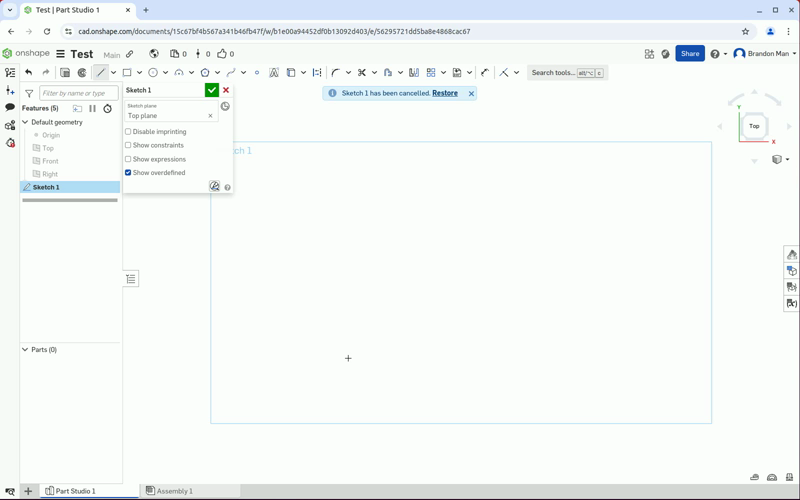
key_up(shift)
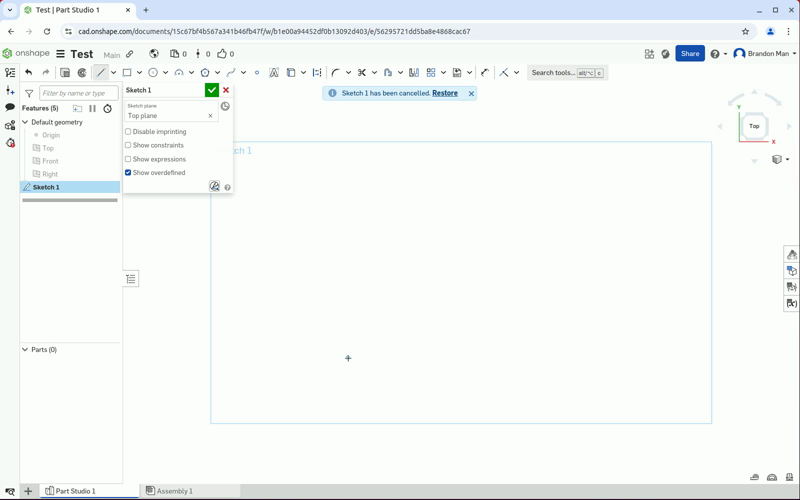
key_down(shift)
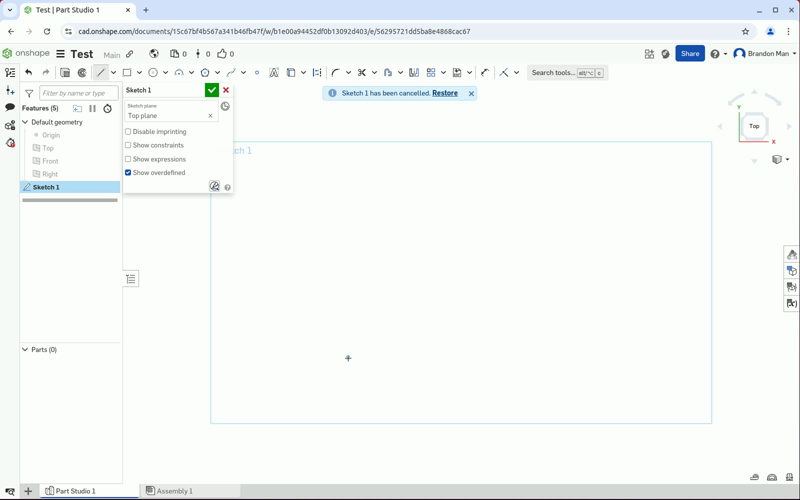
mouse_move(572, 357)
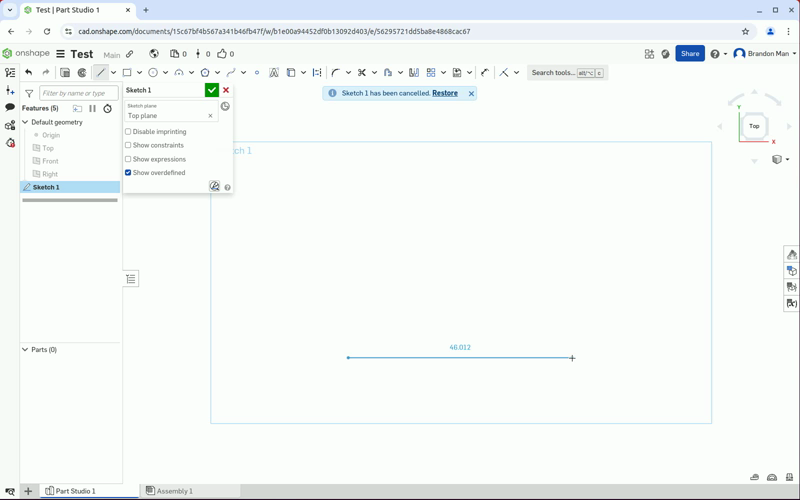
click(572, 357)
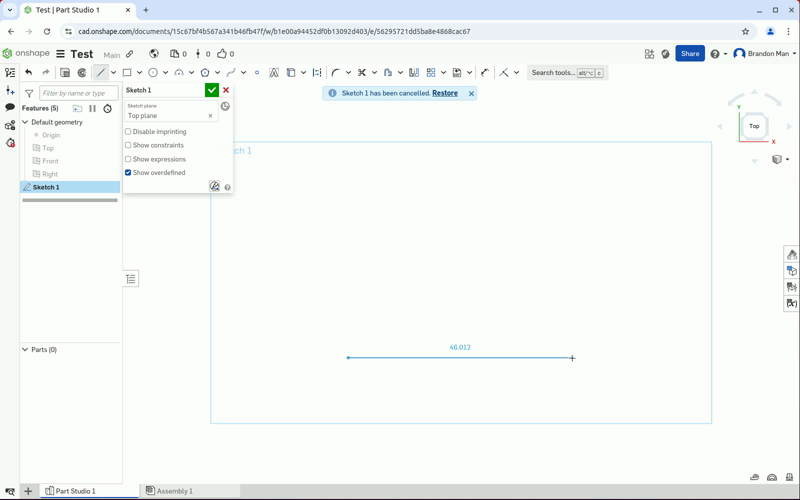
key_up(shift)
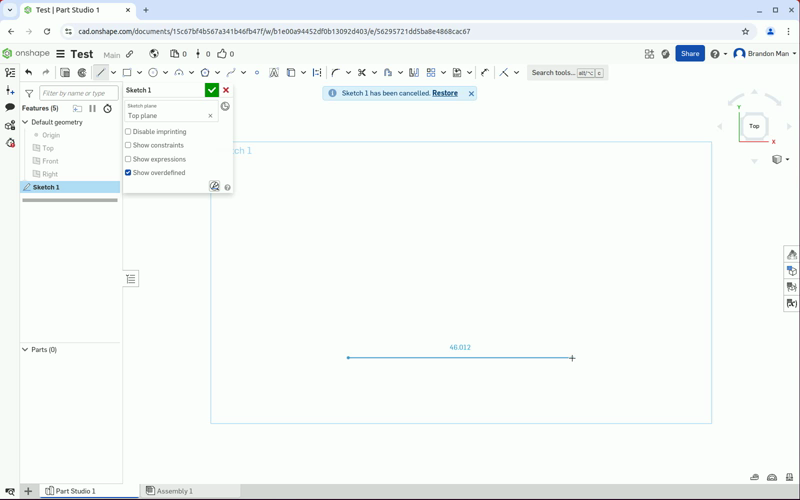
key_down(shift)
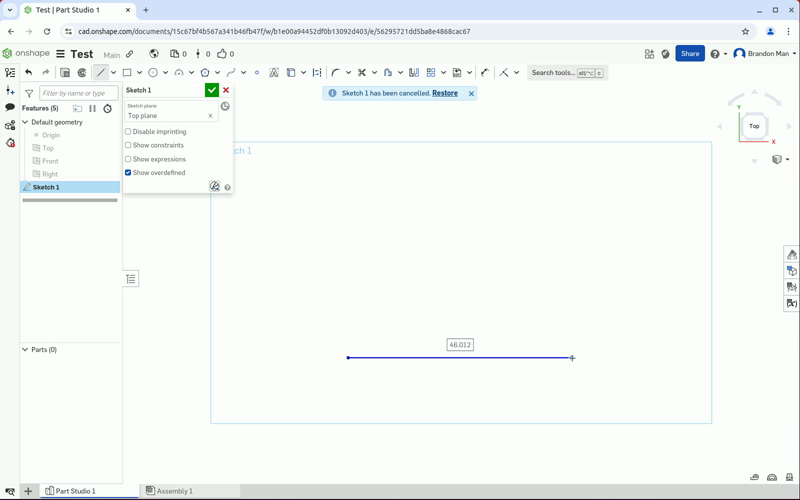
mouse_move(572, 209)
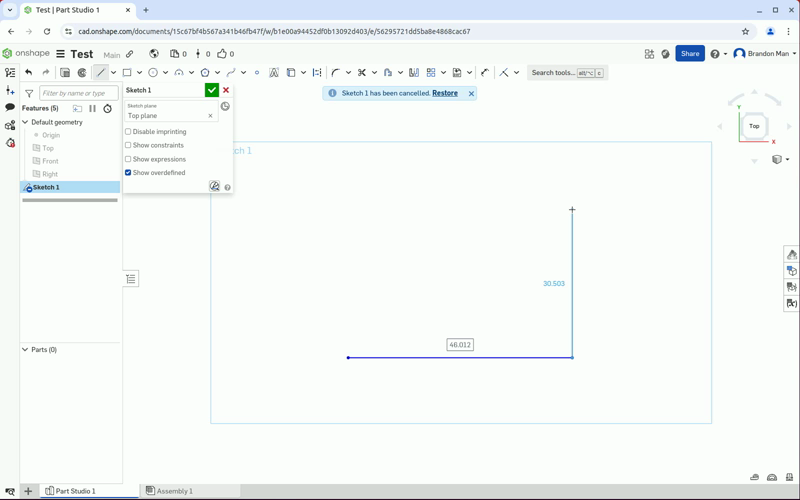
click(572, 209)
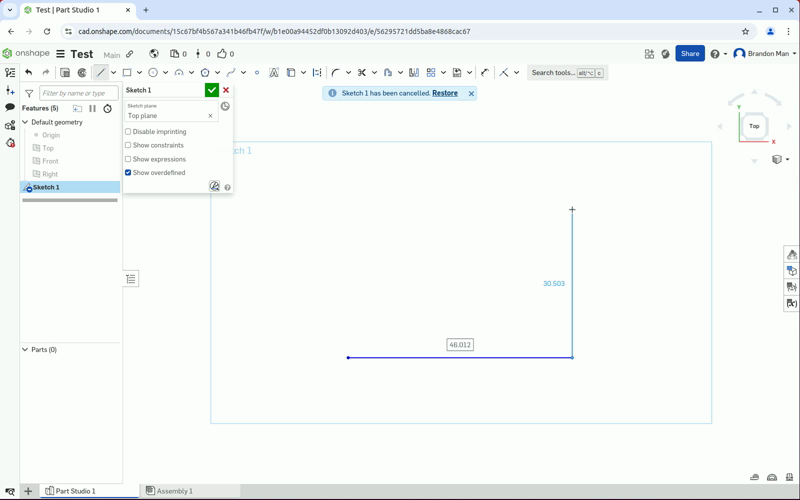
key_up(shift)
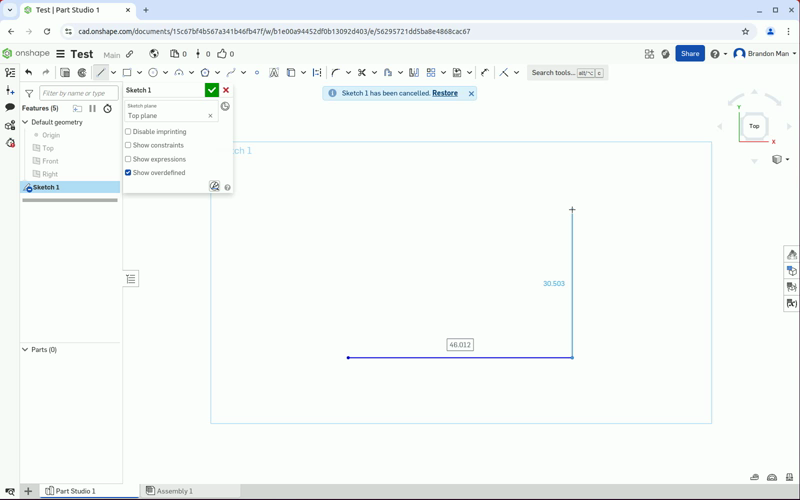
key_down(shift)
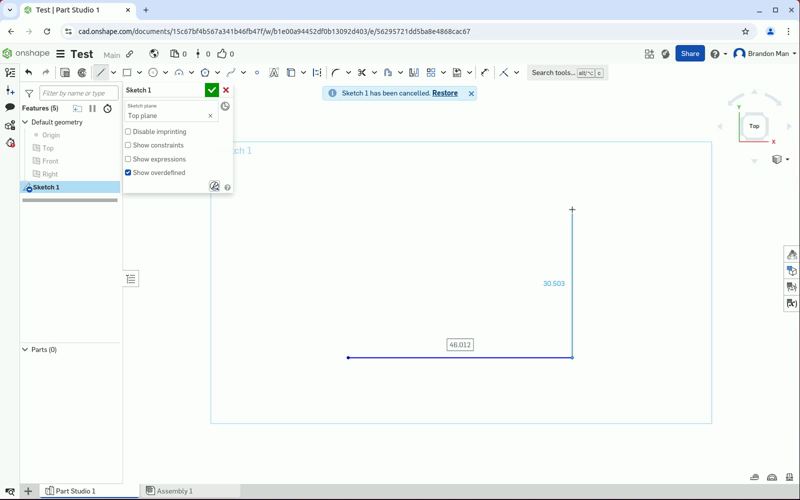
mouse_move(348, 209)
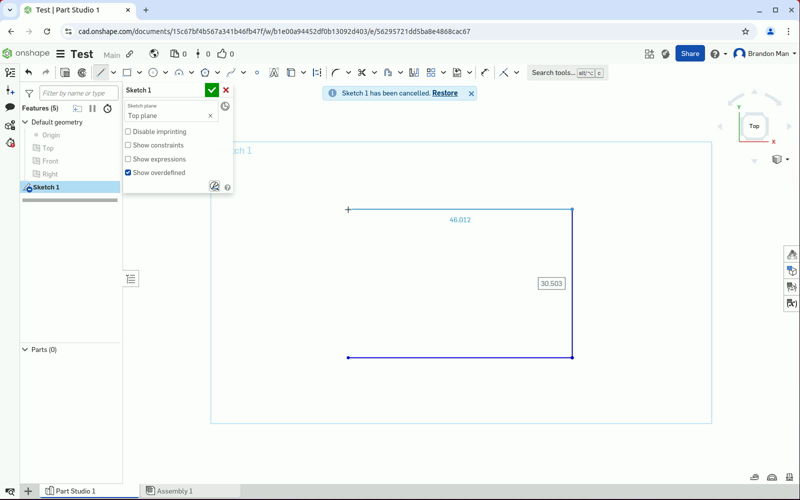
click(348, 209)
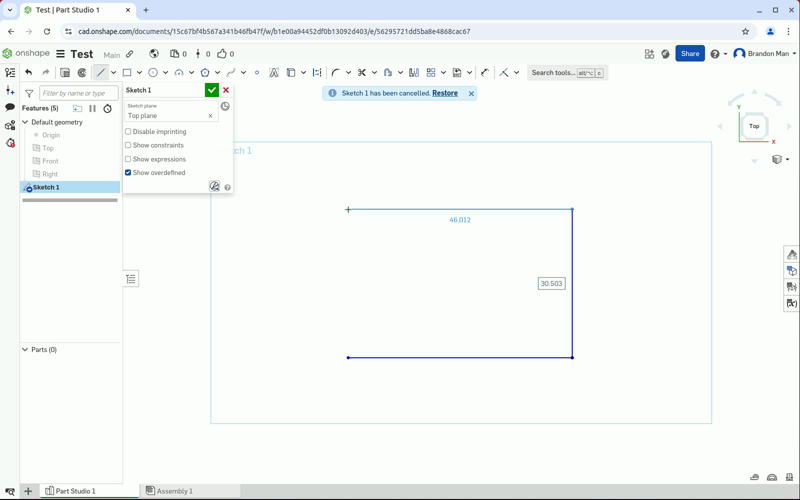
key_up(shift)
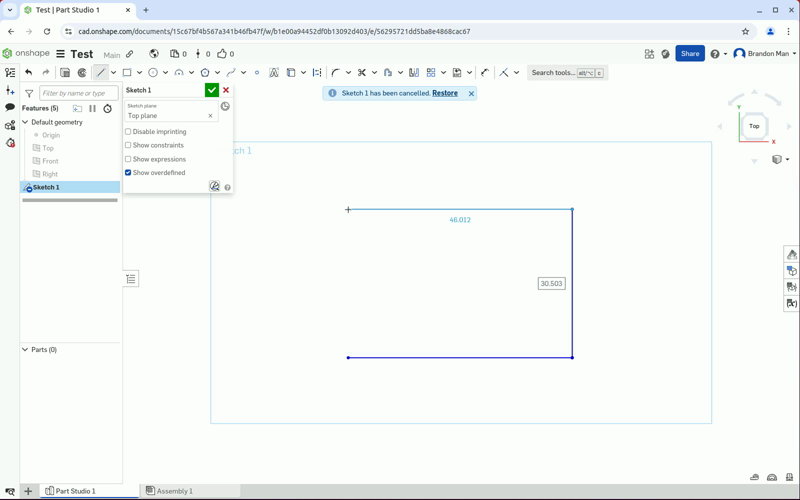
key_down(shift)
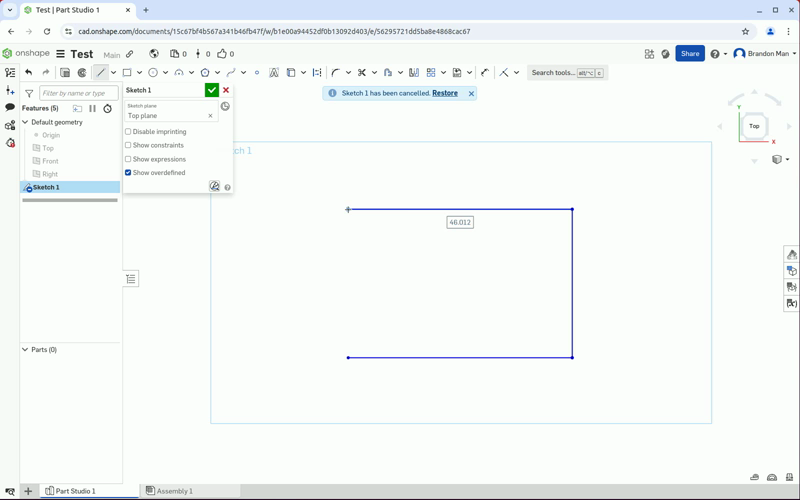
mouse_move(348, 357)
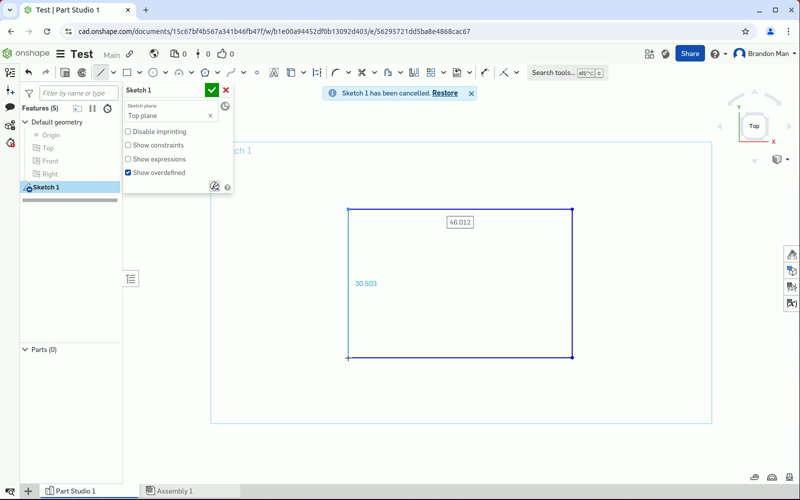
key_up(shift)
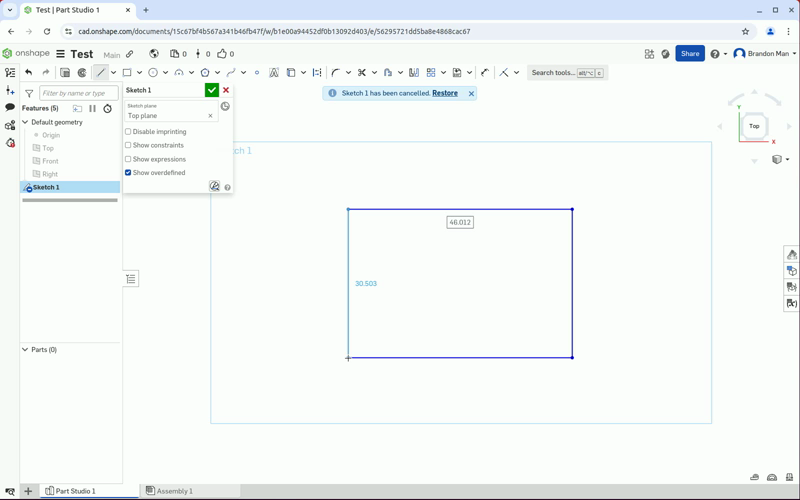
click(348, 357)
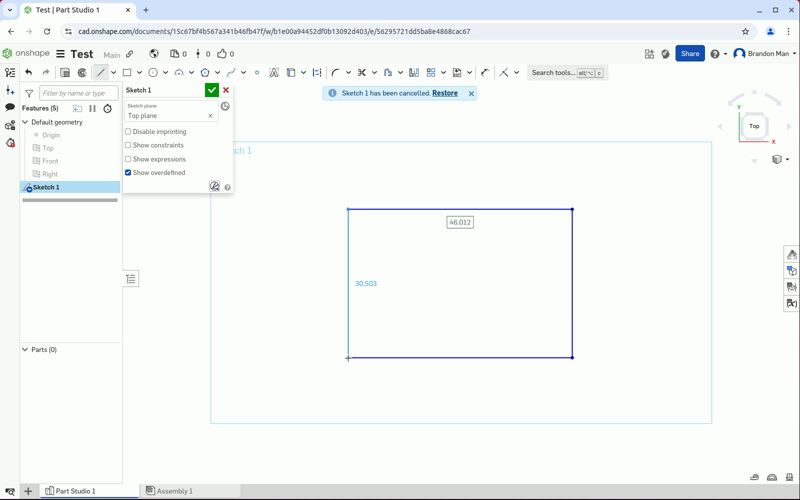
key(esc)
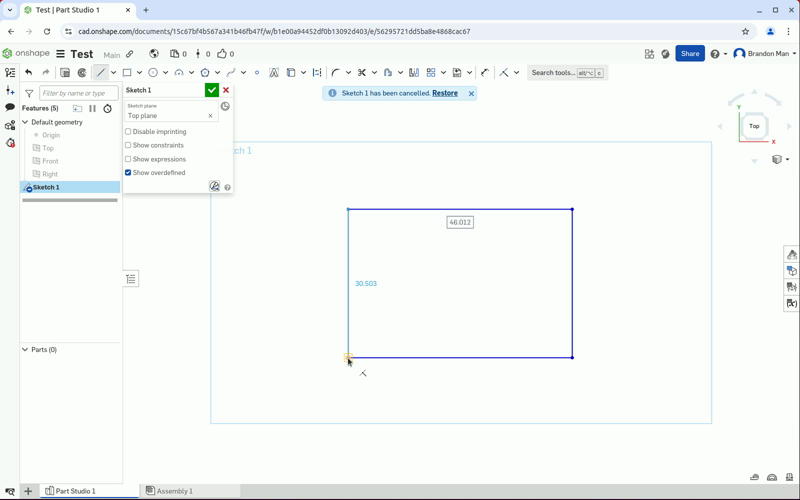
mouse_move(457, 269)
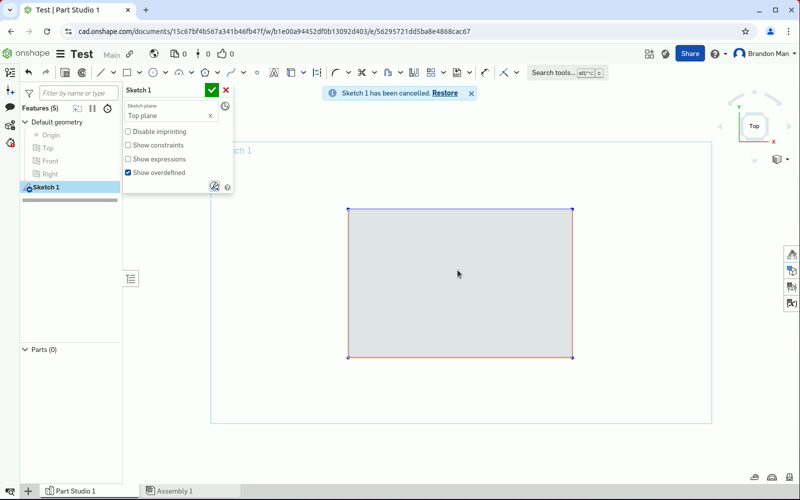
click(457, 269)
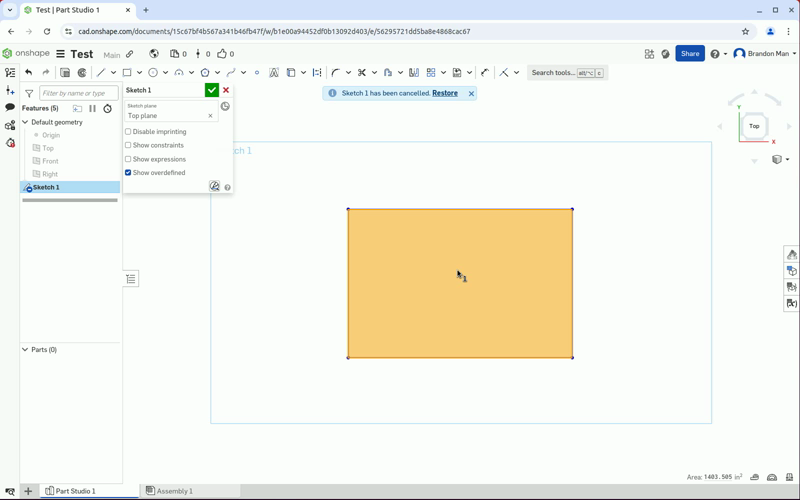
mouse_move(73, 352)
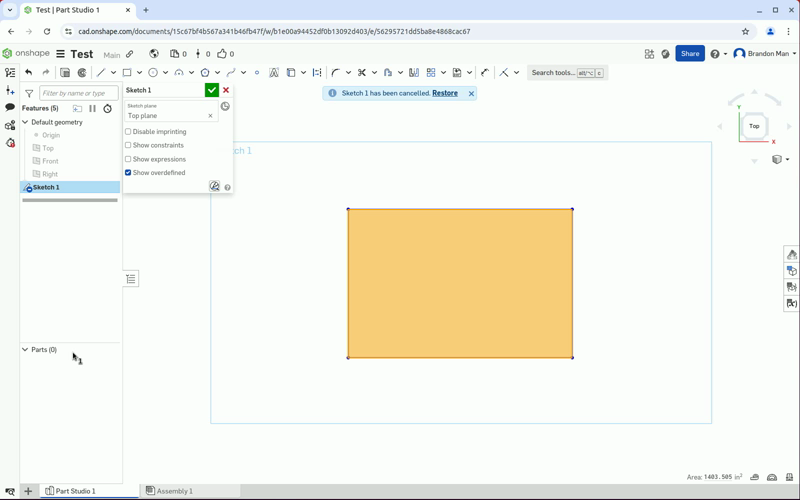
key(shift+y)
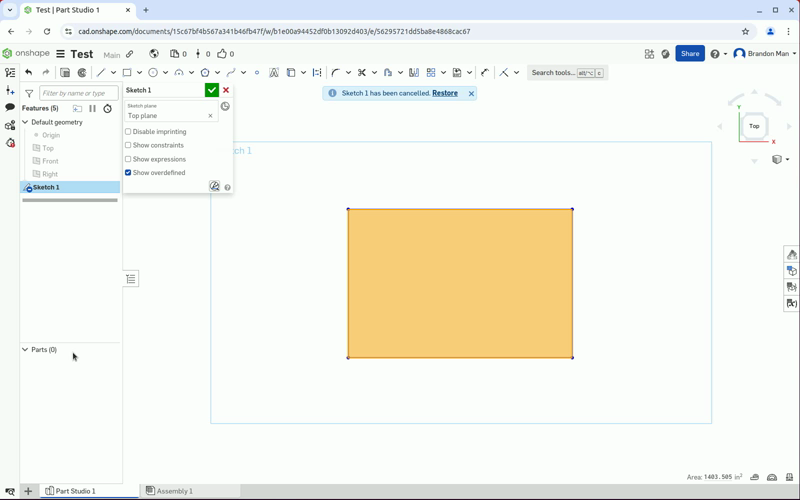
key(shift+e)
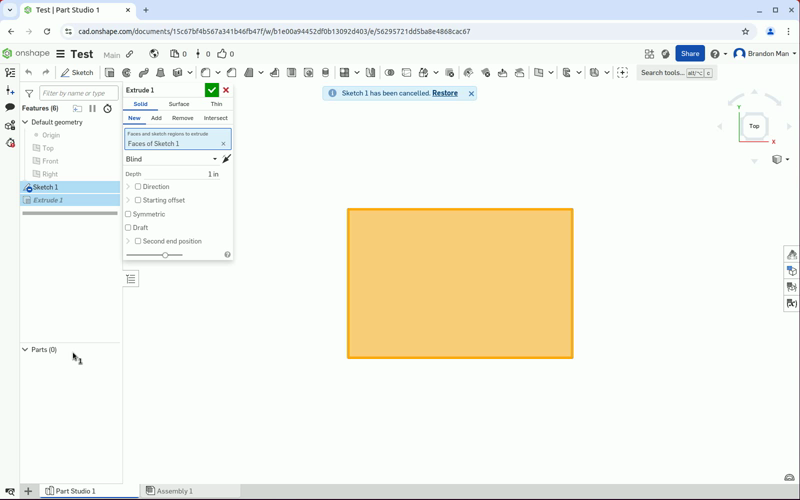
mouse_move(143, 106)
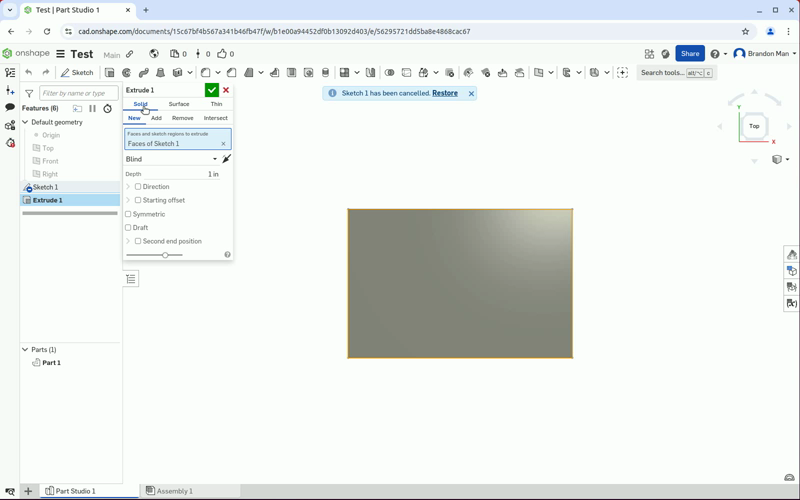
click(143, 106)
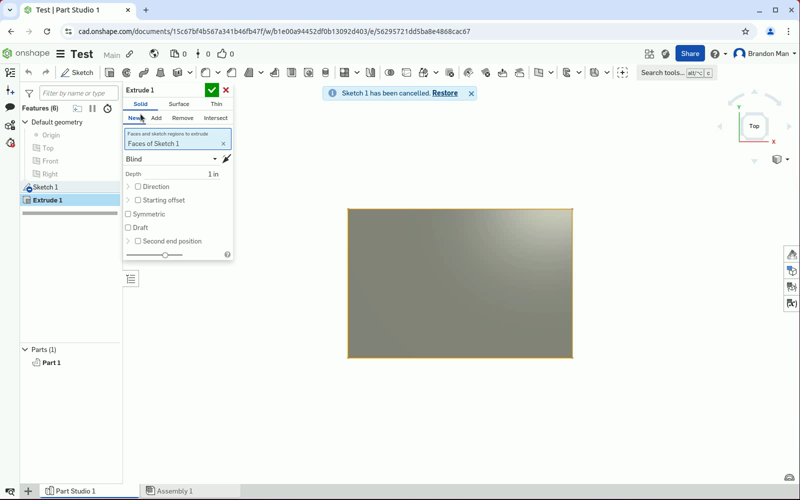
mouse_move(137, 120)
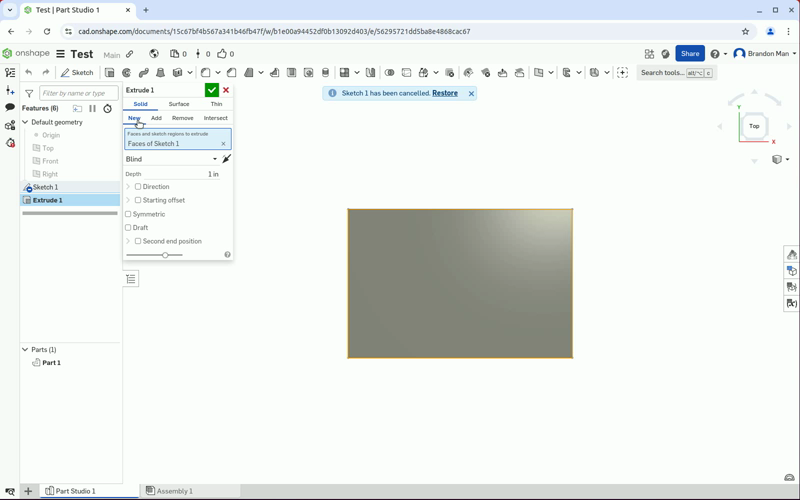
click(137, 120)
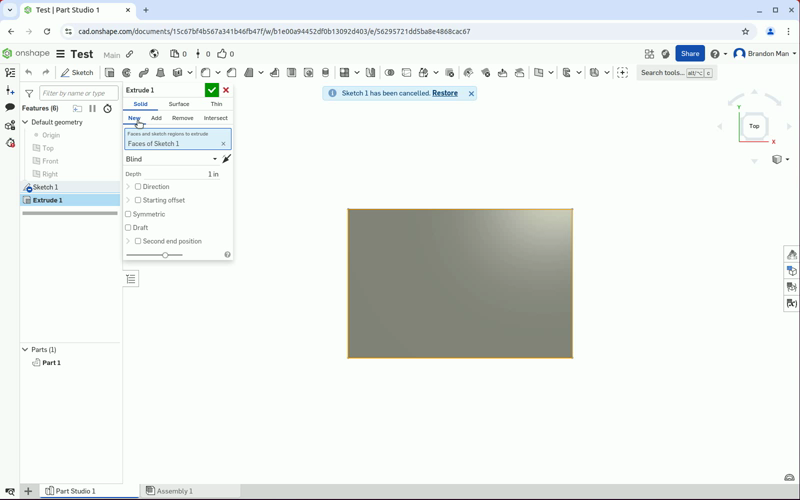
key(tab, 4)
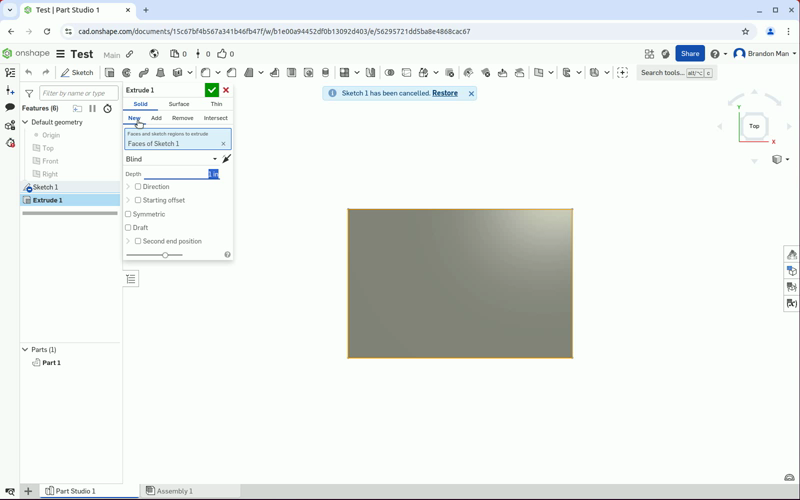
text(3.129)
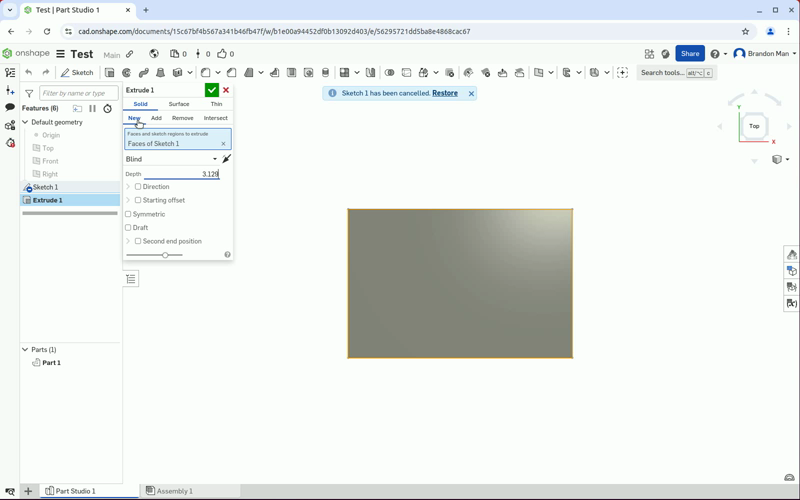
key(enter)
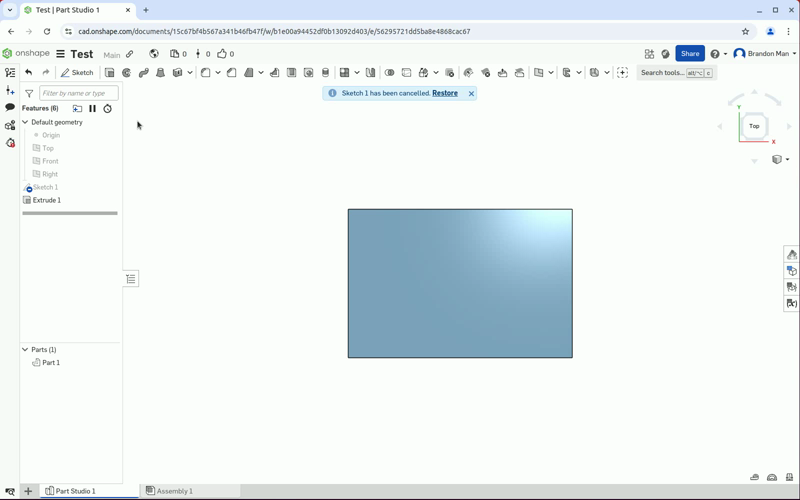
key(shift+h)
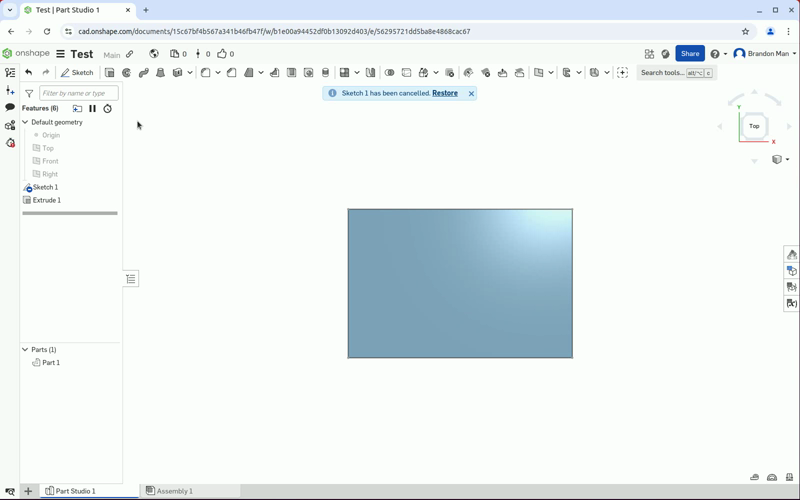
key(shift+h)
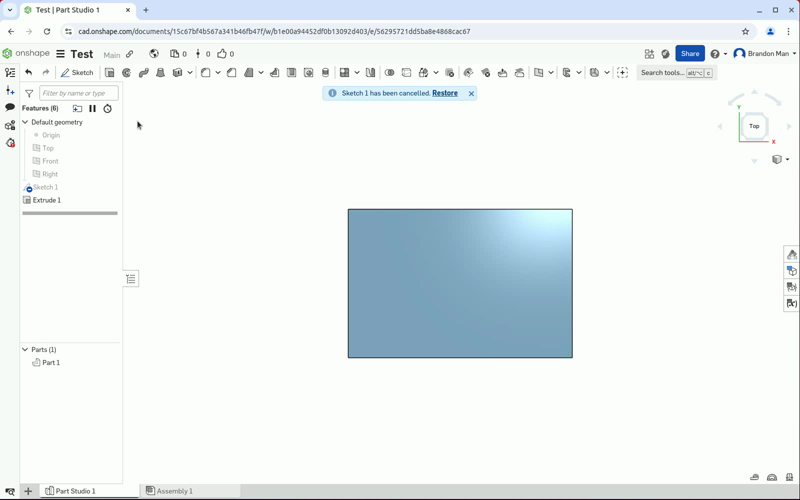
mouse_move(73, 189)
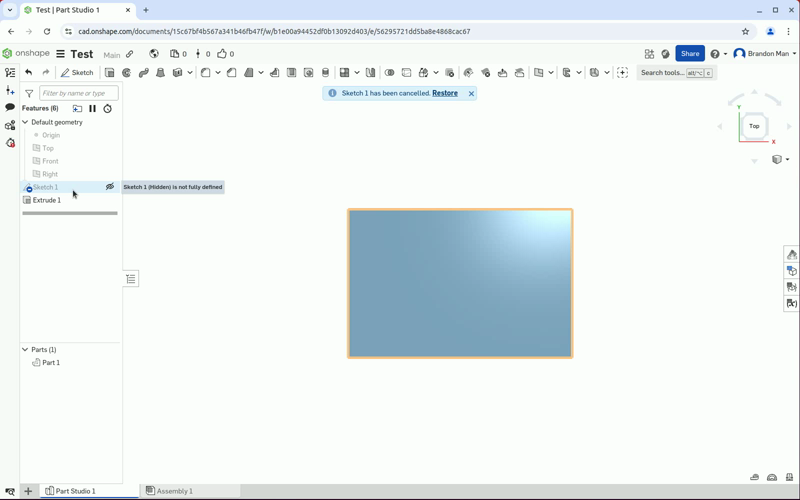
click(73, 189)
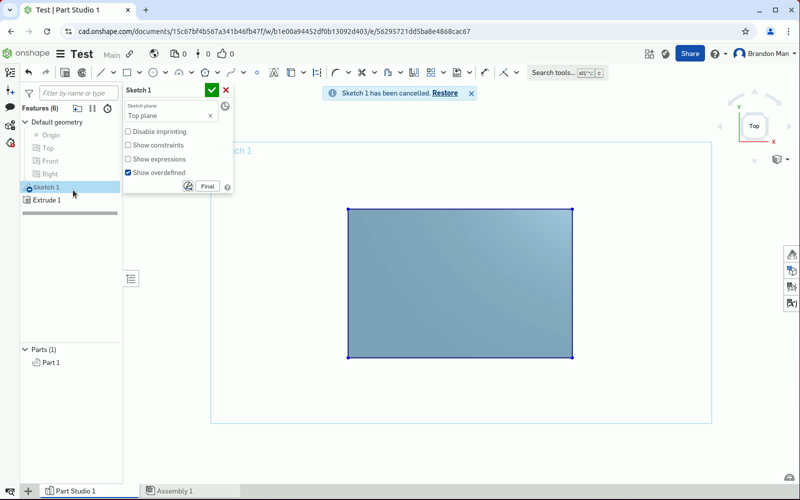
mouse_move(229, 92)
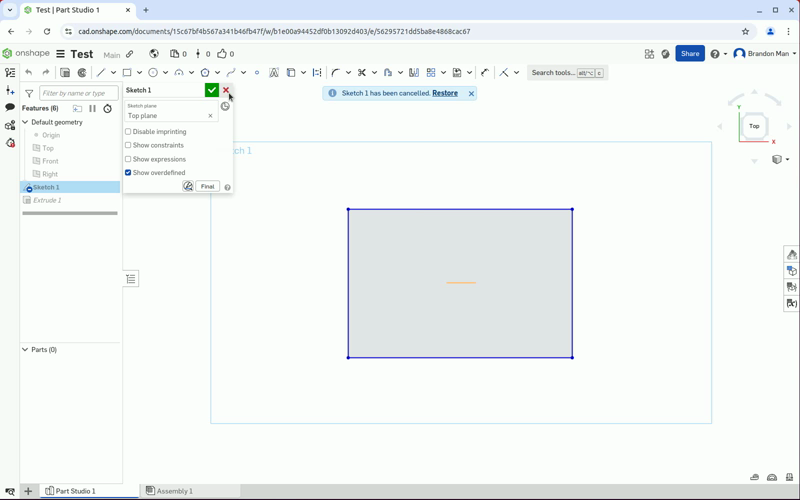
click(229, 92)
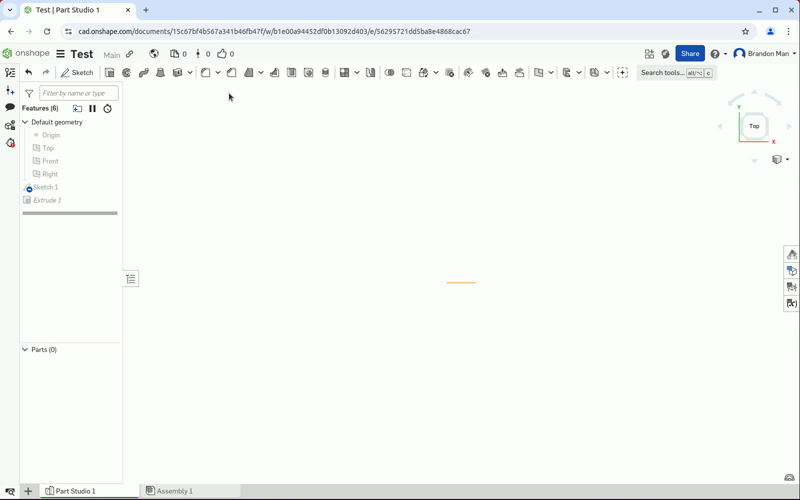
mouse_move(541, 75)
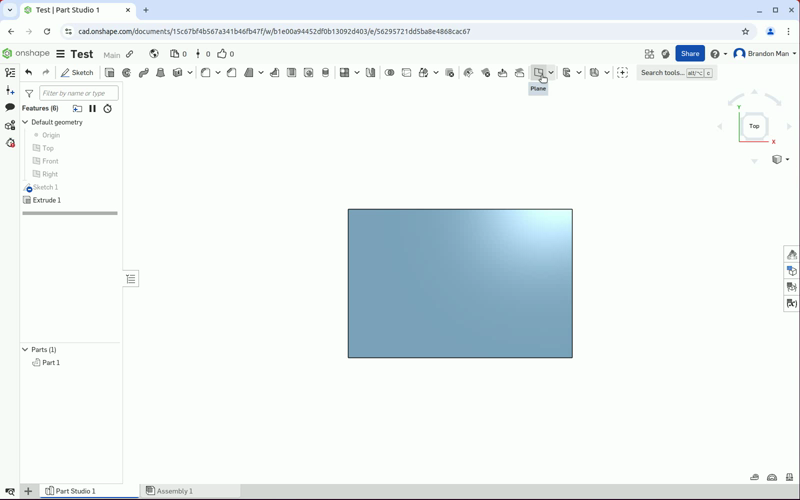
click(541, 75)
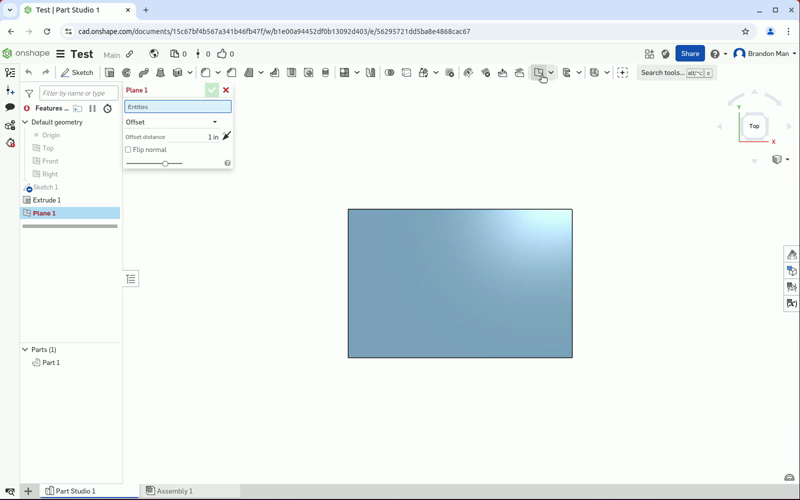
mouse_move(73, 150)
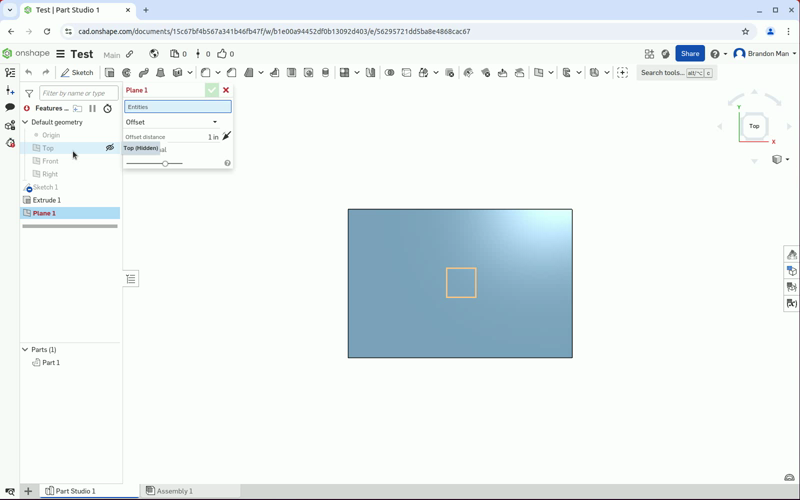
click(73, 150)
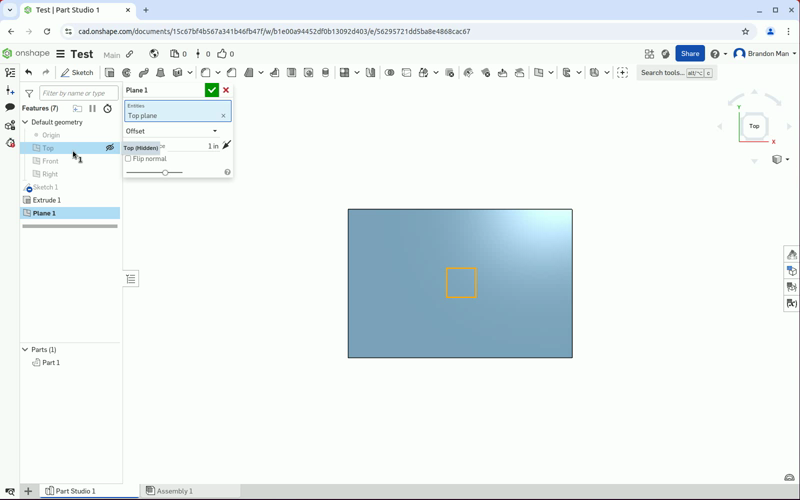
key(tab, 2)
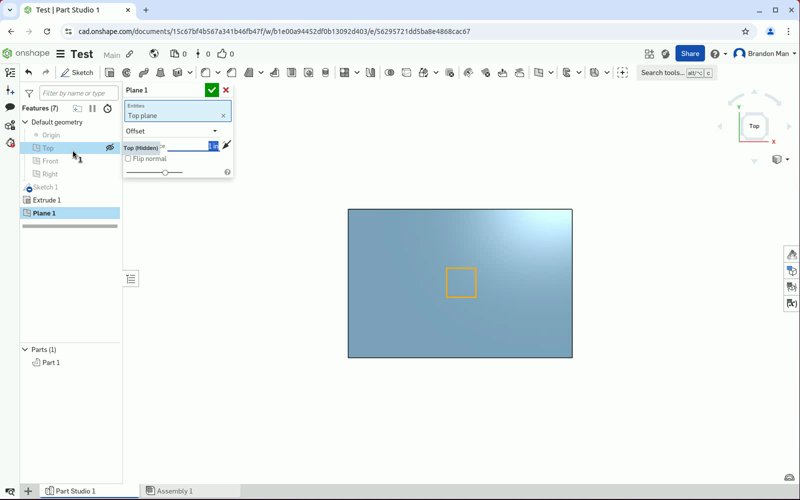
text(3.143)
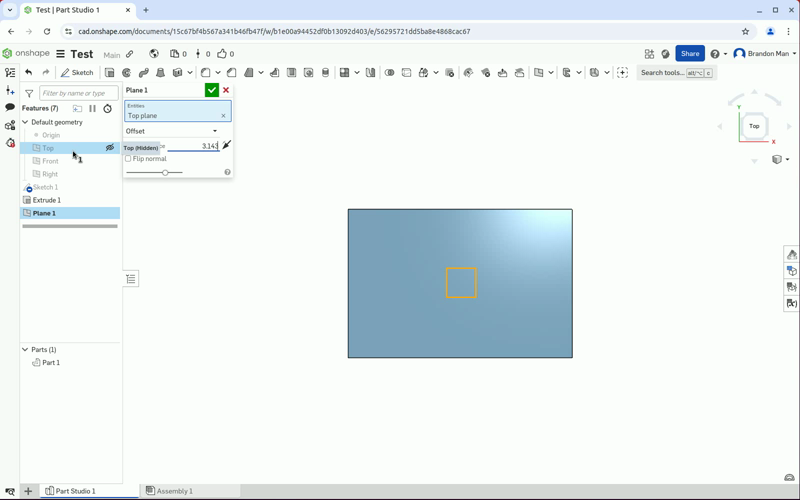
key(enter, 2)
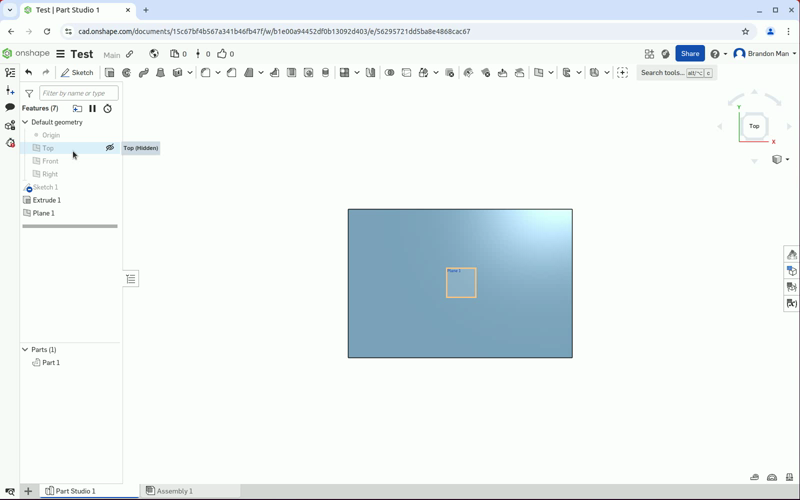
key(shift+s)
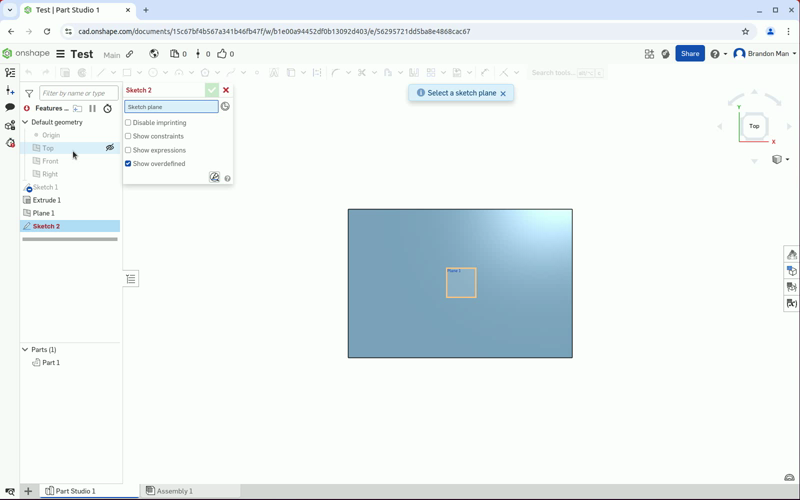
mouse_move(73, 215)
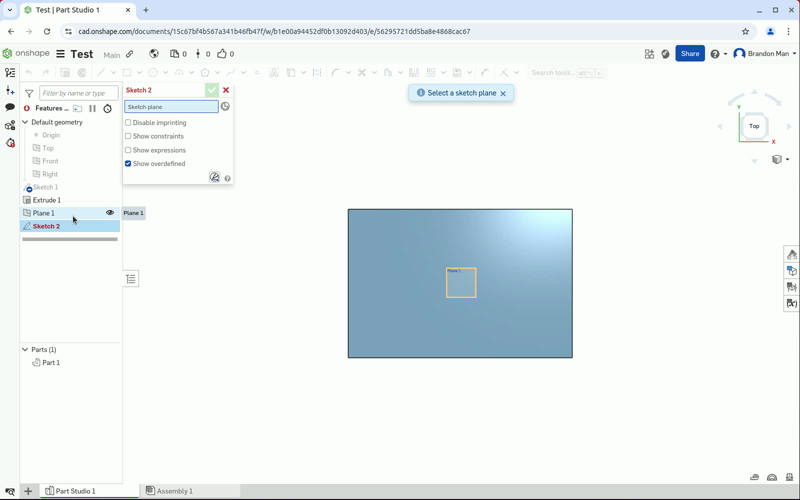
click(73, 215)
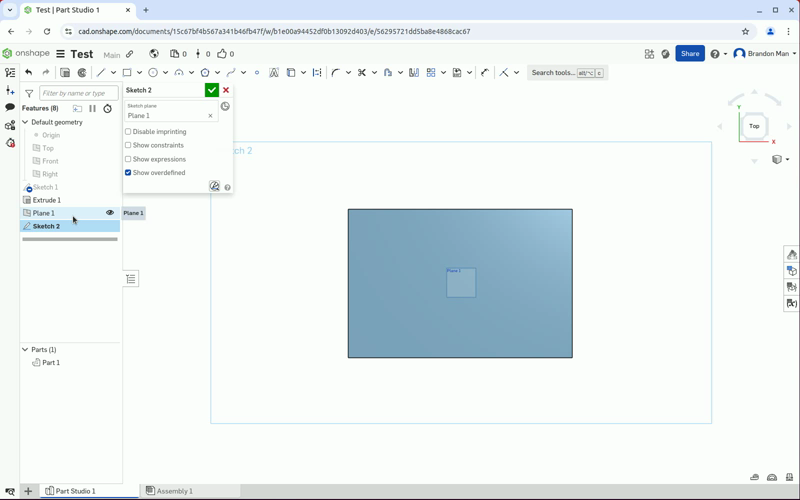
mouse_move(73, 352)
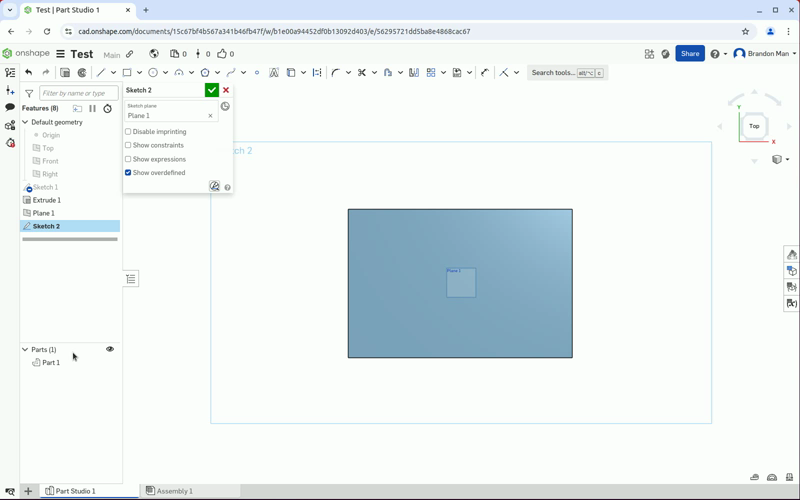
key(y)
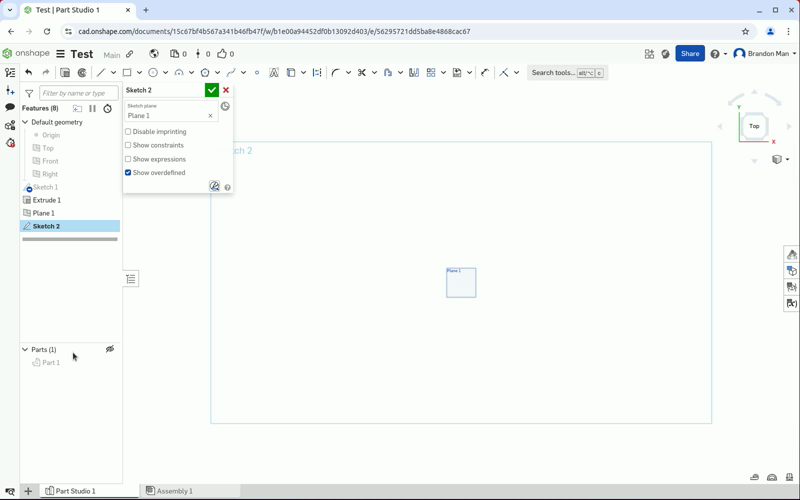
key(c)
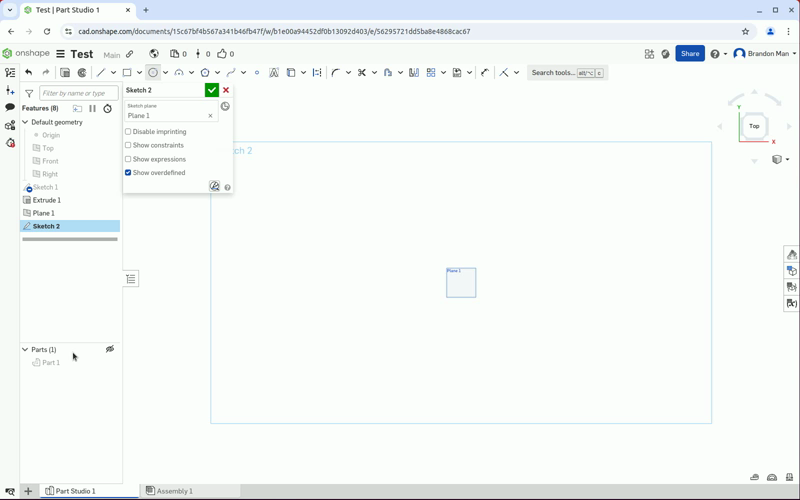
key_down(shift)
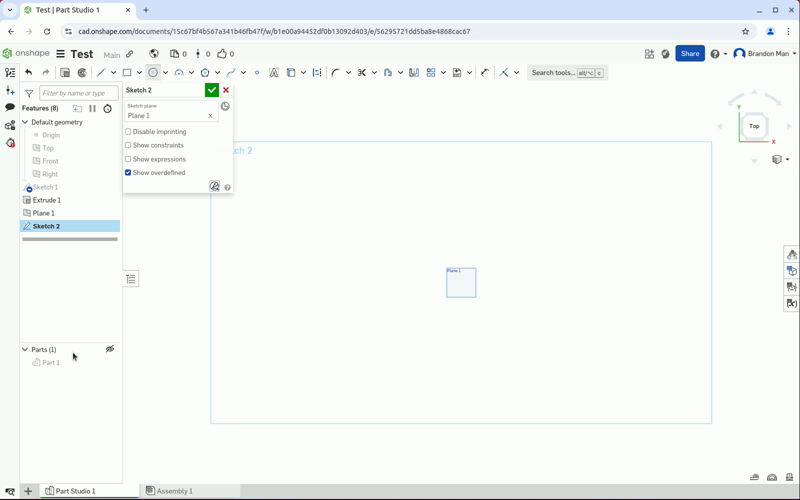
mouse_move(401, 238)
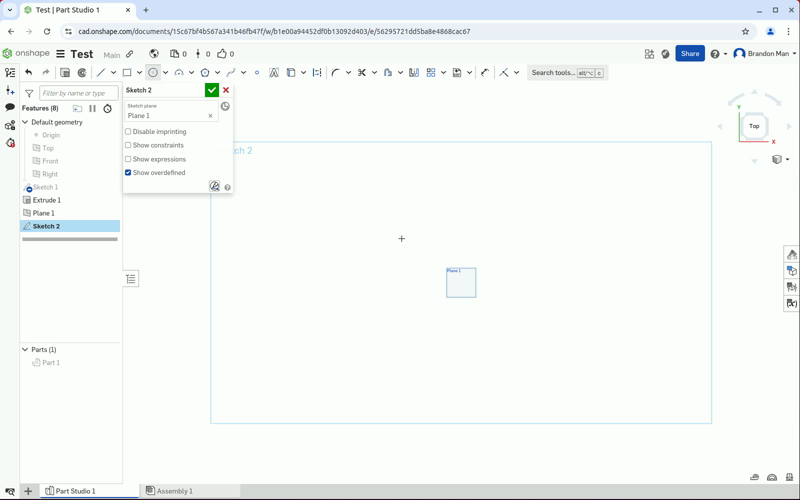
click(401, 238)
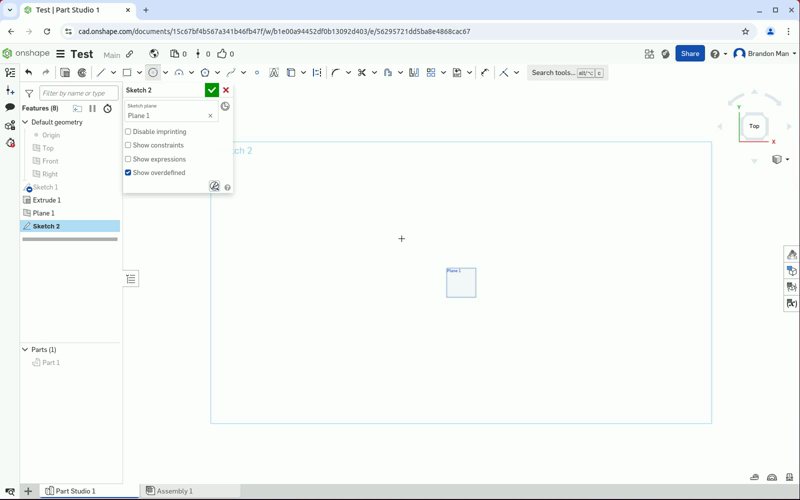
key_up(shift)
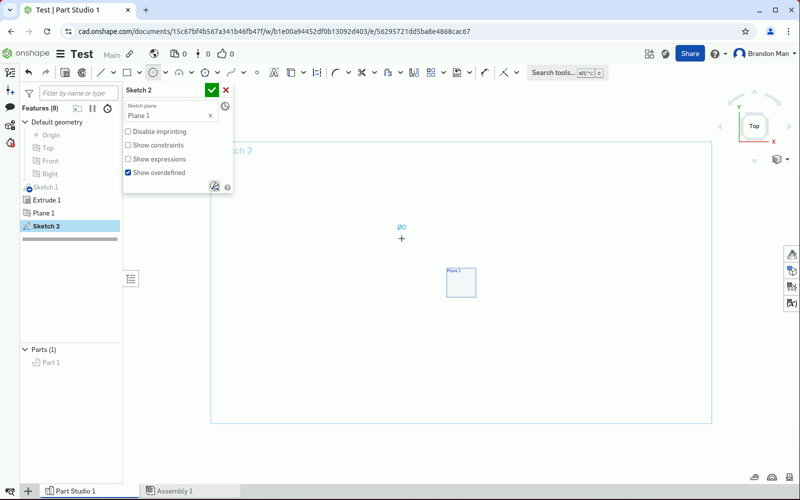
mouse_move(413, 238)
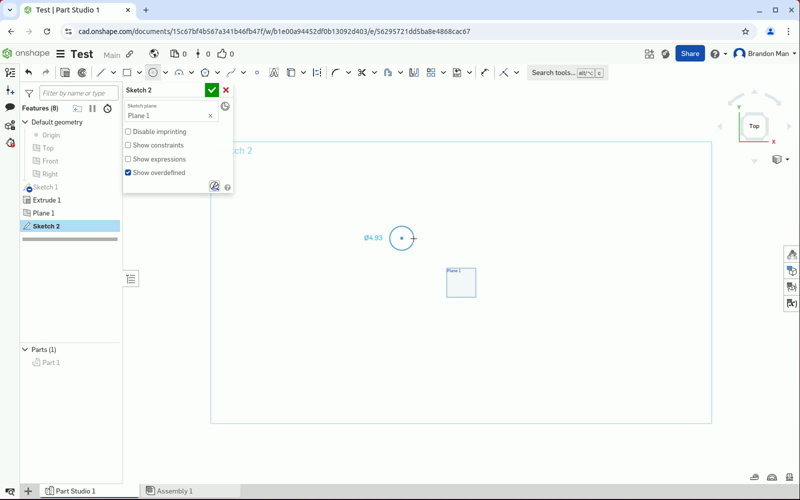
click(413, 238)
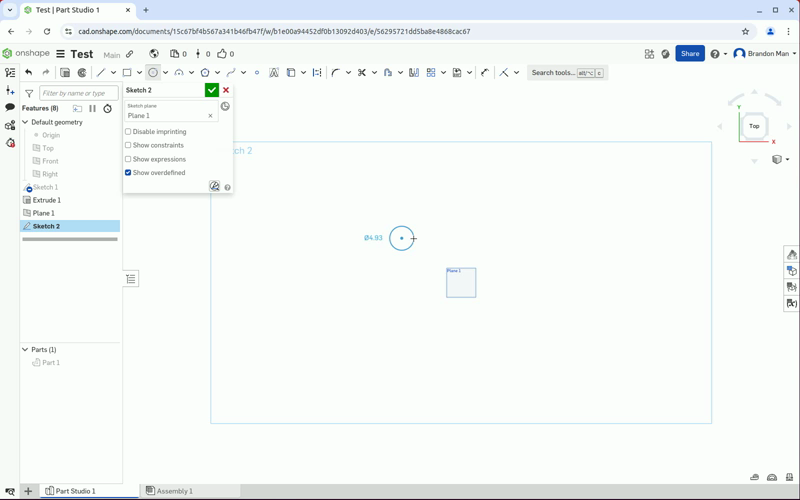
key(esc)
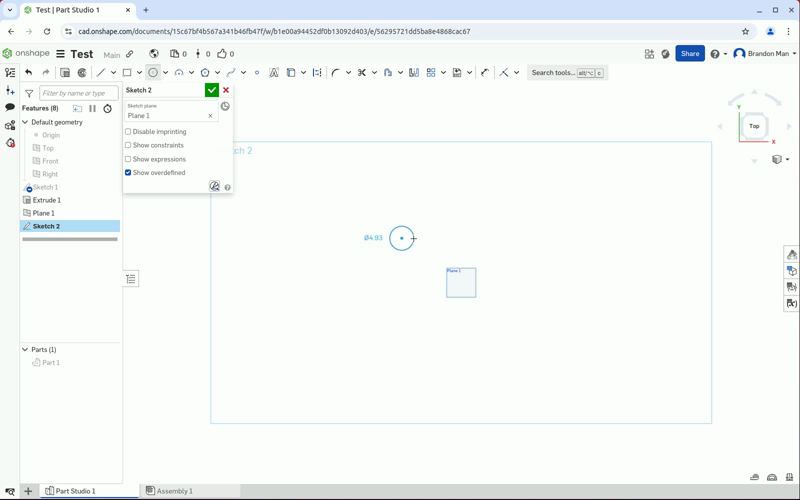
mouse_move(401, 248)
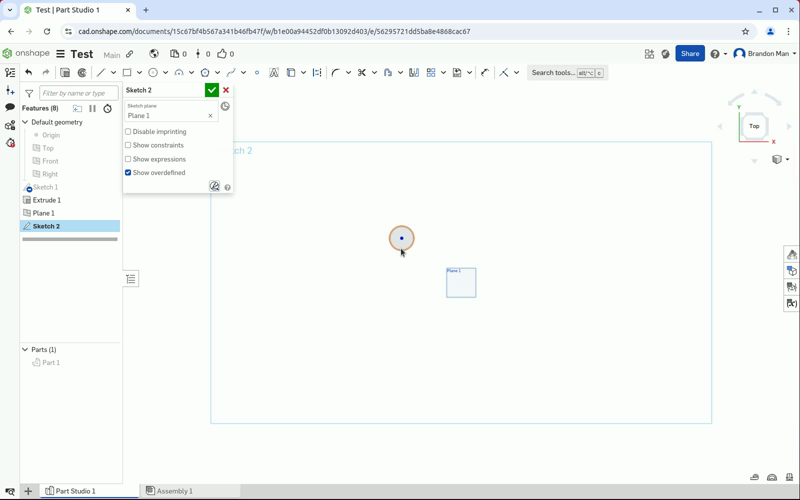
scroll(6)
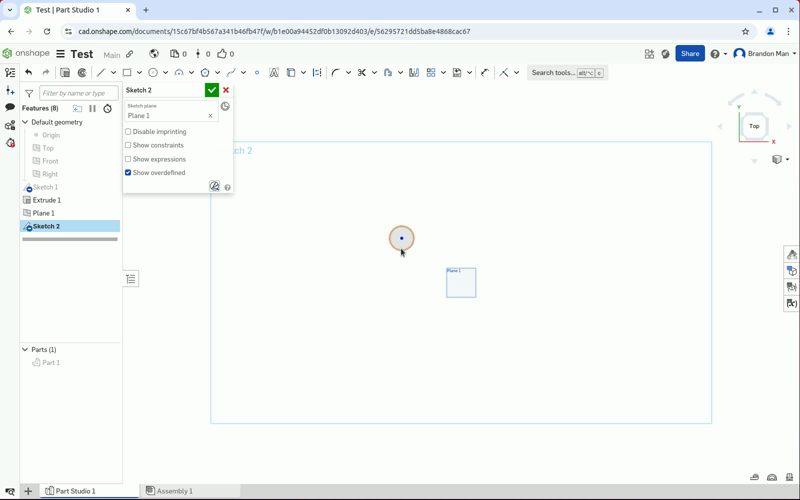
scroll(6)
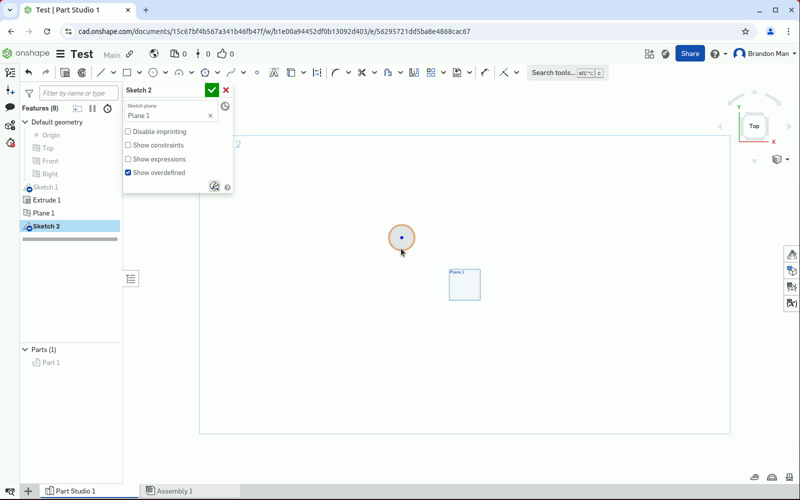
scroll(6)
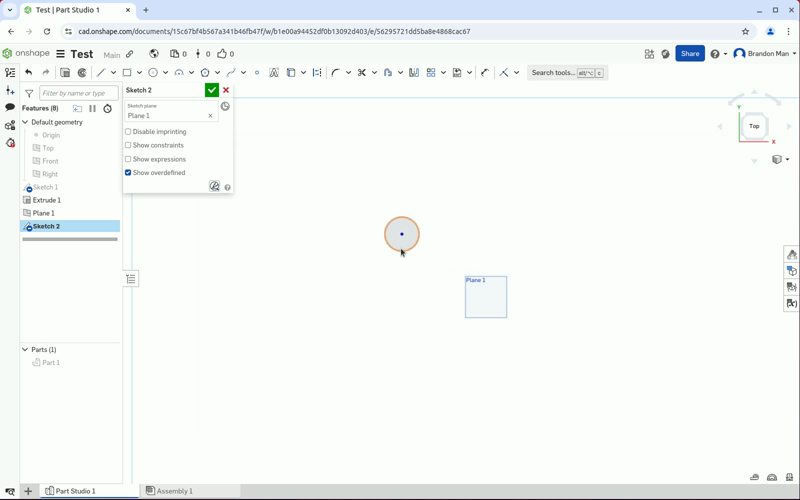
scroll(6)
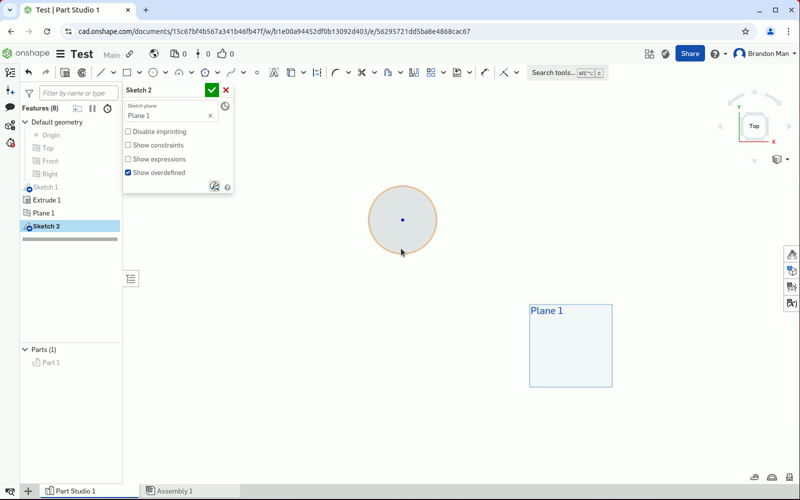
scroll(6)
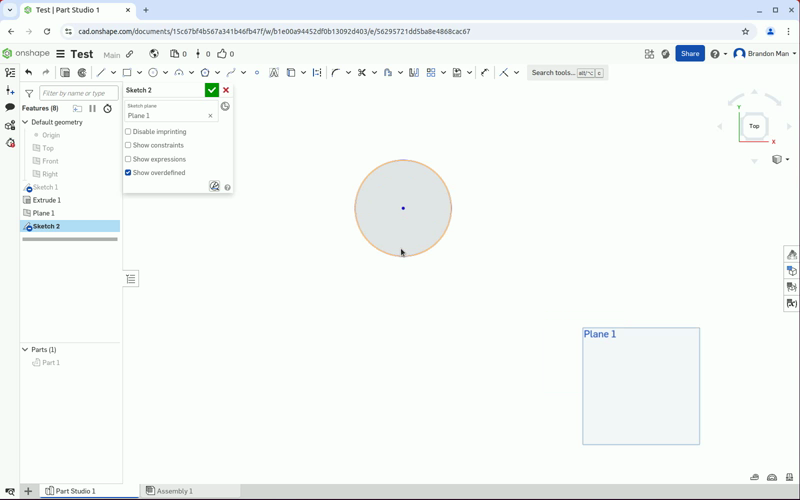
scroll(6)
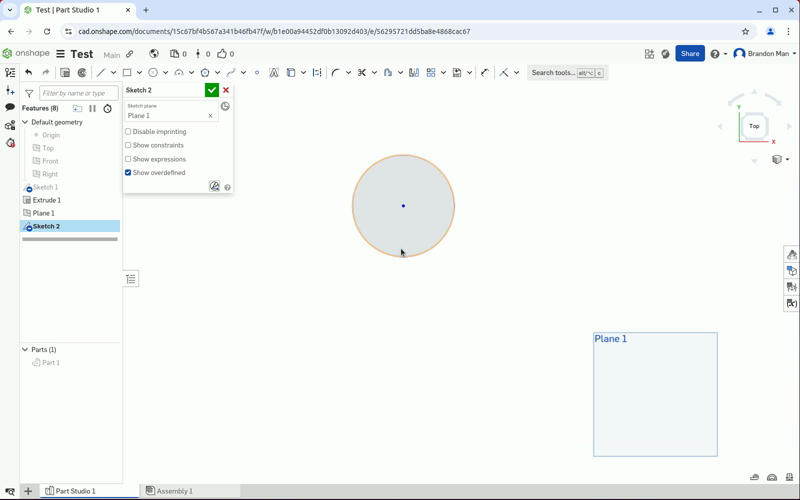
scroll(6)
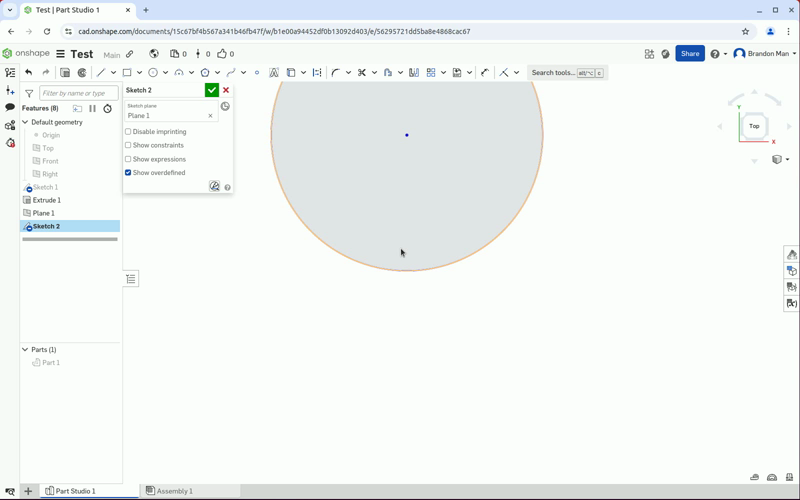
click(401, 248)
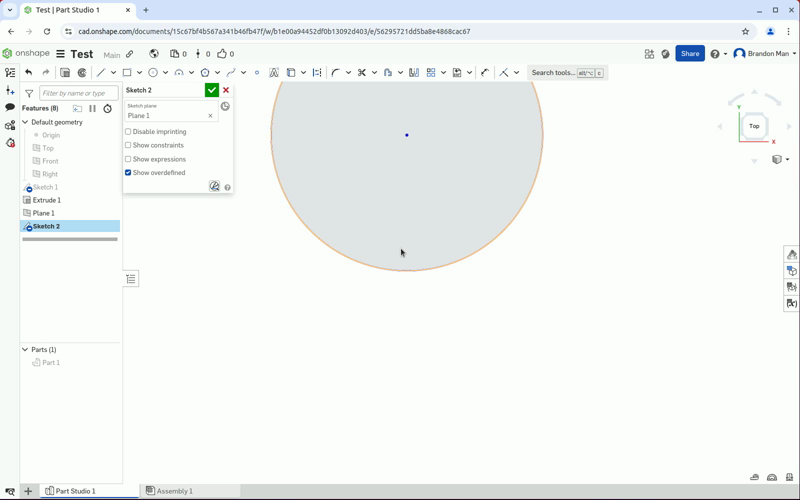
scroll(-6)
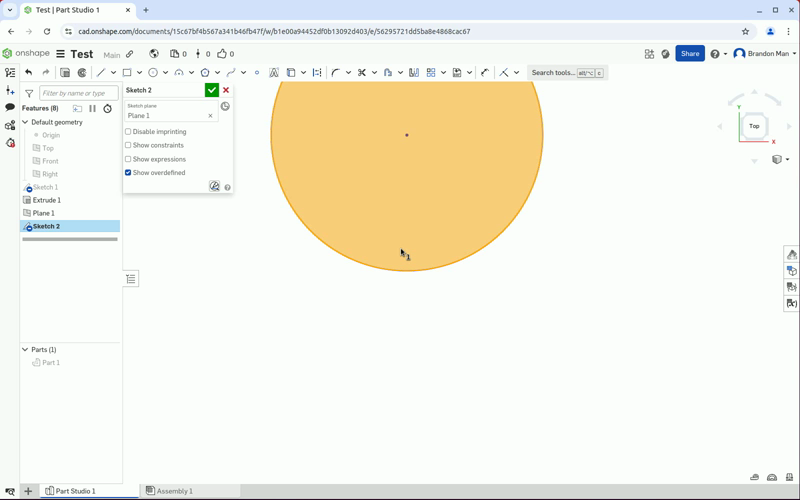
scroll(-6)
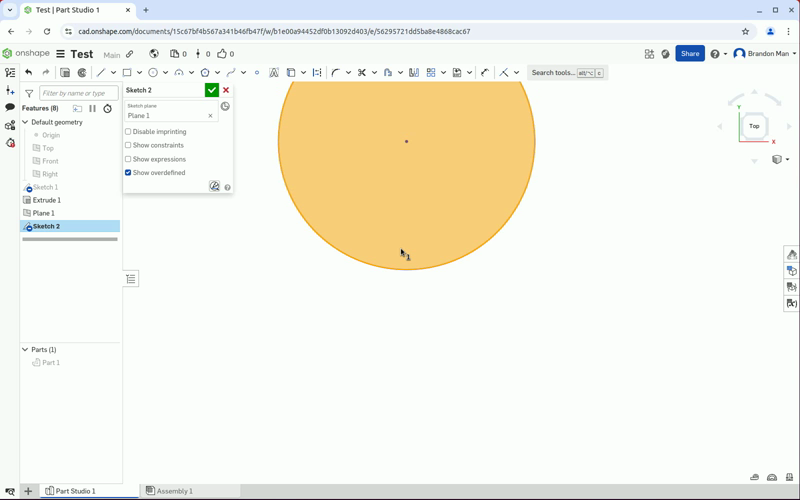
scroll(-6)
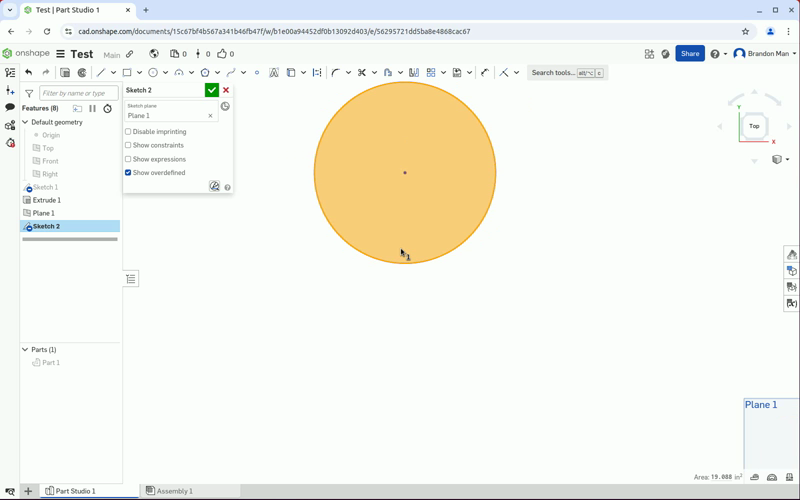
scroll(-6)
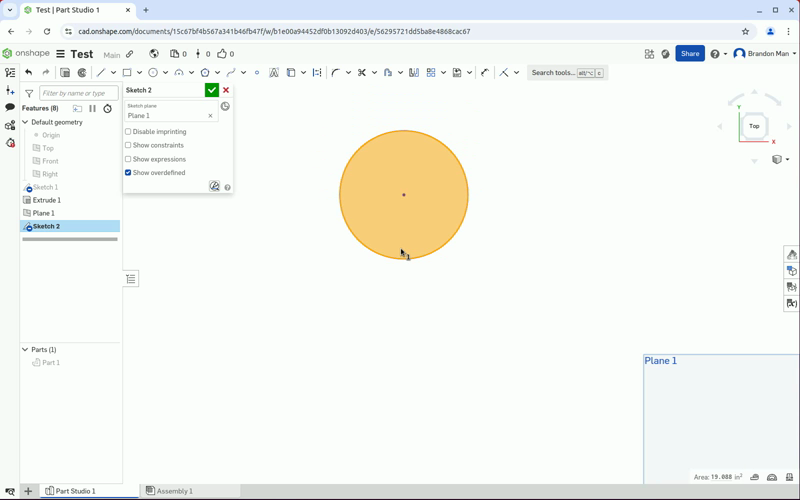
scroll(-6)
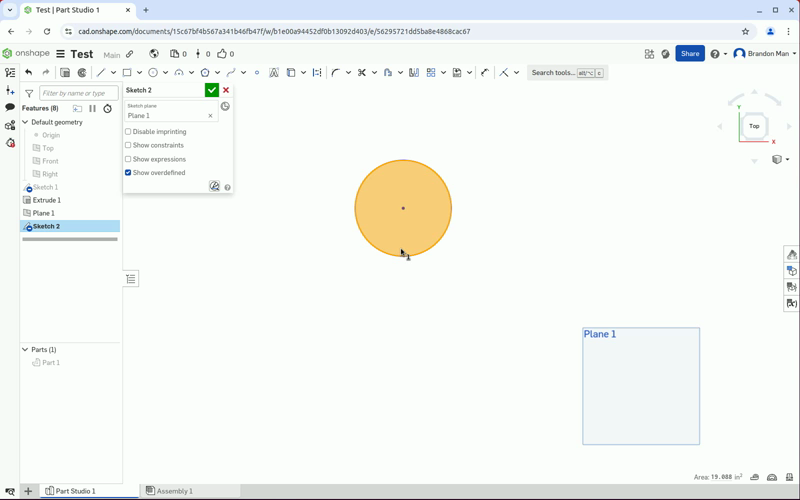
scroll(-6)
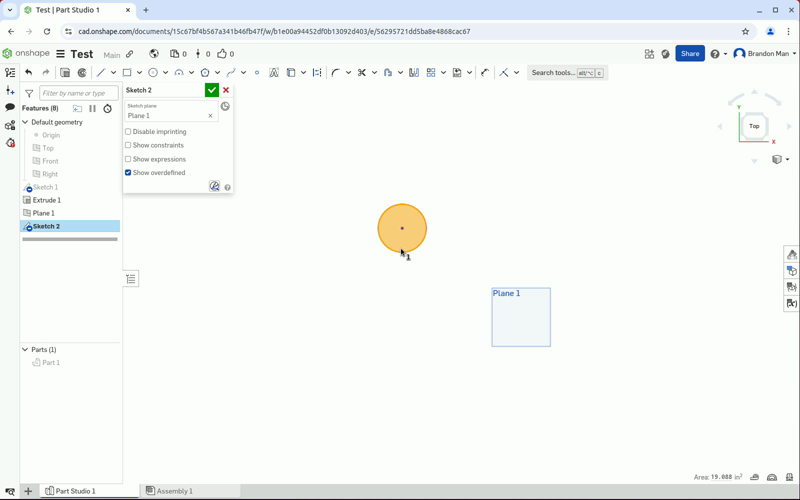
scroll(-6)
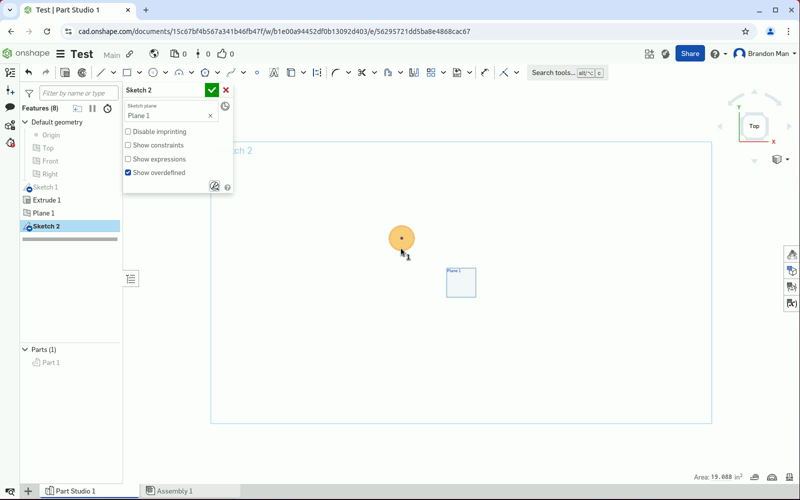
mouse_move(73, 352)
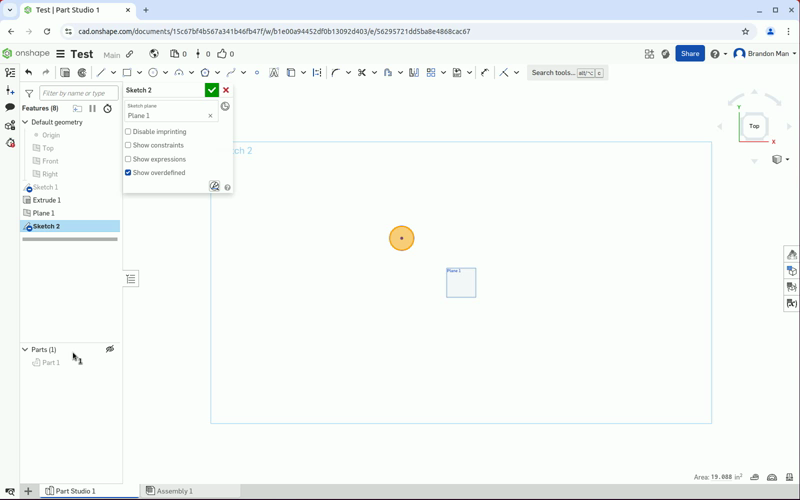
key(shift+y)
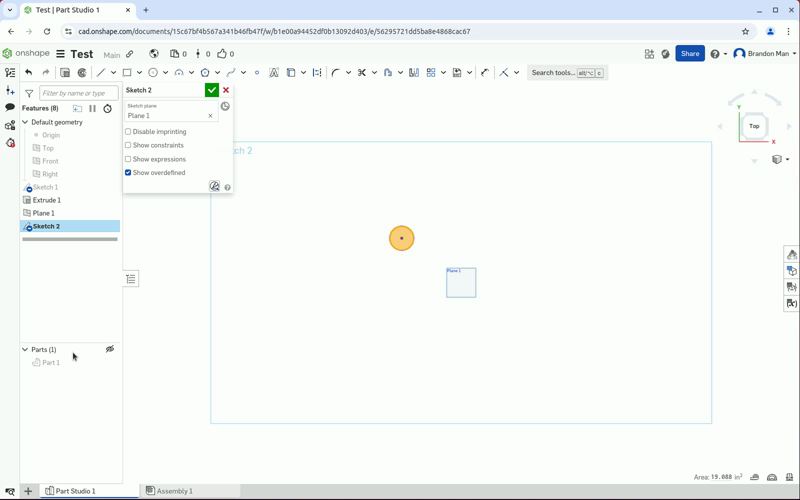
key(shift+e)
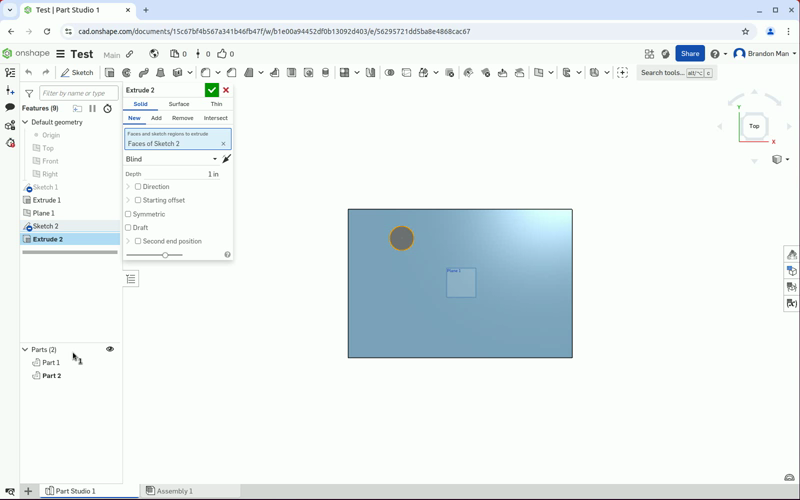
mouse_move(143, 106)
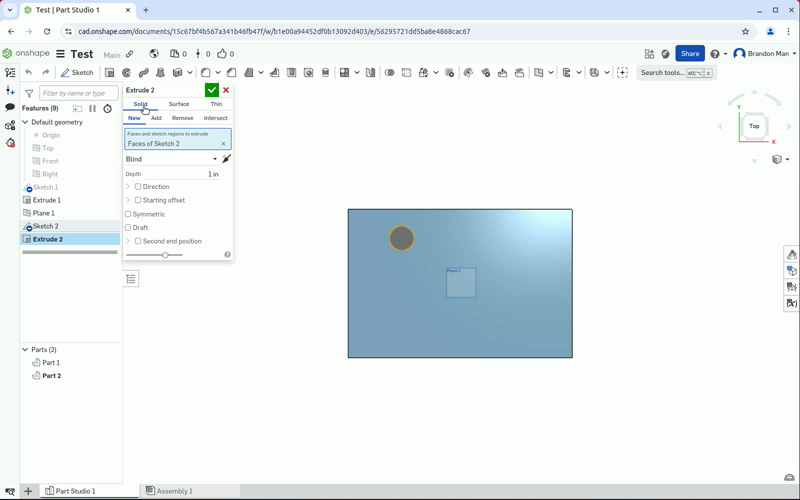
click(143, 106)
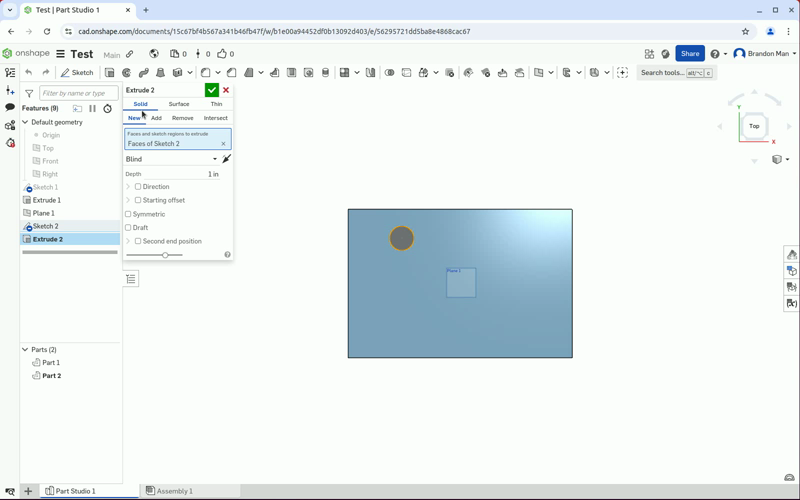
mouse_move(137, 120)
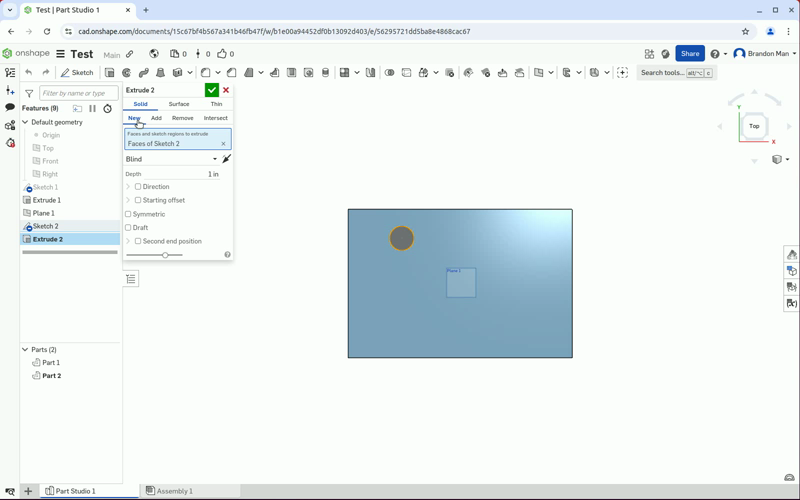
click(137, 120)
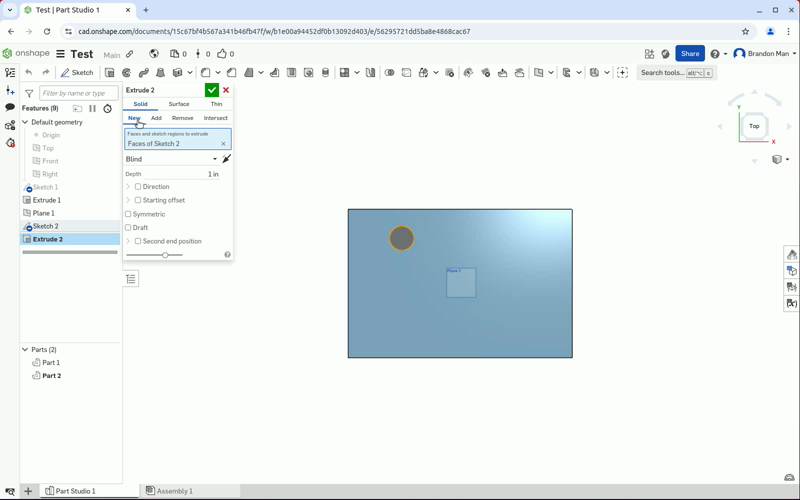
key(tab, 4)
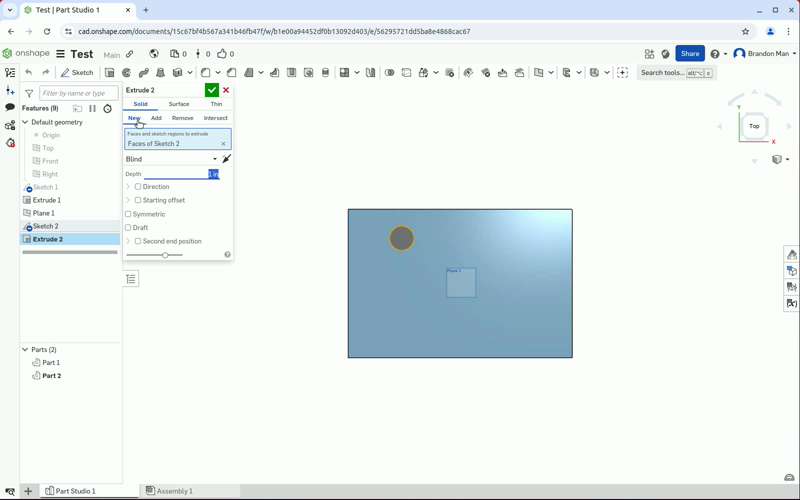
text(15.405)
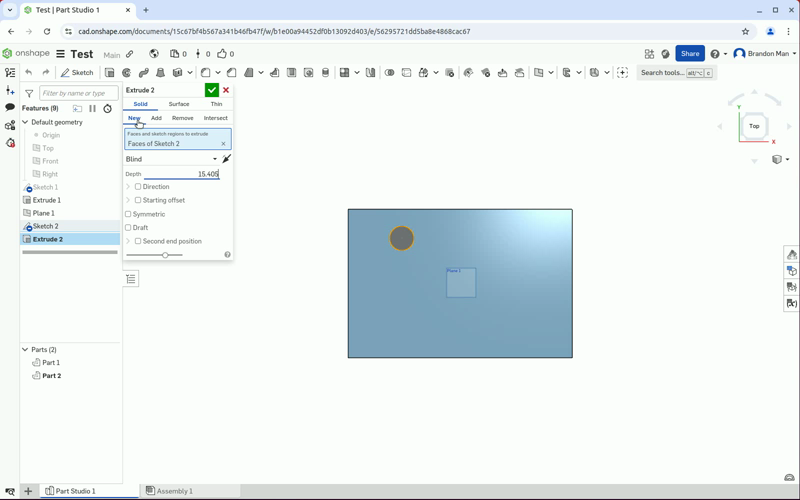
key(enter)
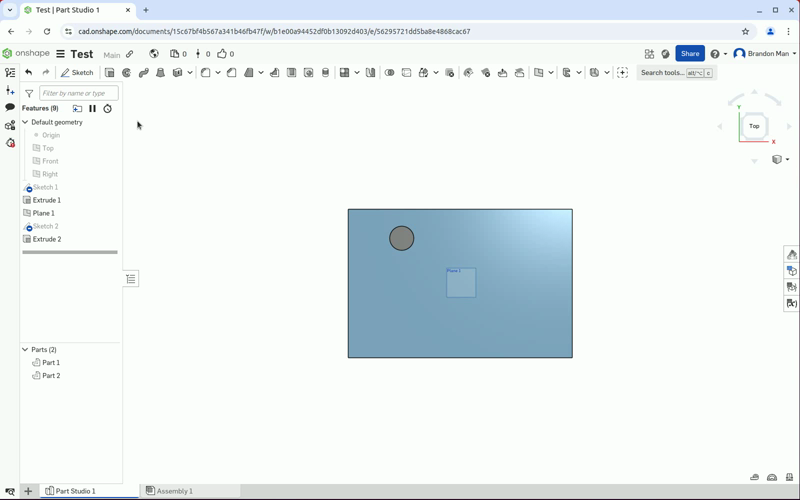
key(shift+h)
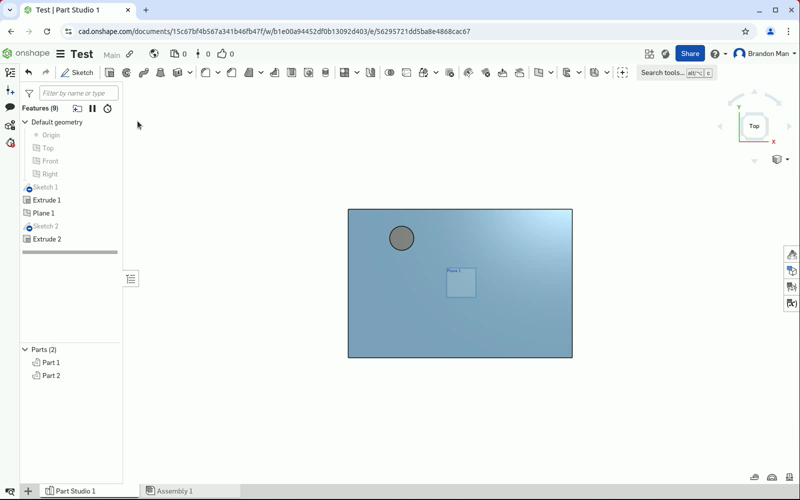
key(shift+h)
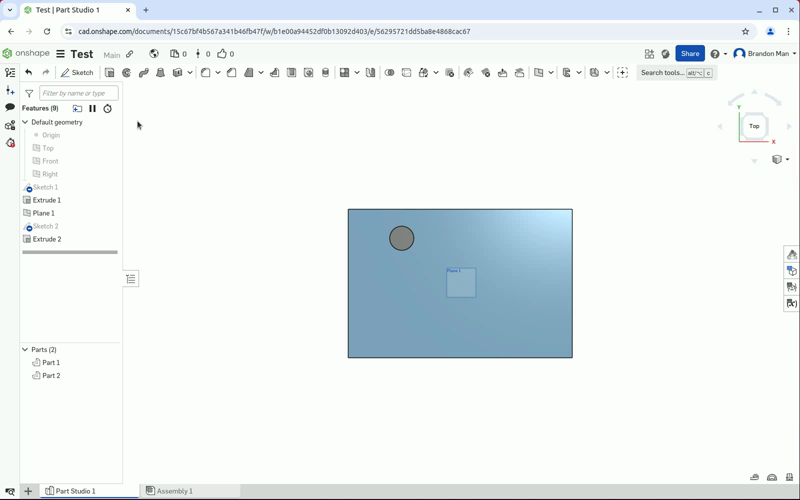
mouse_move(73, 189)
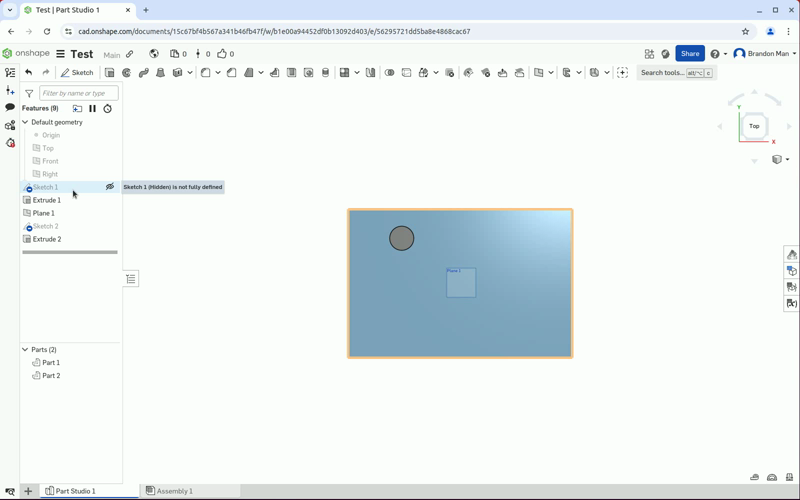
click(73, 189)
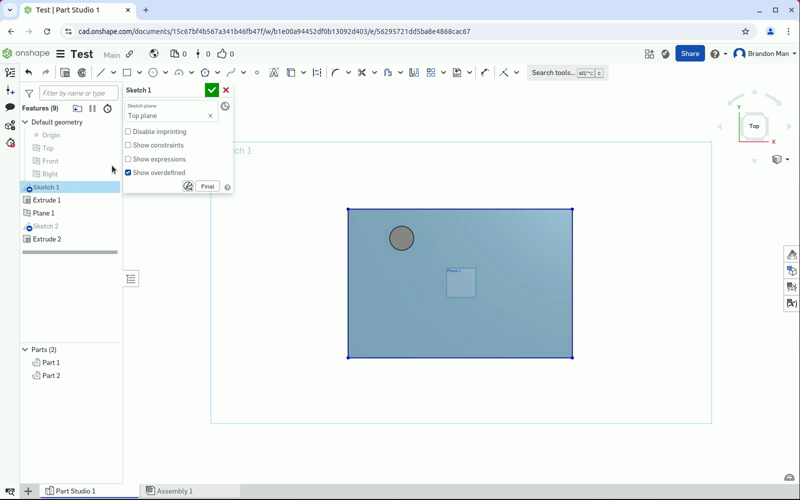
mouse_move(229, 92)
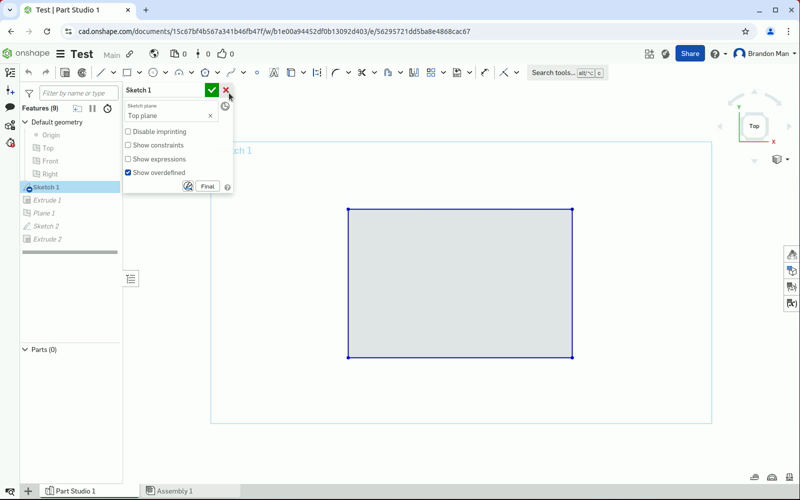
click(229, 92)
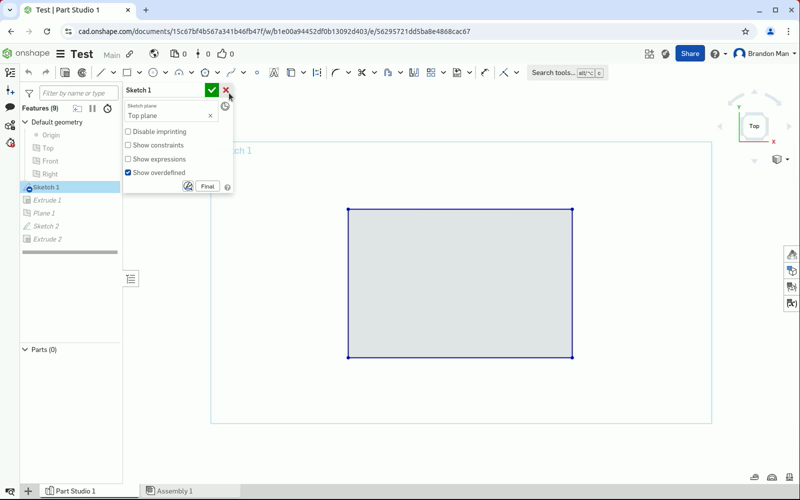
key(shift+s)
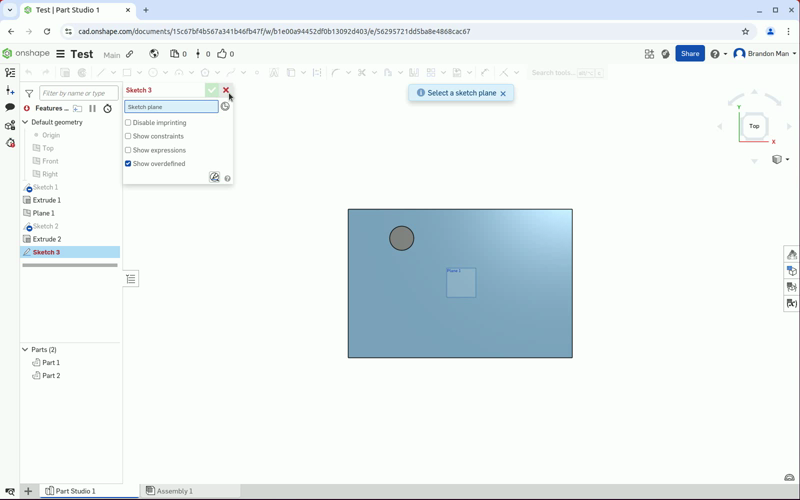
mouse_move(73, 215)
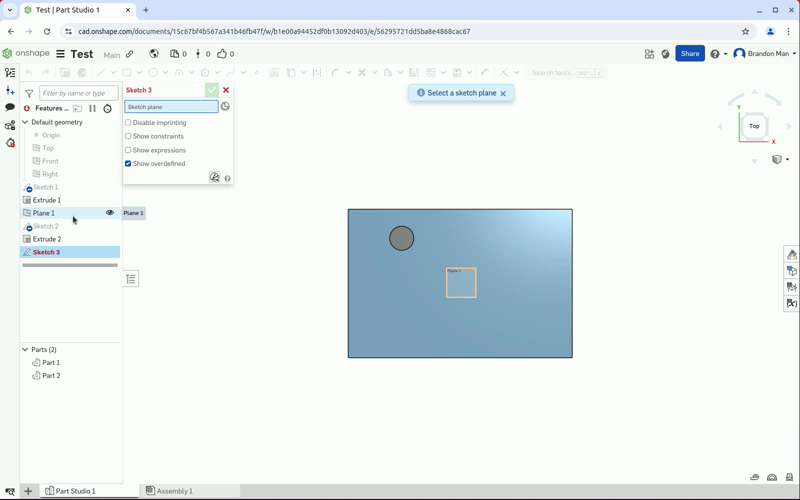
click(73, 215)
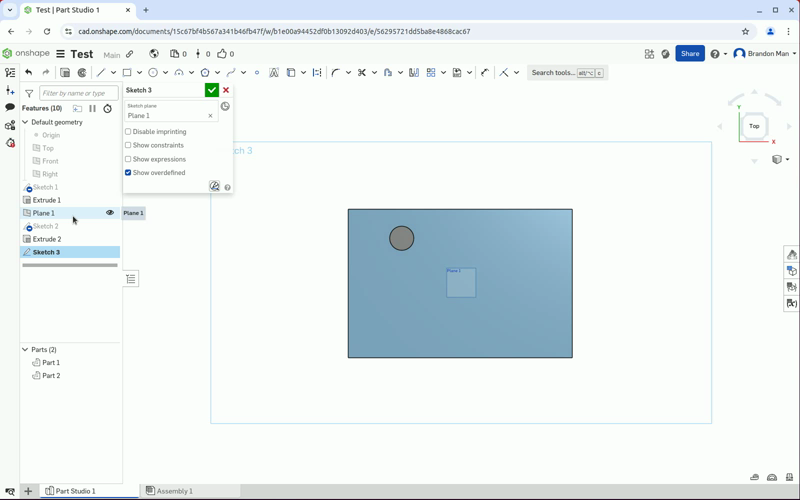
mouse_move(73, 352)
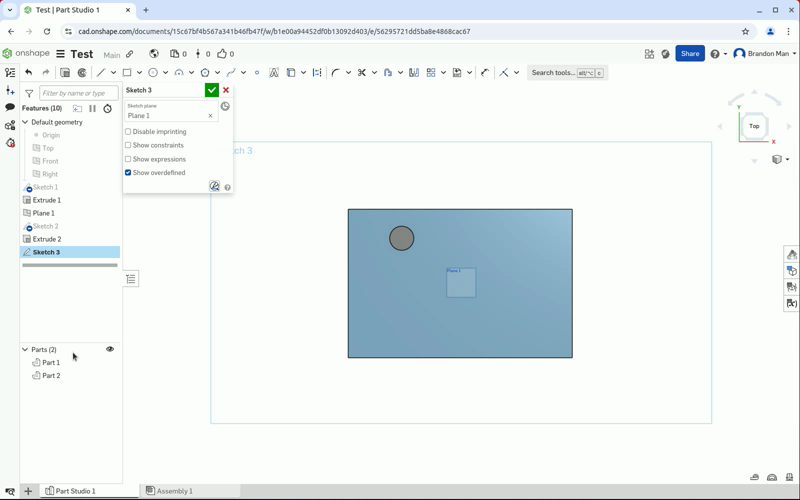
key(y)
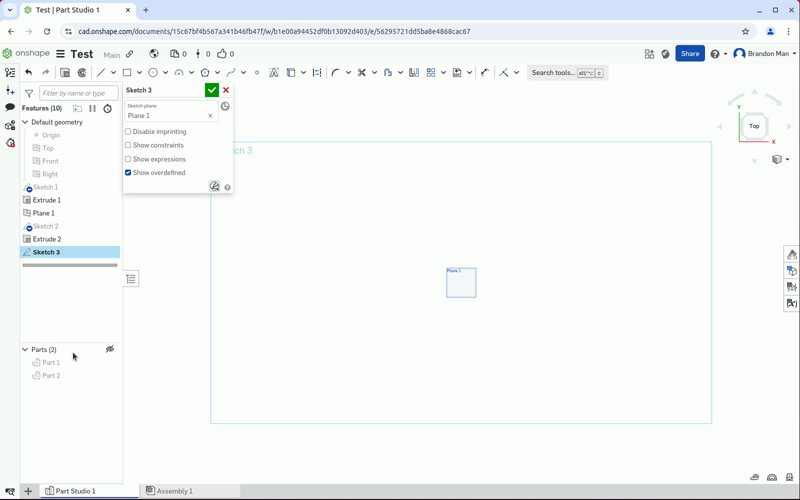
key(c)
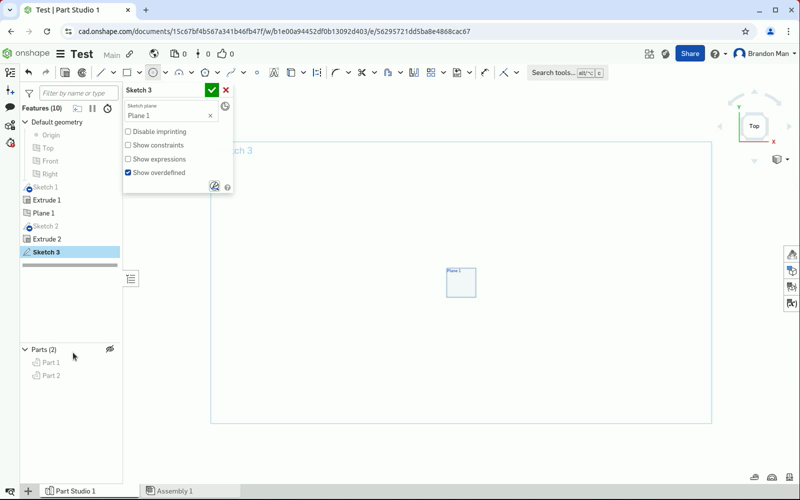
key_down(shift)
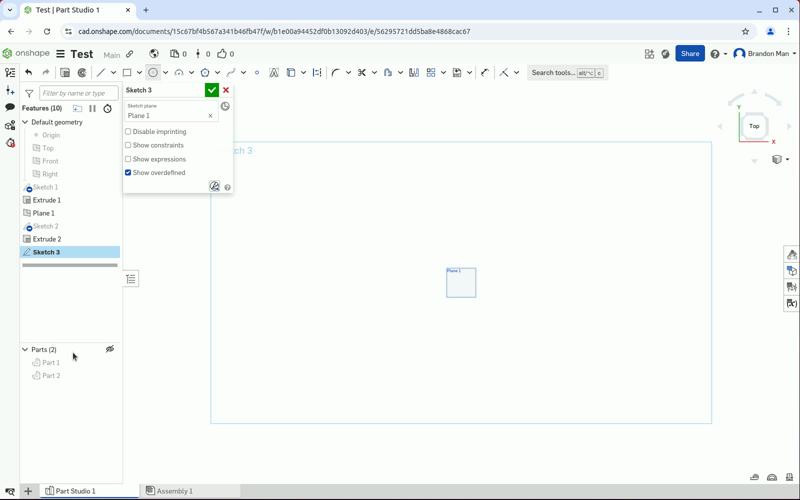
mouse_move(401, 327)
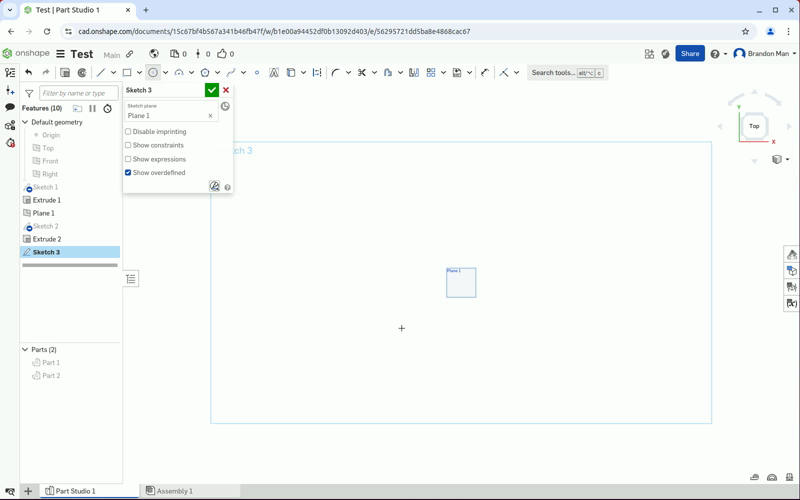
click(401, 327)
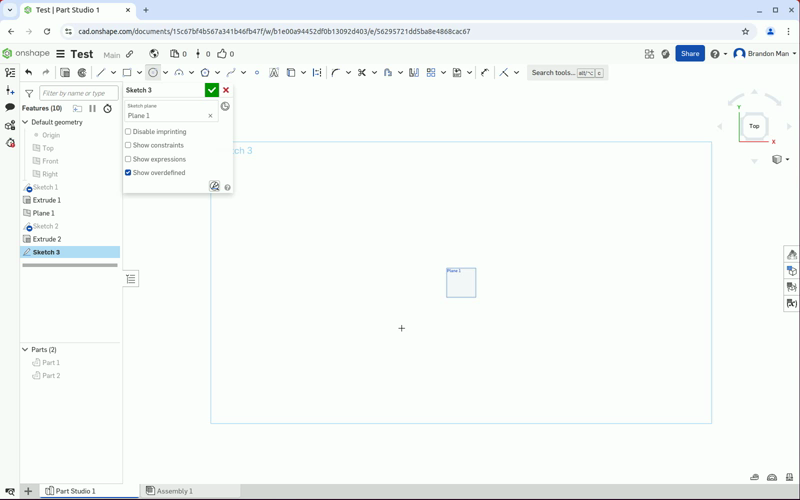
key_up(shift)
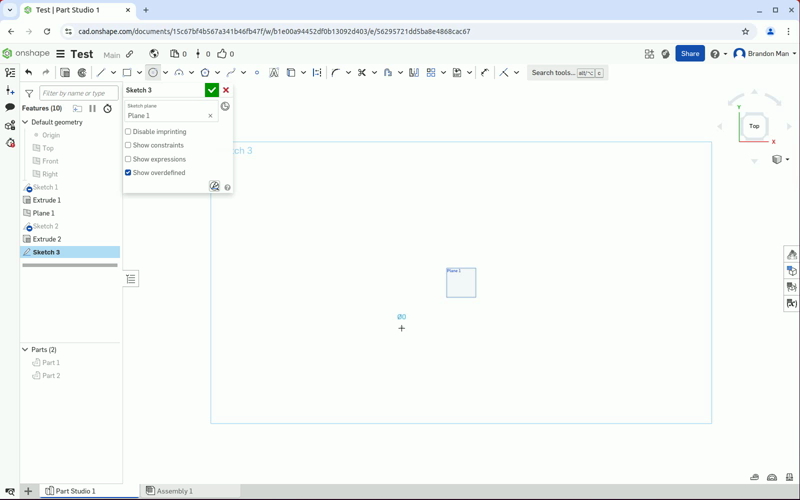
mouse_move(413, 327)
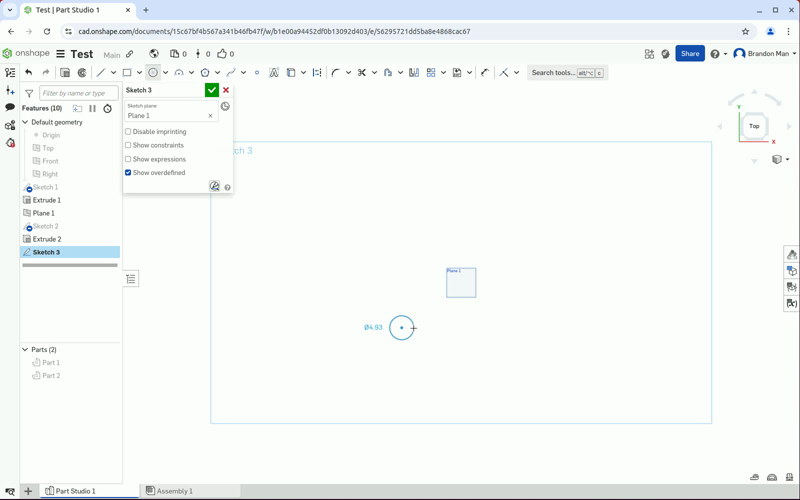
click(413, 327)
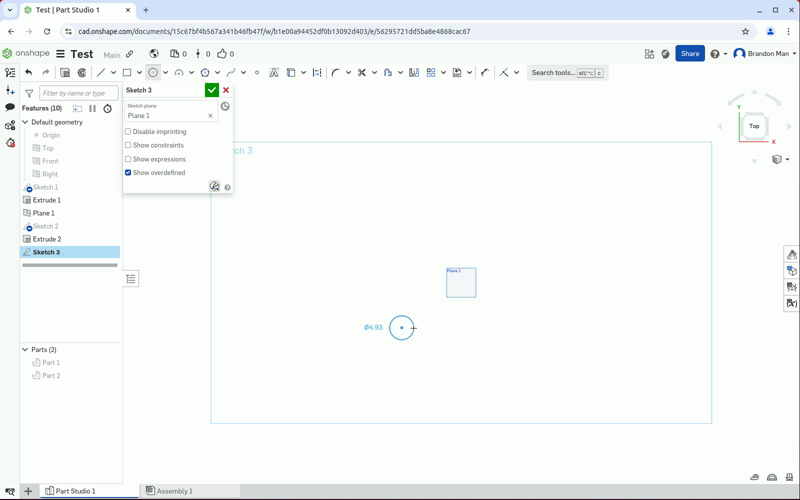
key(esc)
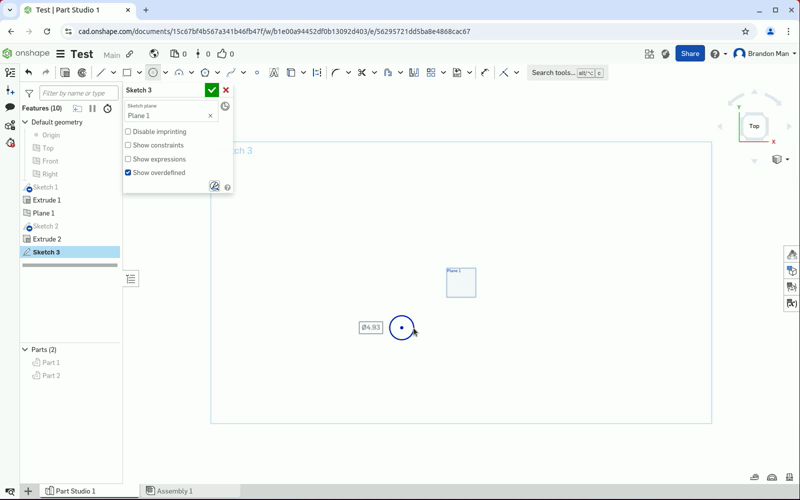
mouse_move(408, 336)
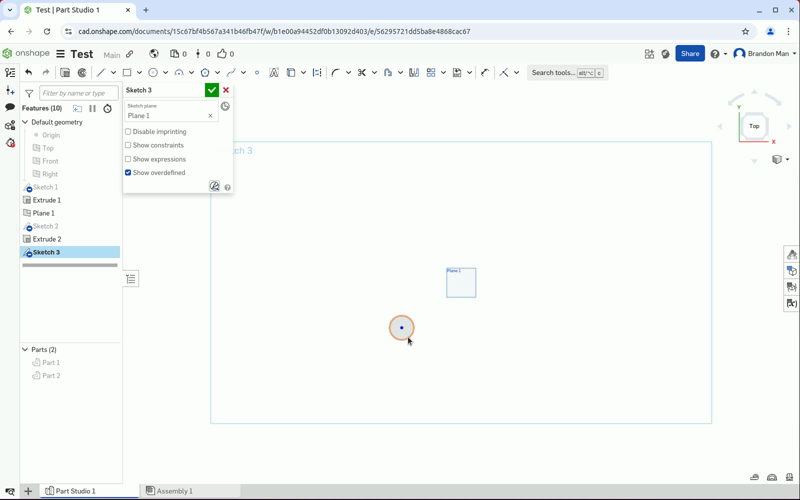
scroll(6)
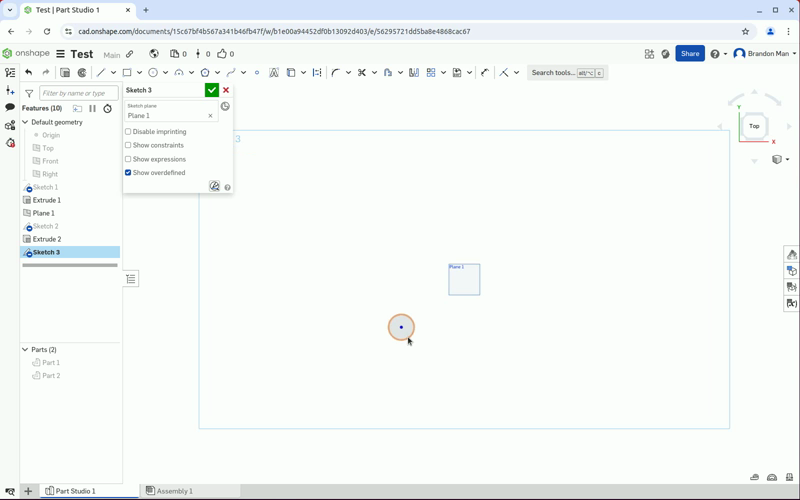
scroll(6)
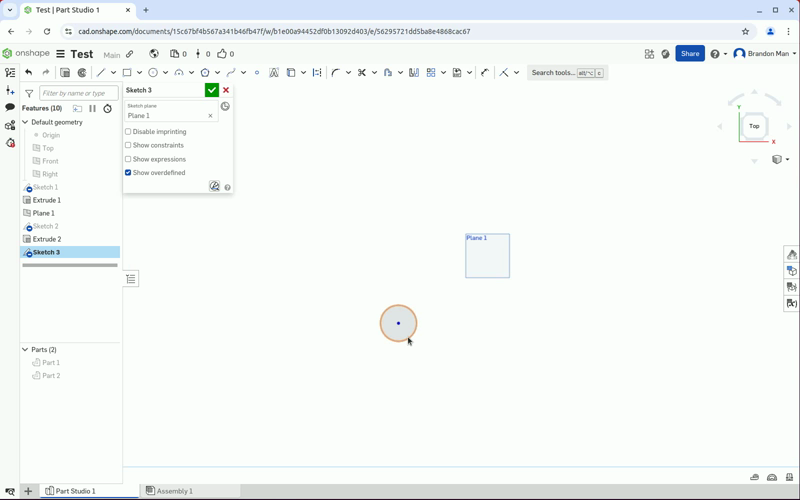
scroll(6)
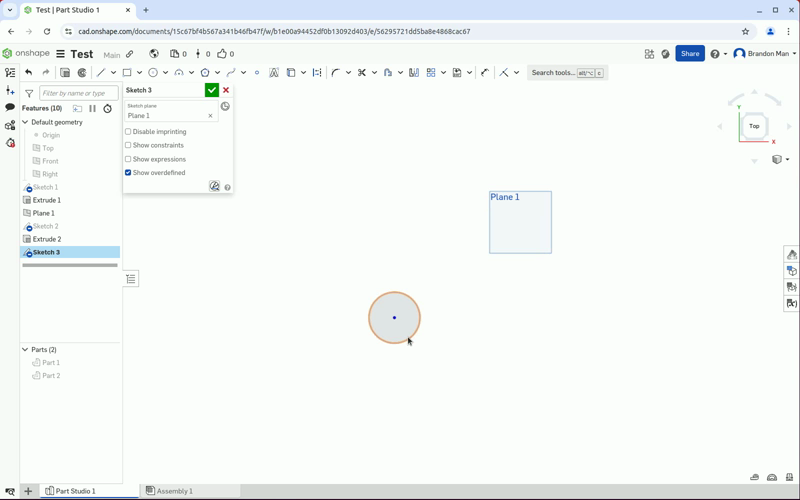
scroll(6)
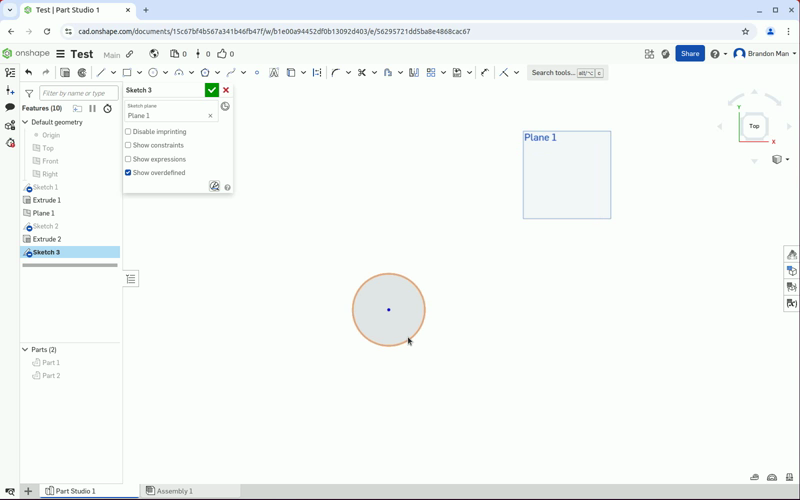
scroll(6)
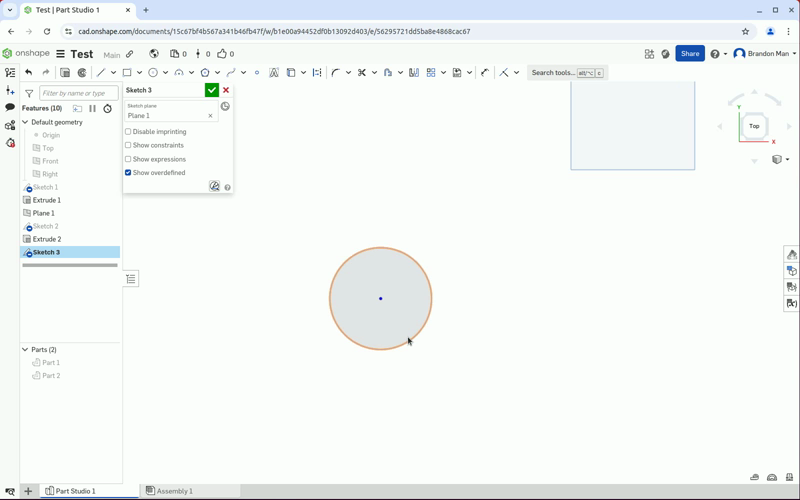
scroll(6)
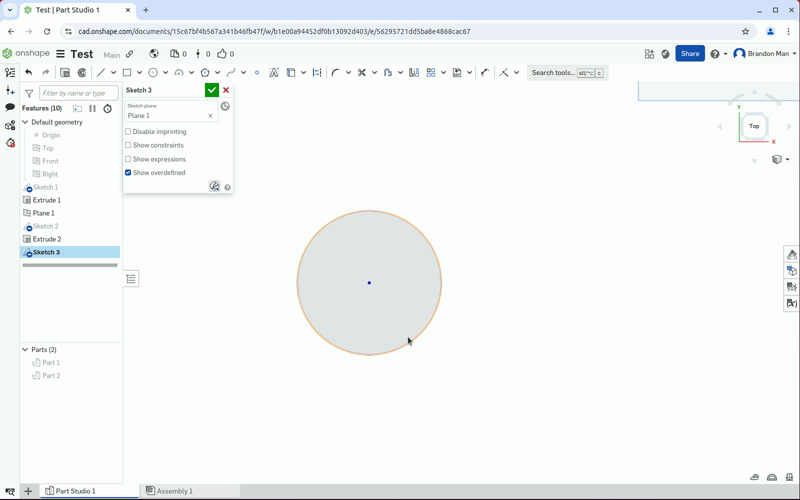
scroll(6)
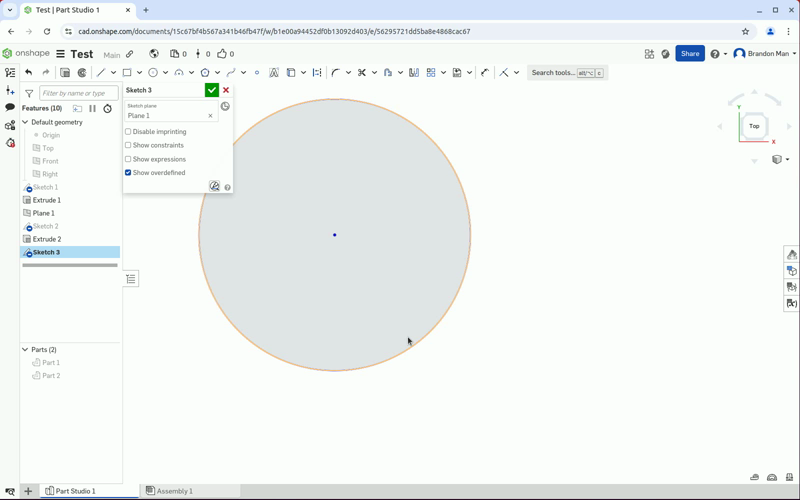
click(408, 336)
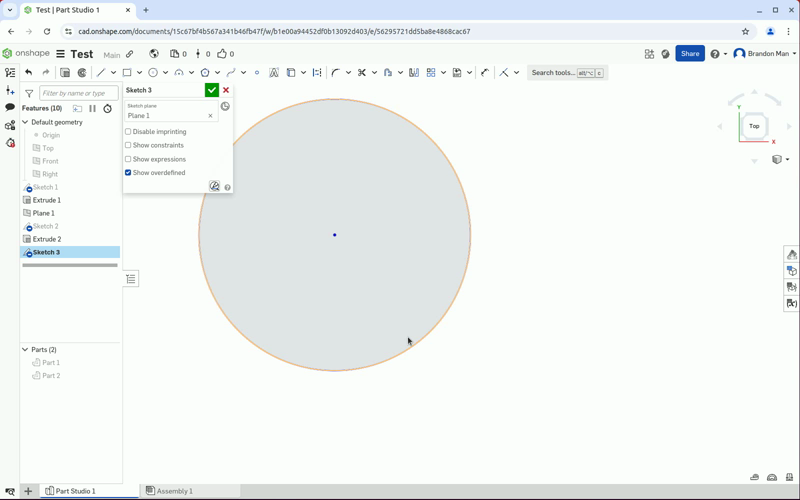
scroll(-6)
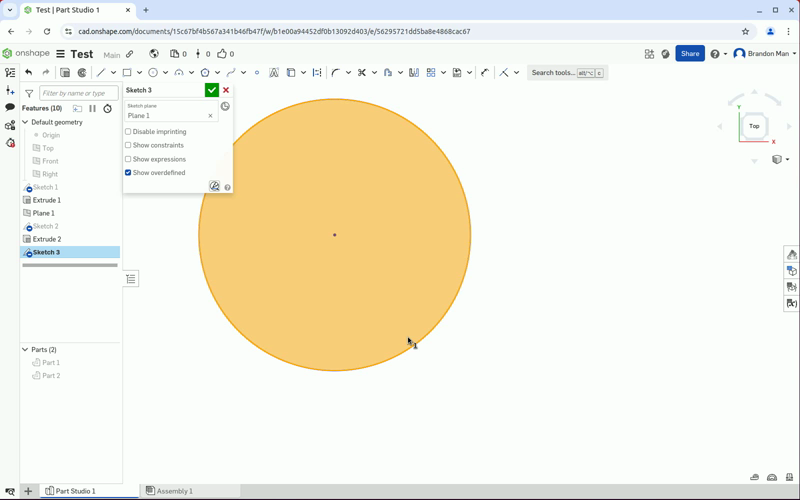
scroll(-6)
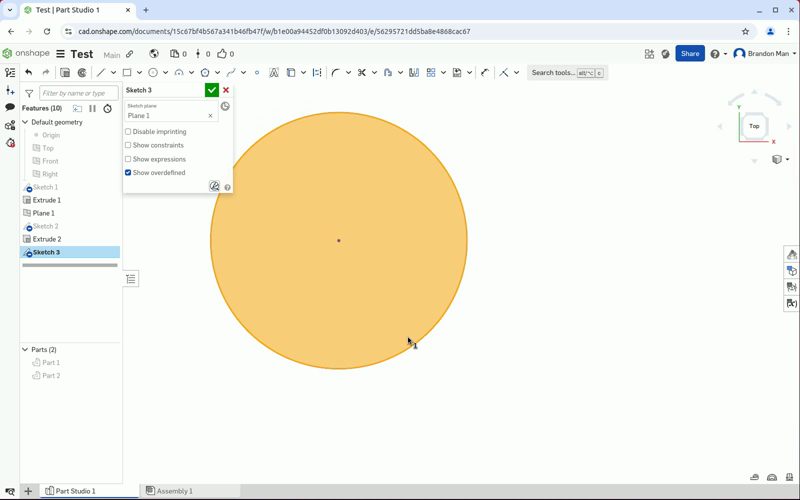
scroll(-6)
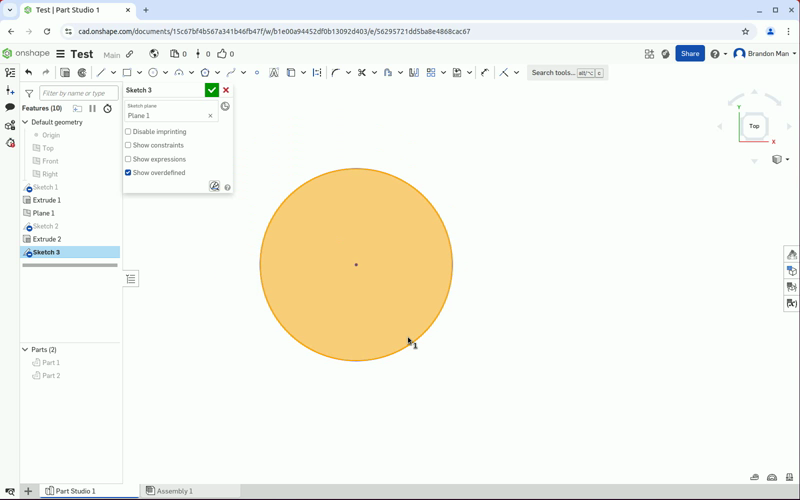
scroll(-6)
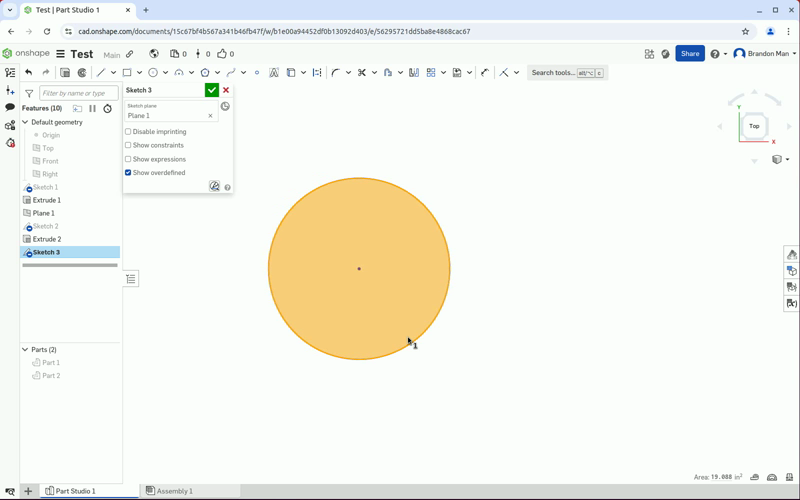
scroll(-6)
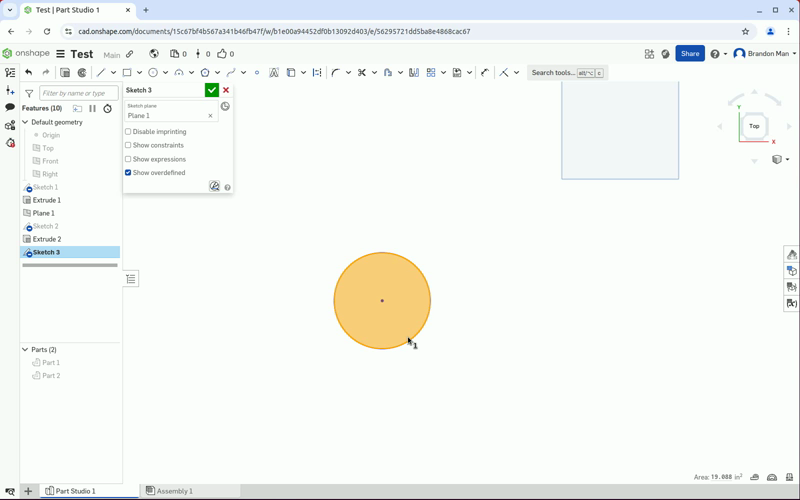
scroll(-6)
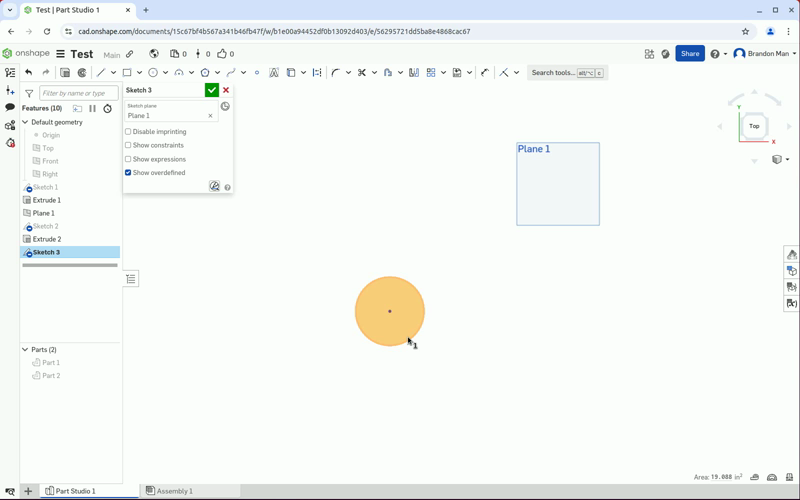
scroll(-6)
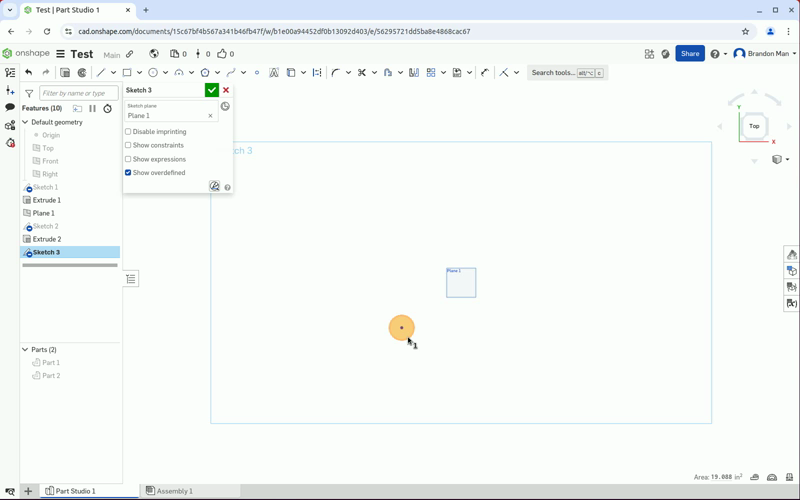
mouse_move(73, 352)
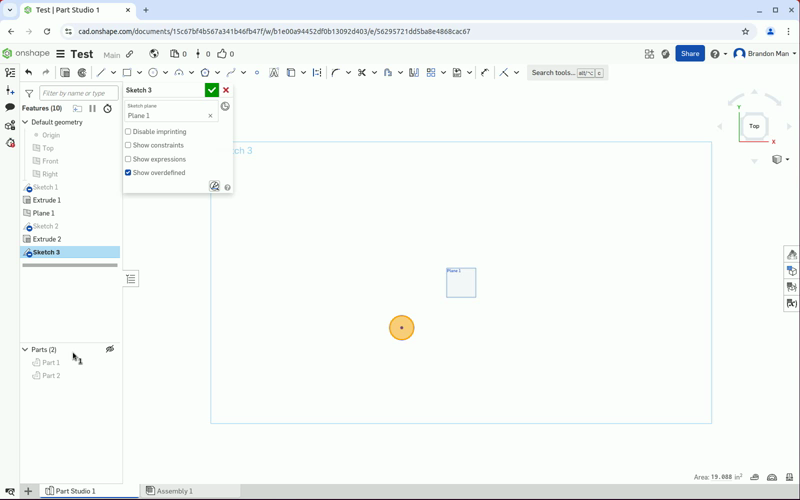
key(shift+y)
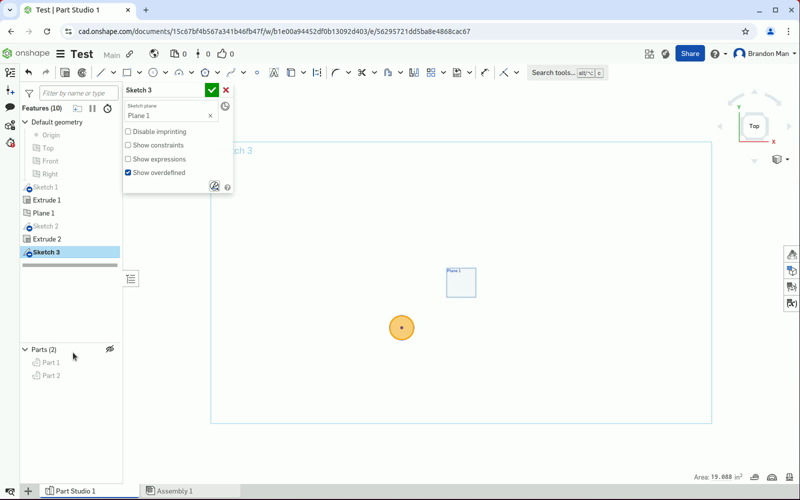
key(shift+e)
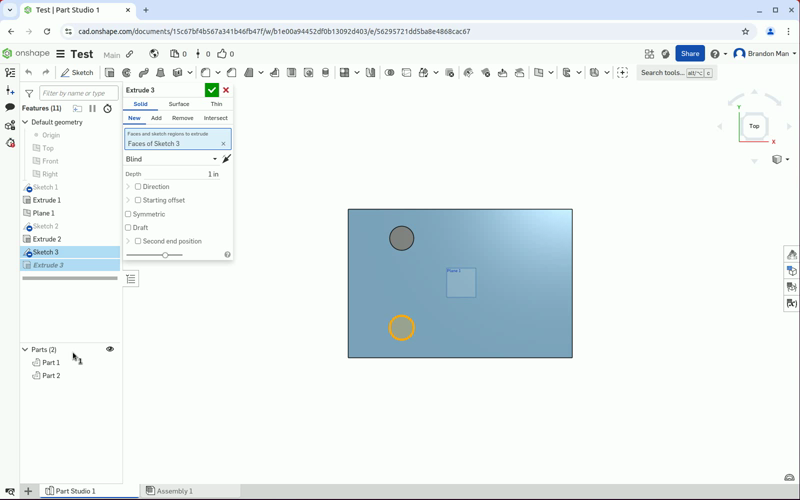
mouse_move(143, 106)
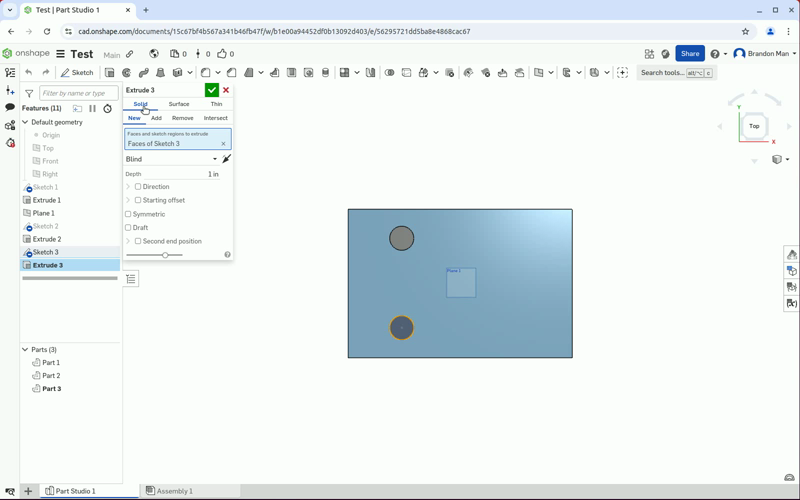
click(143, 106)
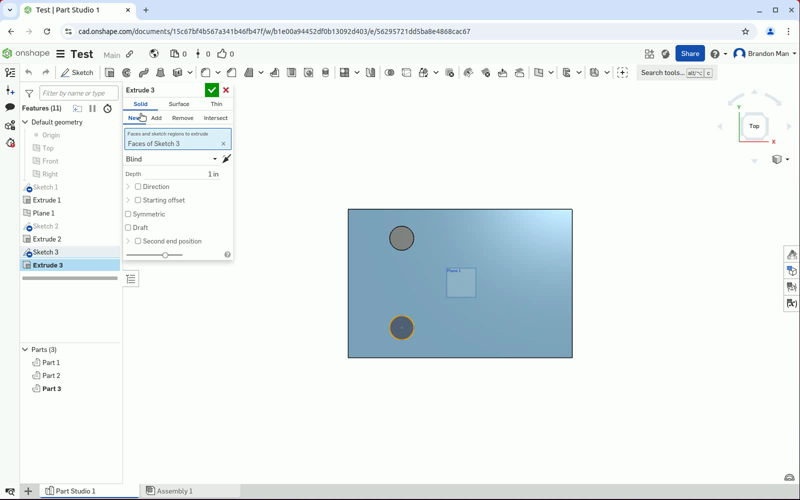
mouse_move(137, 120)
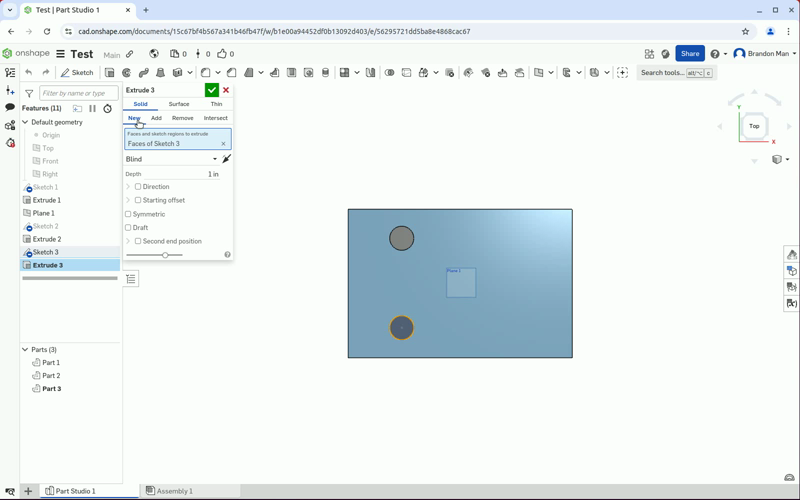
click(137, 120)
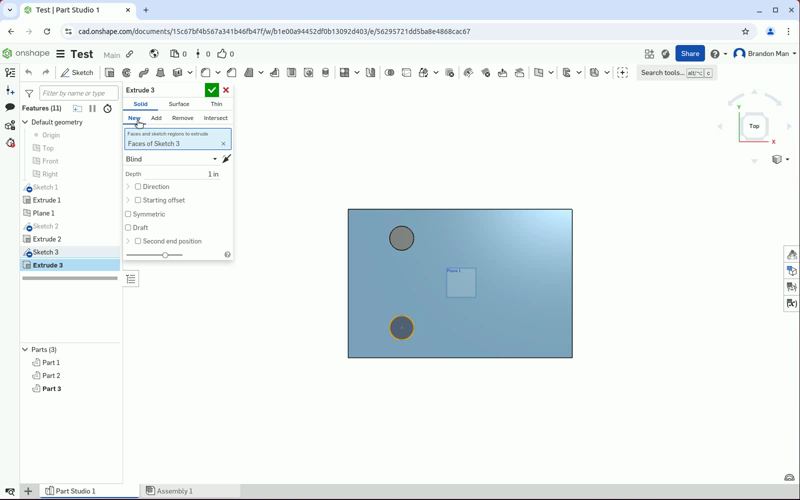
key(tab, 4)
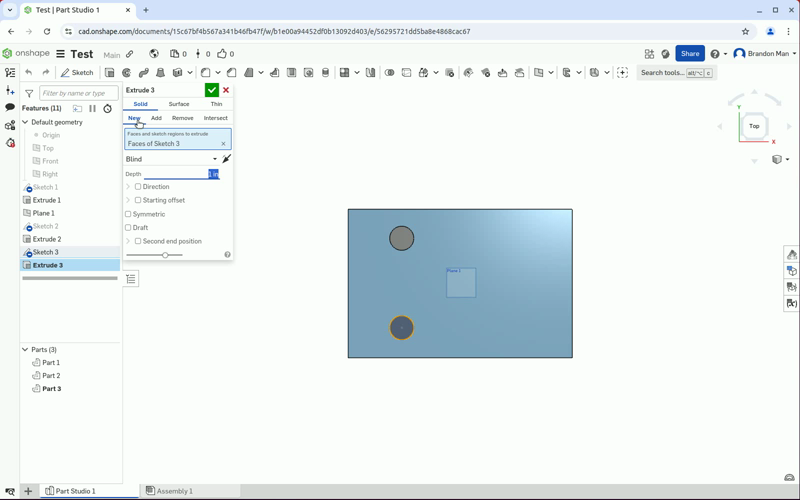
text(15.405)
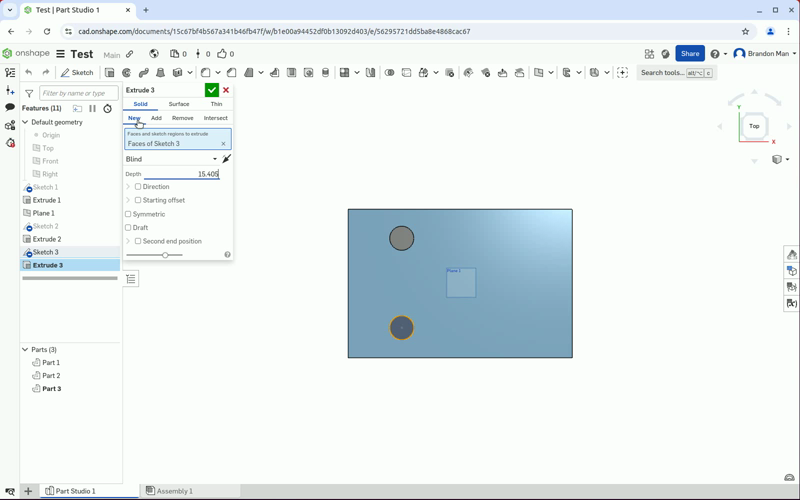
key(enter)
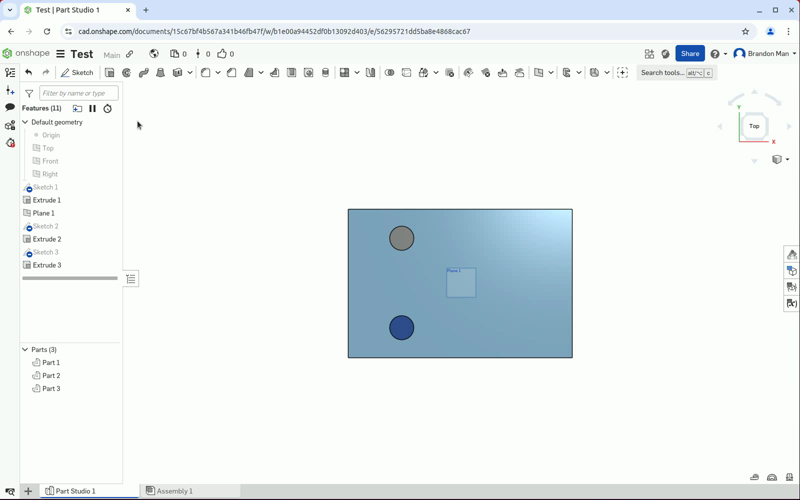
key(shift+h)
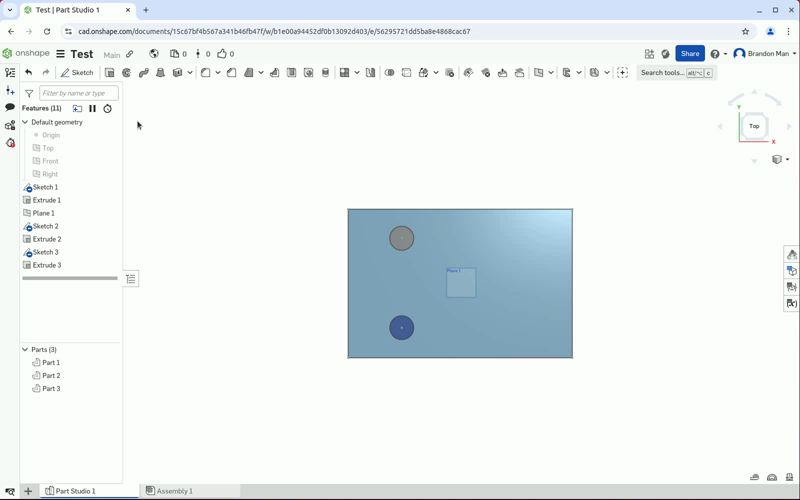
key(shift+h)
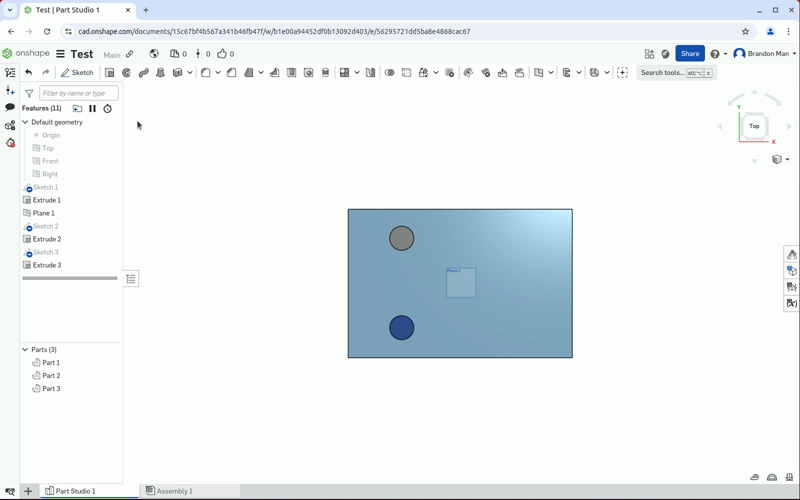
mouse_move(73, 189)
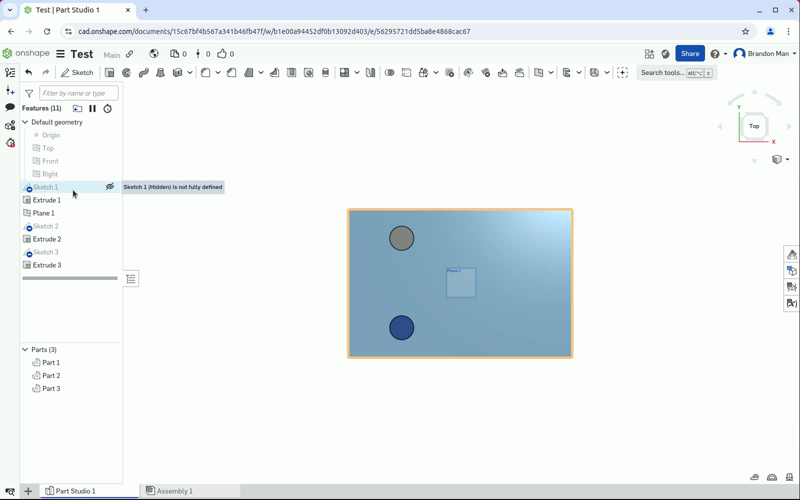
click(73, 189)
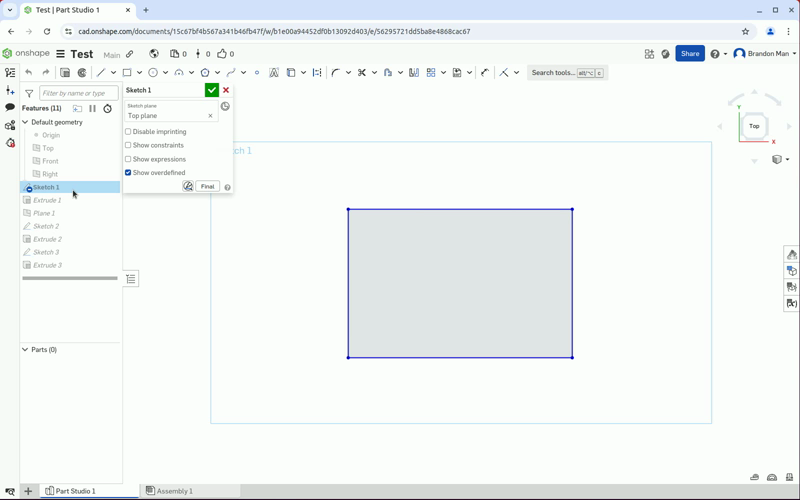
mouse_move(229, 92)
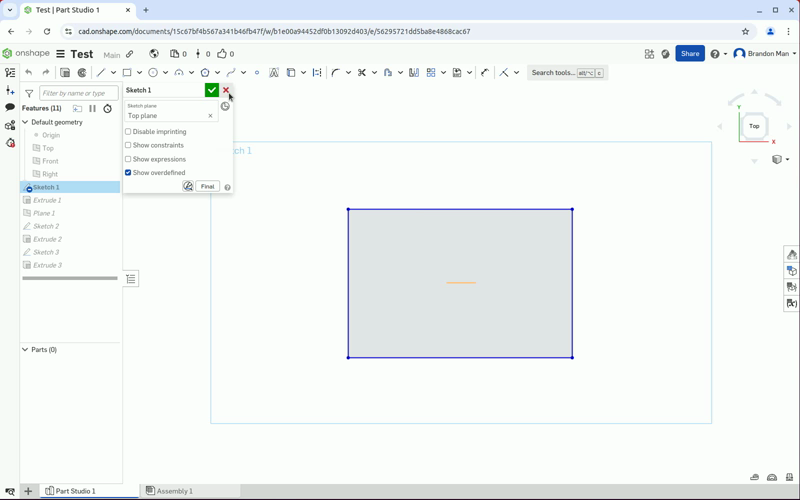
click(229, 92)
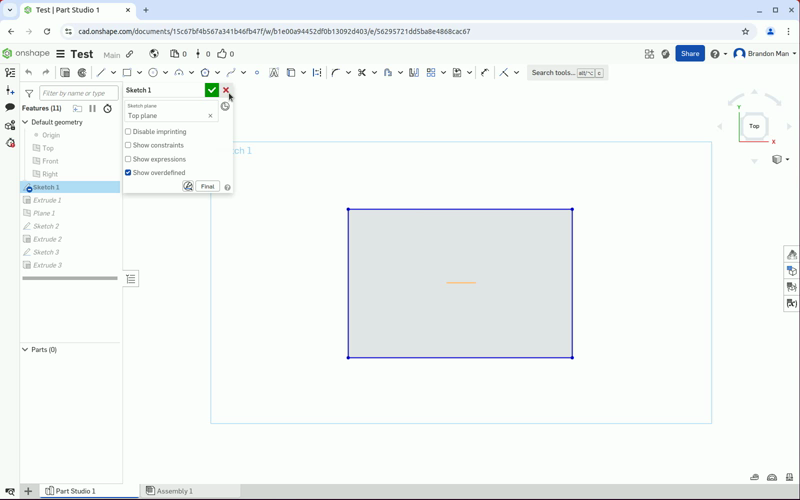
key(shift+s)
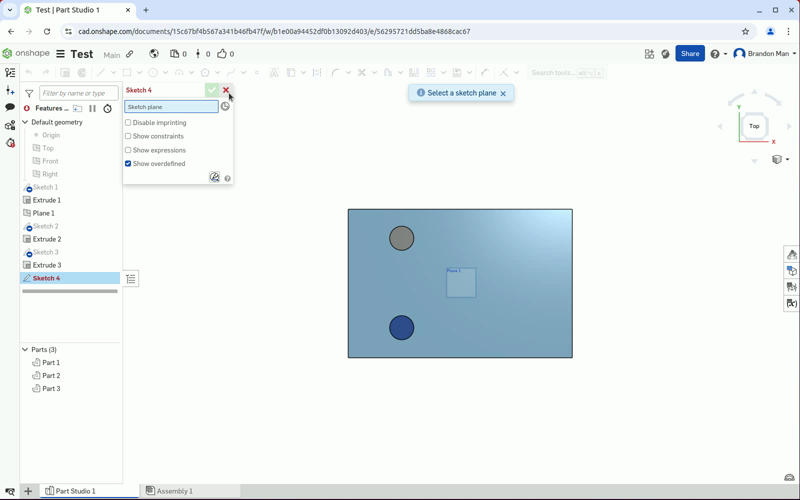
mouse_move(73, 215)
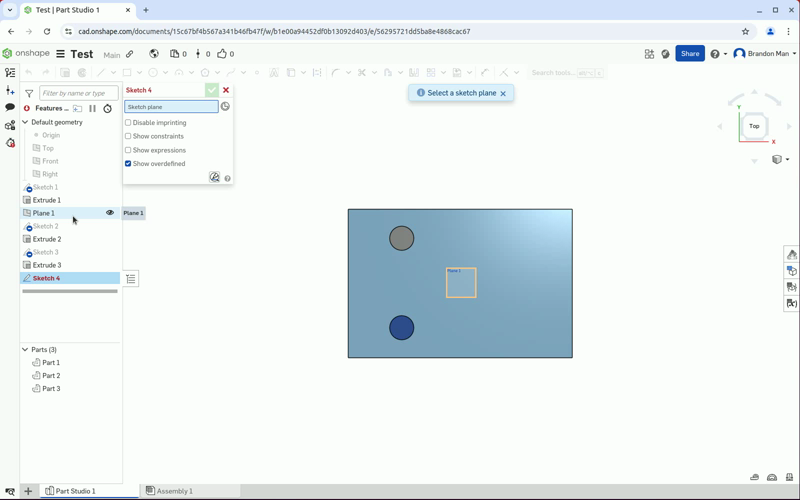
click(73, 215)
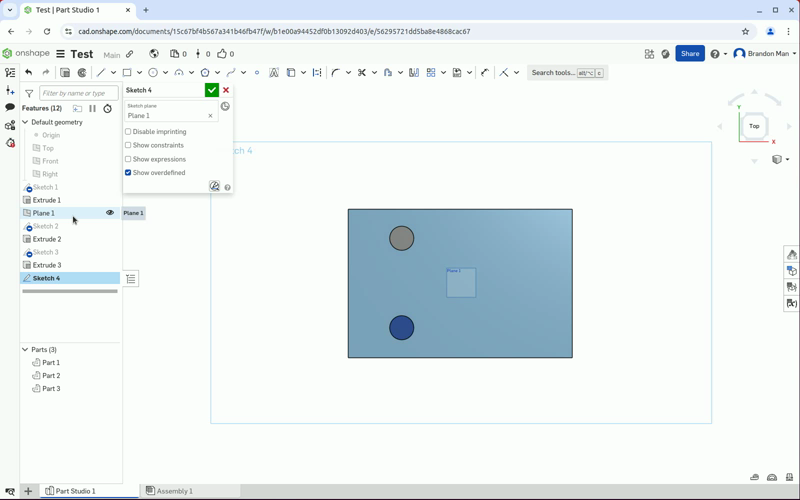
mouse_move(73, 352)
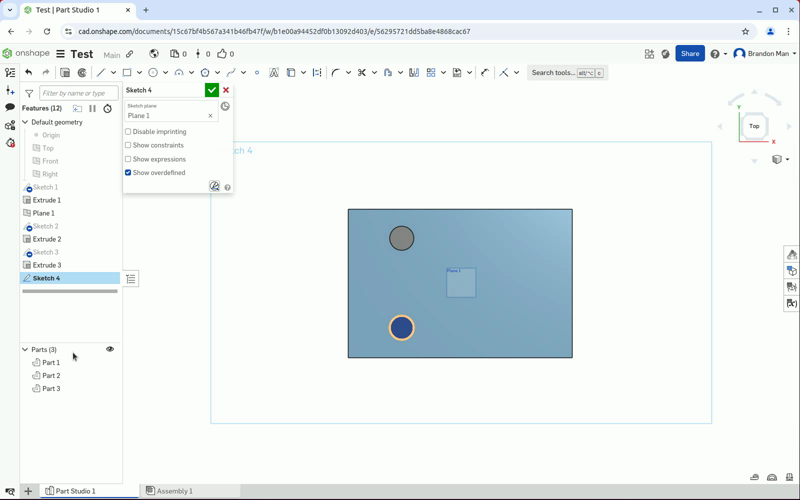
key(y)
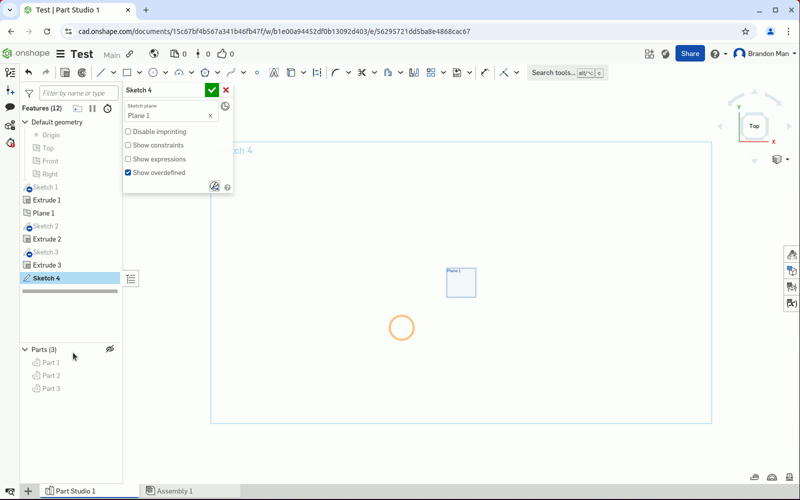
key(l)
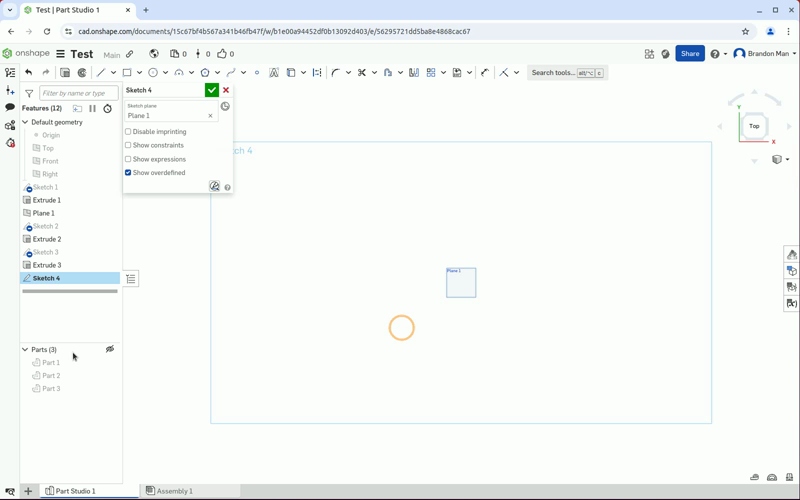
key_down(shift)
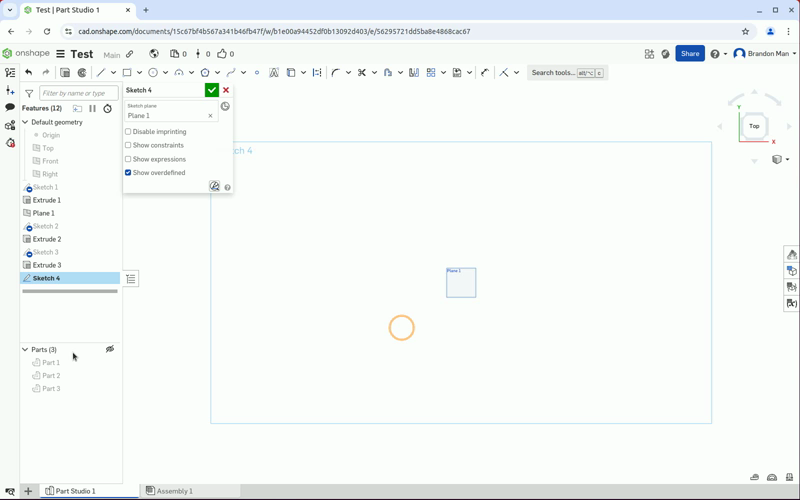
mouse_move(508, 238)
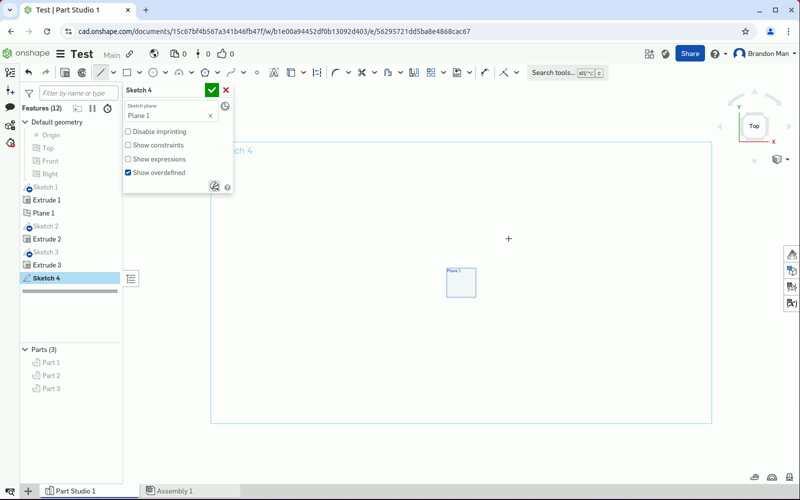
click(508, 238)
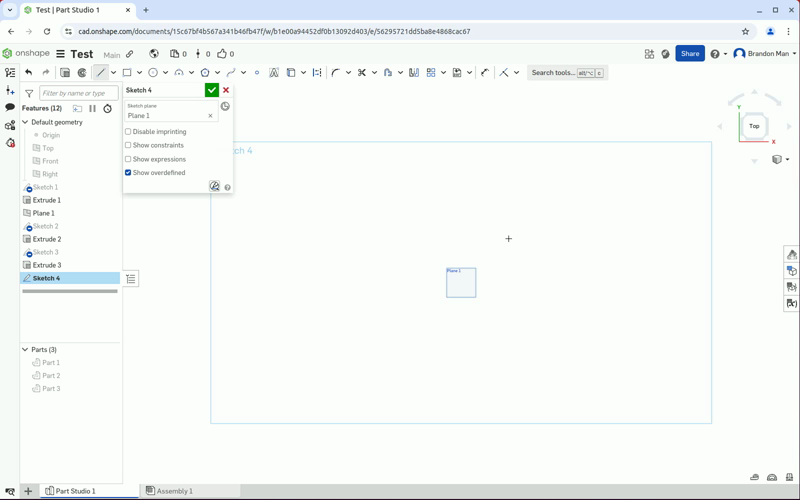
key_up(shift)
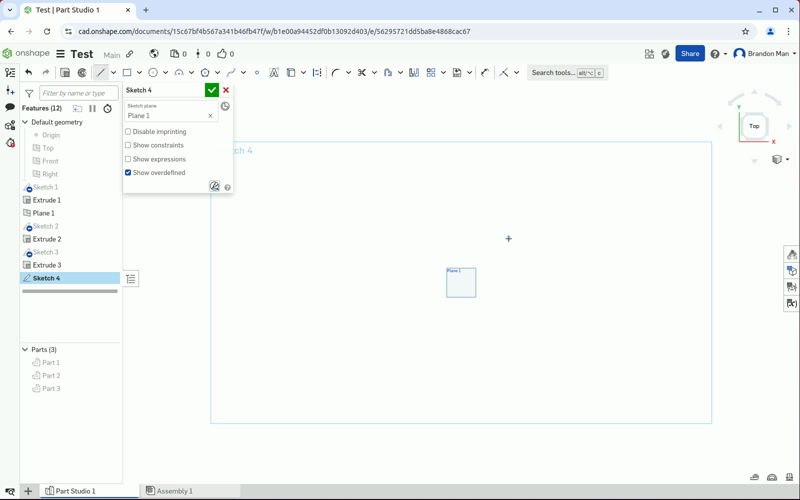
key_down(shift)
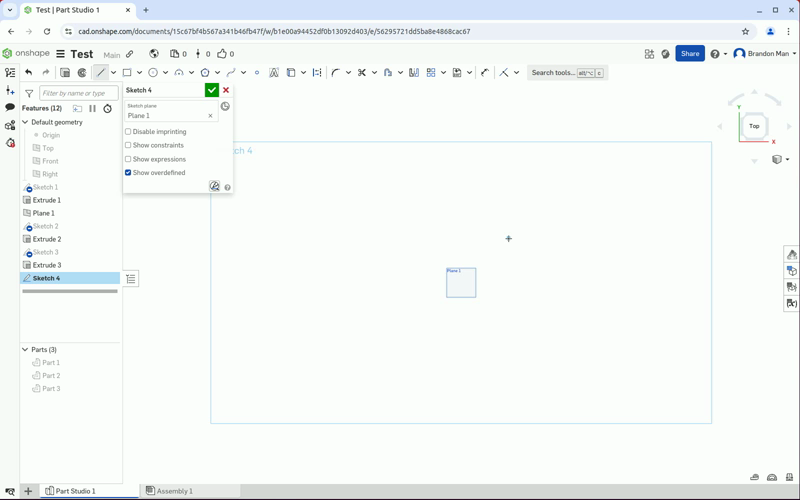
mouse_move(538, 238)
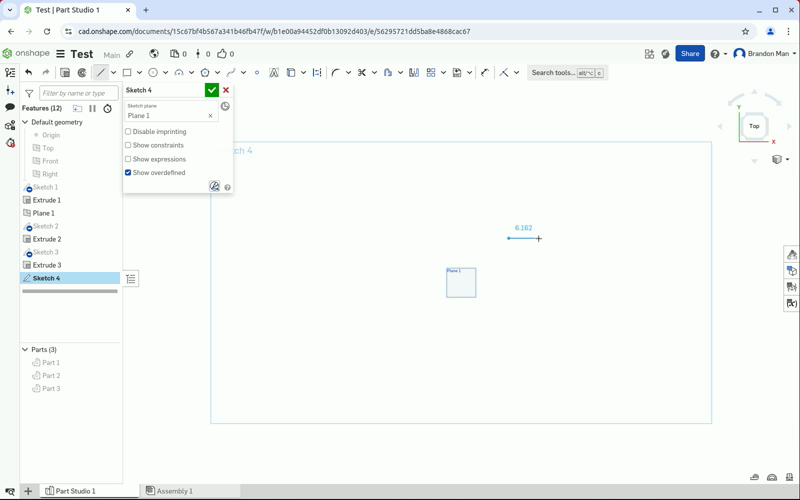
mouse_move(521, 238)
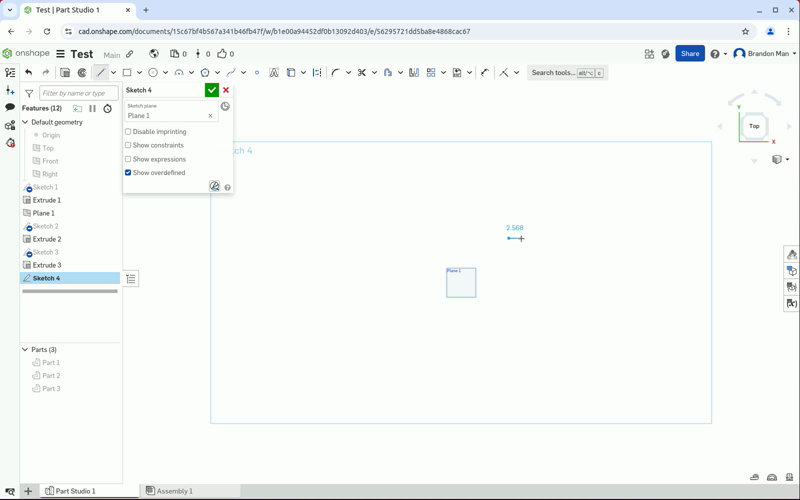
click(521, 238)
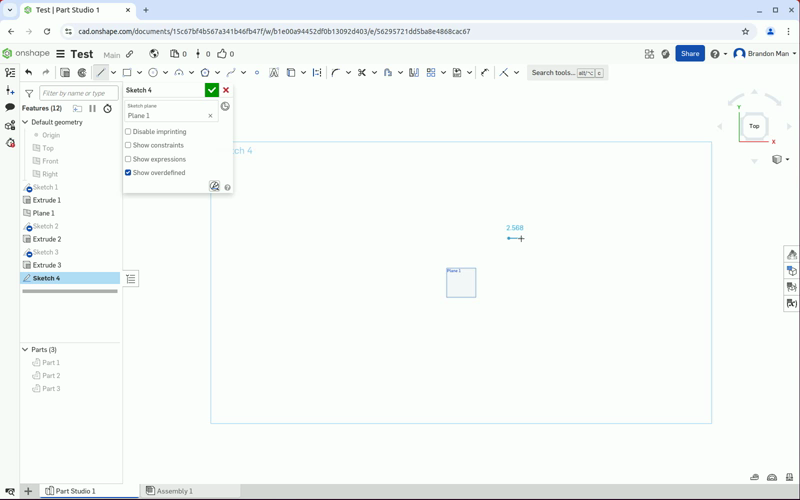
key_up(shift)
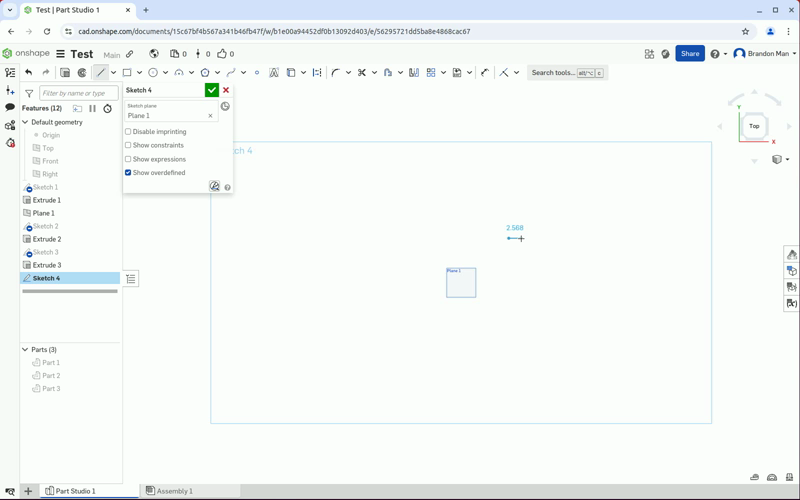
key_down(shift)
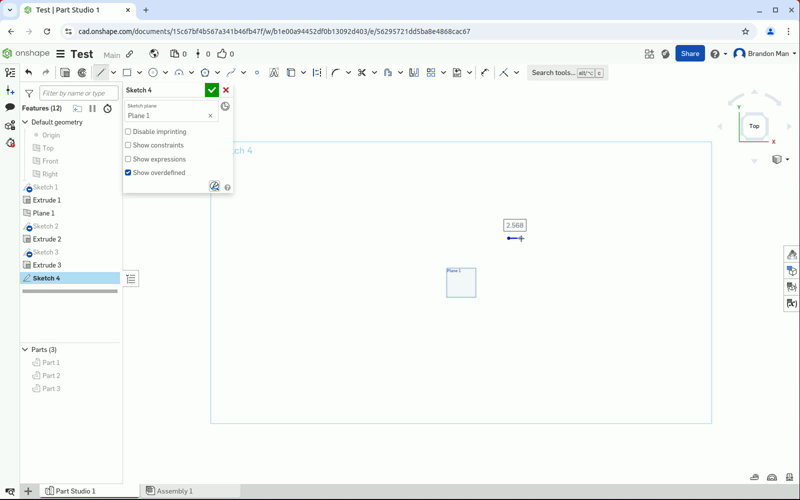
mouse_move(551, 238)
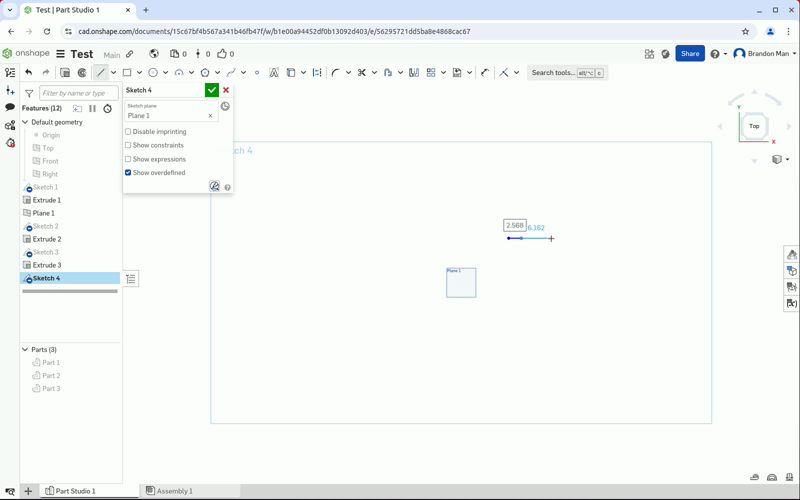
mouse_move(521, 250)
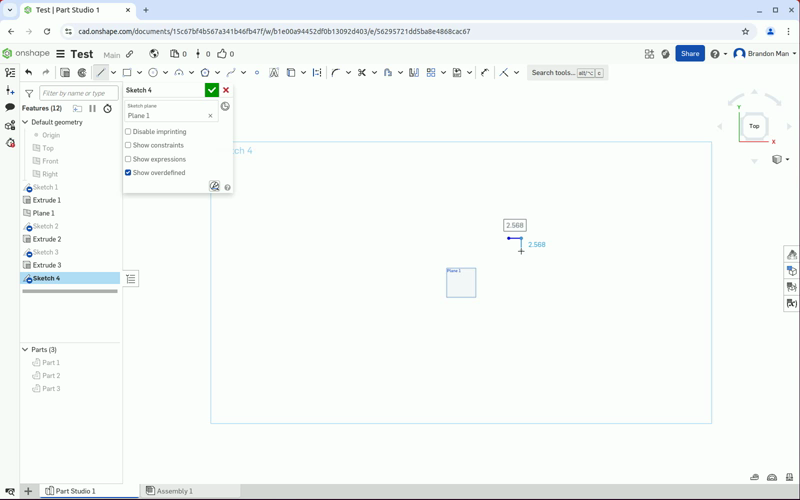
click(521, 250)
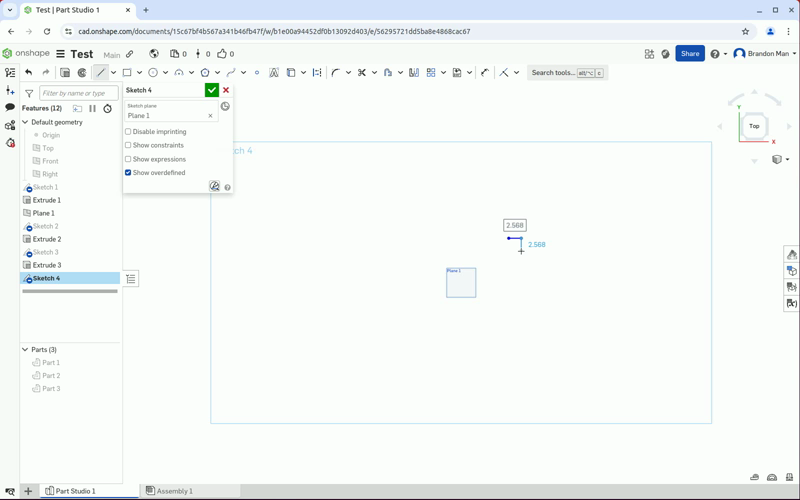
key_up(shift)
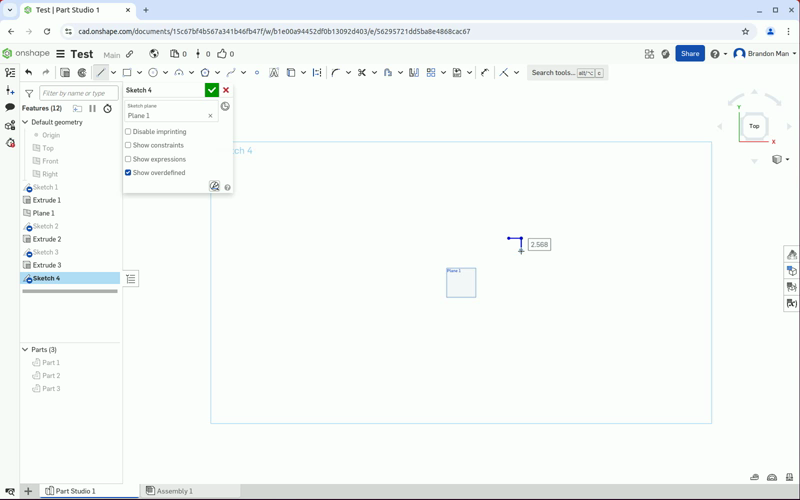
key(esc)
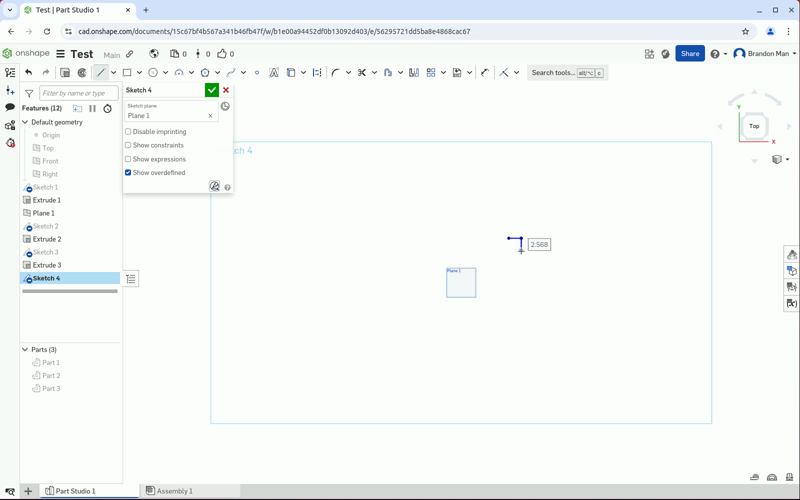
key(a)
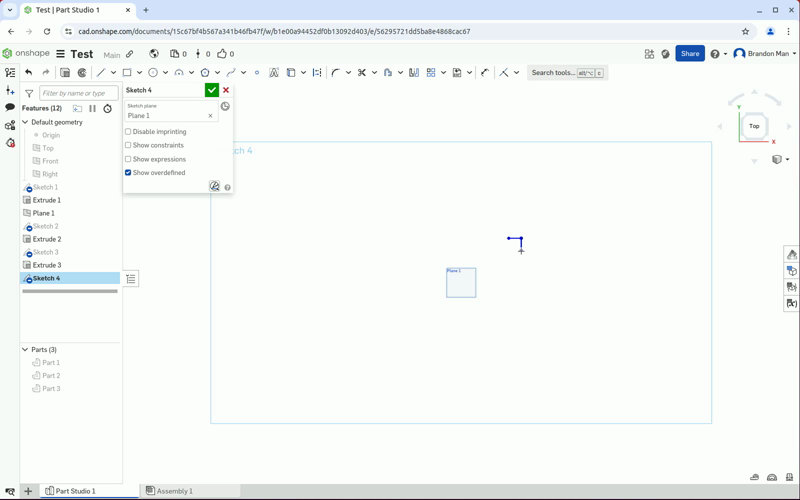
mouse_move(521, 250)
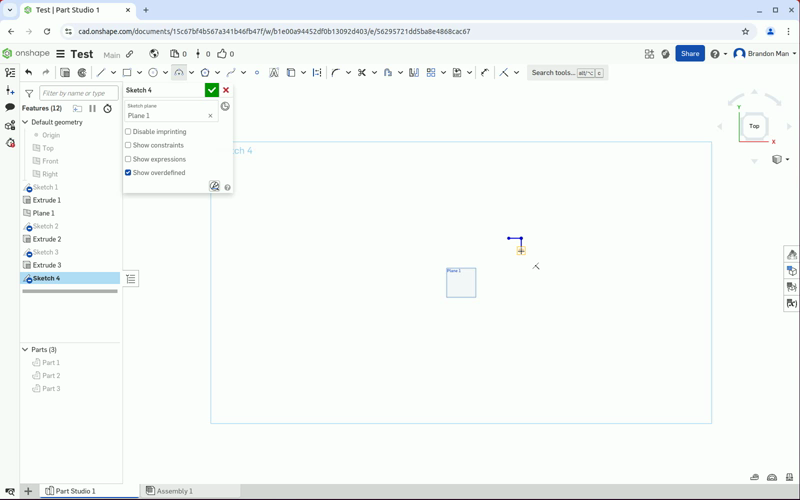
click(521, 250)
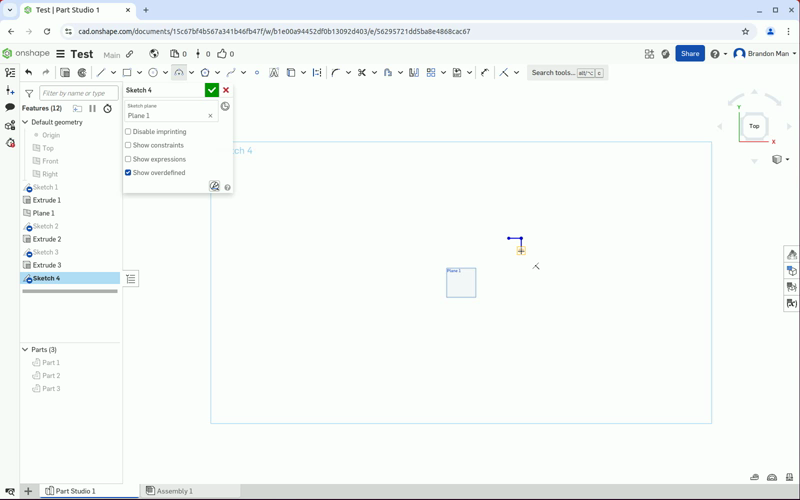
mouse_move(508, 238)
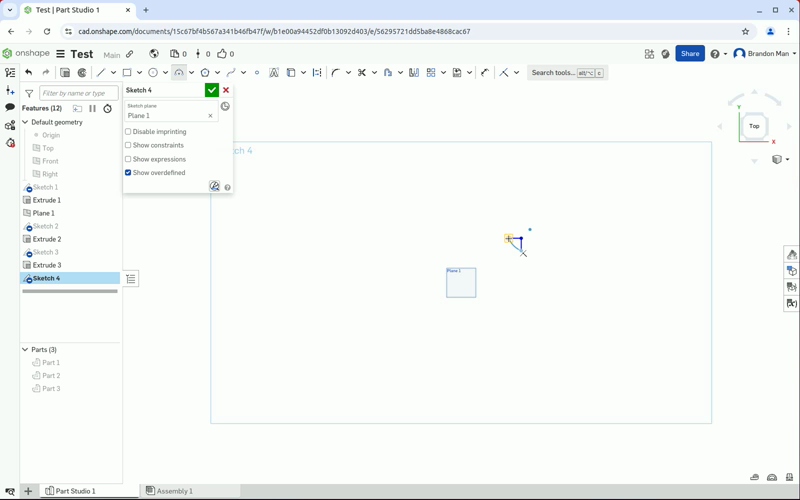
click(508, 238)
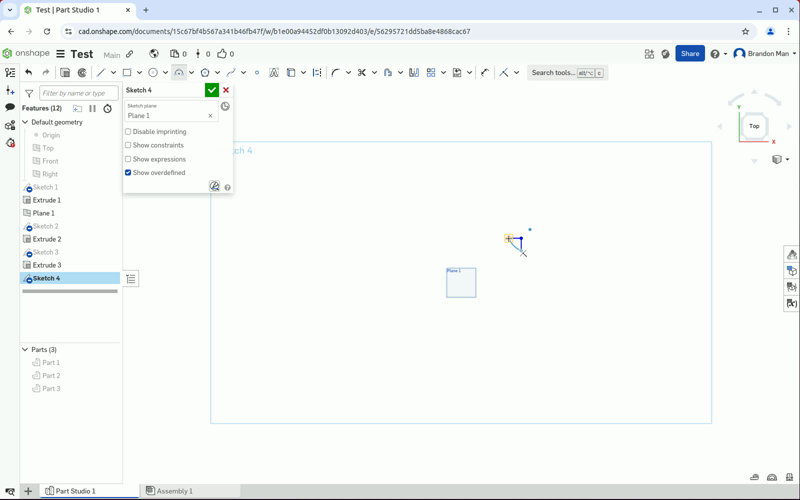
key_down(shift)
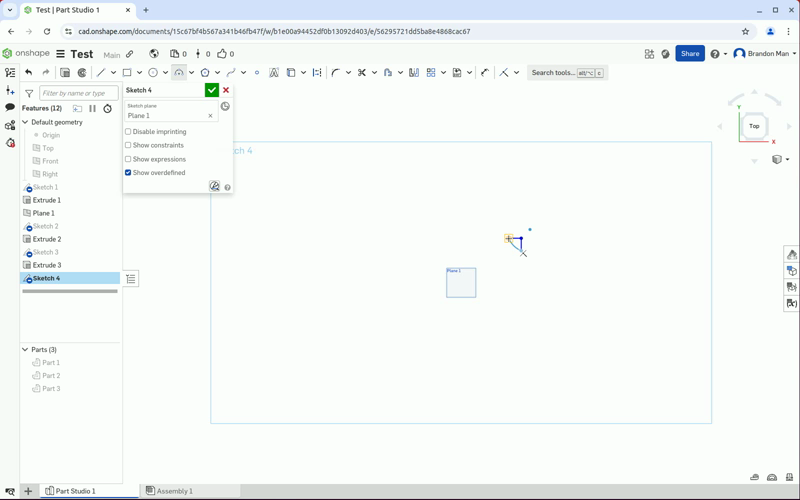
mouse_move(529, 229)
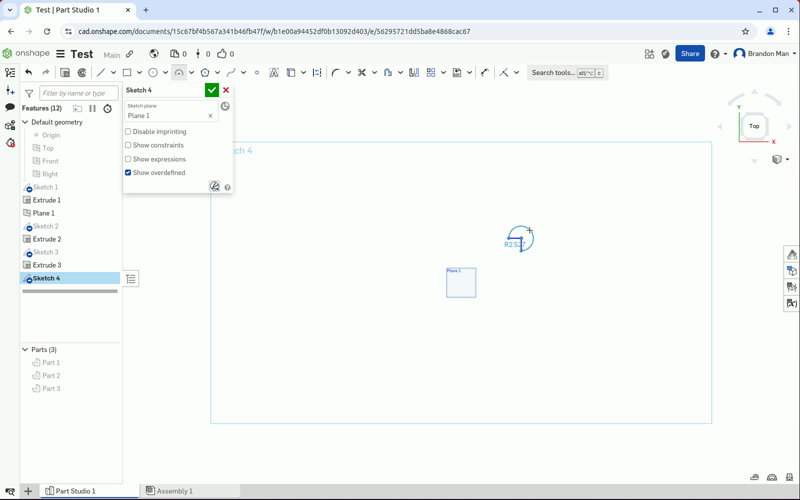
click(529, 229)
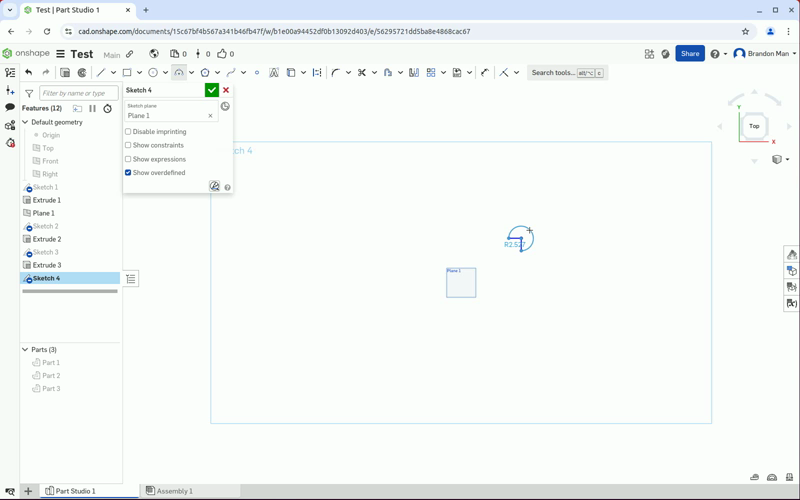
key_up(shift)
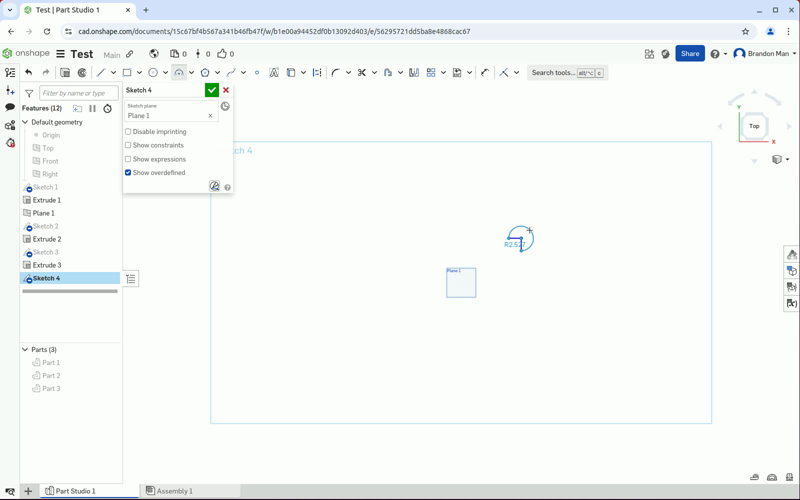
key(esc)
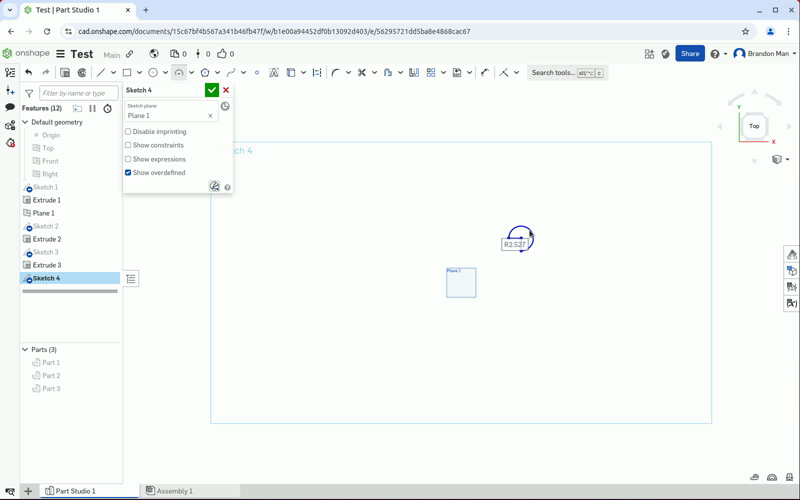
mouse_move(509, 236)
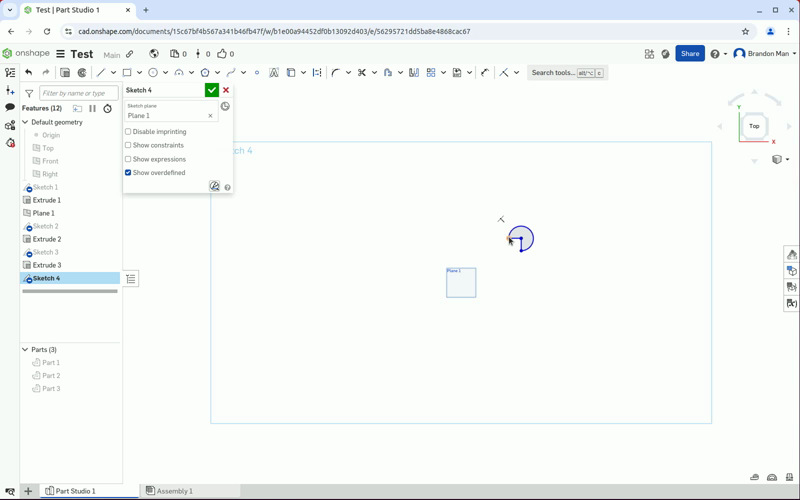
scroll(6)
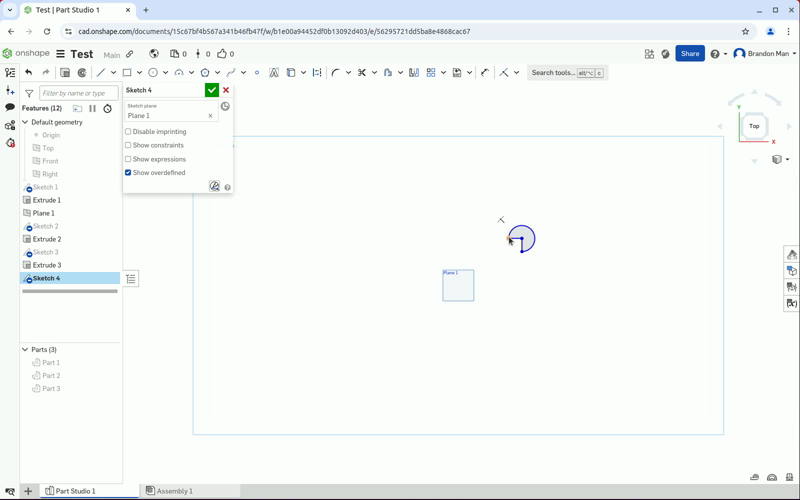
scroll(6)
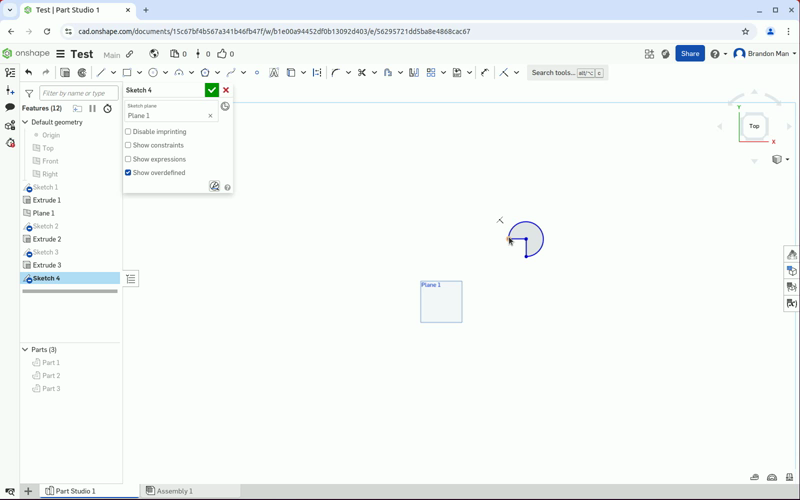
scroll(6)
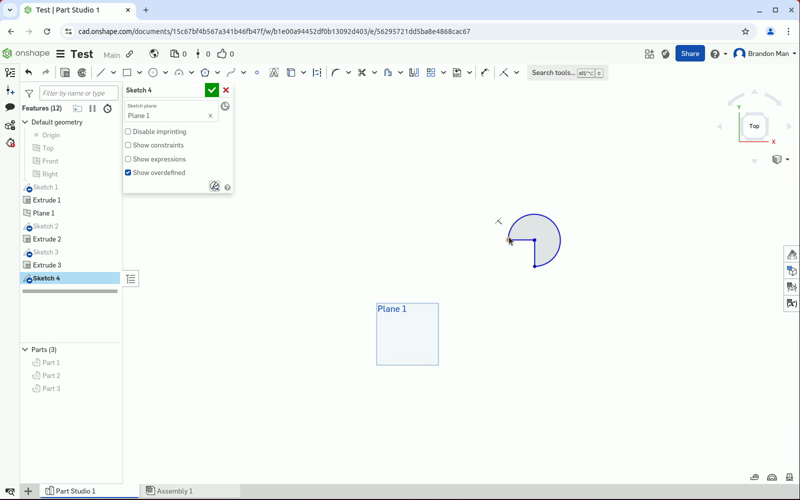
scroll(6)
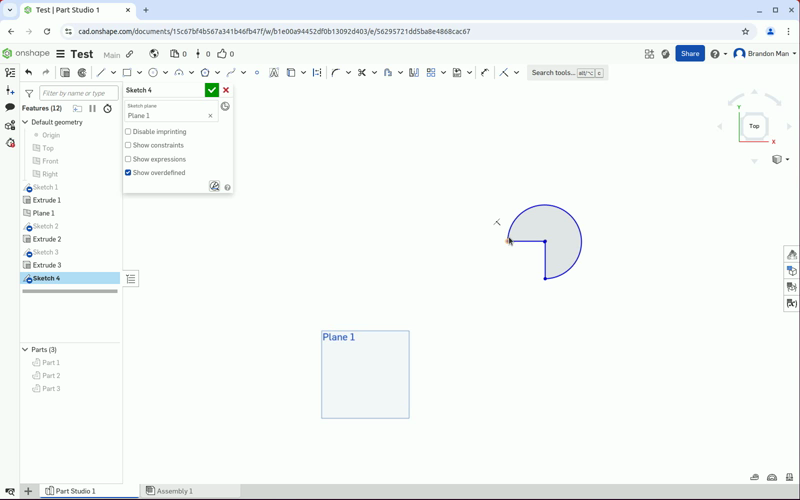
scroll(6)
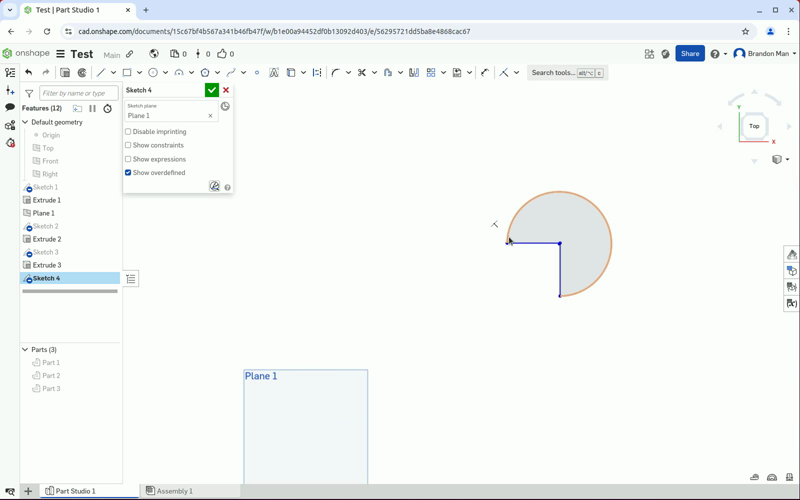
scroll(6)
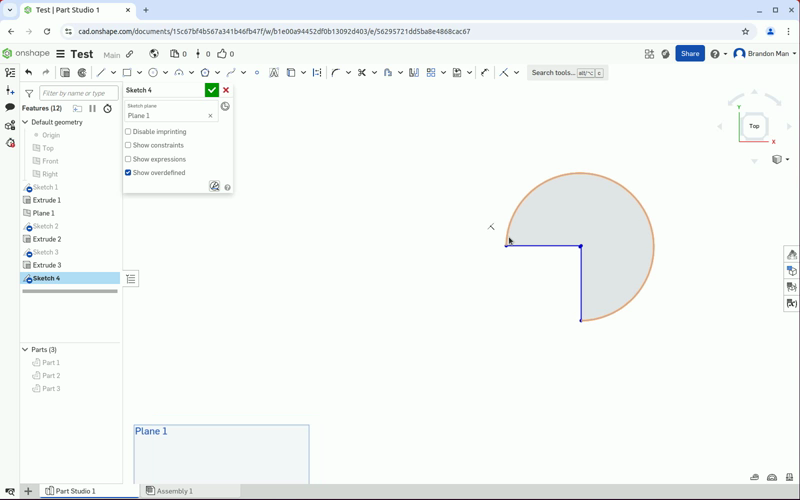
scroll(6)
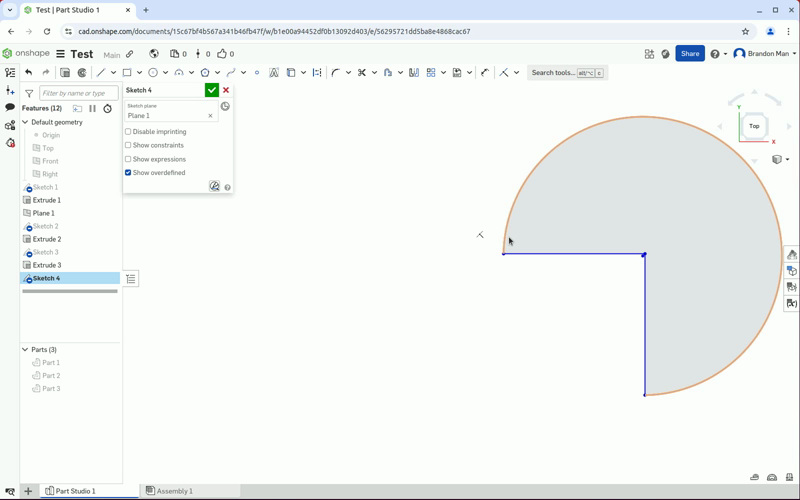
click(509, 236)
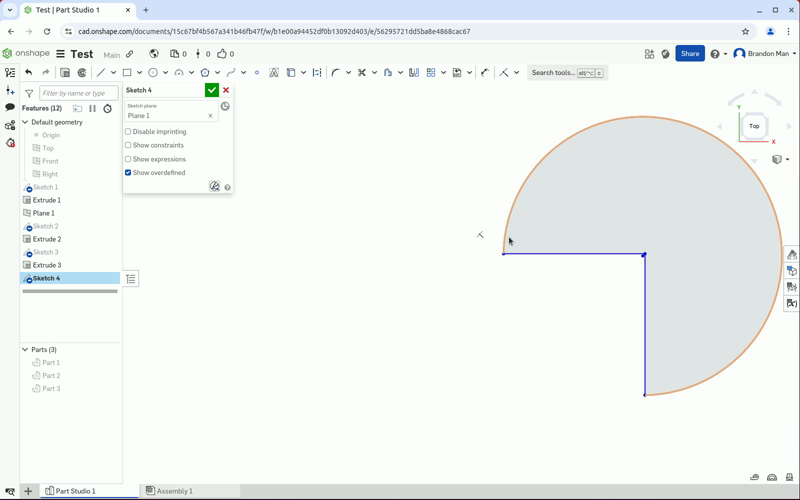
scroll(-6)
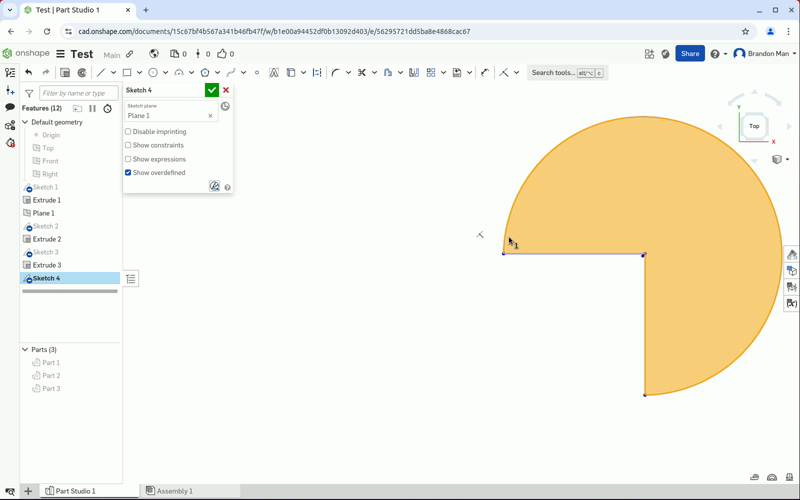
scroll(-6)
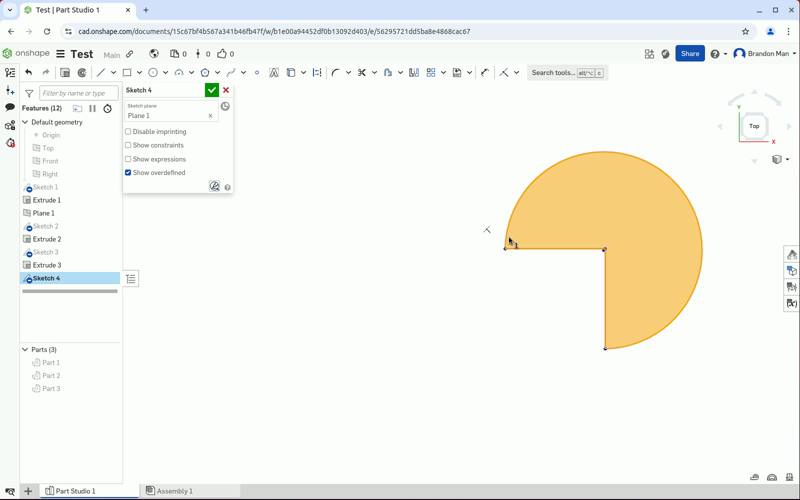
scroll(-6)
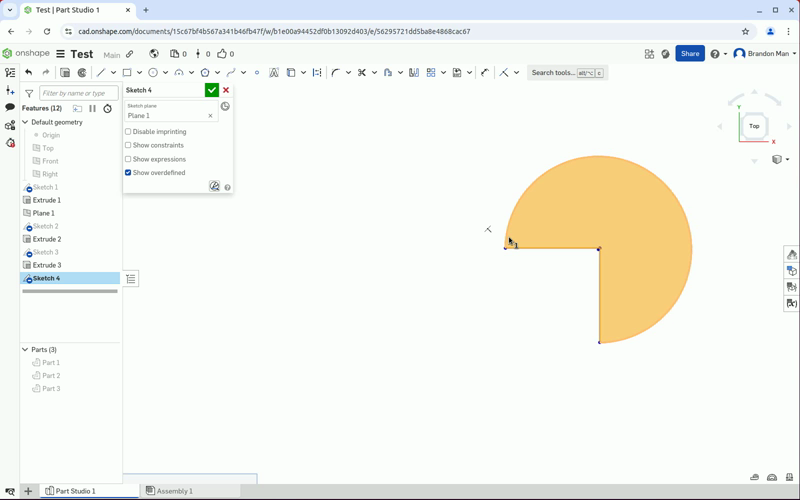
scroll(-6)
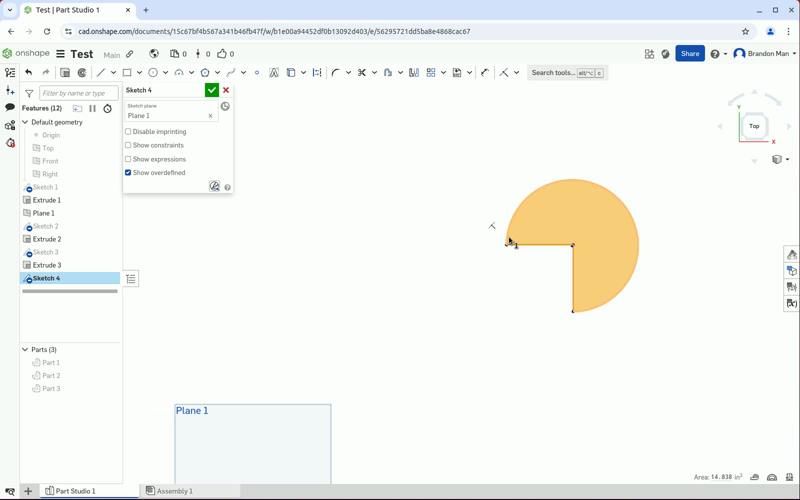
scroll(-6)
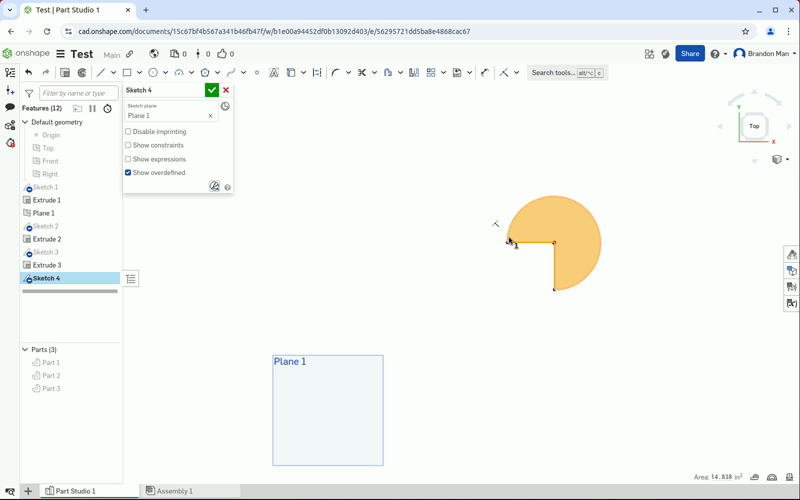
scroll(-6)
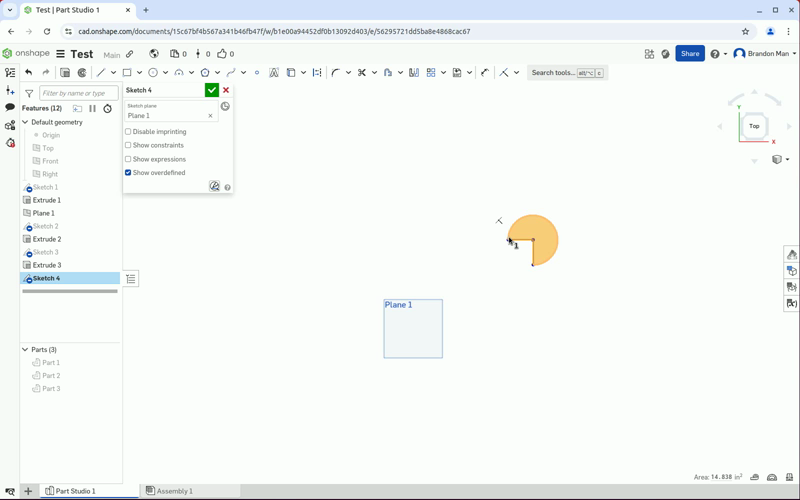
scroll(-6)
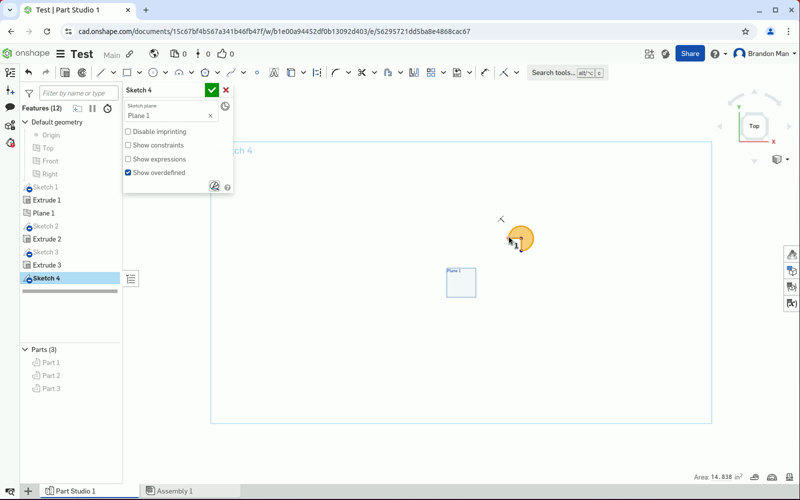
mouse_move(73, 352)
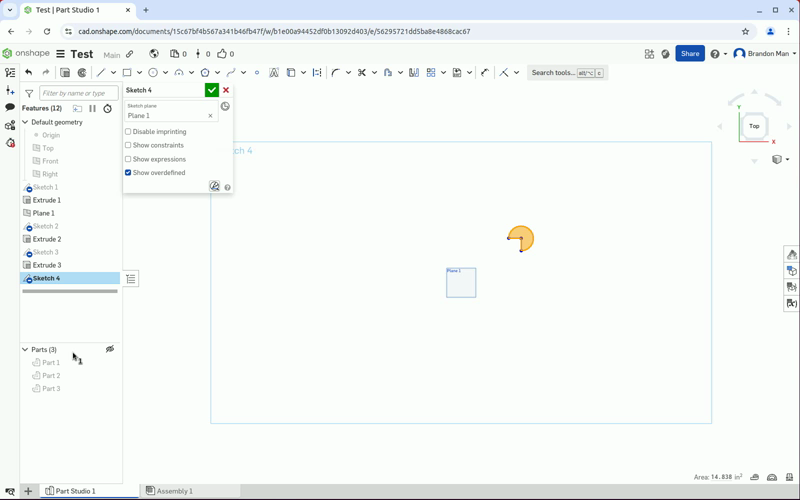
key(shift+y)
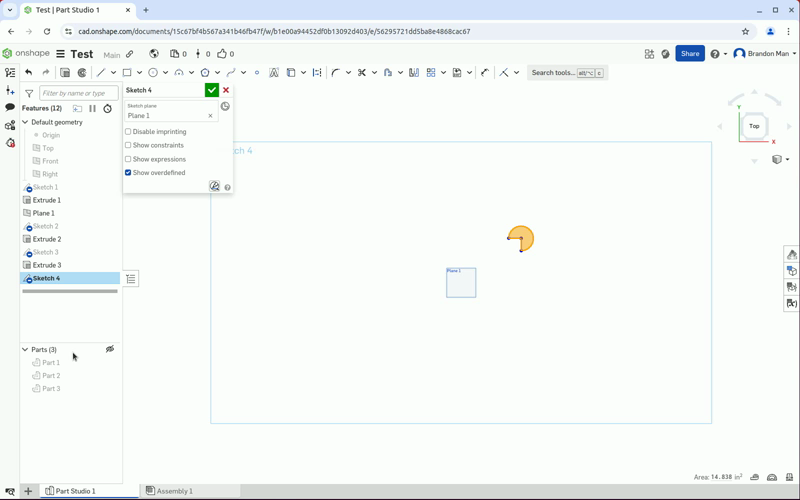
key(shift+e)
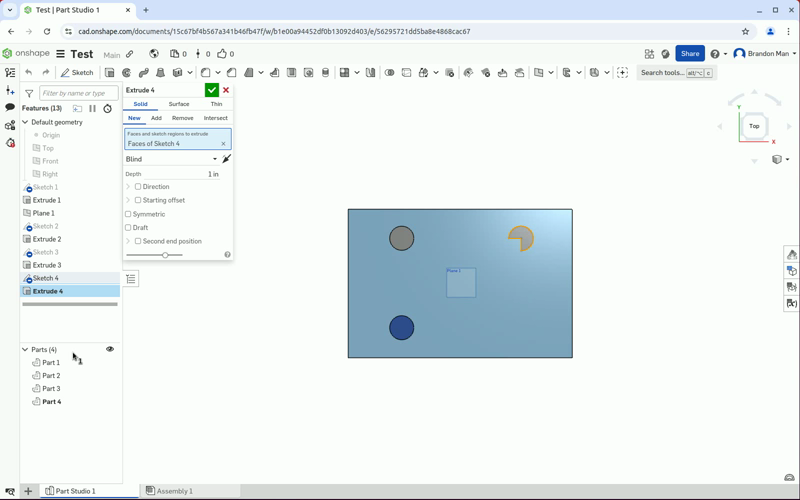
mouse_move(143, 106)
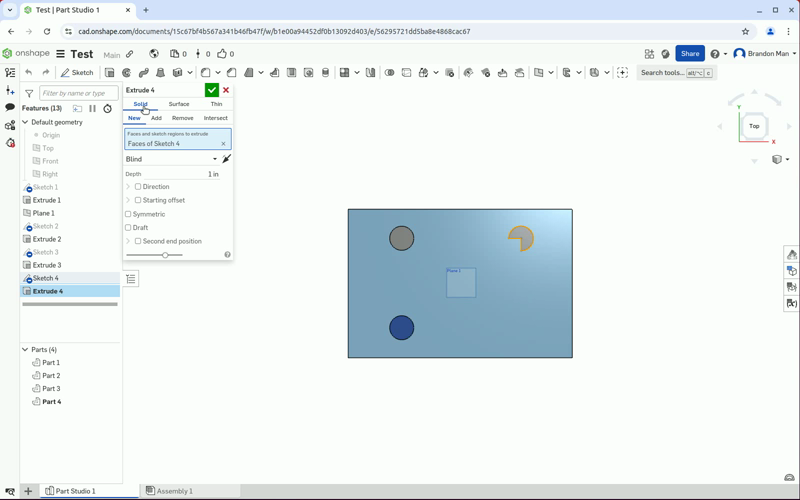
click(143, 106)
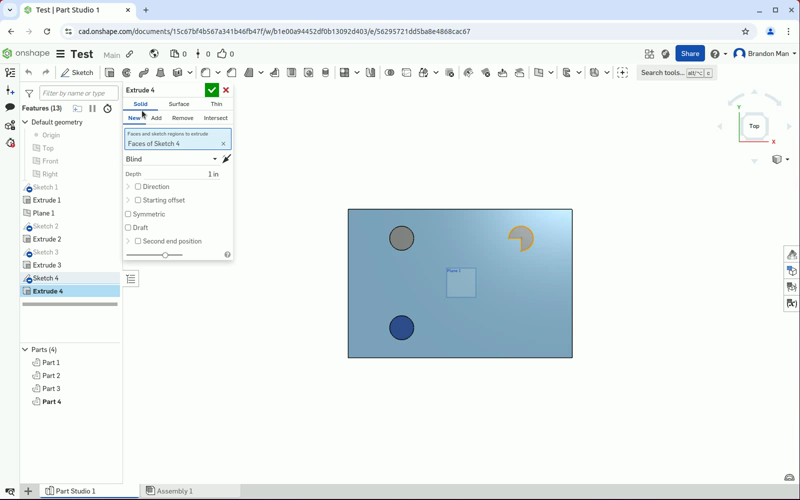
mouse_move(137, 120)
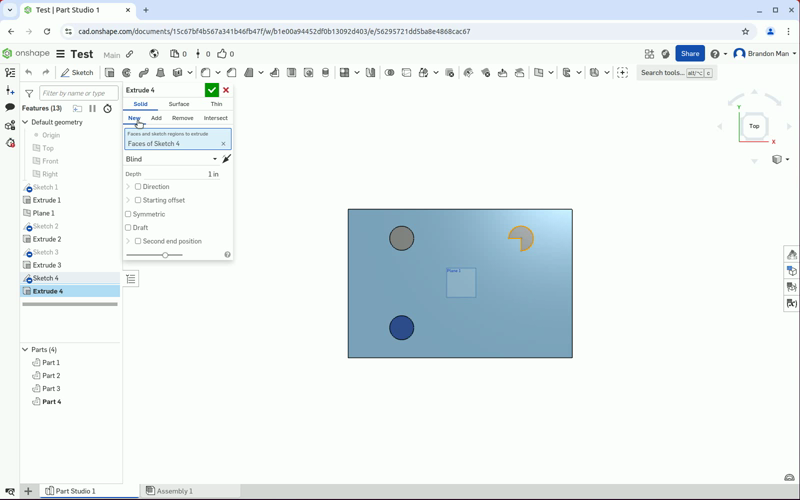
click(137, 120)
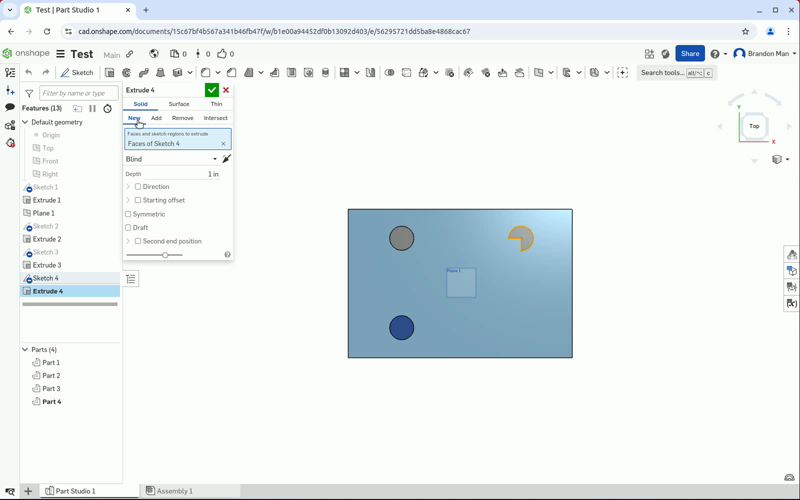
key(tab, 4)
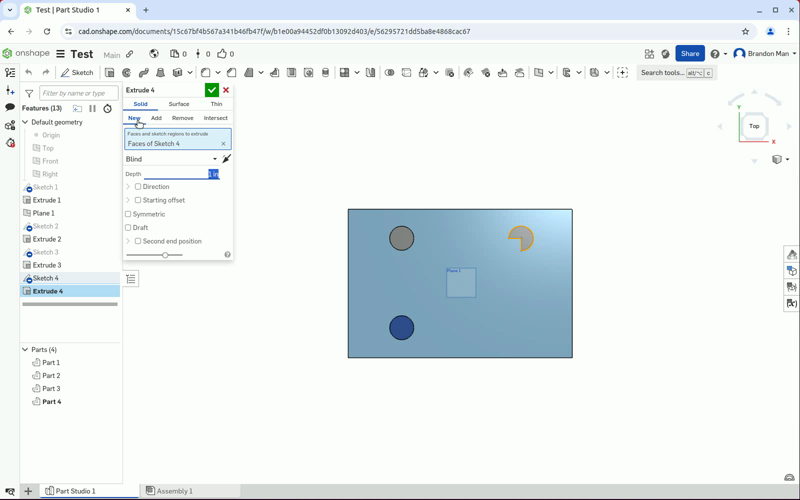
text(15.405)
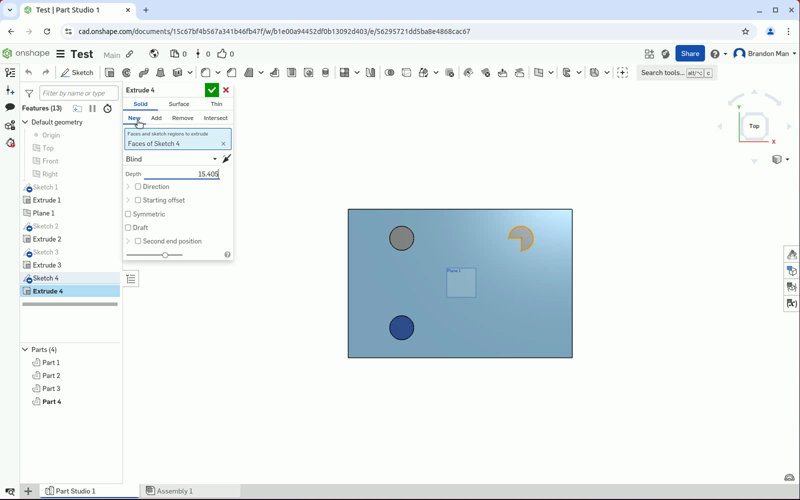
key(enter)
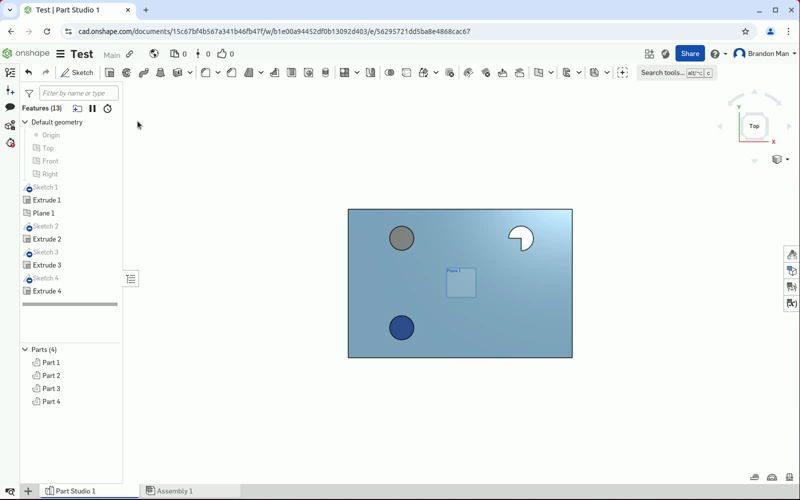
key(shift+h)
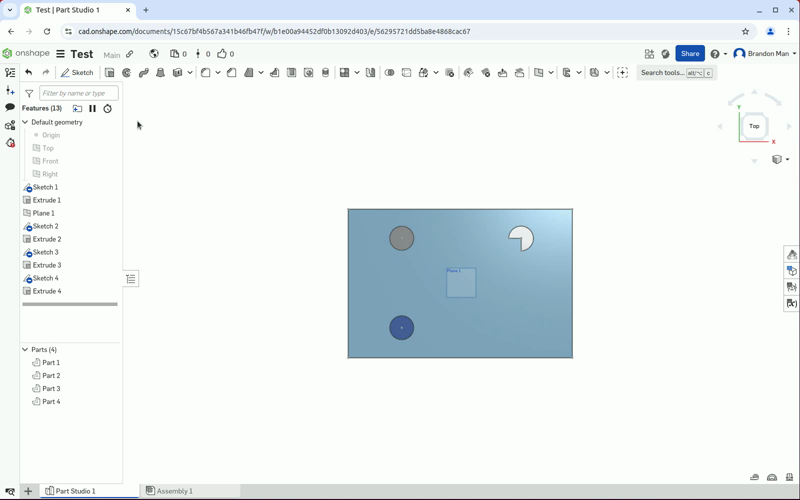
key(shift+h)
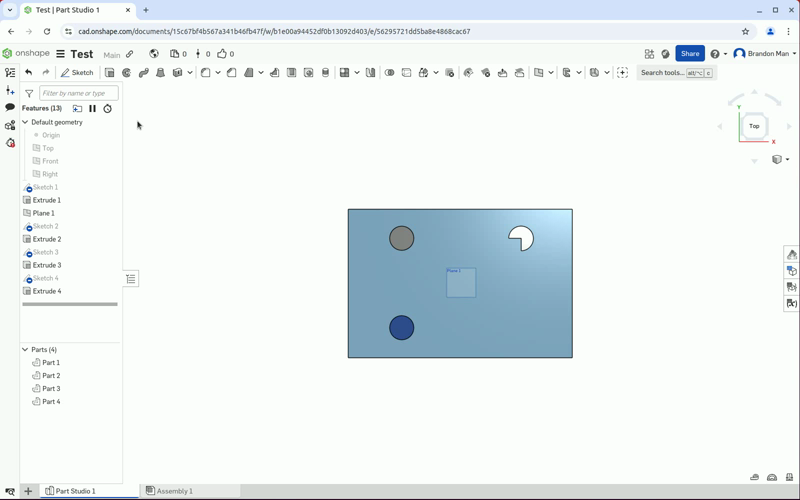
mouse_move(73, 189)
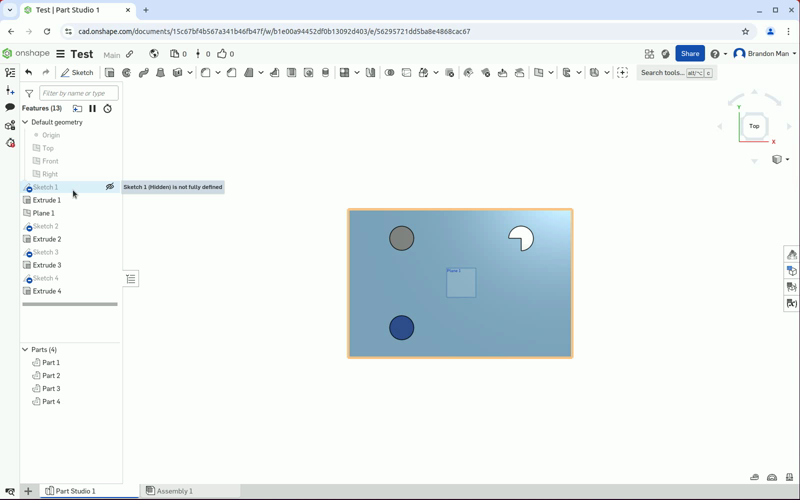
click(73, 189)
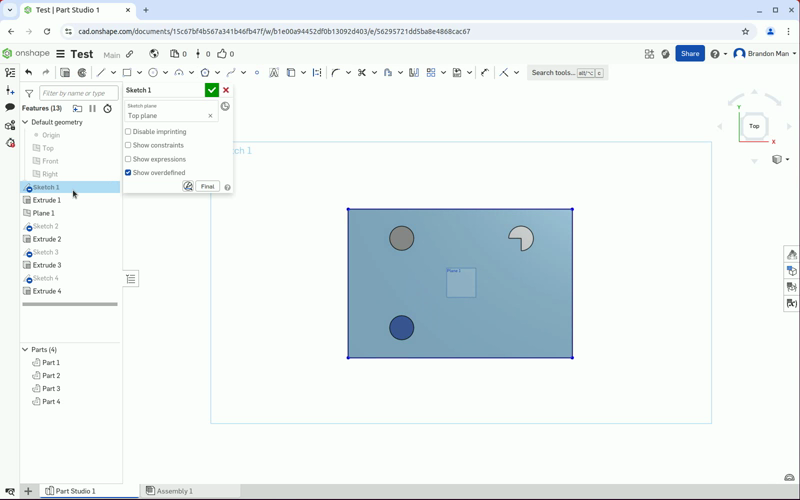
mouse_move(229, 92)
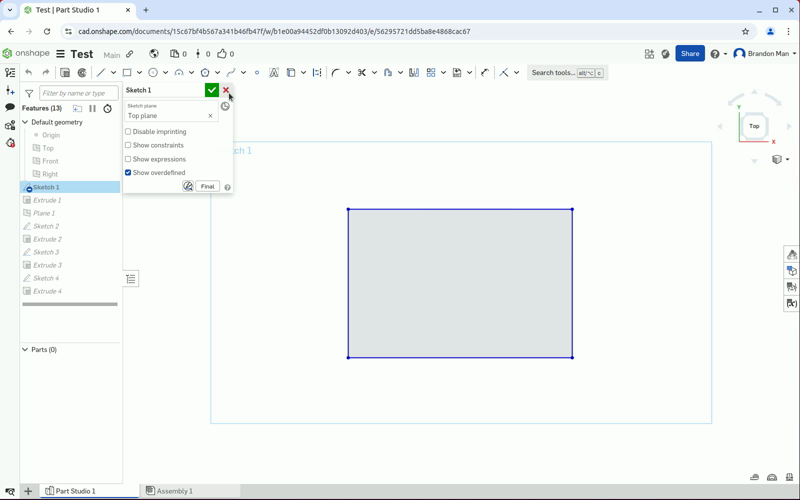
click(229, 92)
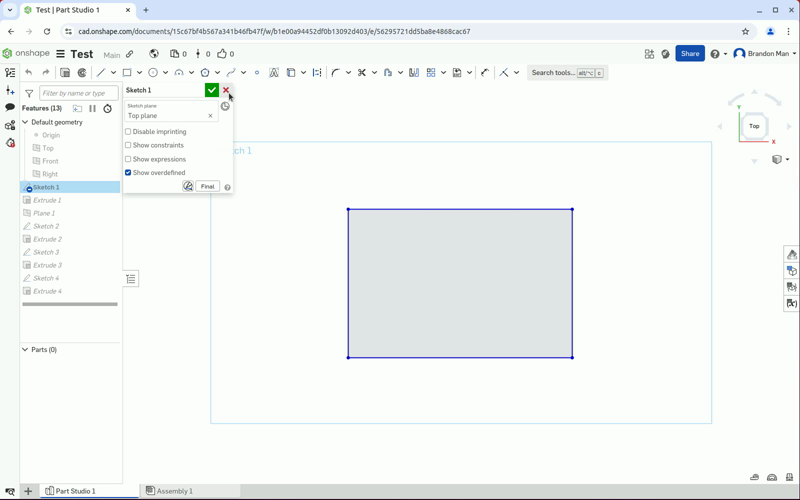
key(shift+s)
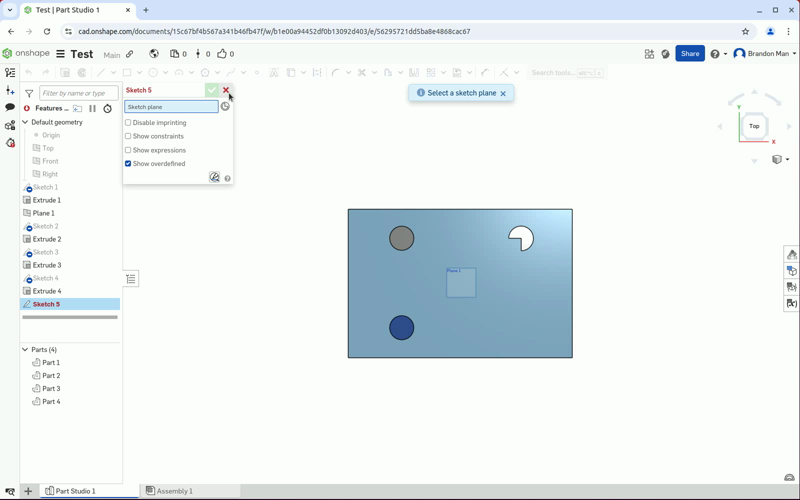
mouse_move(73, 215)
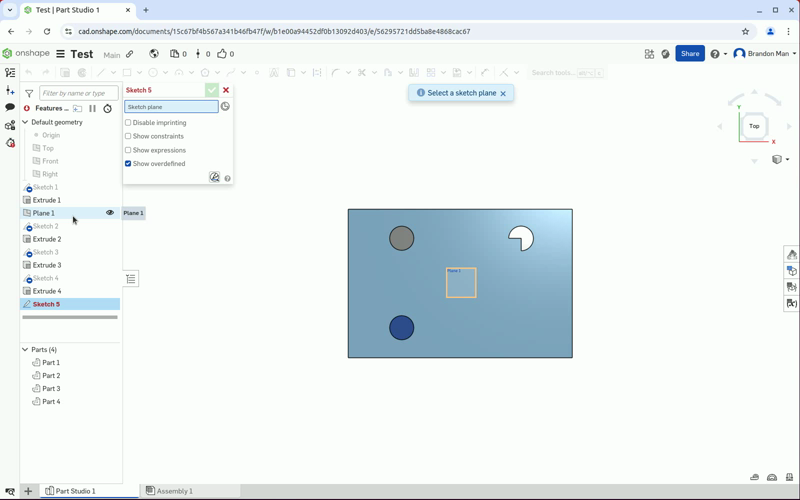
click(73, 215)
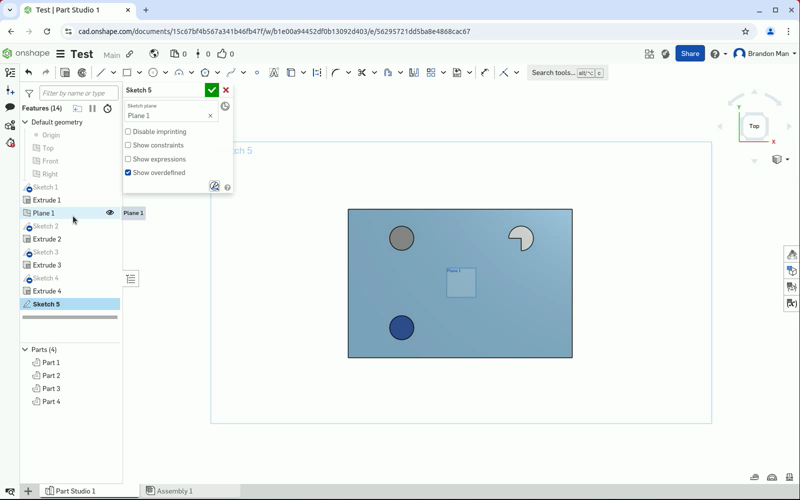
mouse_move(73, 352)
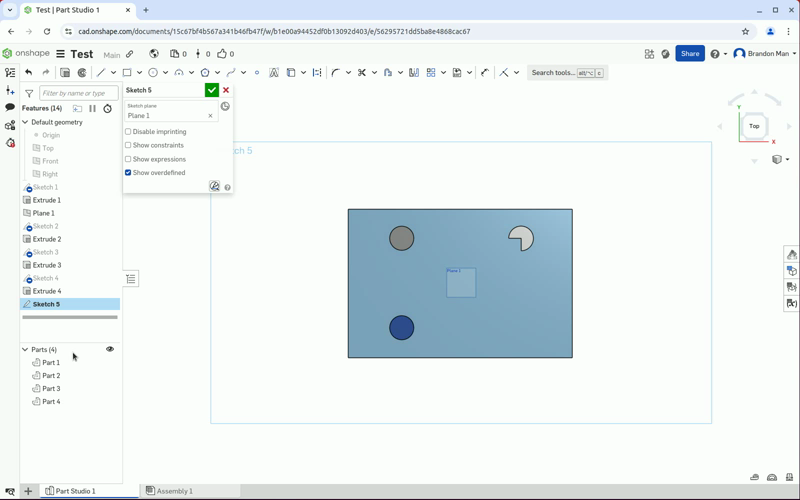
key(y)
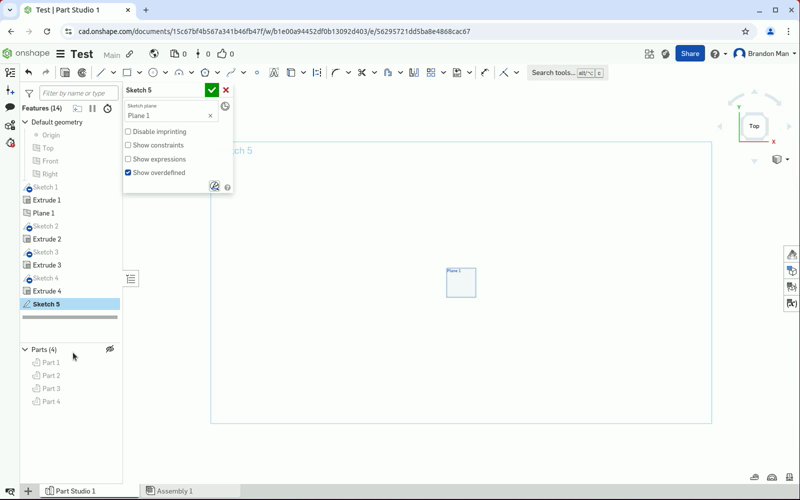
key(a)
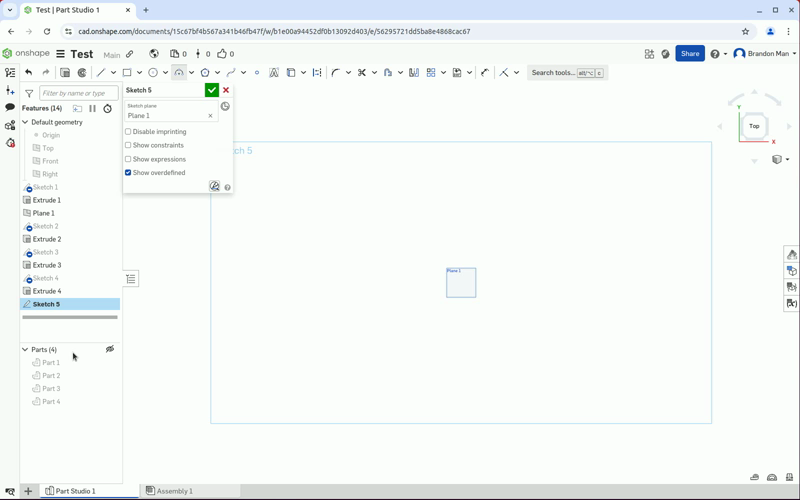
key_down(shift)
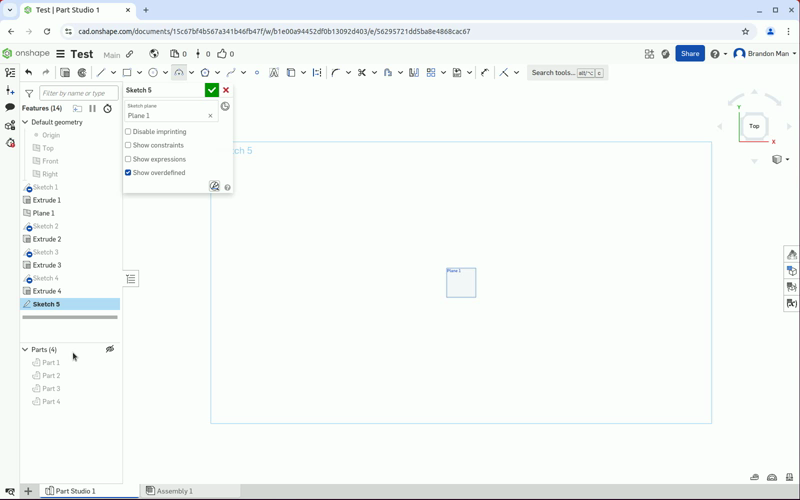
mouse_move(508, 238)
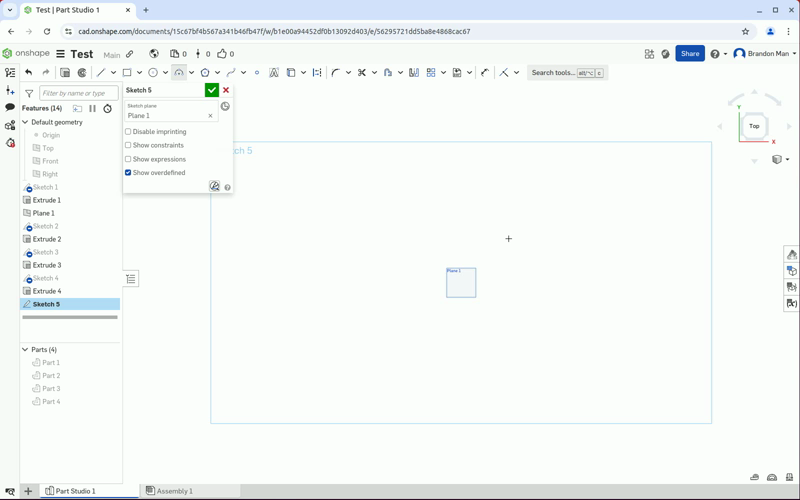
click(508, 238)
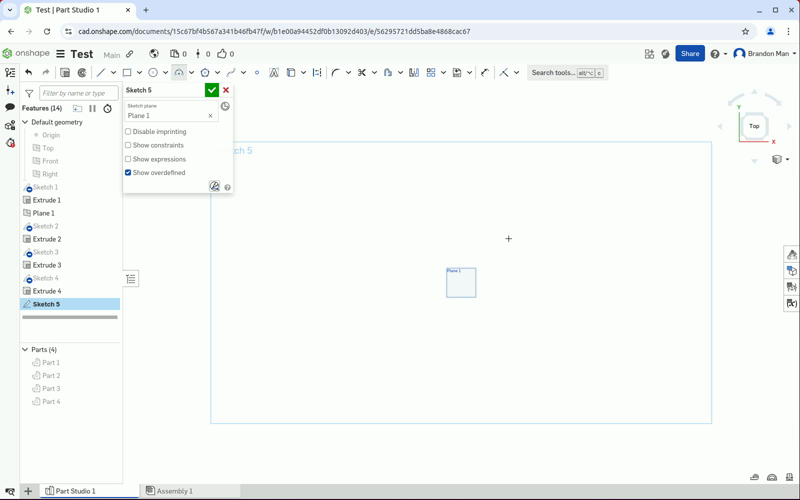
key_up(shift)
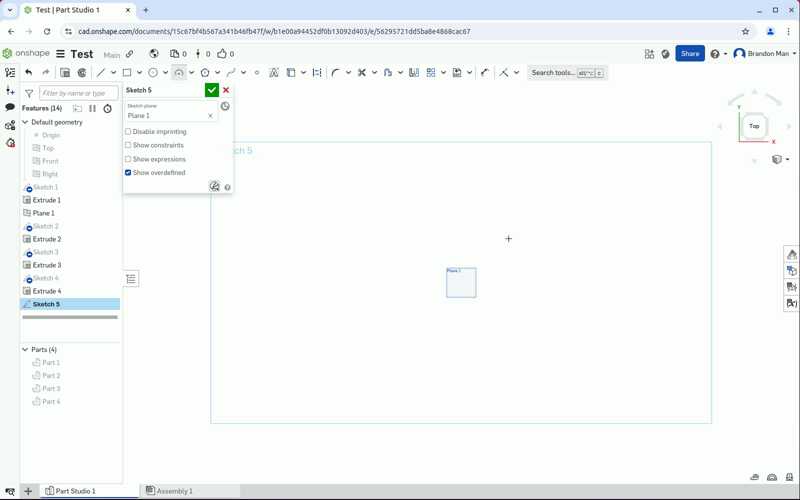
key_down(shift)
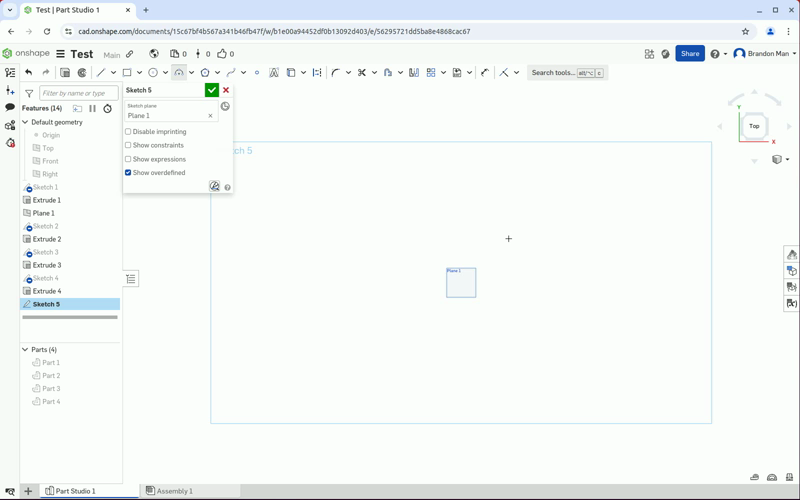
mouse_move(521, 251)
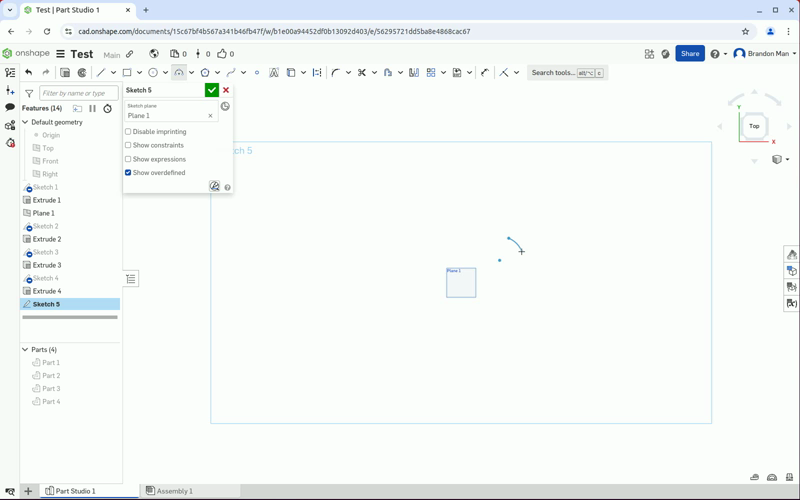
click(521, 251)
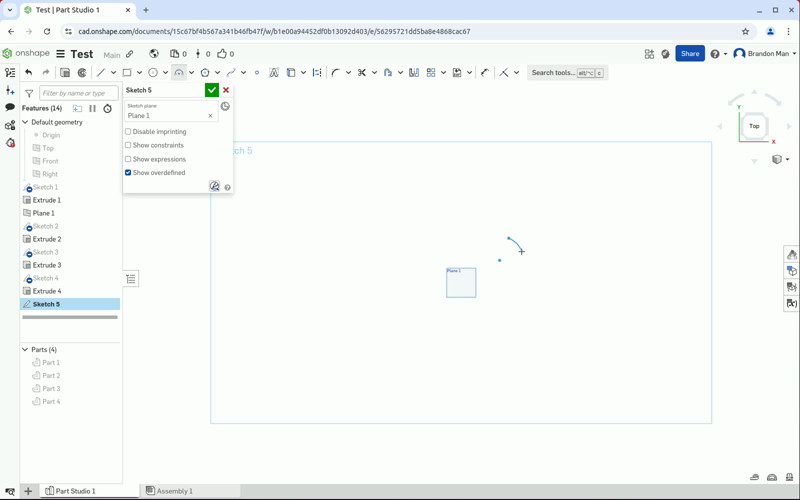
mouse_move(512, 247)
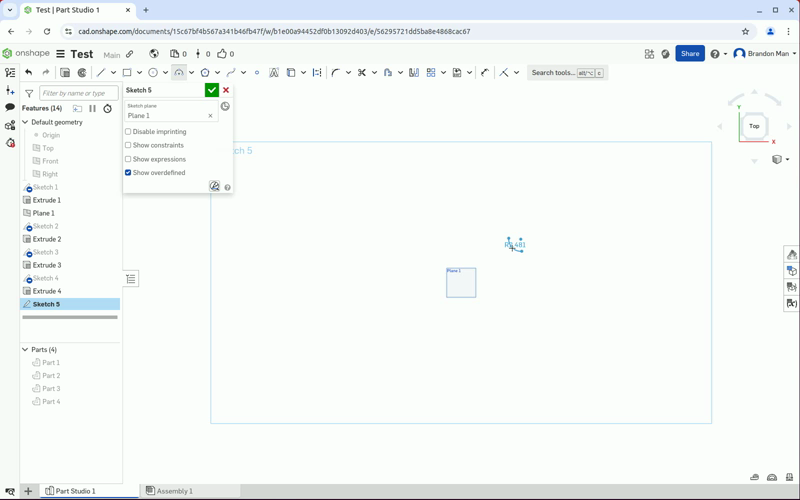
click(512, 247)
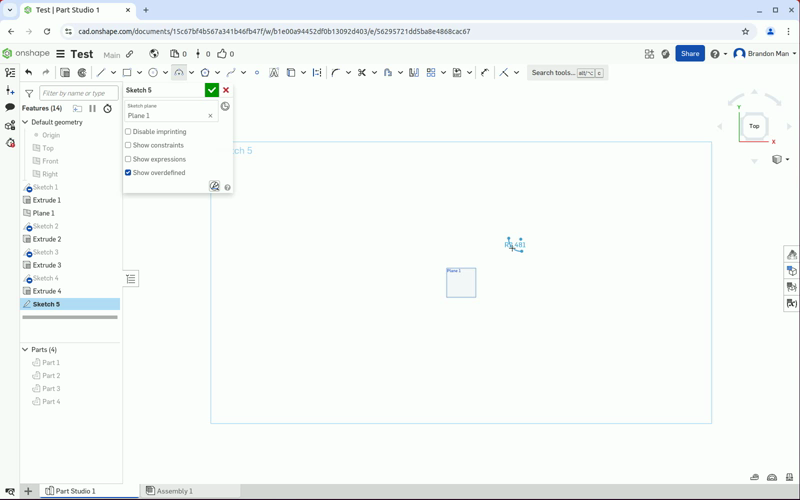
key_up(shift)
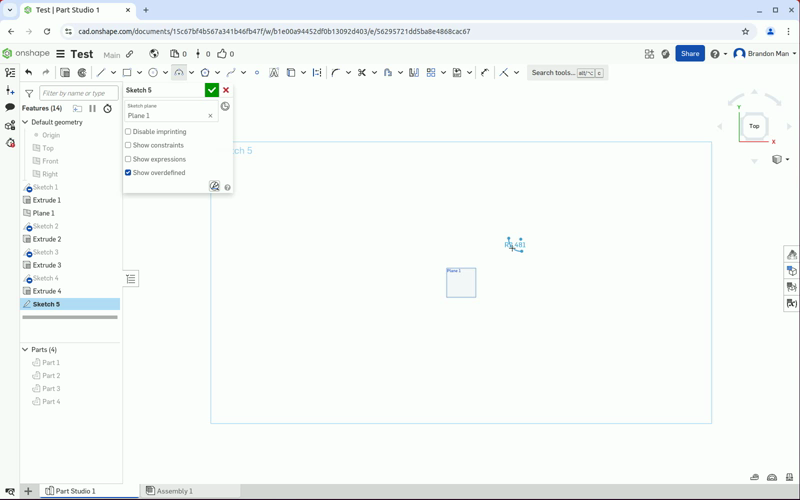
key(esc)
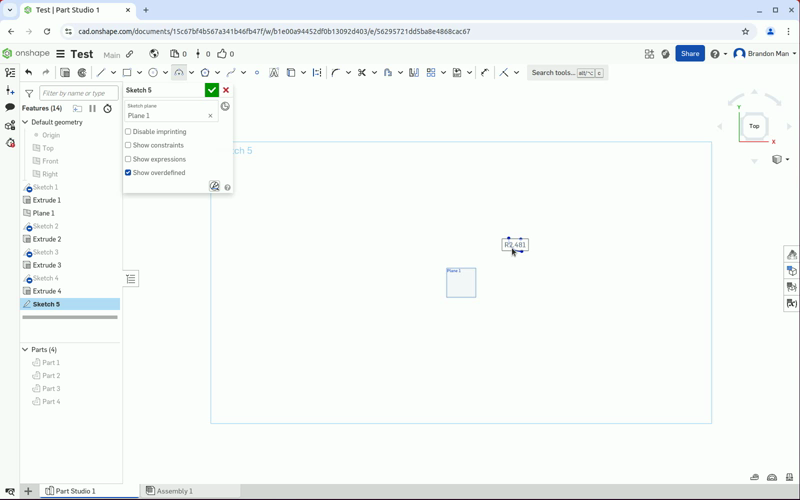
key(l)
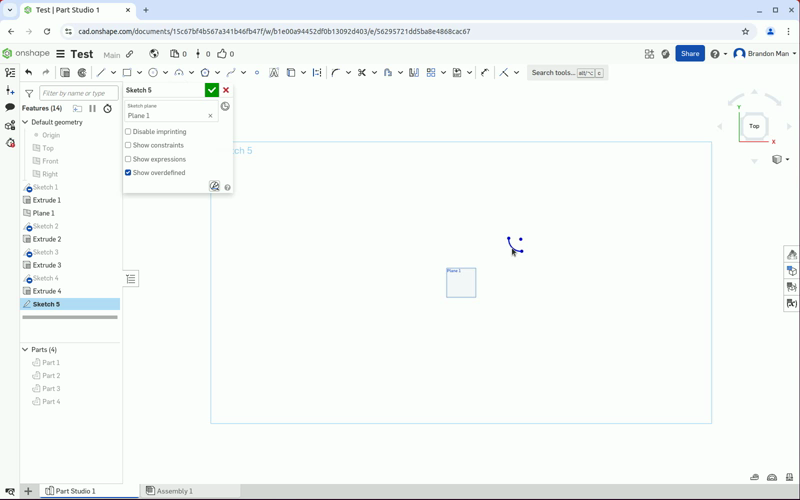
mouse_move(521, 251)
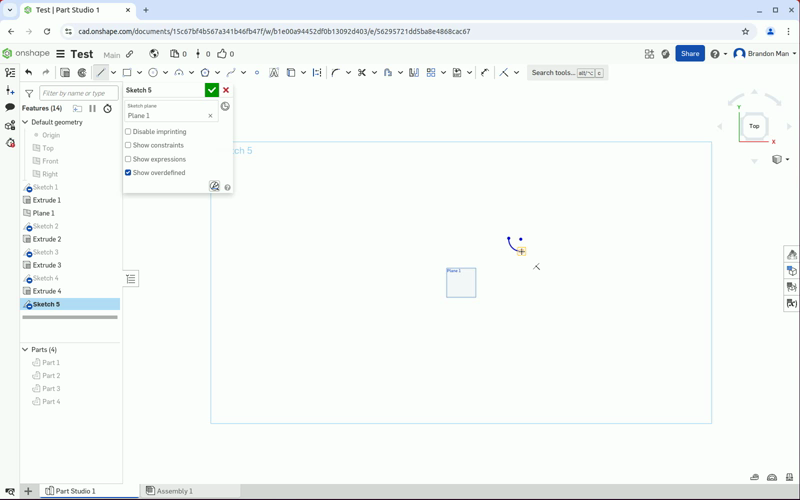
click(521, 251)
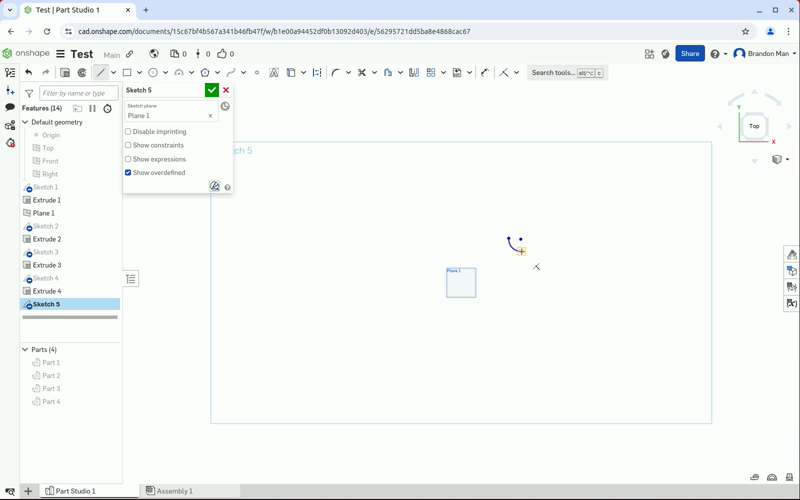
key_down(shift)
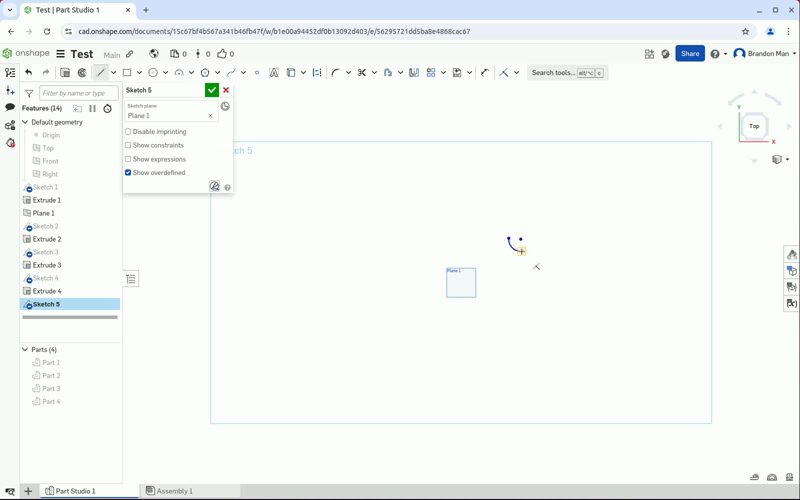
mouse_move(551, 251)
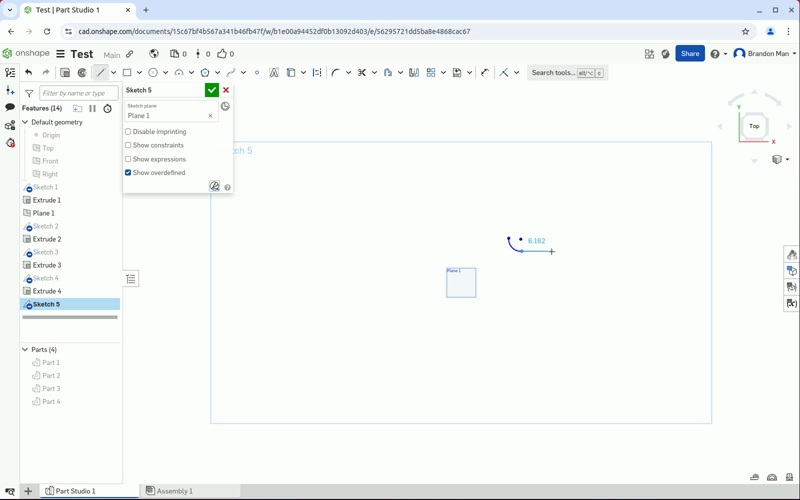
mouse_move(521, 238)
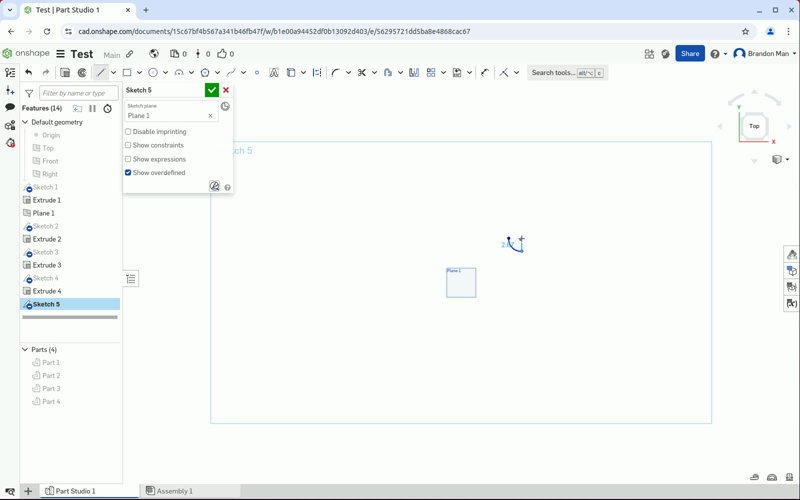
click(521, 238)
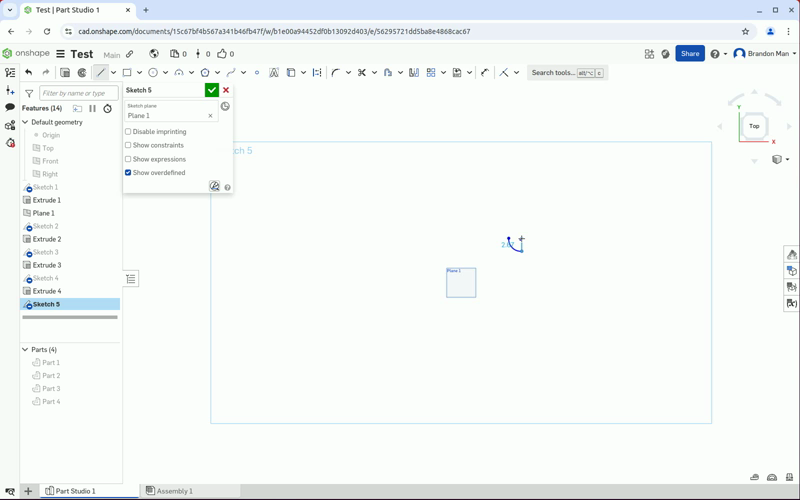
key_up(shift)
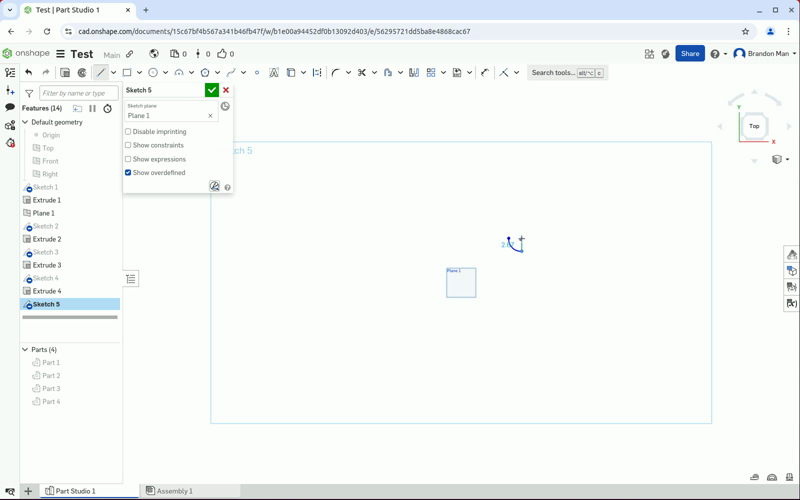
mouse_move(551, 238)
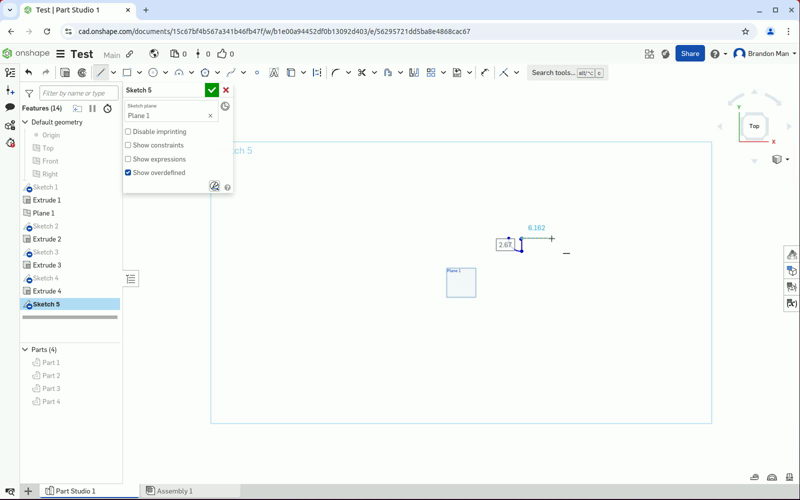
key_down(shift)
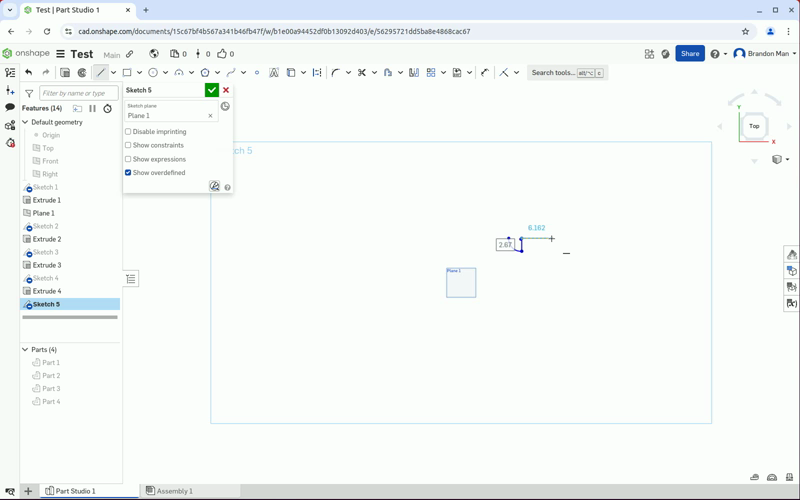
mouse_move(508, 238)
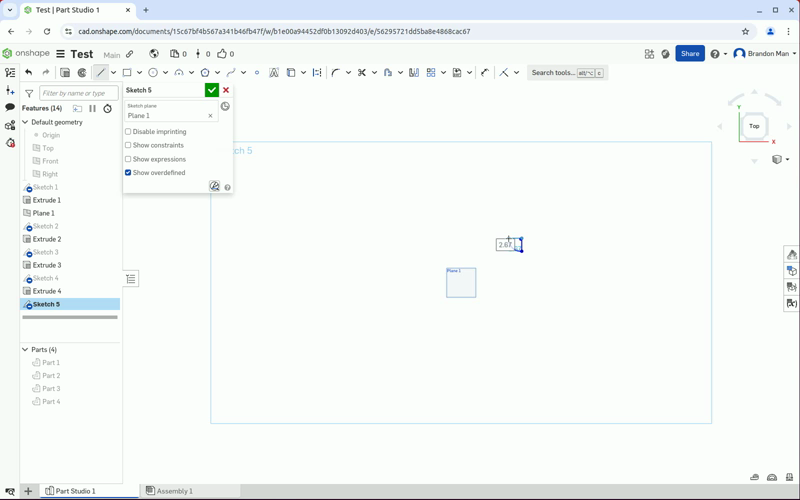
key_up(shift)
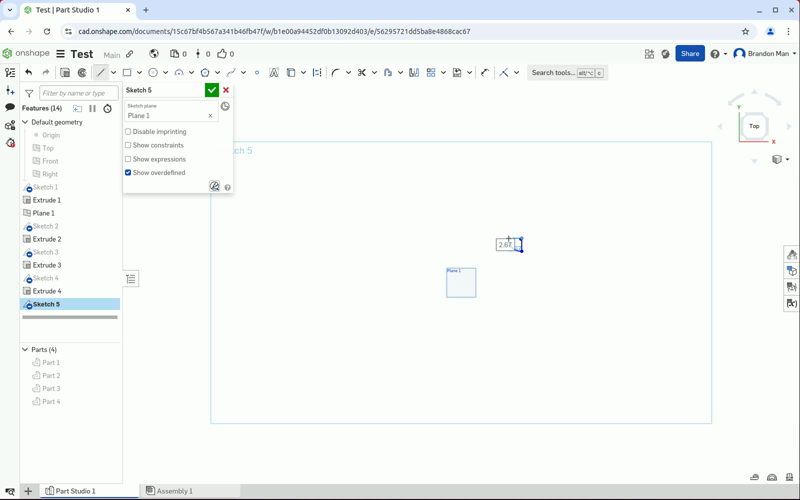
click(508, 238)
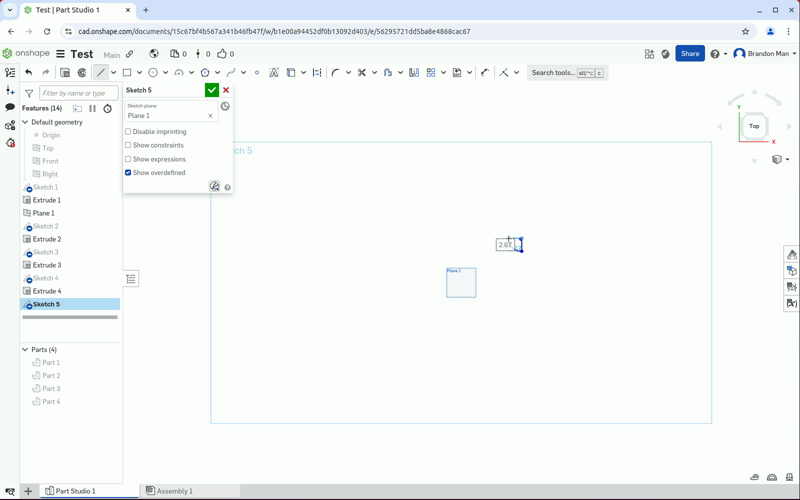
key(esc)
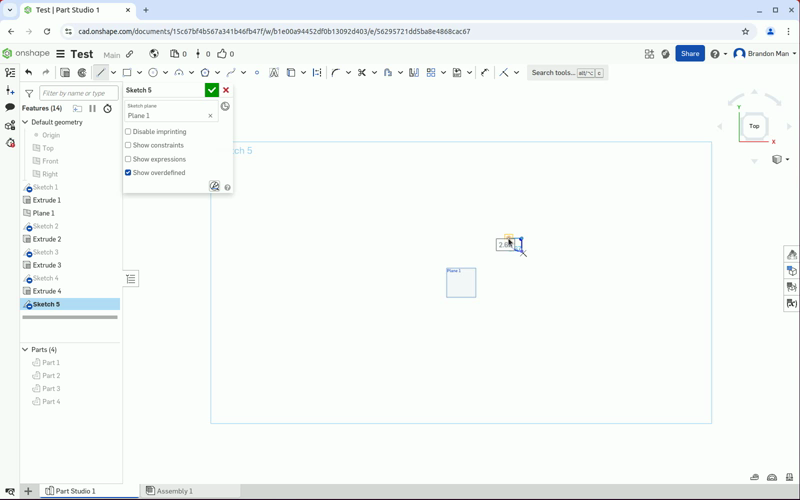
mouse_move(520, 245)
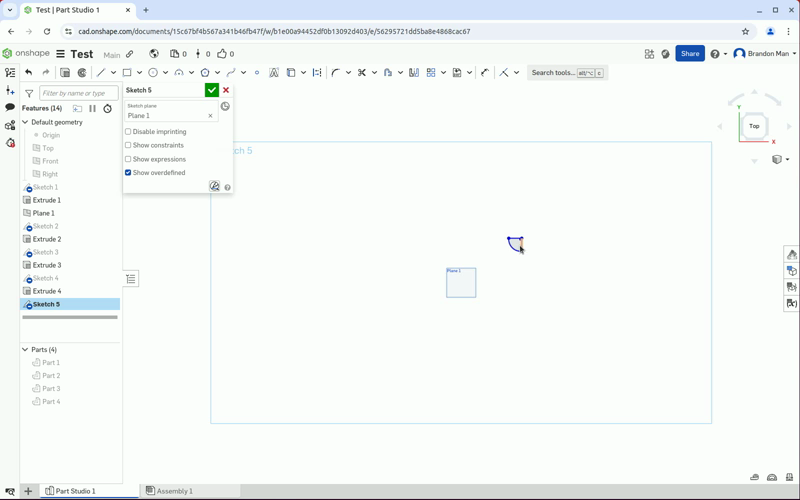
scroll(6)
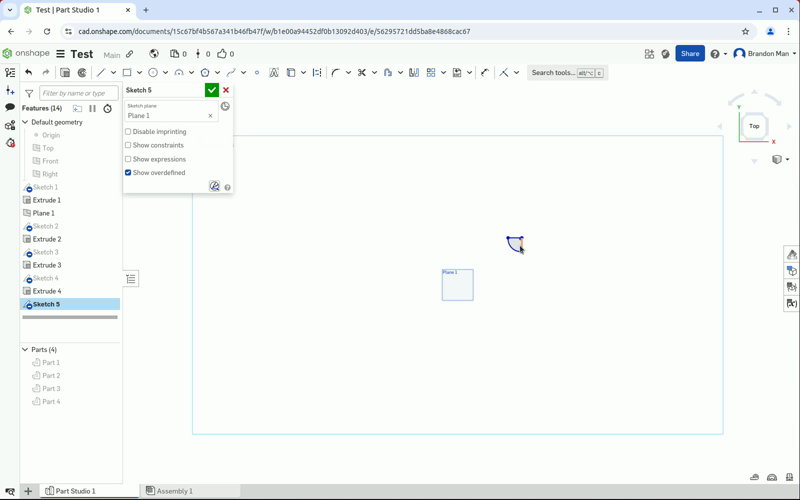
scroll(6)
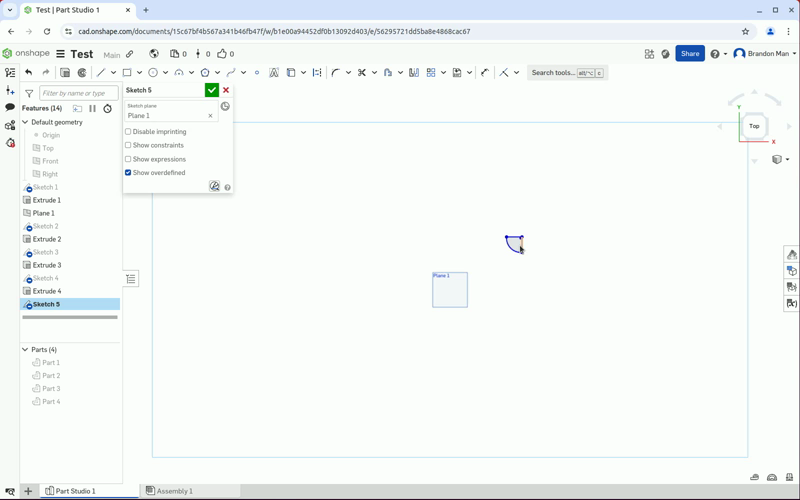
scroll(6)
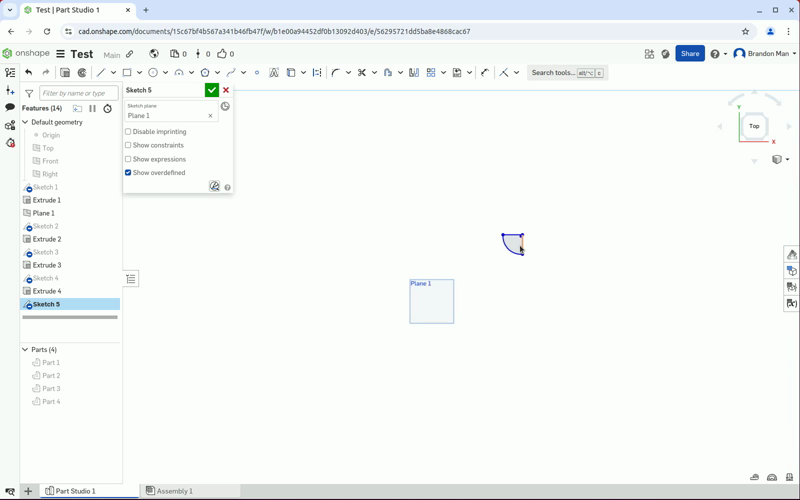
scroll(6)
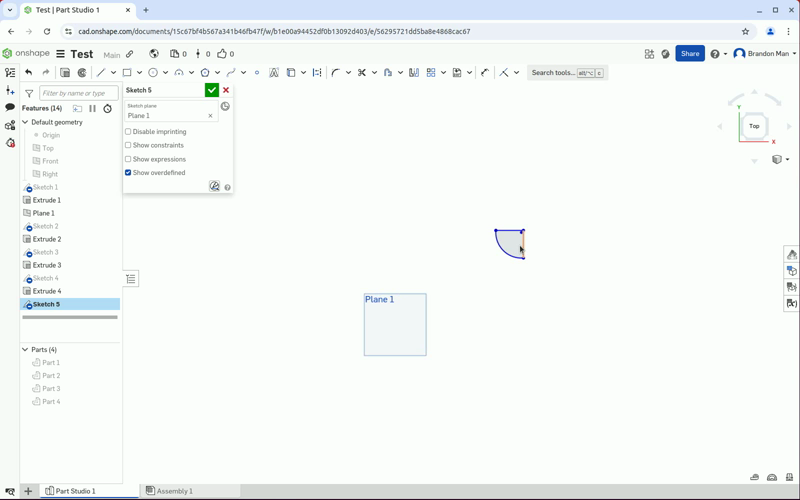
scroll(6)
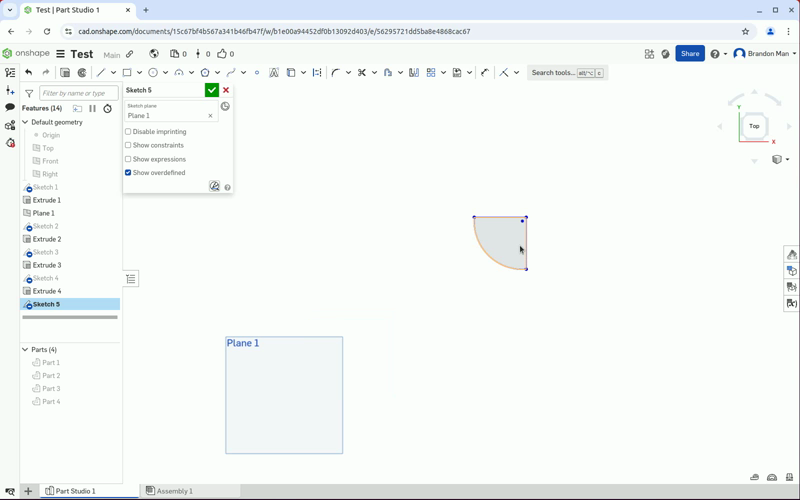
scroll(6)
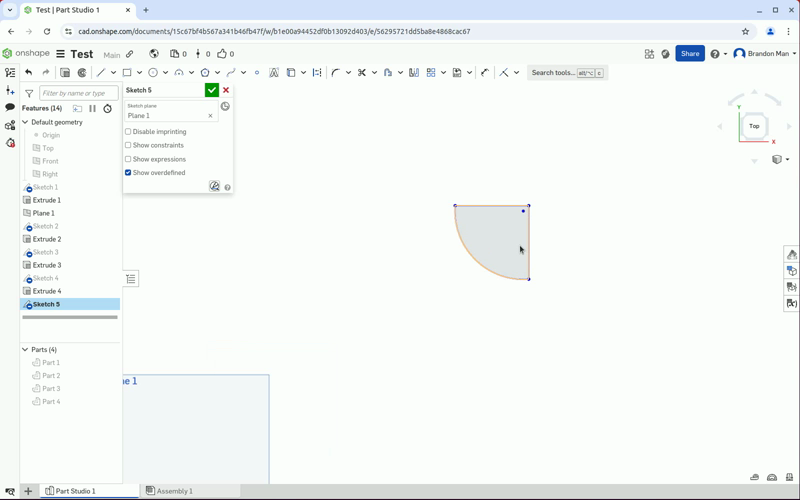
scroll(6)
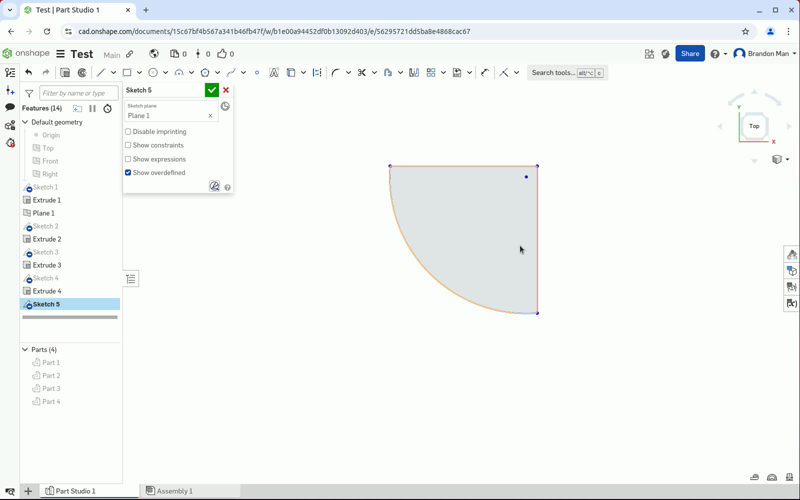
click(520, 245)
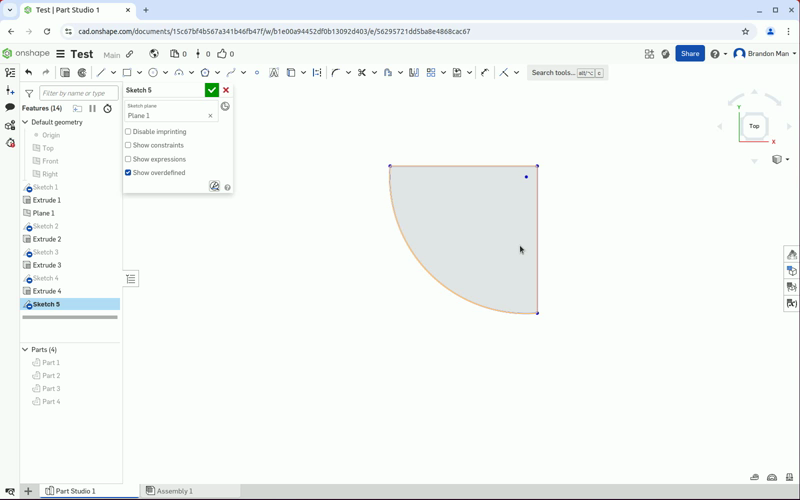
scroll(-6)
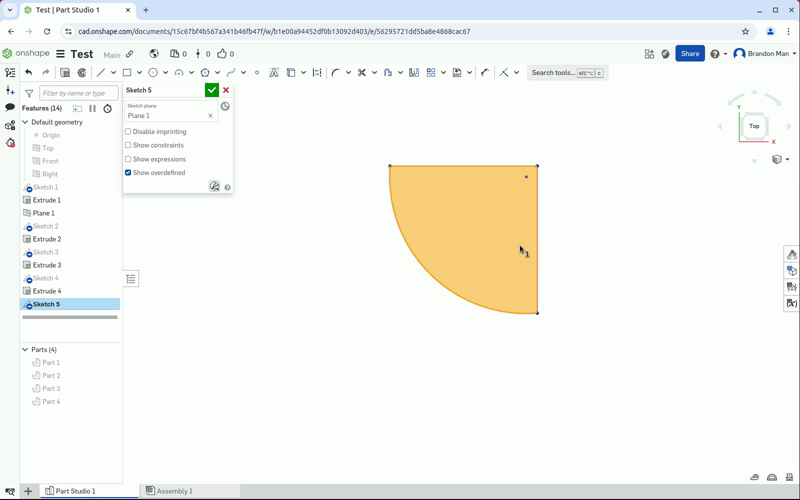
scroll(-6)
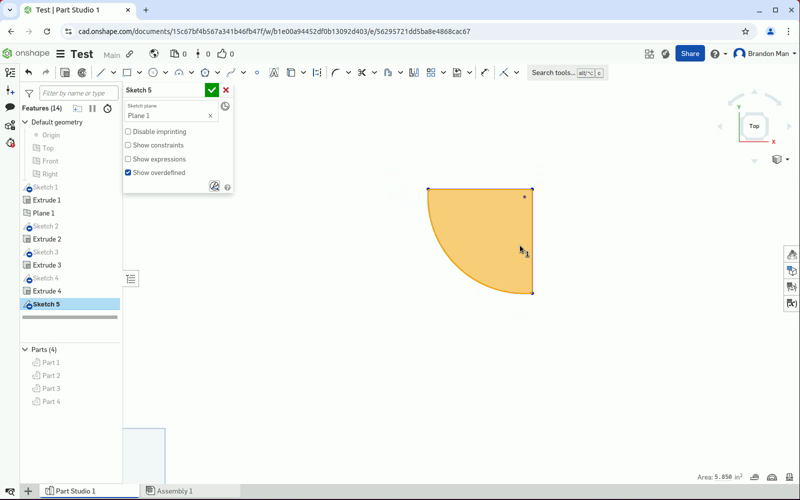
scroll(-6)
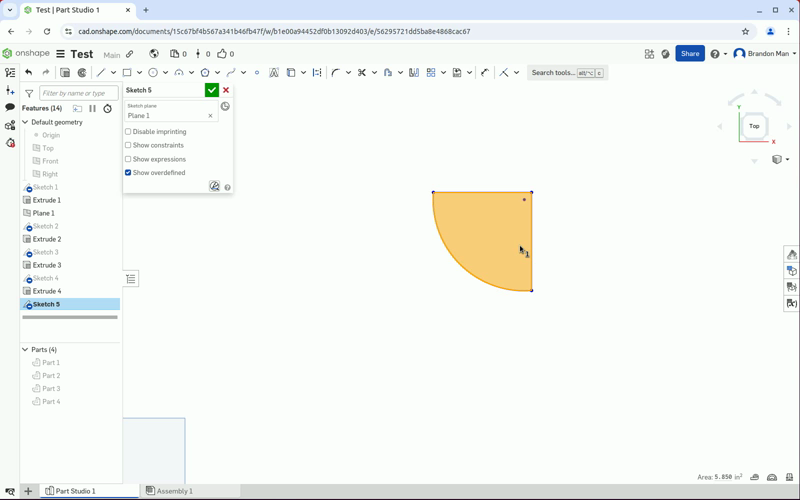
scroll(-6)
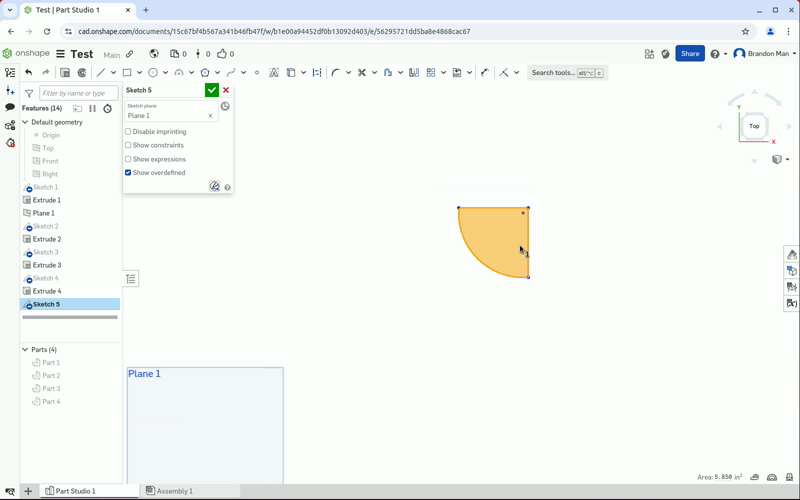
scroll(-6)
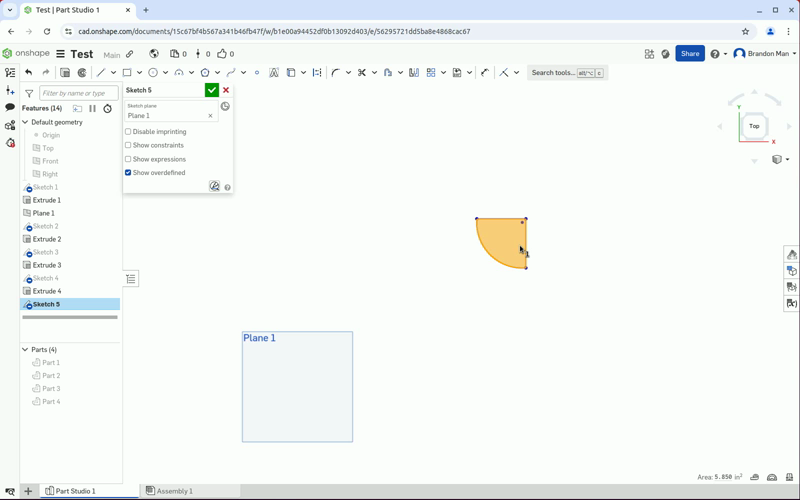
scroll(-6)
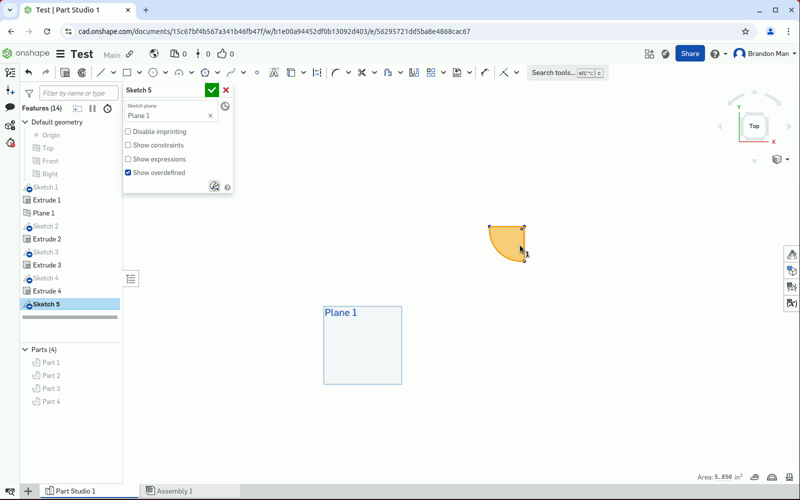
scroll(-6)
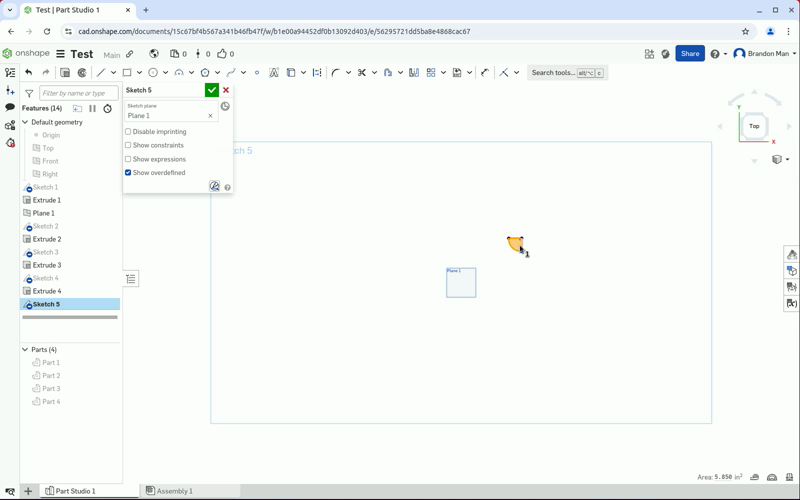
mouse_move(73, 352)
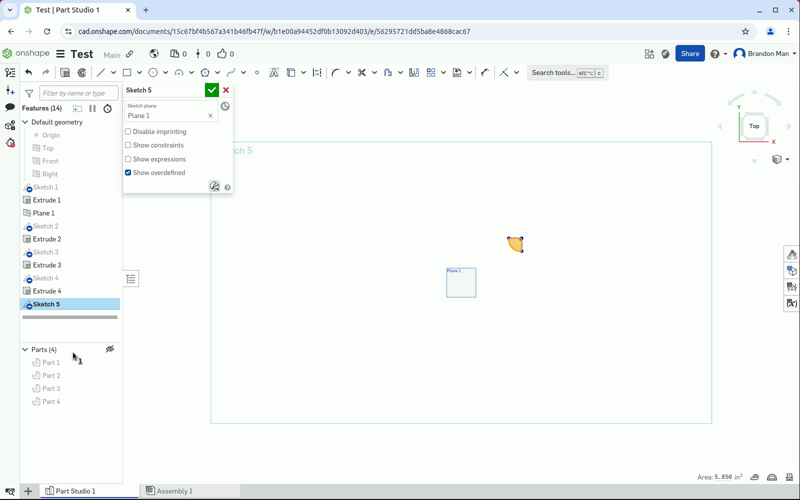
key(shift+y)
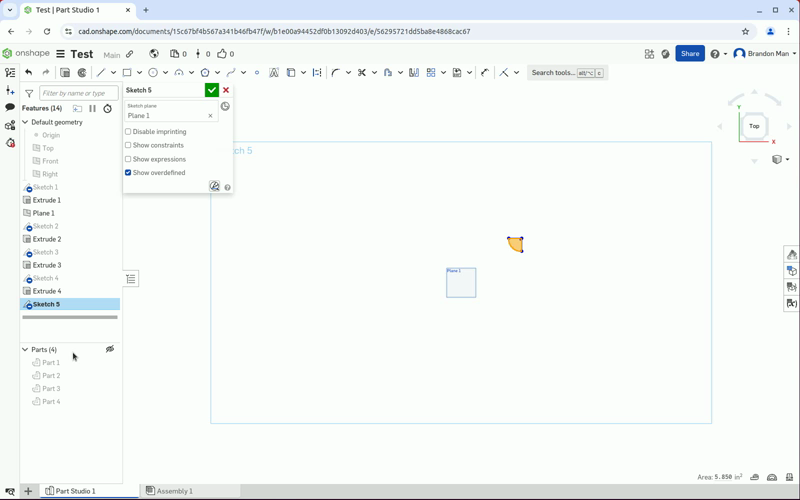
key(shift+e)
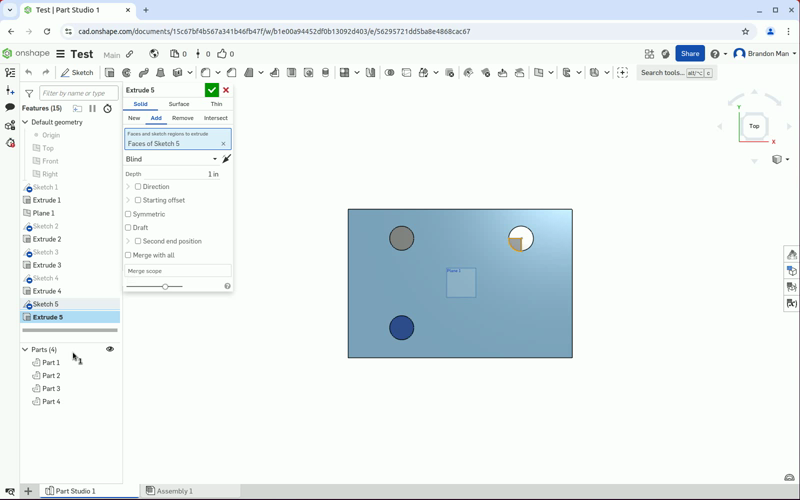
mouse_move(143, 106)
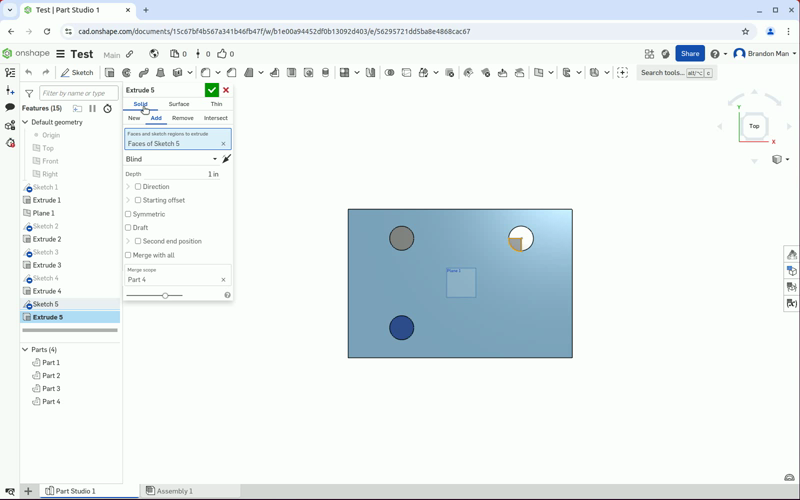
click(143, 106)
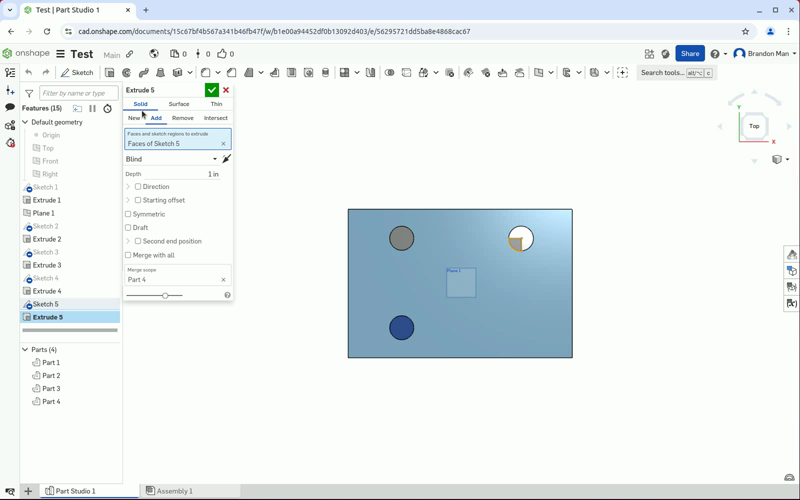
mouse_move(137, 120)
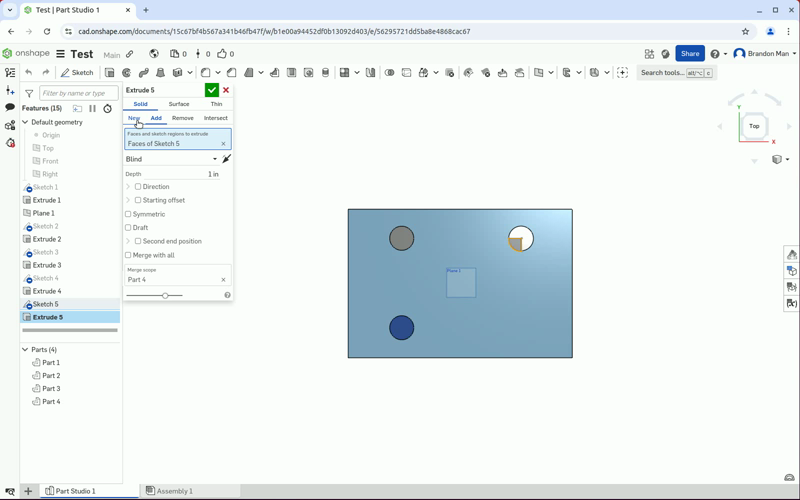
click(137, 120)
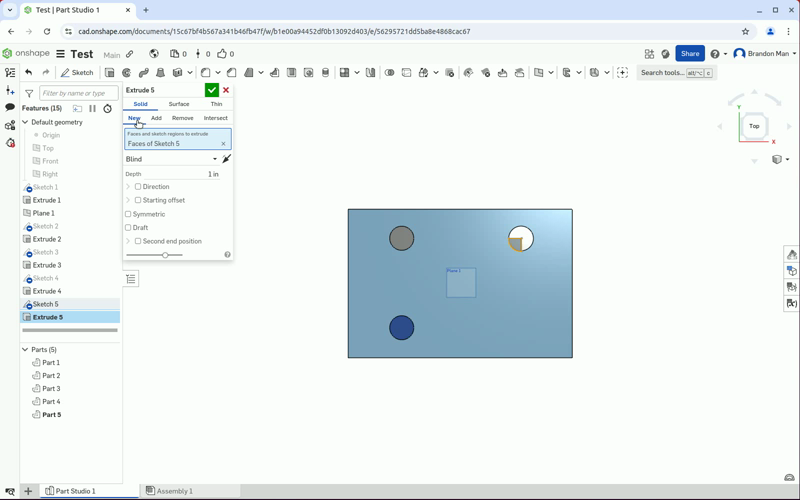
key(tab, 4)
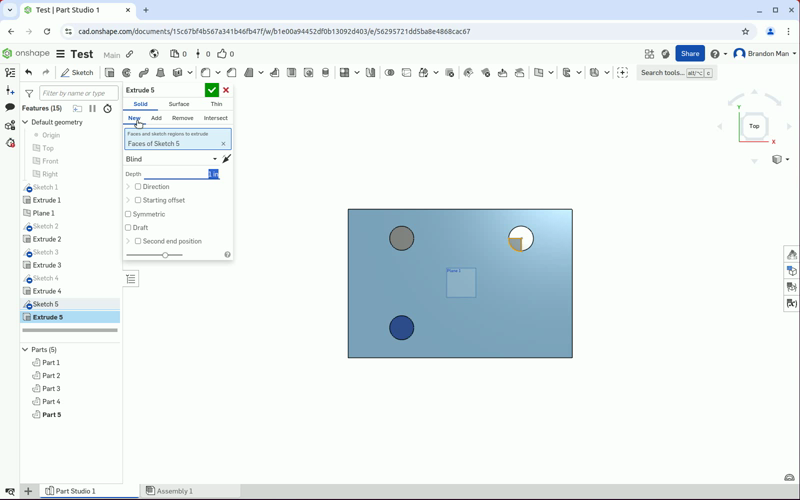
text(15.405)
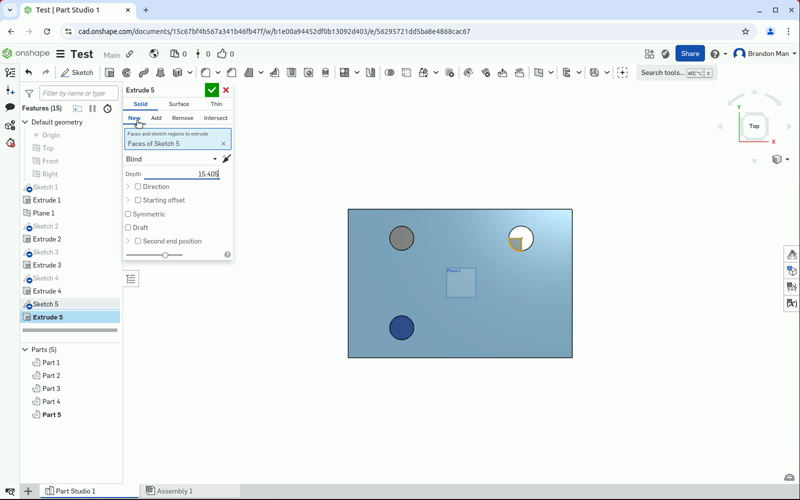
key(enter)
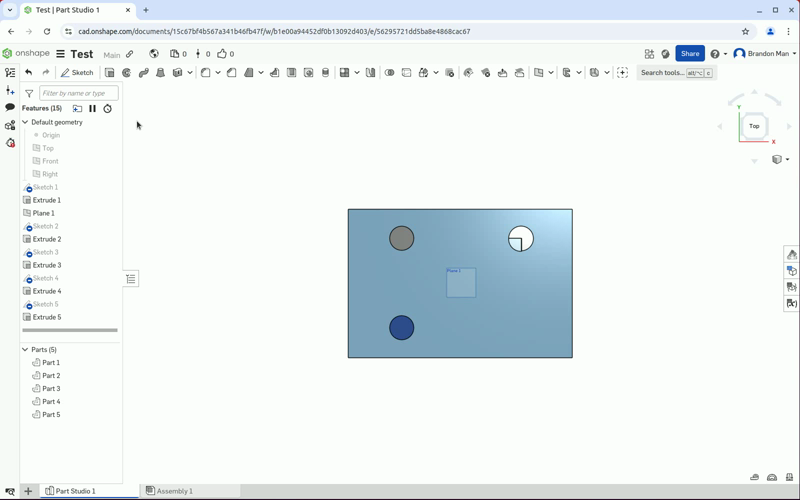
key(shift+h)
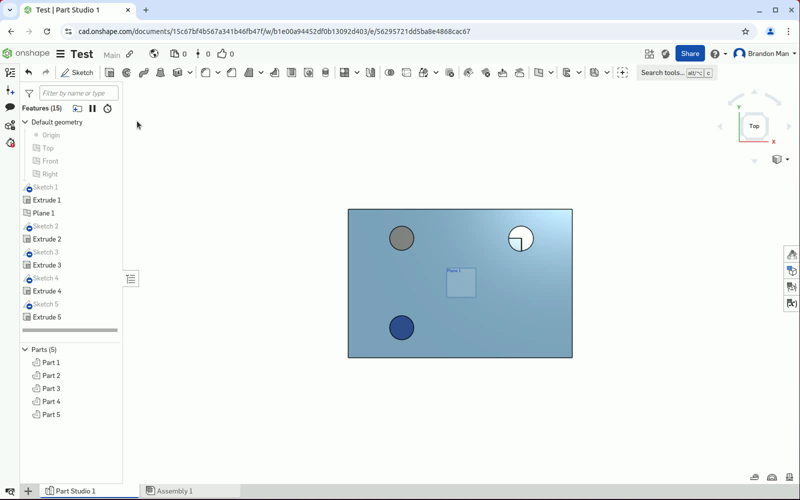
key(shift+h)
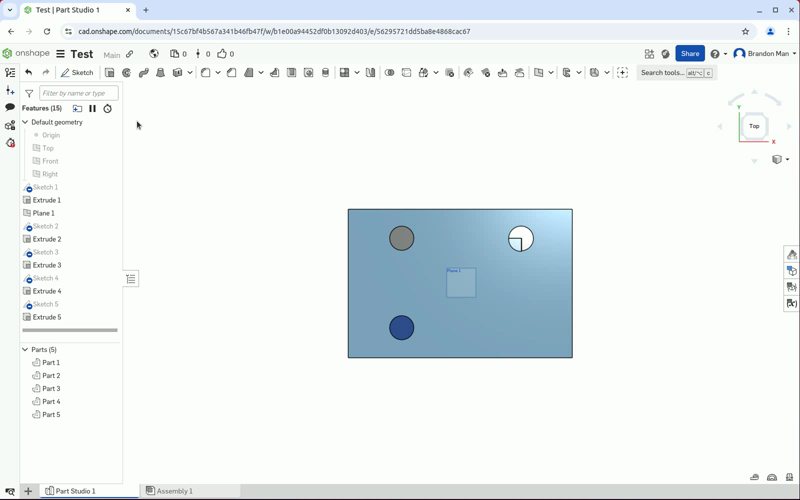
mouse_move(73, 189)
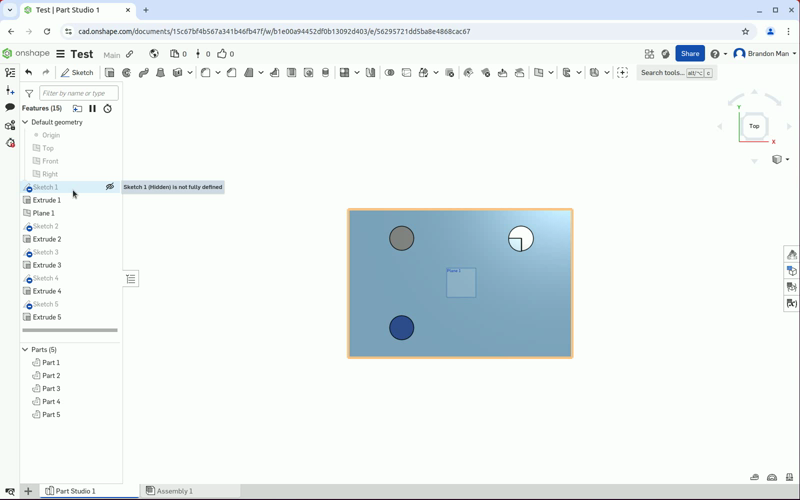
click(73, 189)
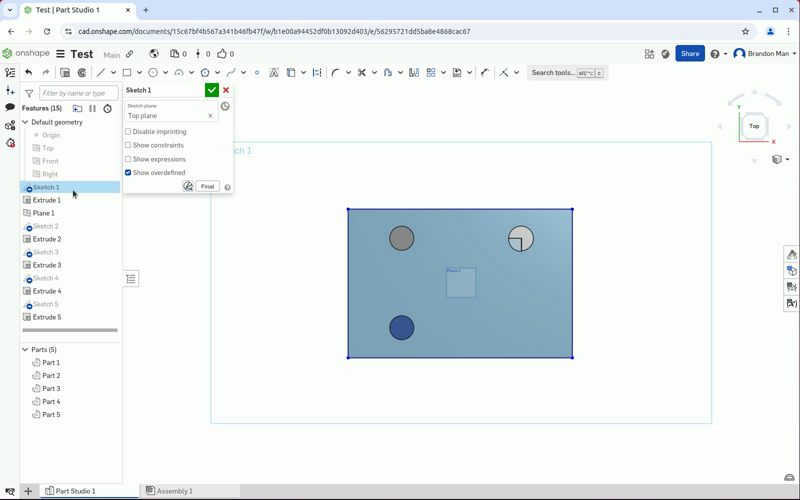
mouse_move(229, 92)
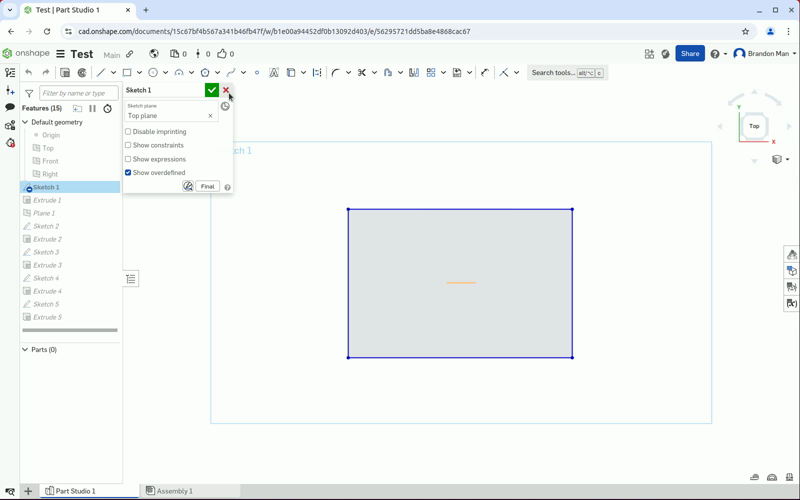
click(229, 92)
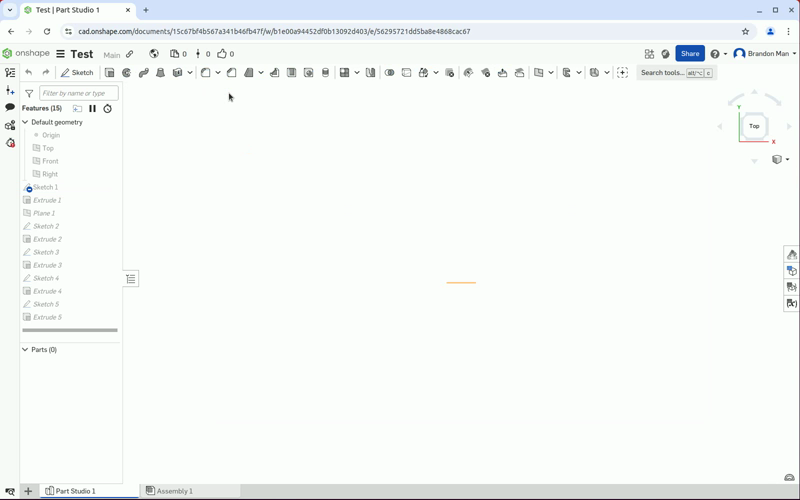
key(shift+s)
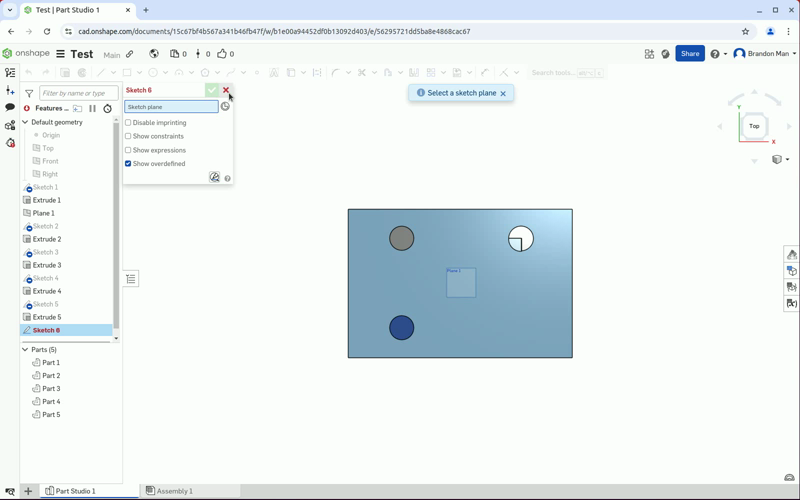
mouse_move(69, 215)
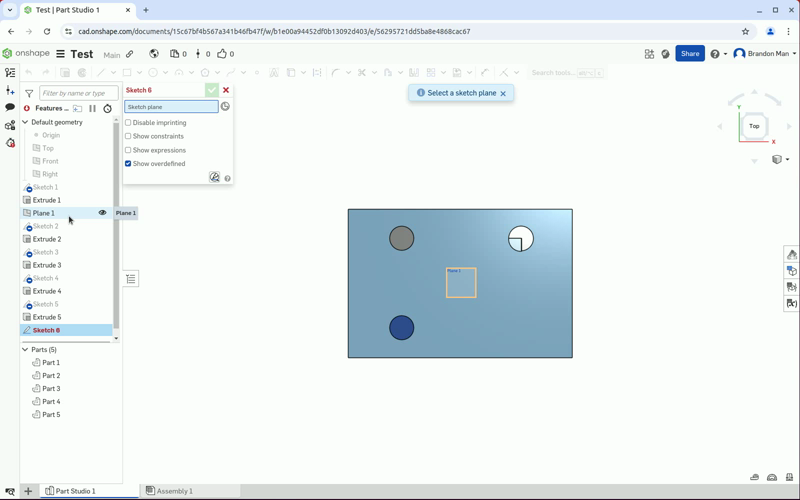
click(69, 215)
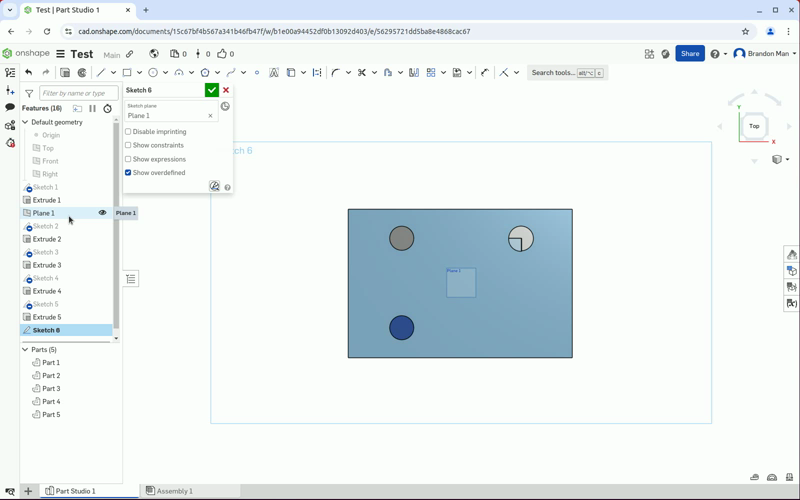
mouse_move(73, 352)
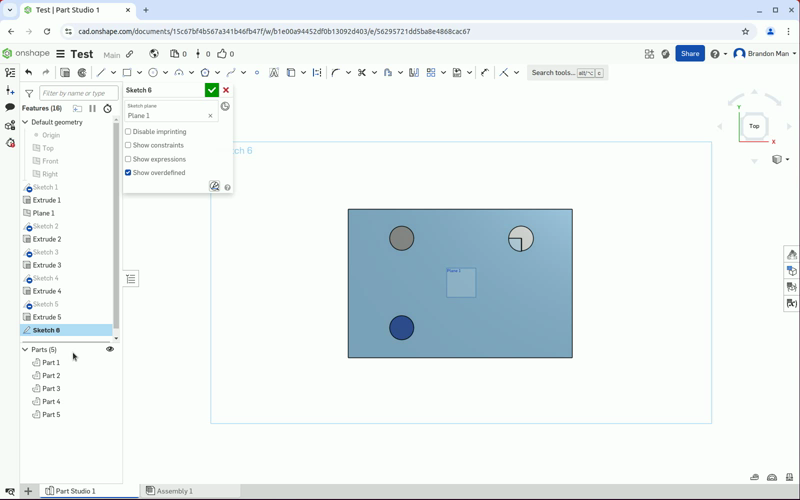
key(y)
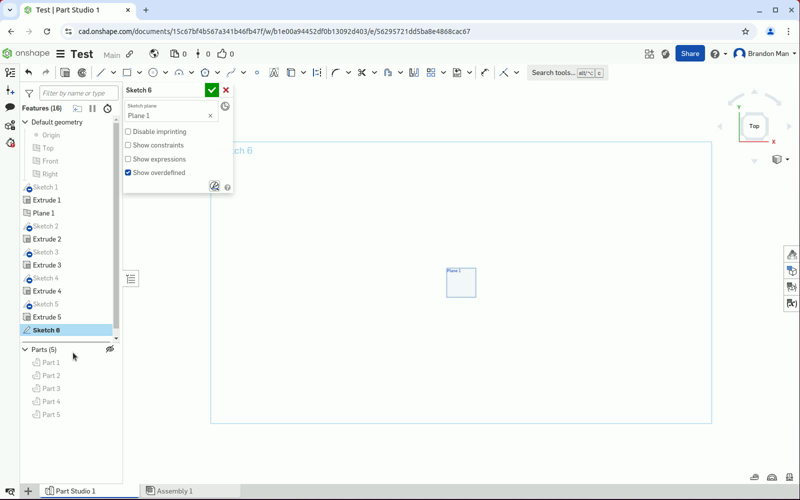
key(a)
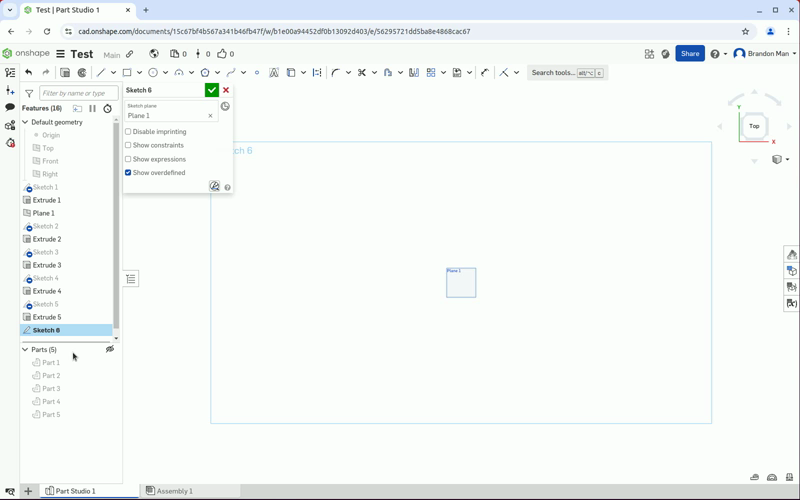
key_down(shift)
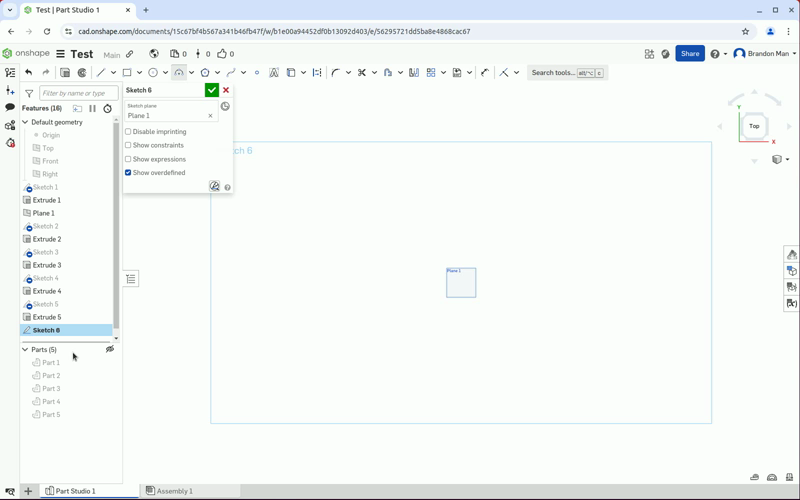
mouse_move(508, 327)
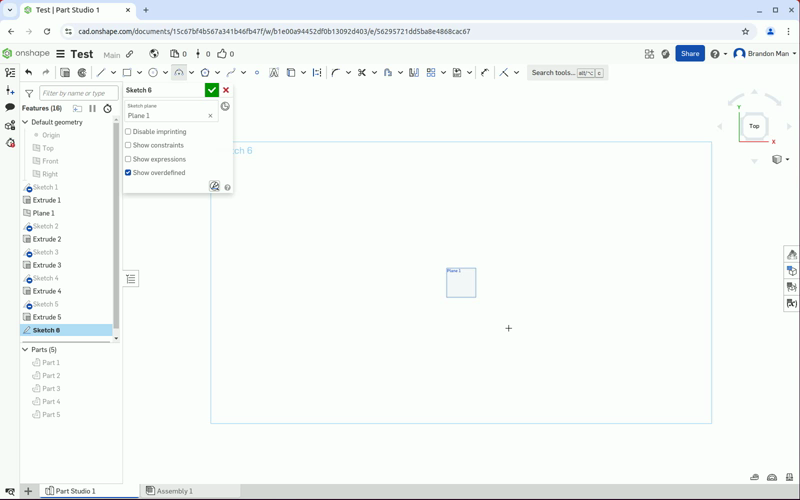
click(508, 327)
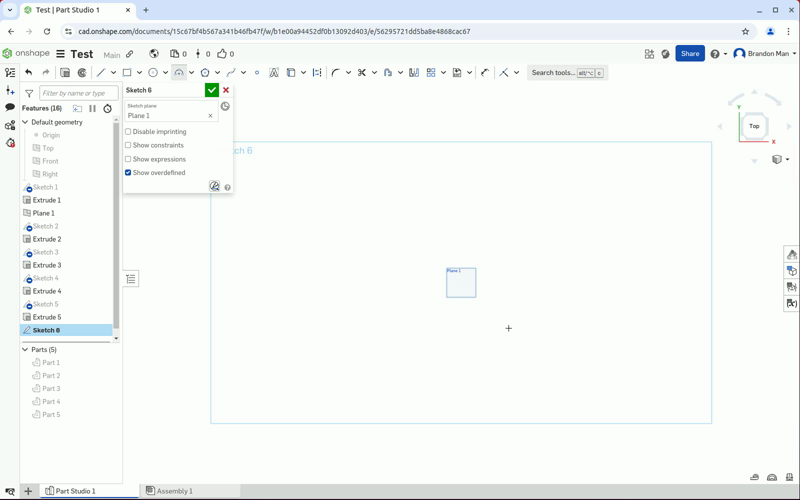
key_up(shift)
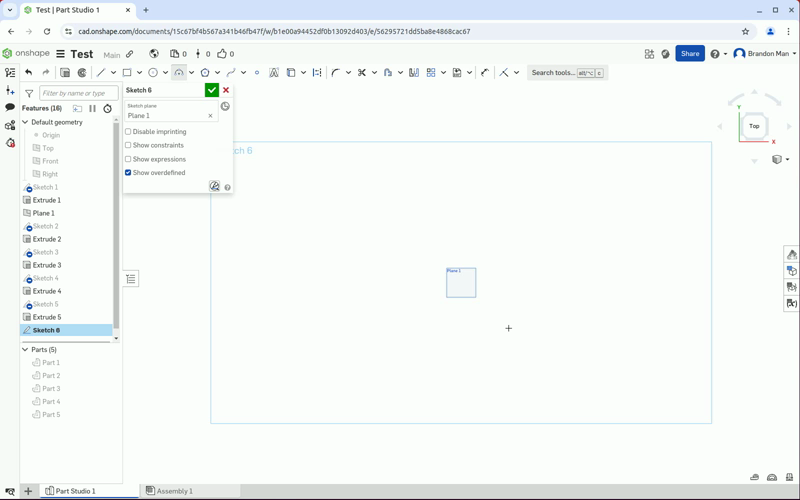
key_down(shift)
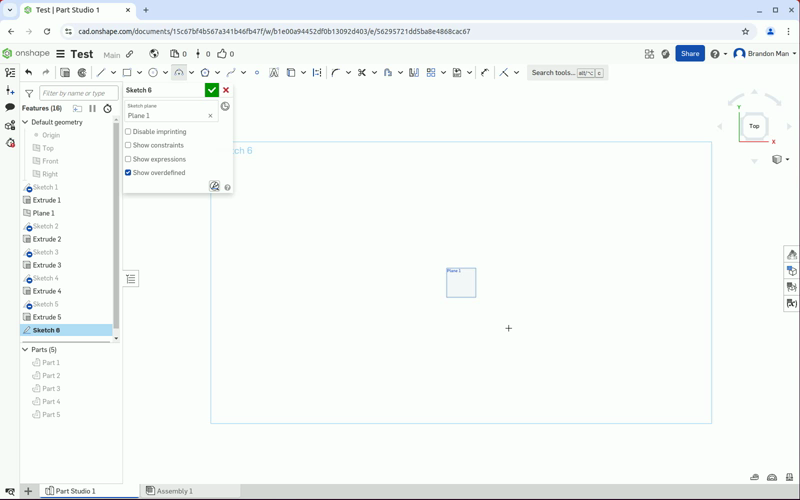
mouse_move(521, 315)
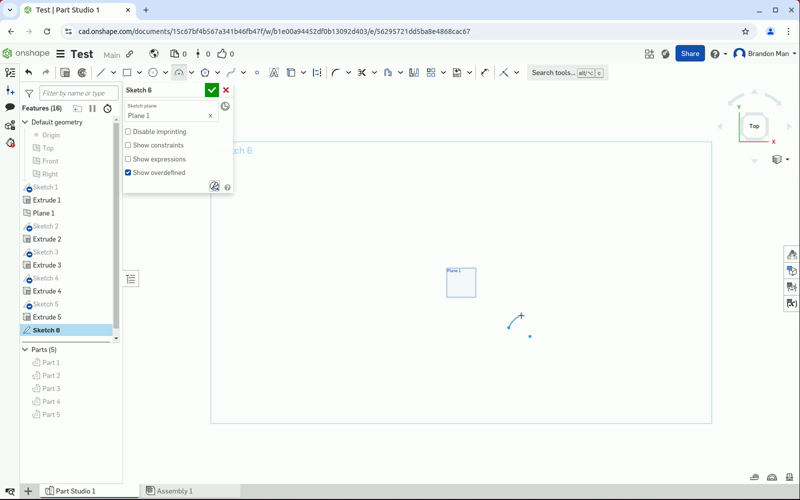
click(521, 315)
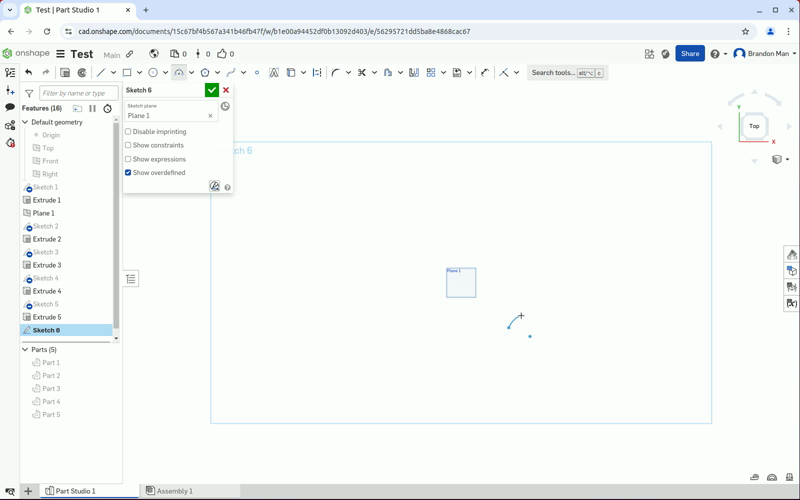
mouse_move(529, 336)
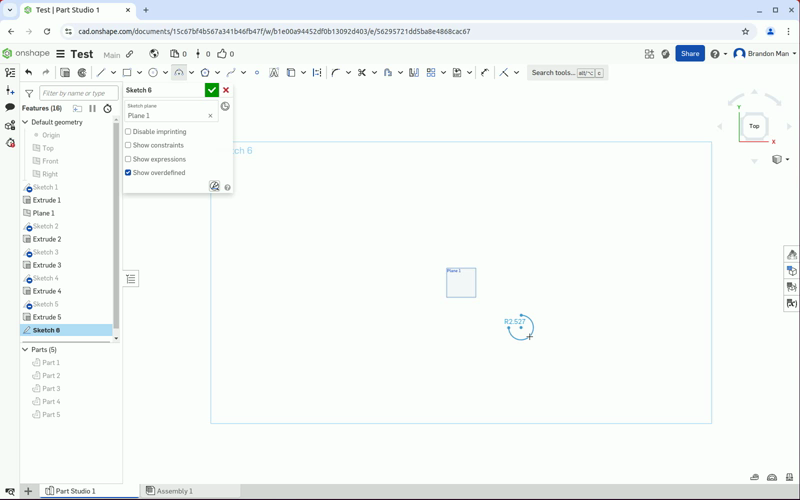
click(529, 336)
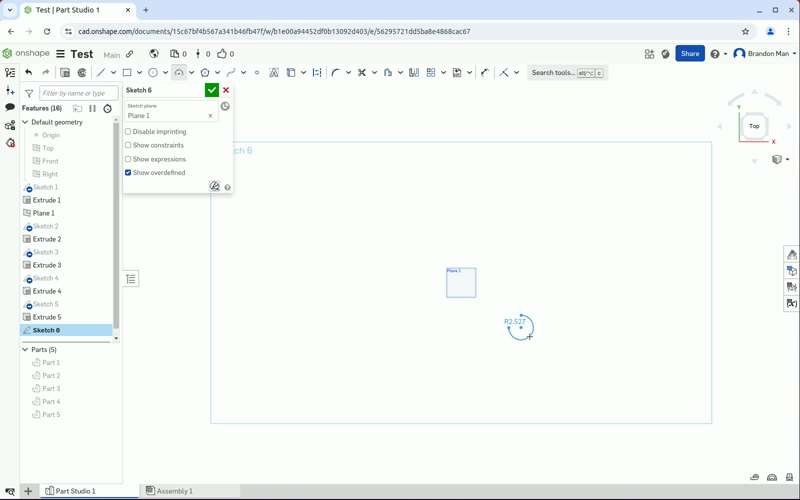
key_up(shift)
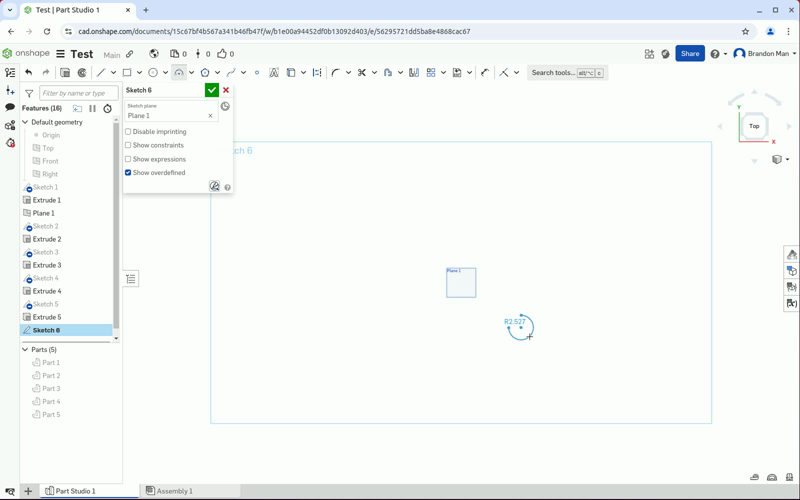
key(esc)
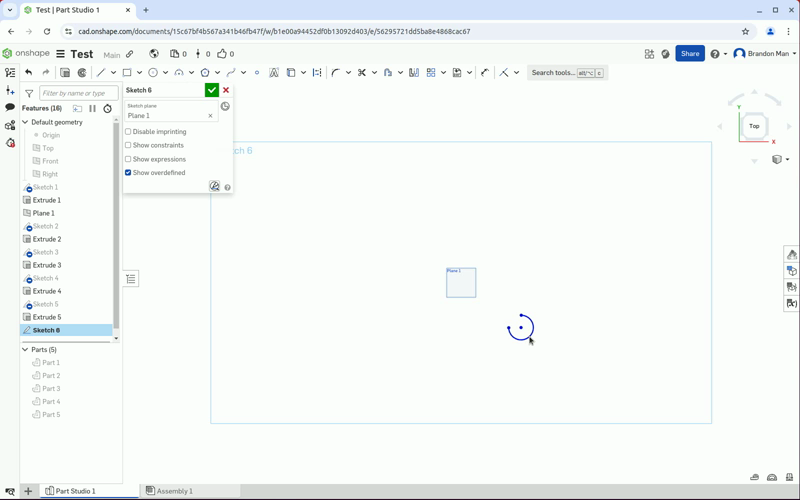
key(l)
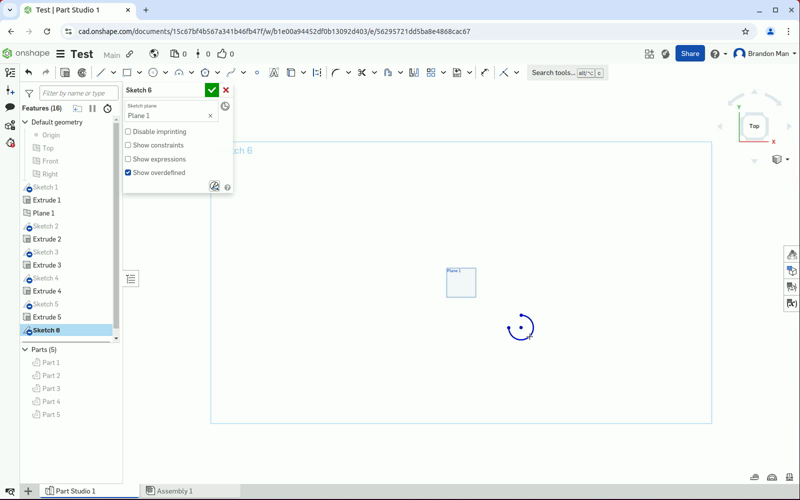
mouse_move(521, 315)
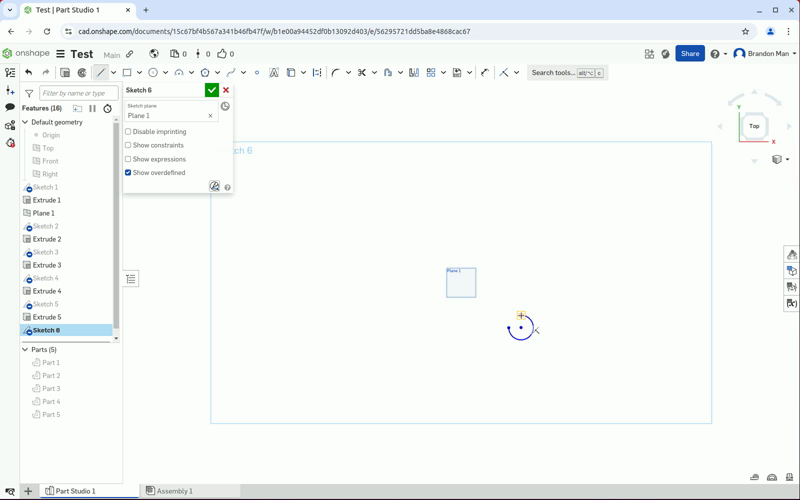
click(521, 315)
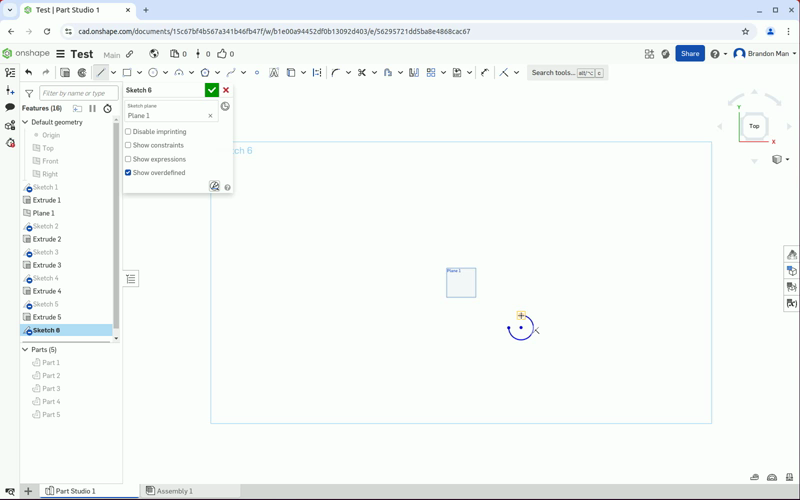
key_down(shift)
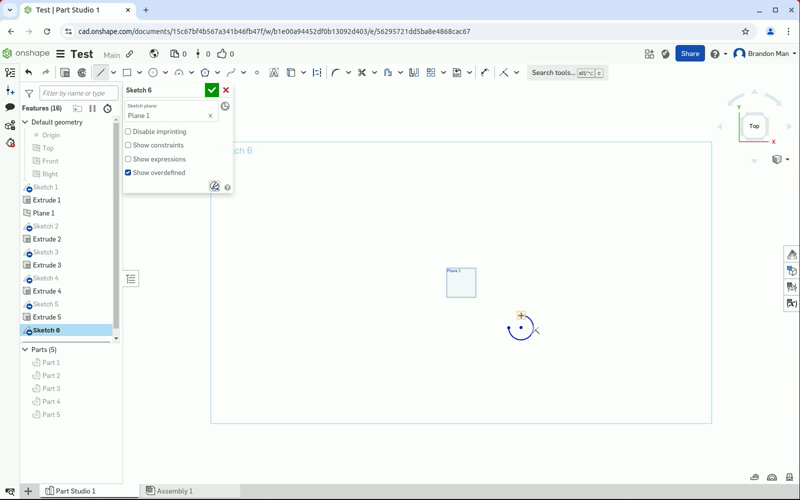
mouse_move(551, 315)
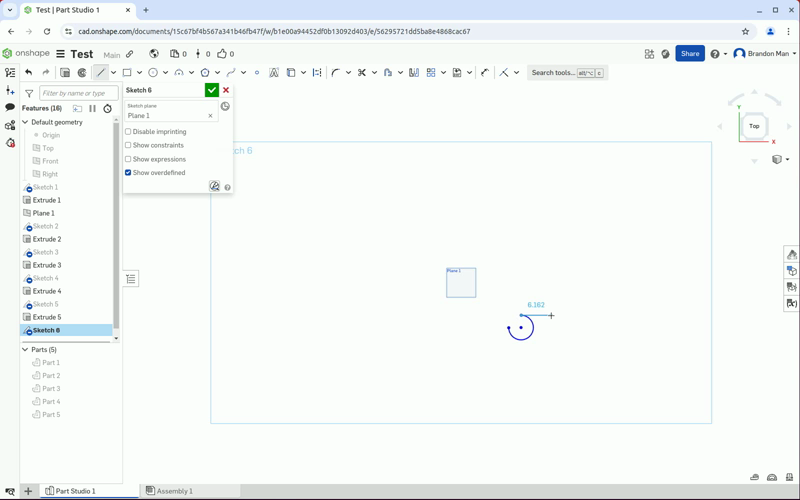
mouse_move(521, 327)
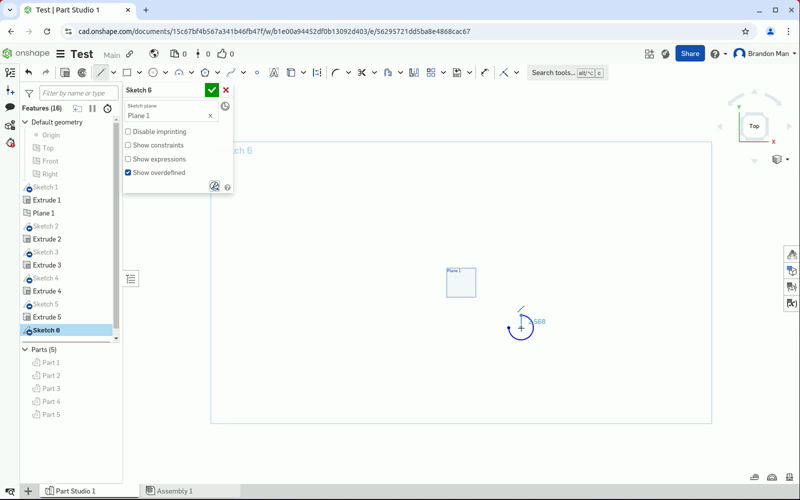
click(521, 327)
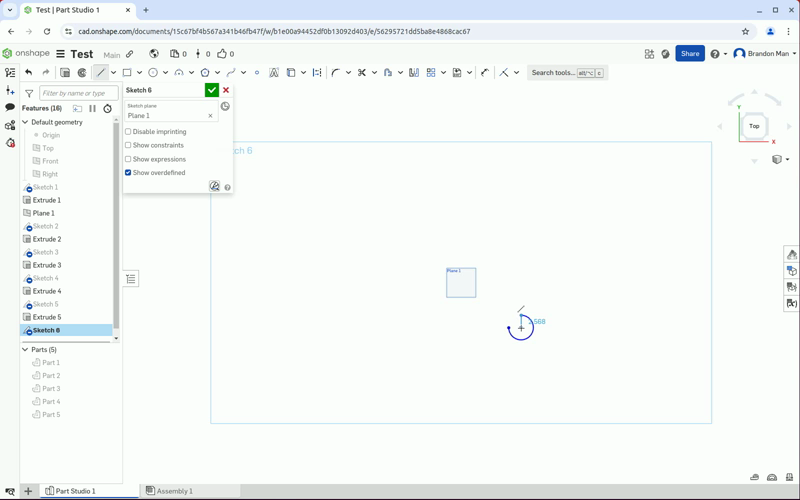
key_up(shift)
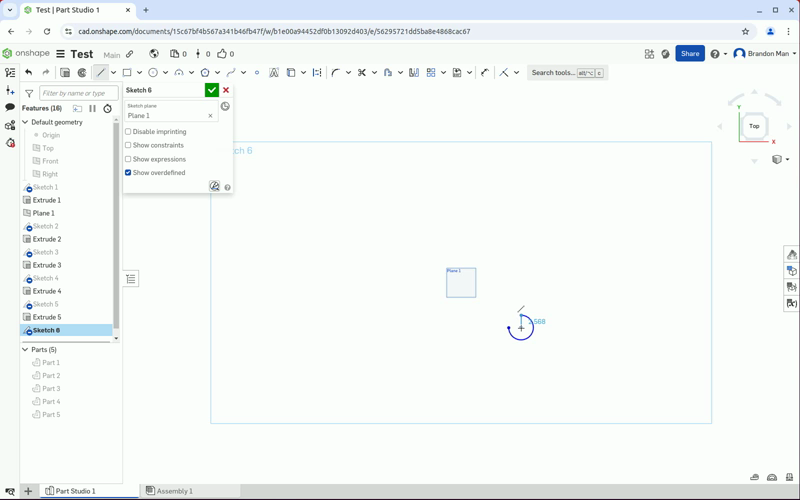
mouse_move(551, 327)
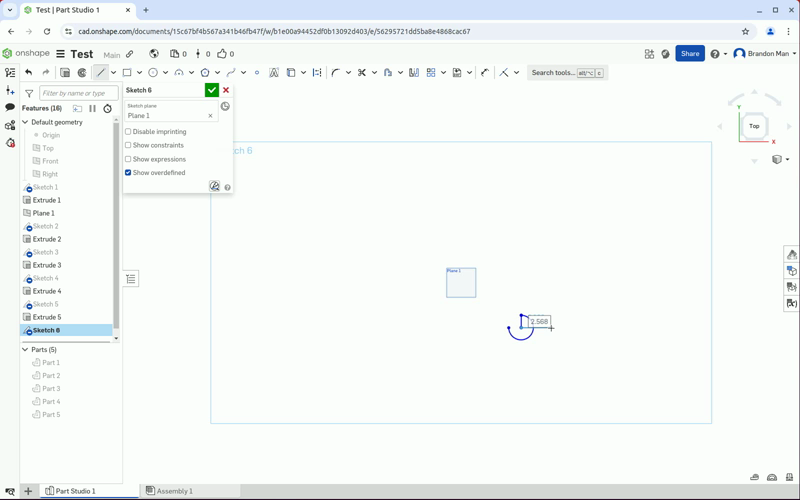
key_down(shift)
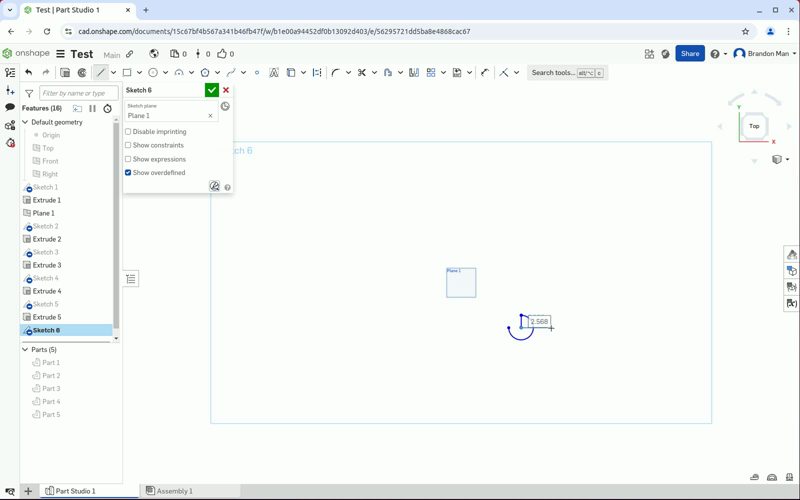
mouse_move(508, 327)
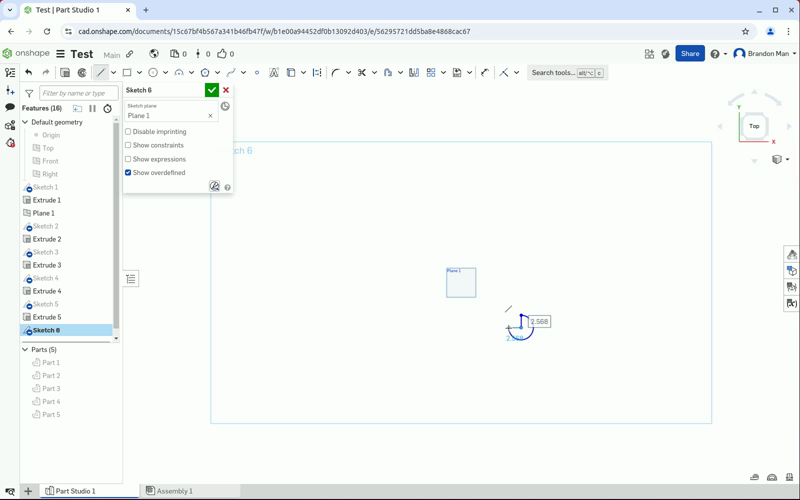
key_up(shift)
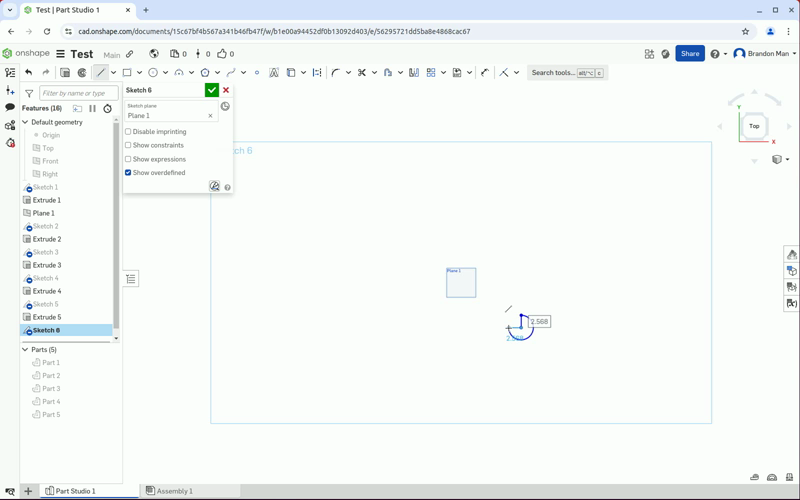
click(508, 327)
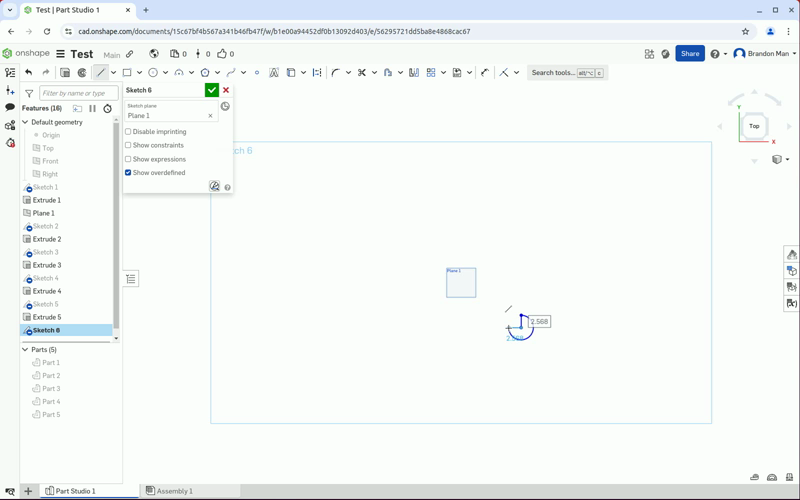
key(esc)
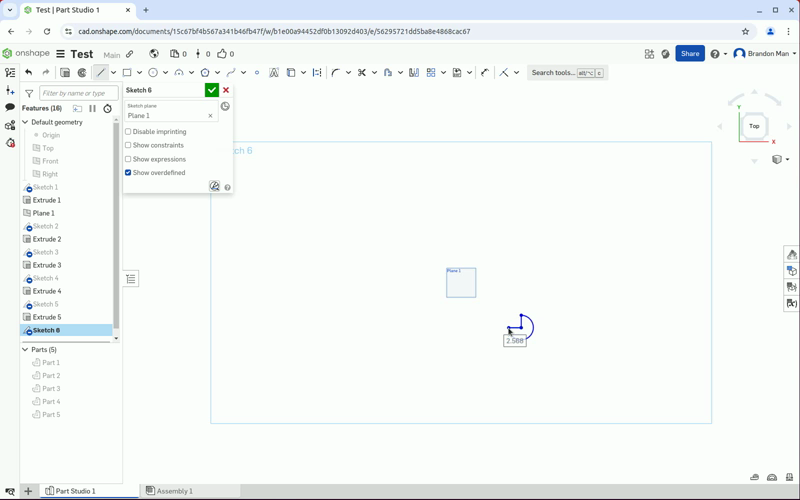
mouse_move(524, 321)
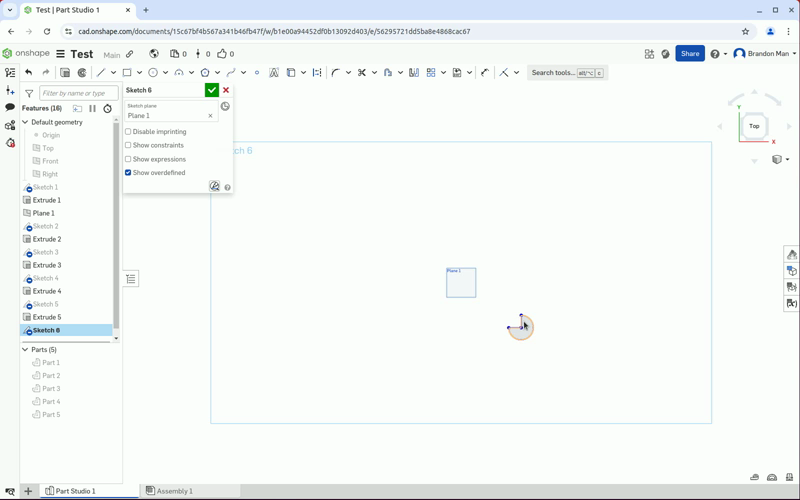
scroll(6)
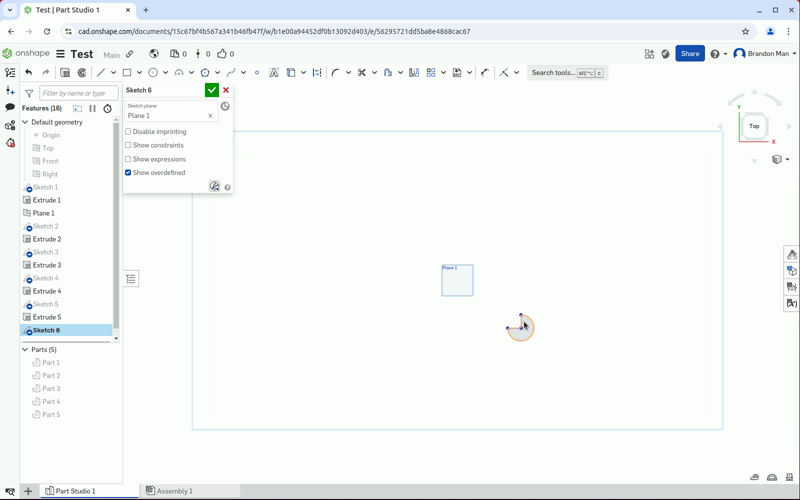
scroll(6)
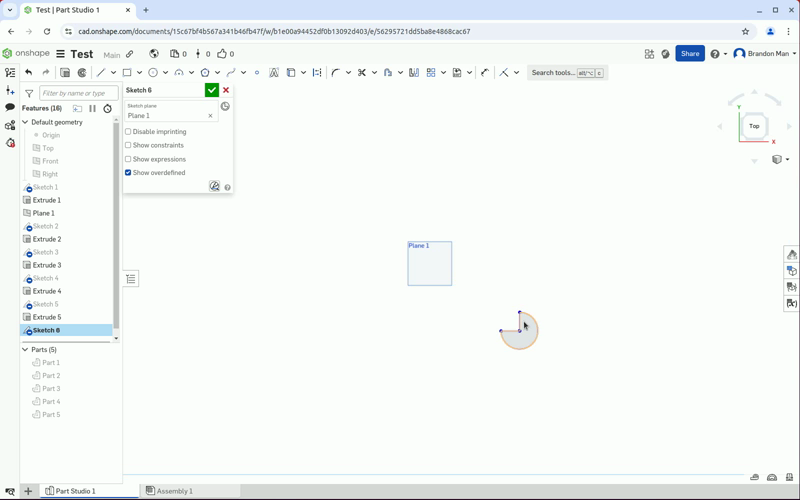
scroll(6)
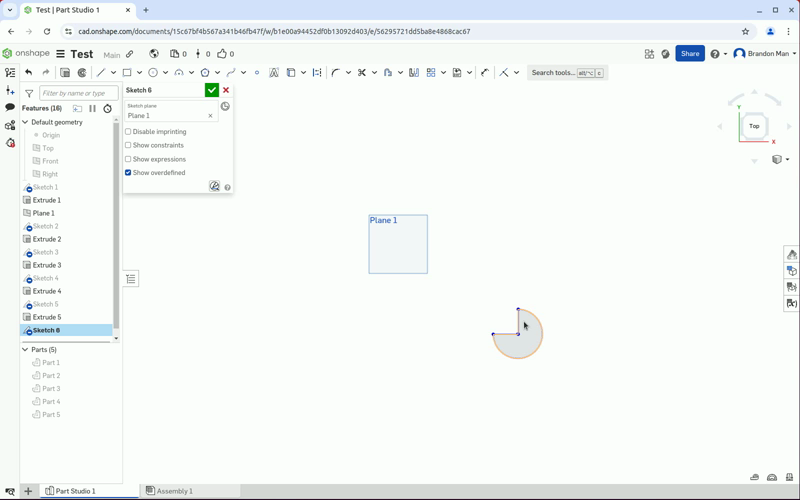
scroll(6)
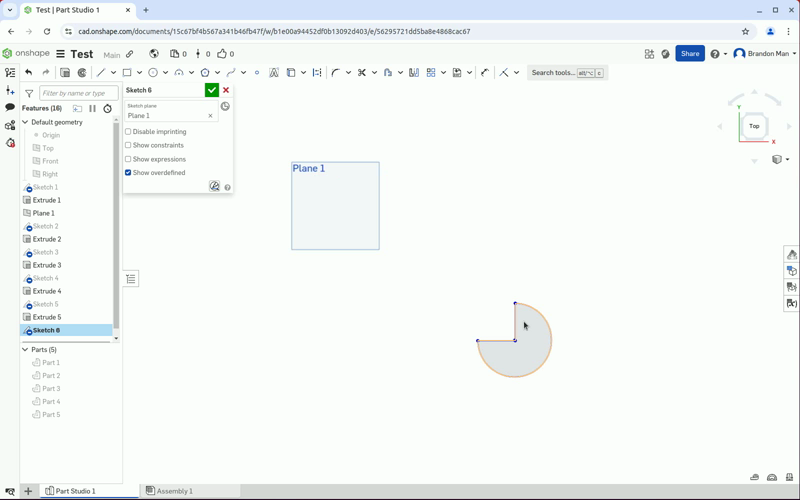
scroll(6)
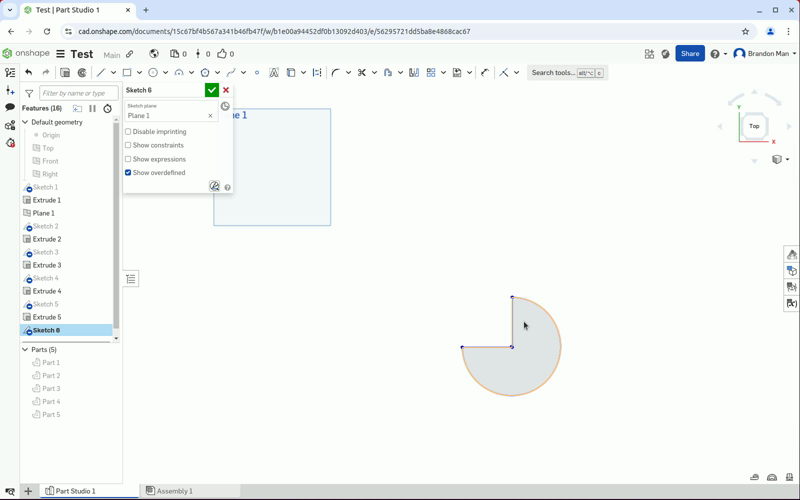
scroll(6)
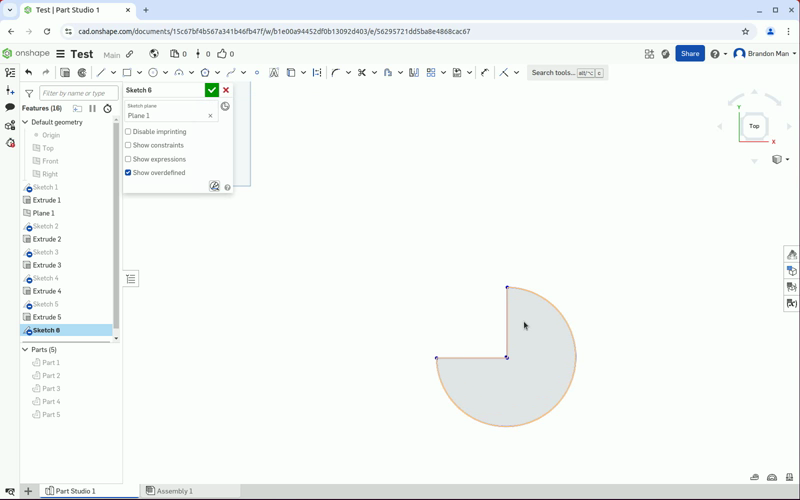
scroll(6)
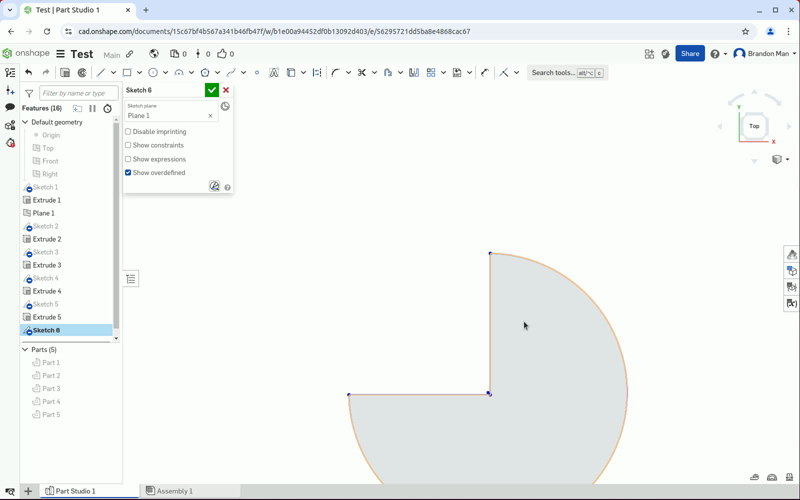
click(524, 321)
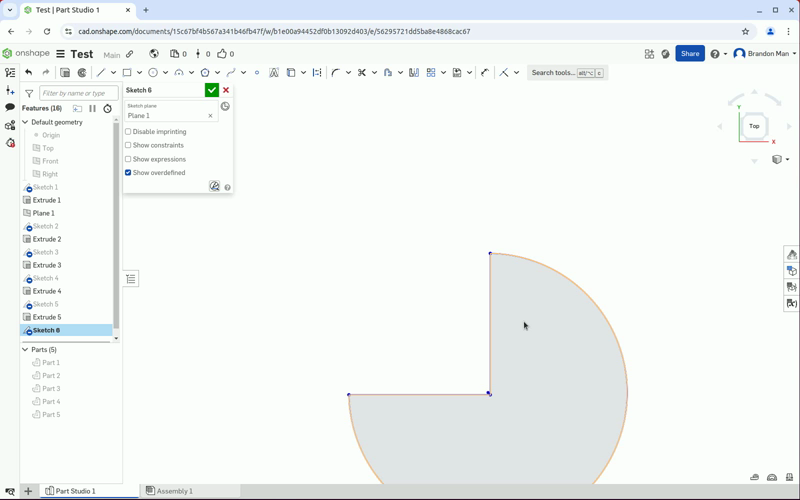
scroll(-6)
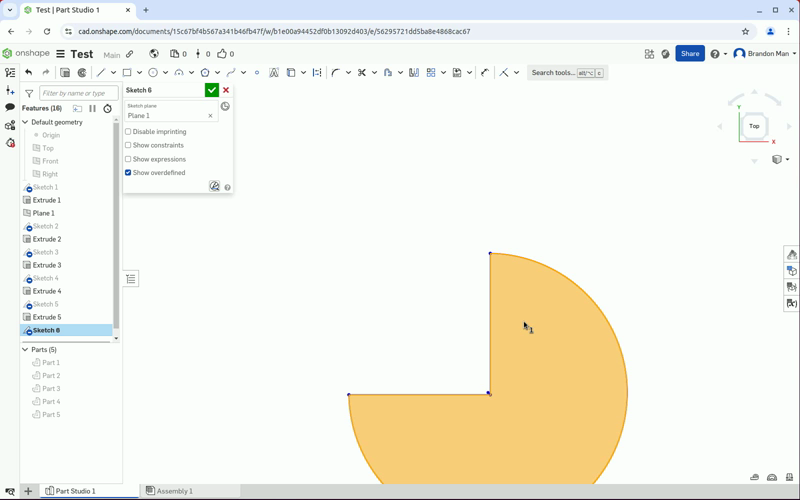
scroll(-6)
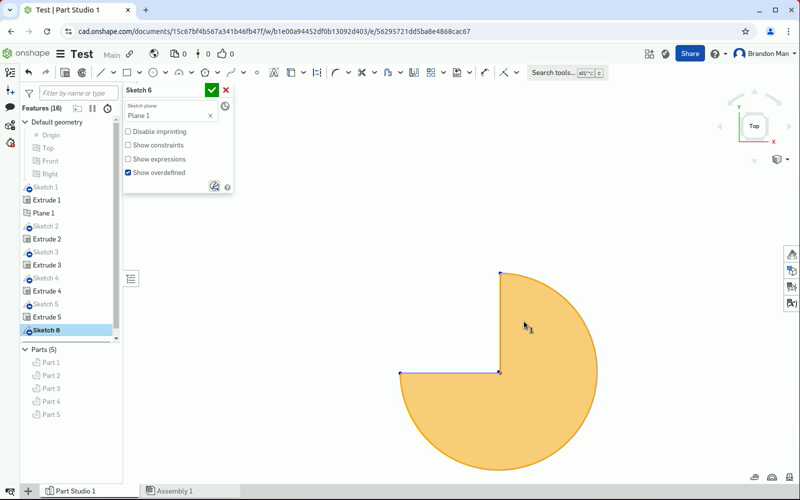
scroll(-6)
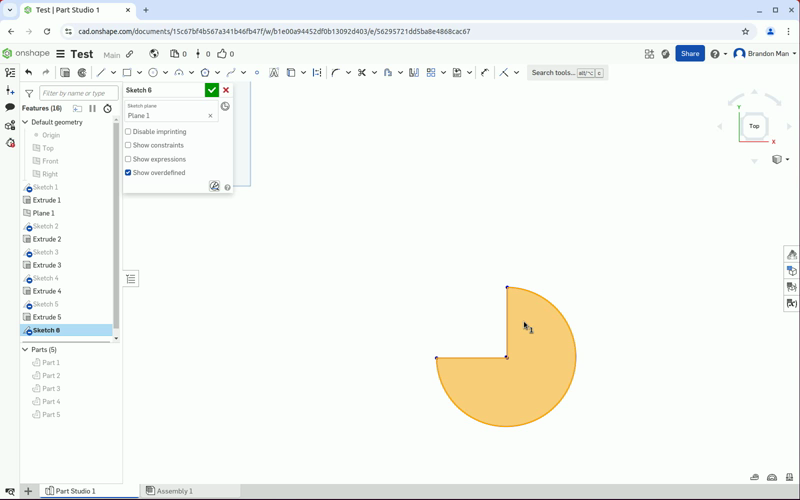
scroll(-6)
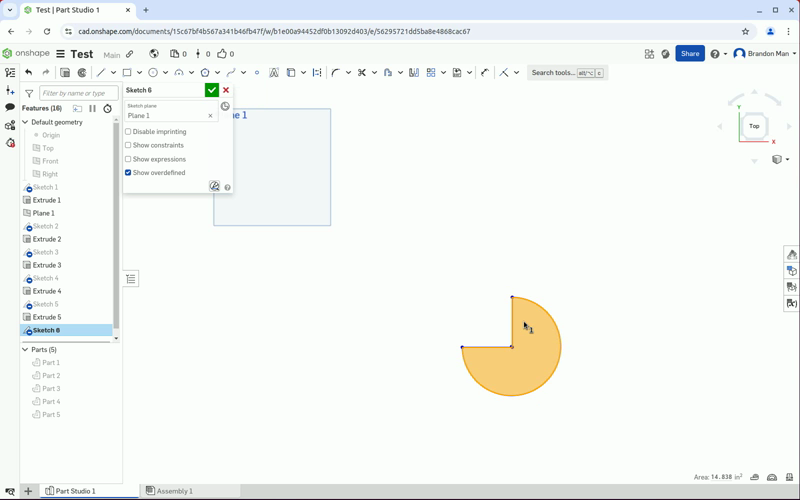
scroll(-6)
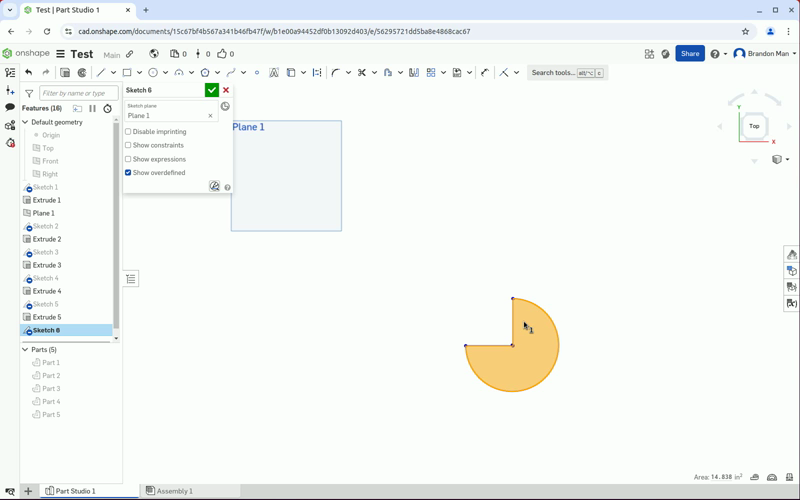
scroll(-6)
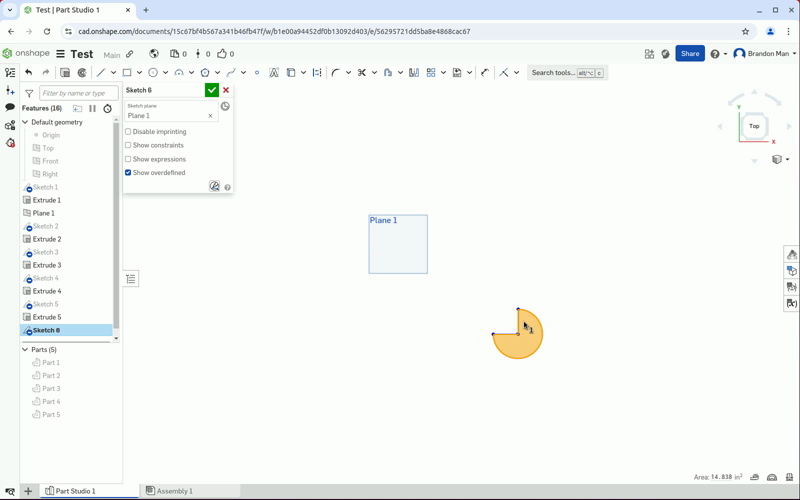
scroll(-6)
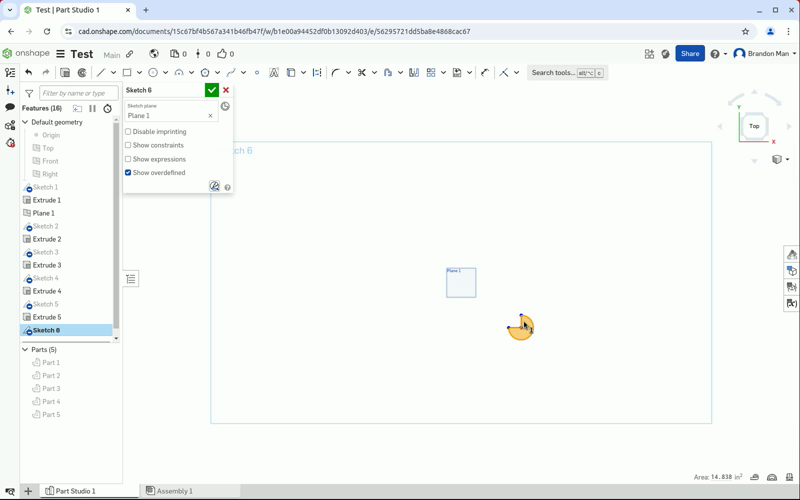
mouse_move(73, 352)
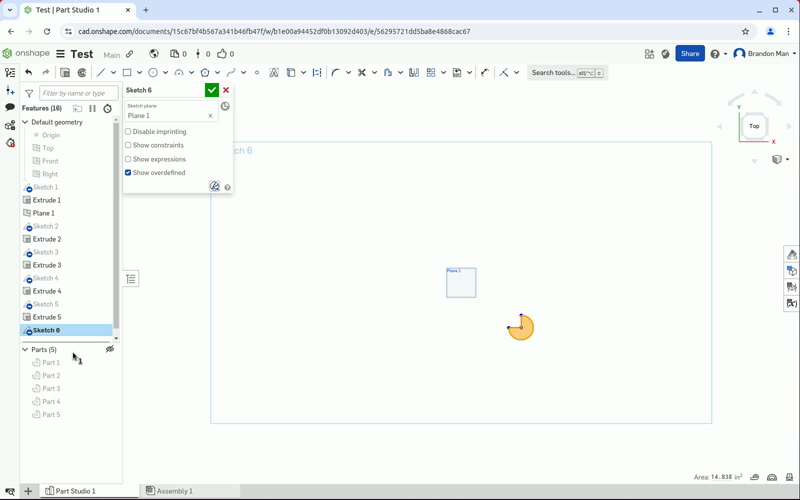
key(shift+y)
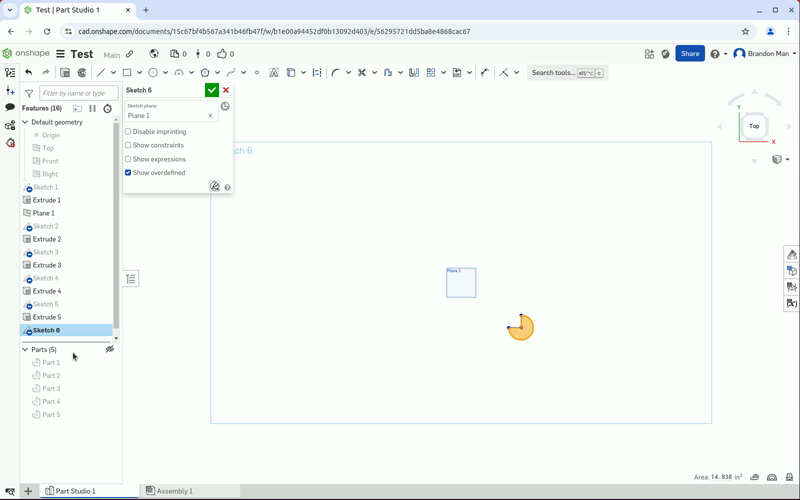
key(shift+e)
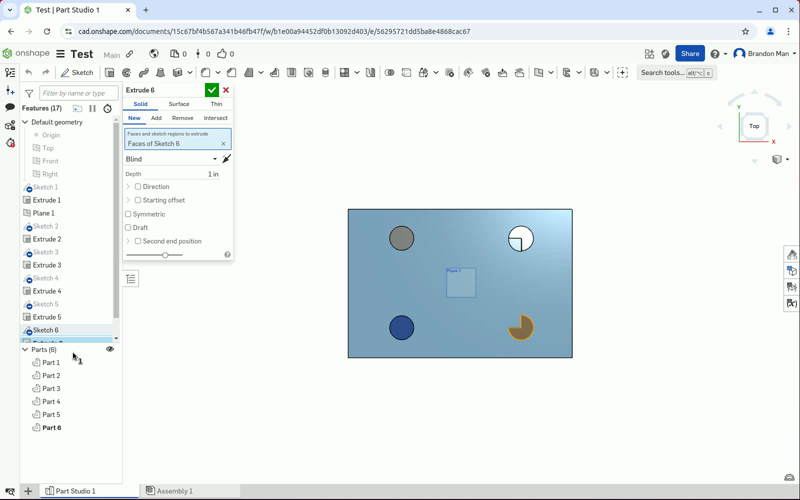
mouse_move(143, 106)
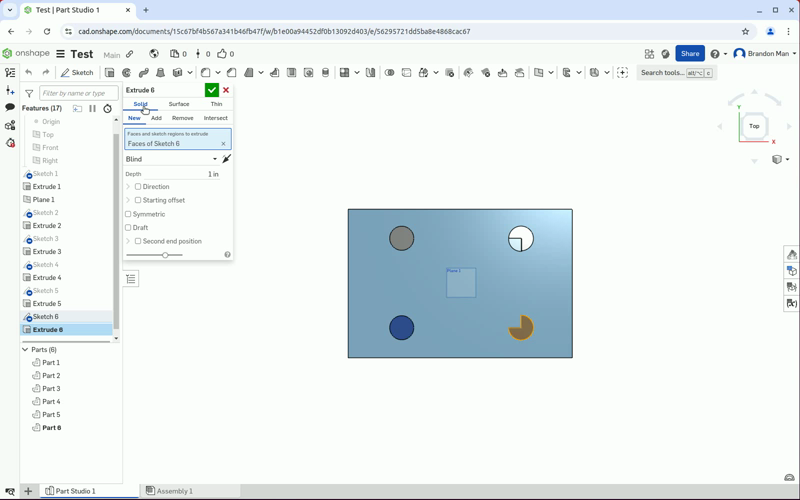
click(143, 106)
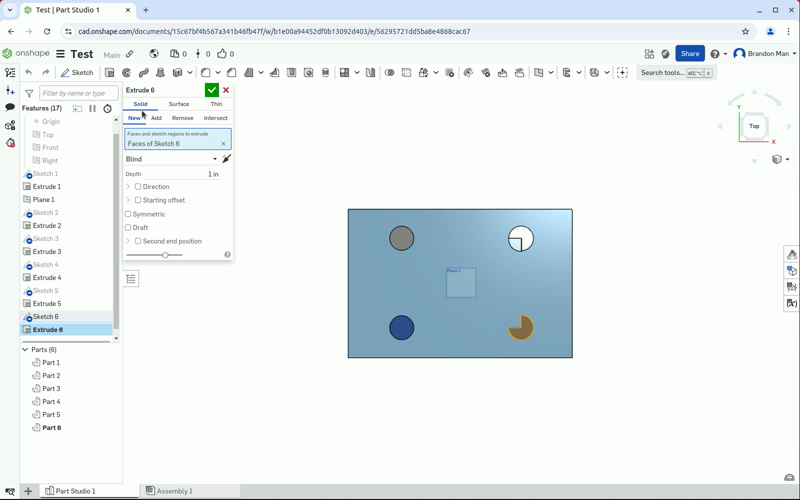
mouse_move(137, 120)
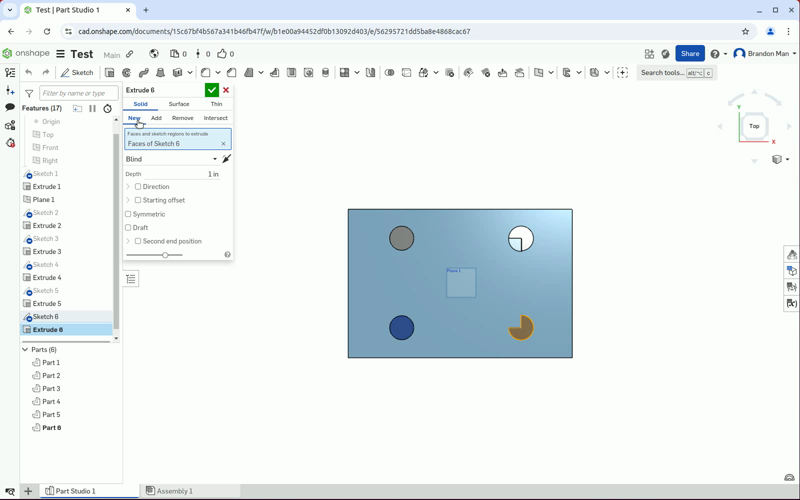
click(137, 120)
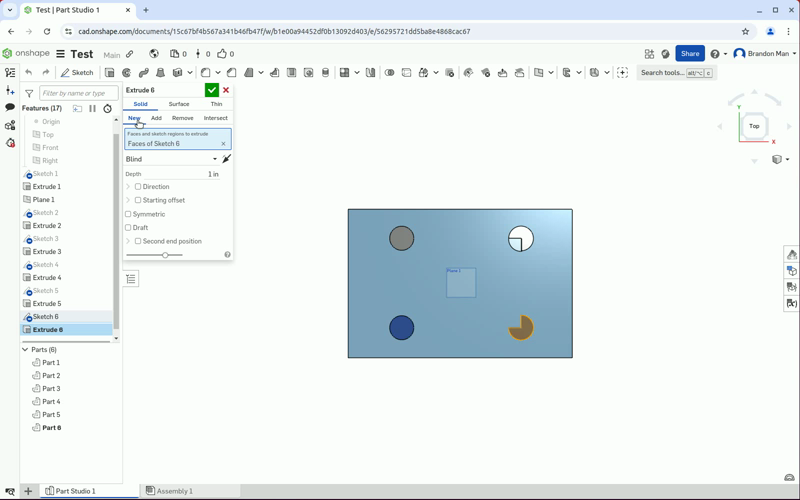
key(tab, 4)
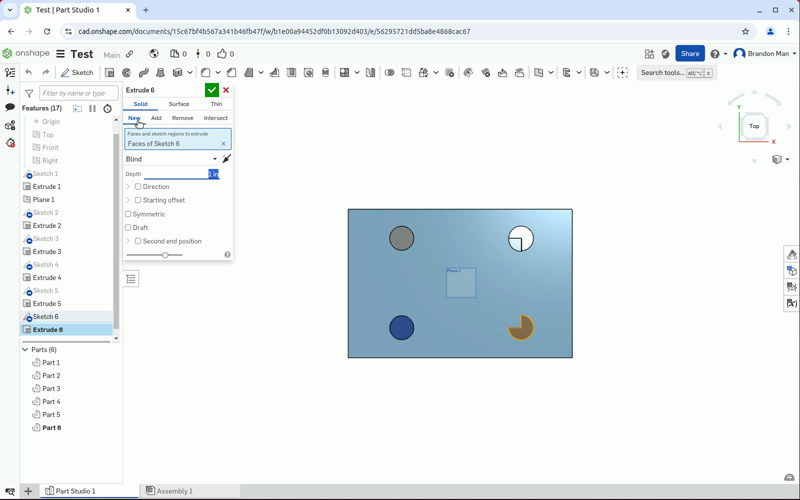
text(15.405)
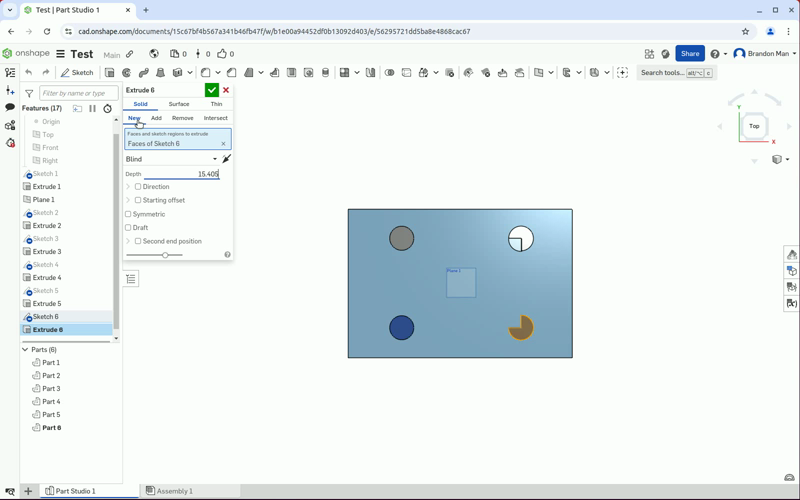
key(enter)
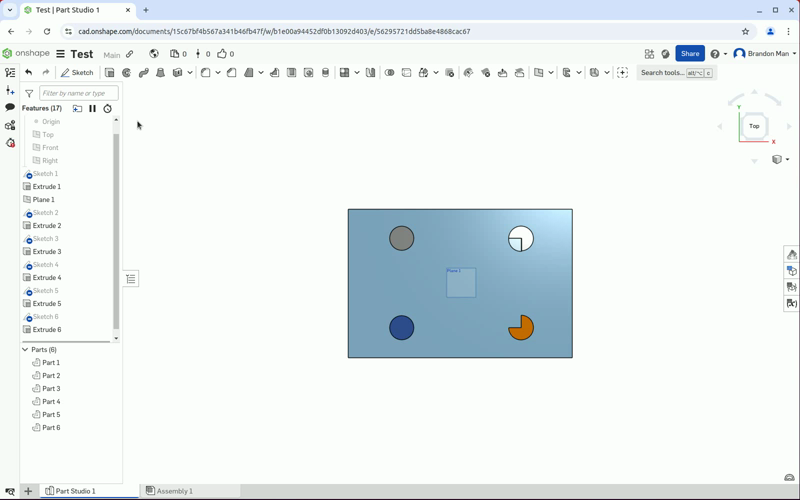
key(shift+h)
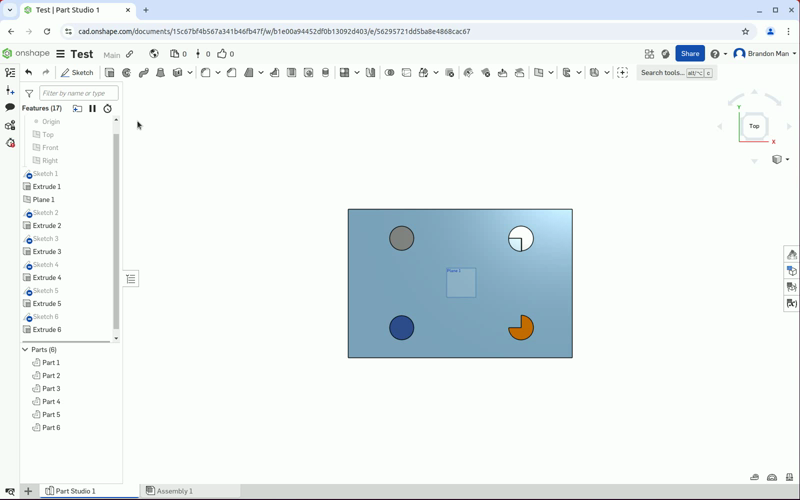
key(shift+h)
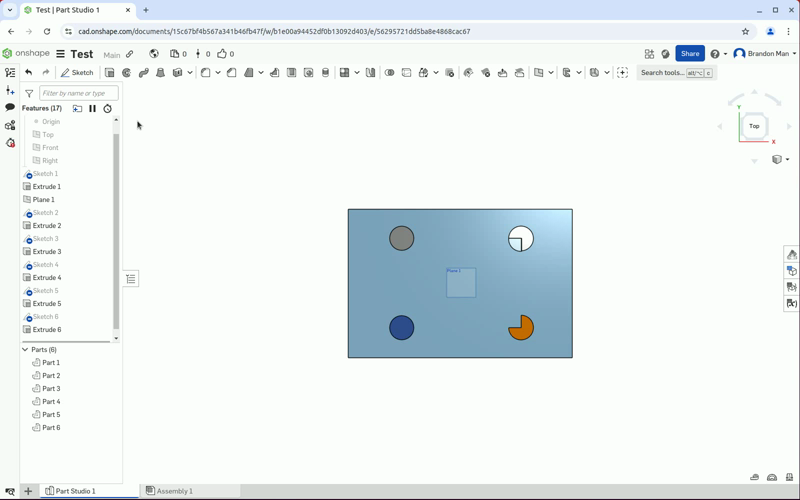
mouse_move(69, 176)
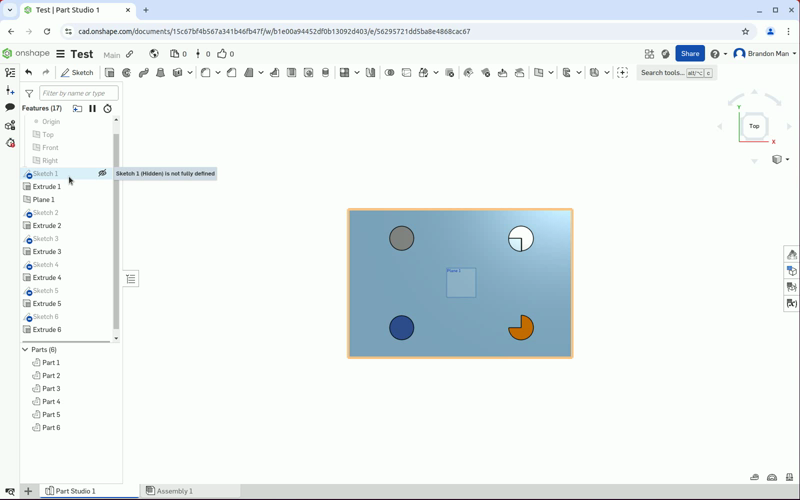
click(69, 176)
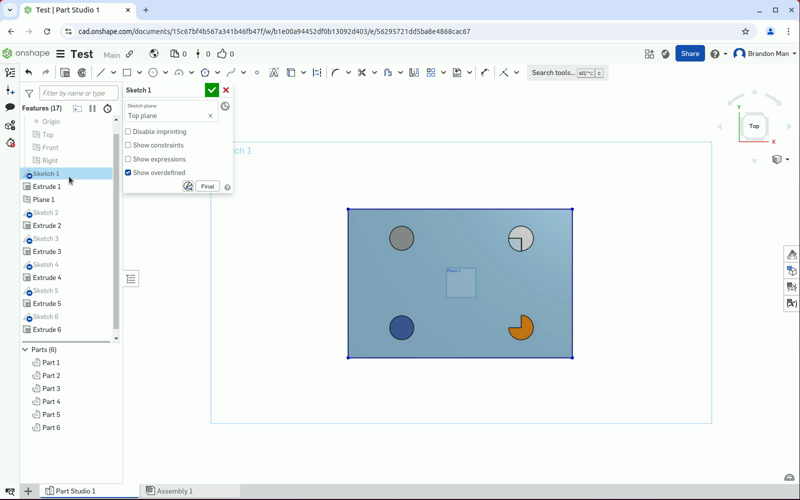
mouse_move(229, 92)
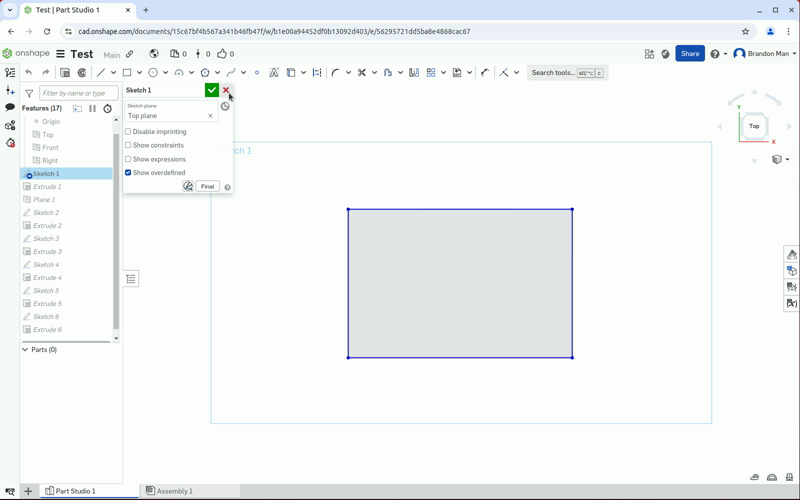
click(229, 92)
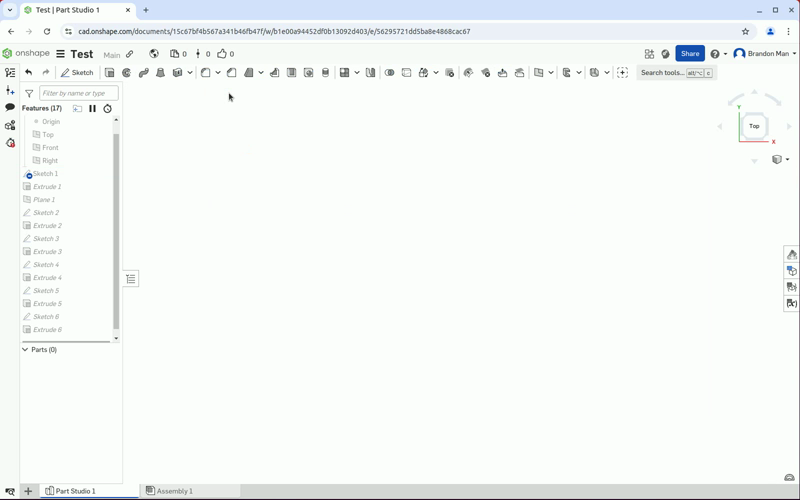
key(shift+s)
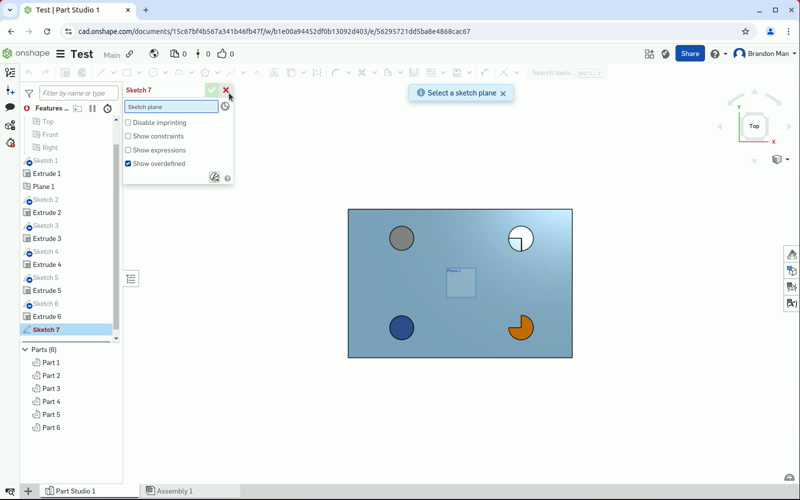
mouse_move(69, 189)
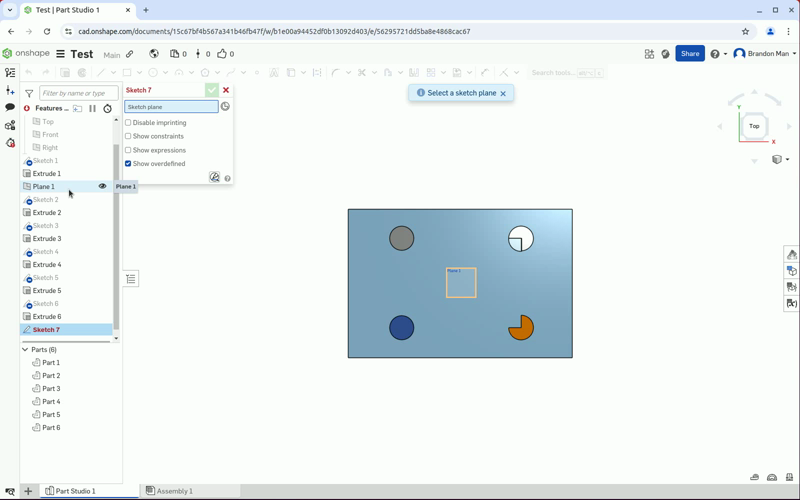
click(69, 189)
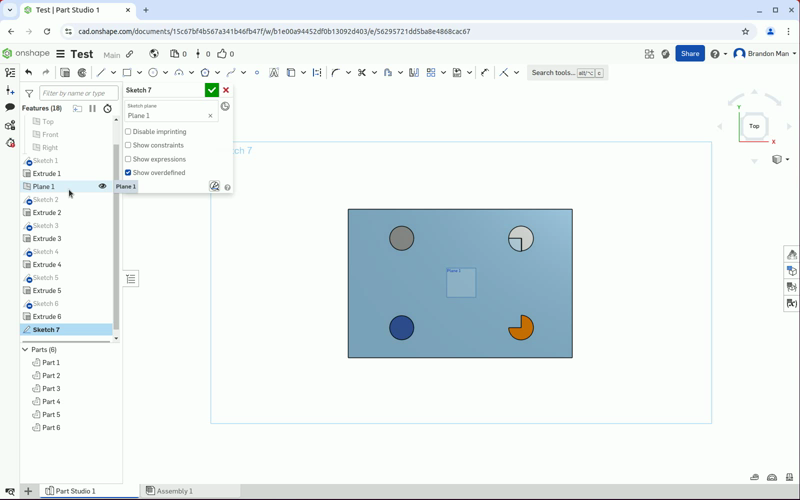
mouse_move(73, 352)
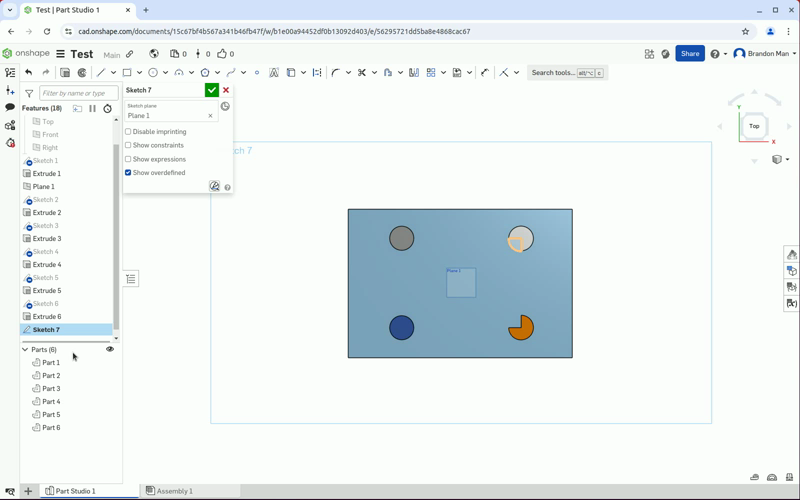
key(y)
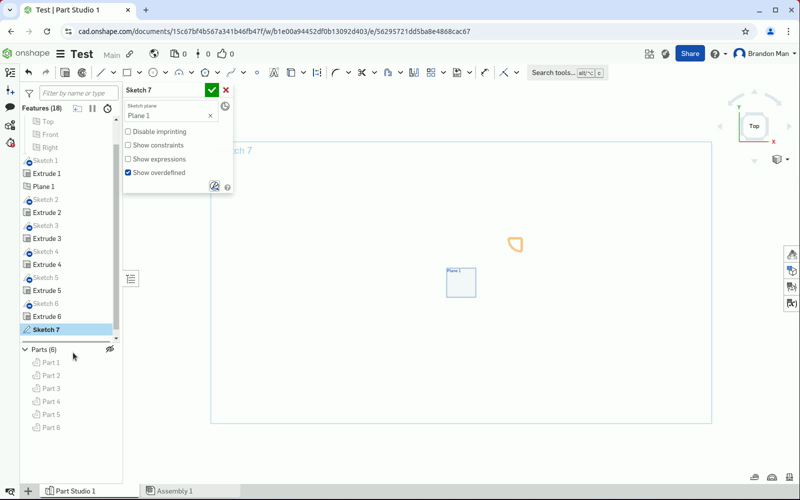
key(l)
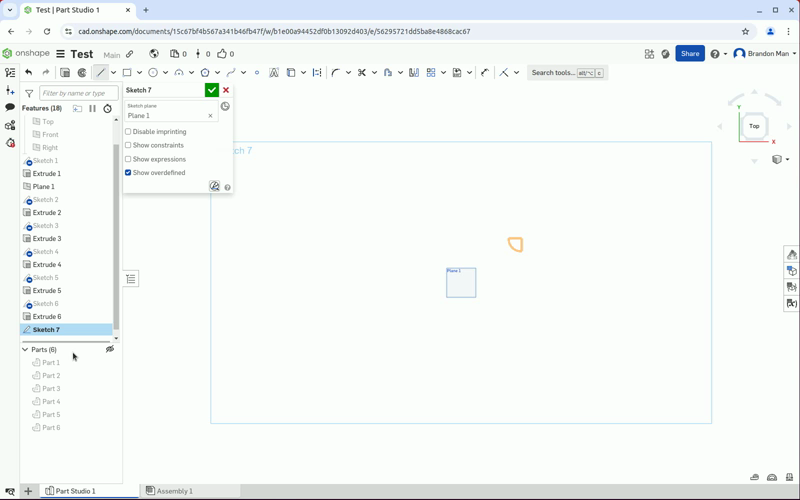
key_down(shift)
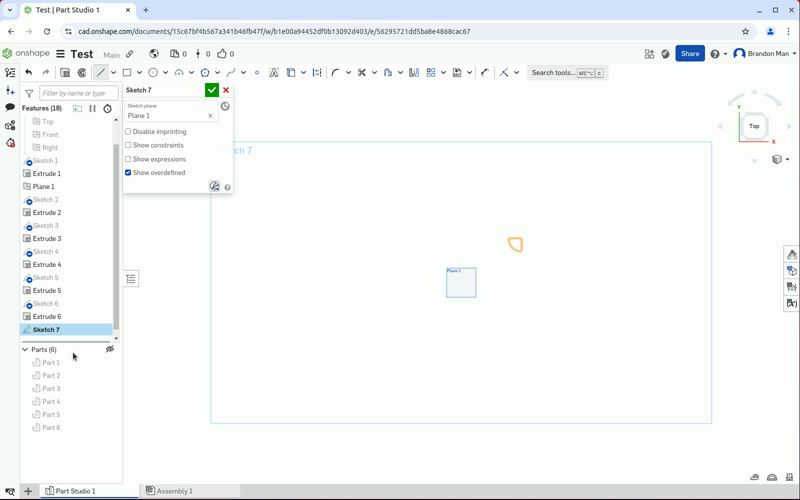
mouse_move(508, 327)
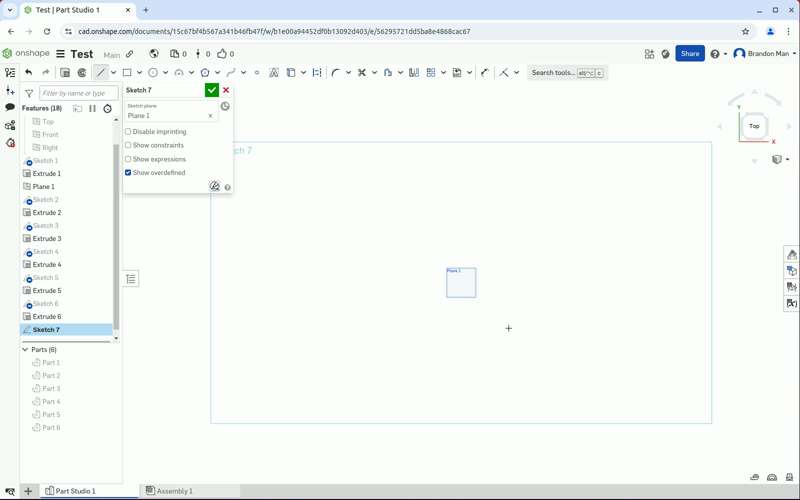
click(508, 327)
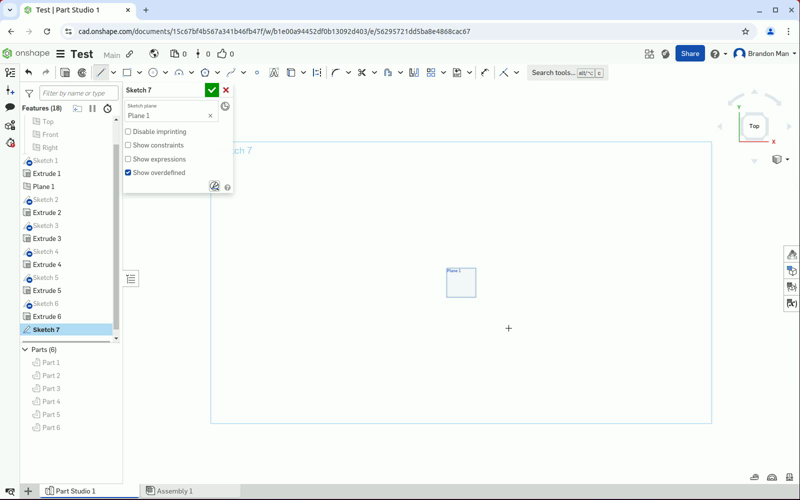
key_up(shift)
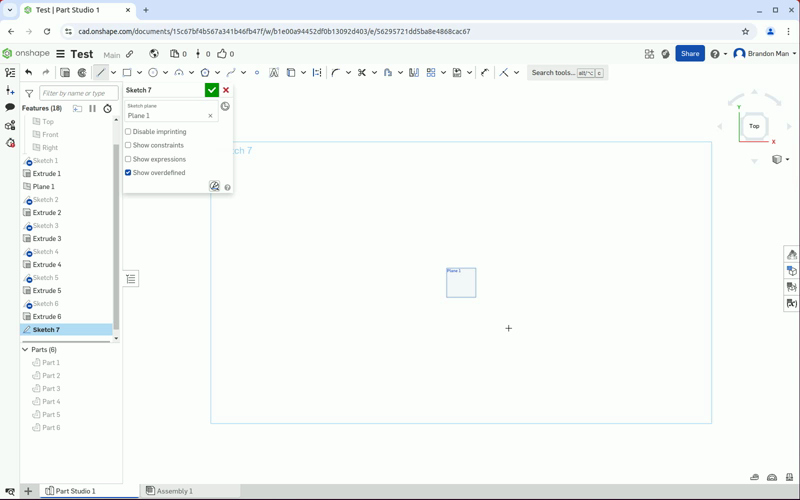
key_down(shift)
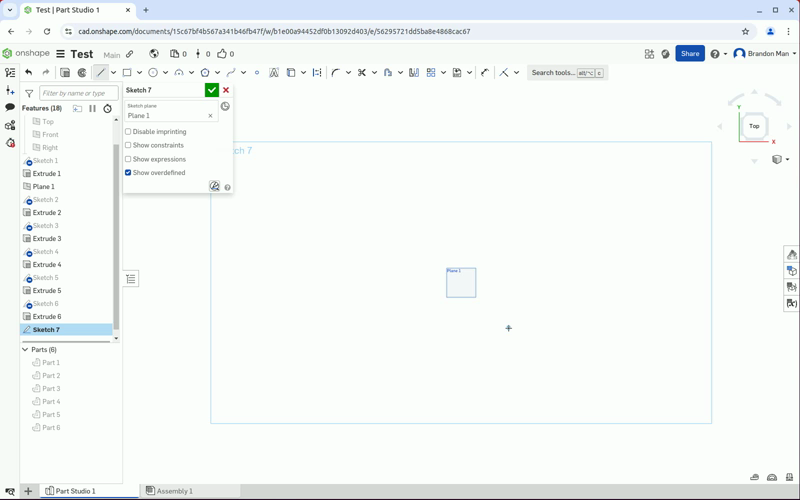
mouse_move(538, 327)
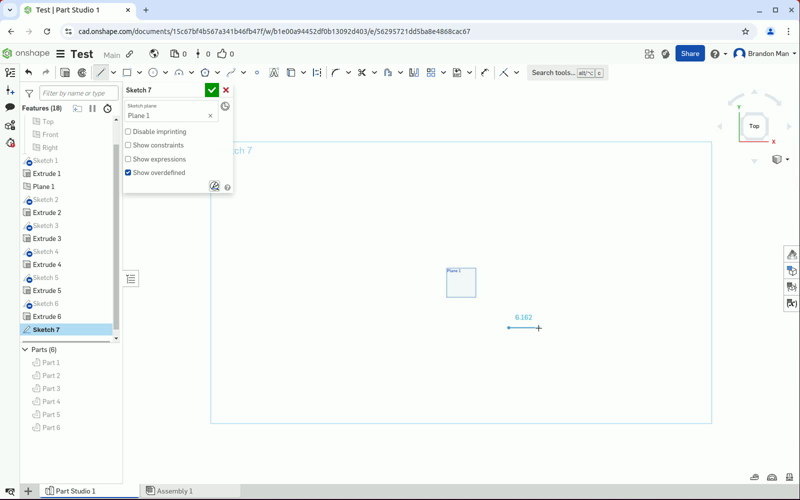
mouse_move(521, 327)
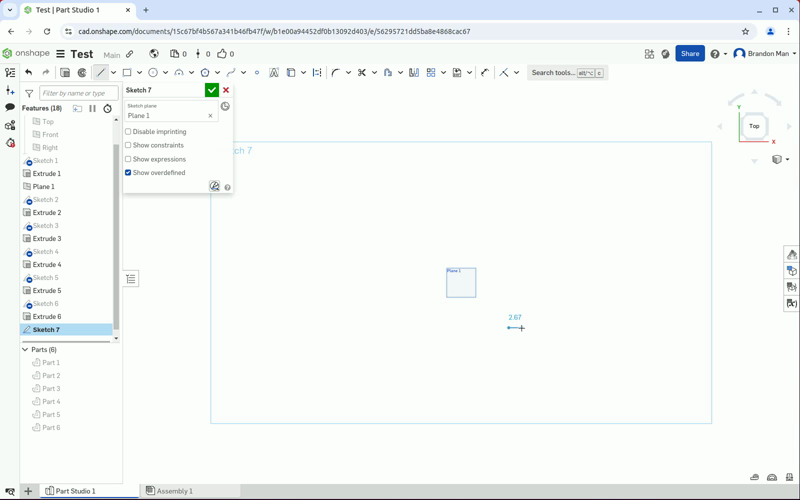
click(521, 327)
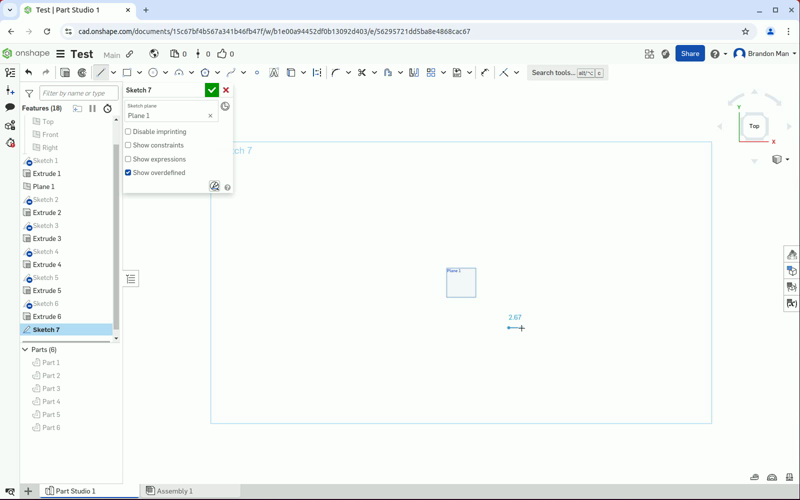
key_up(shift)
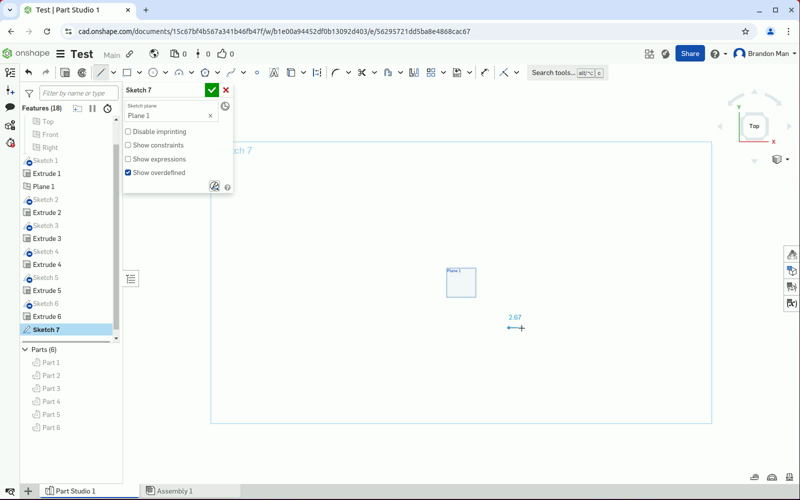
key_down(shift)
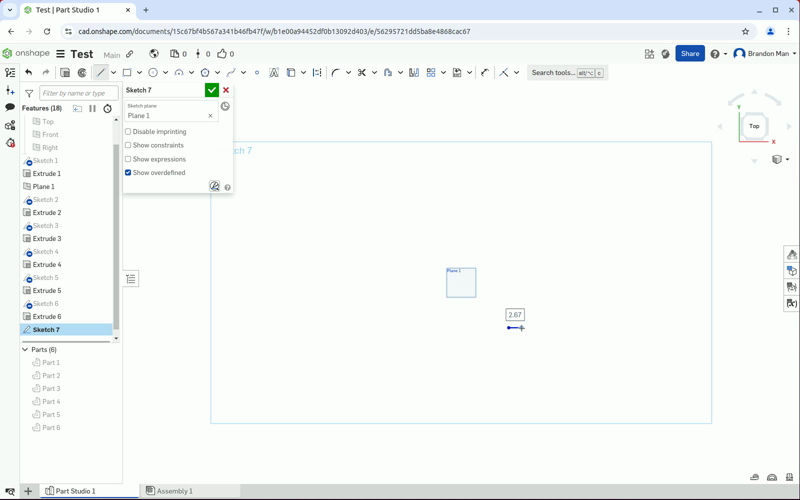
mouse_move(551, 327)
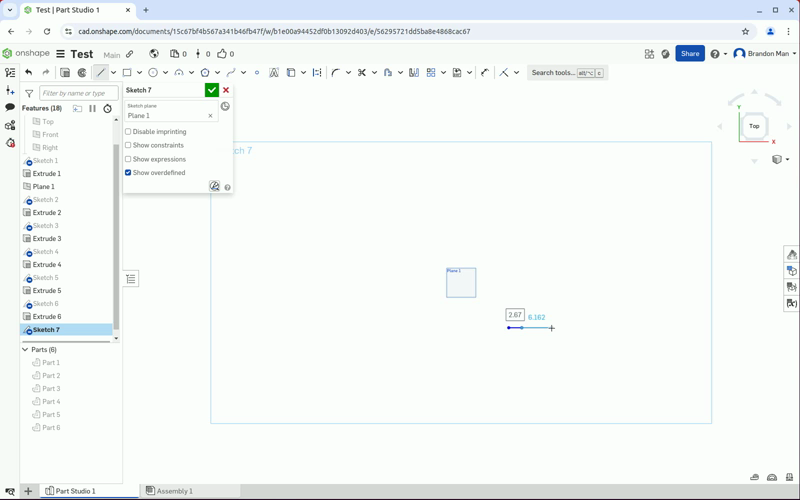
mouse_move(521, 314)
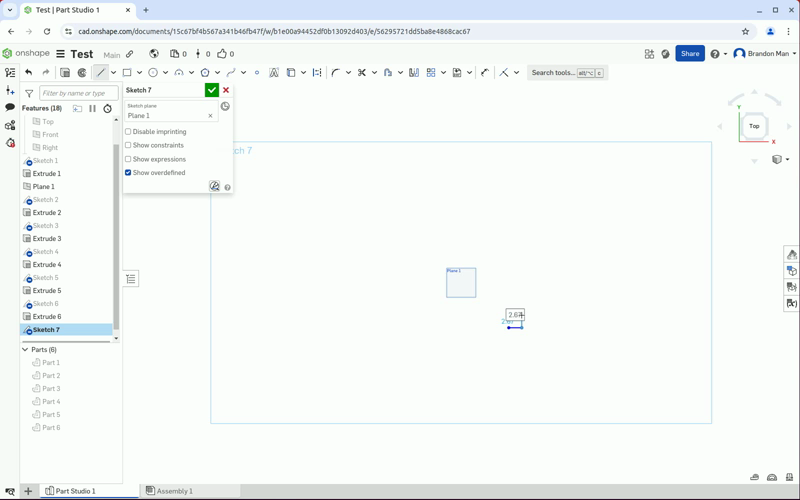
click(521, 314)
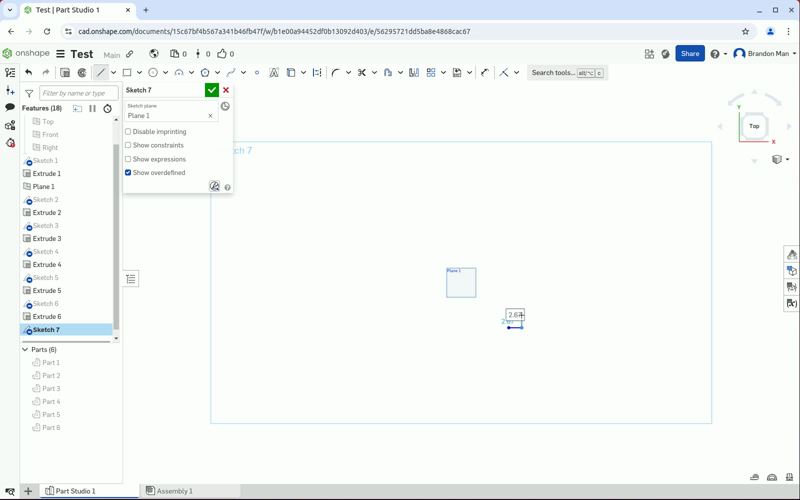
key_up(shift)
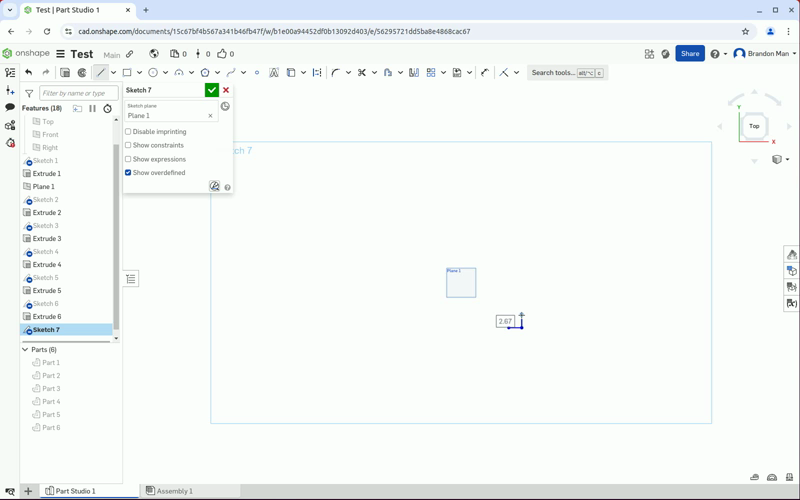
key(esc)
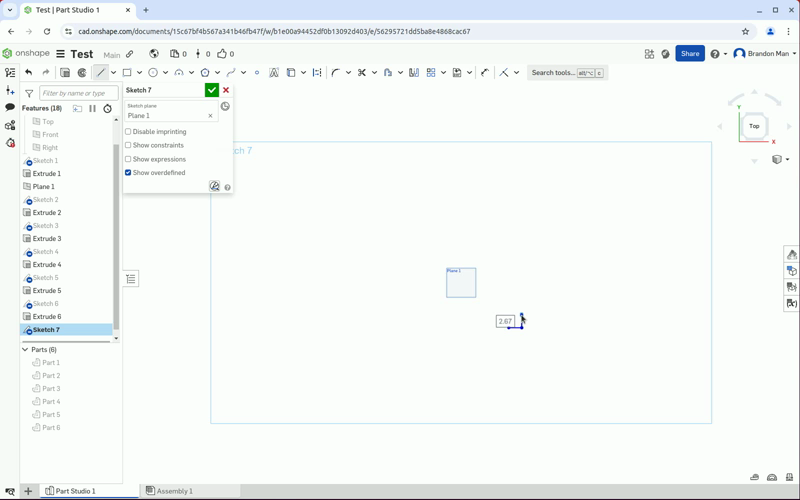
key(a)
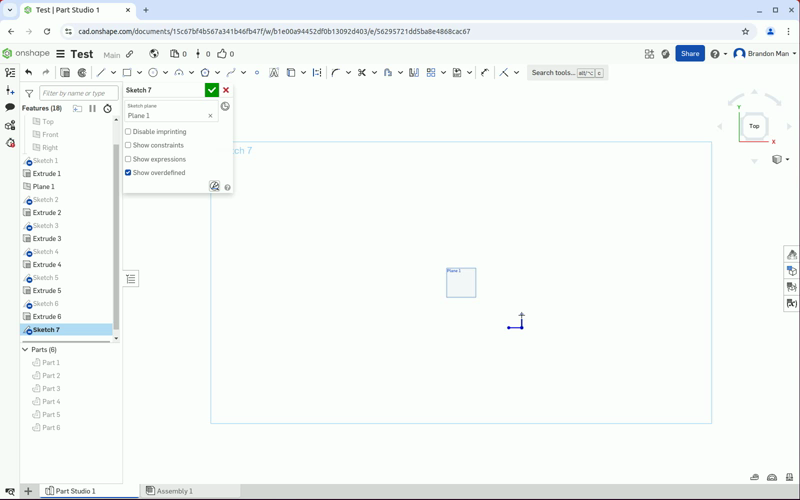
mouse_move(521, 314)
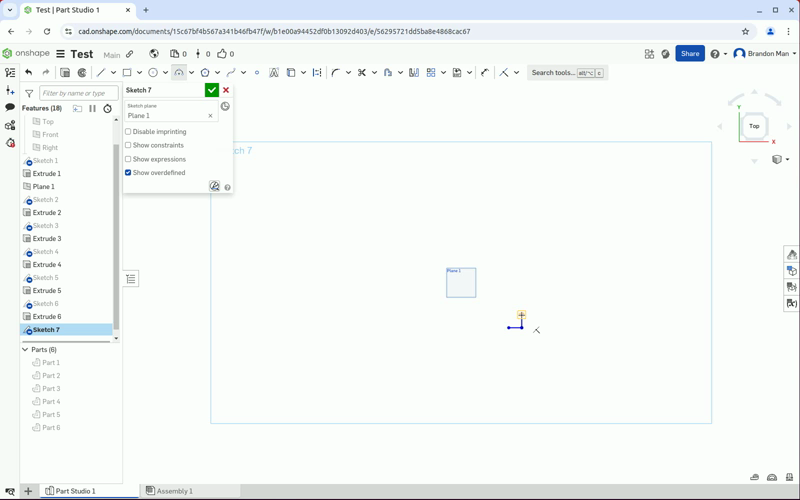
click(521, 314)
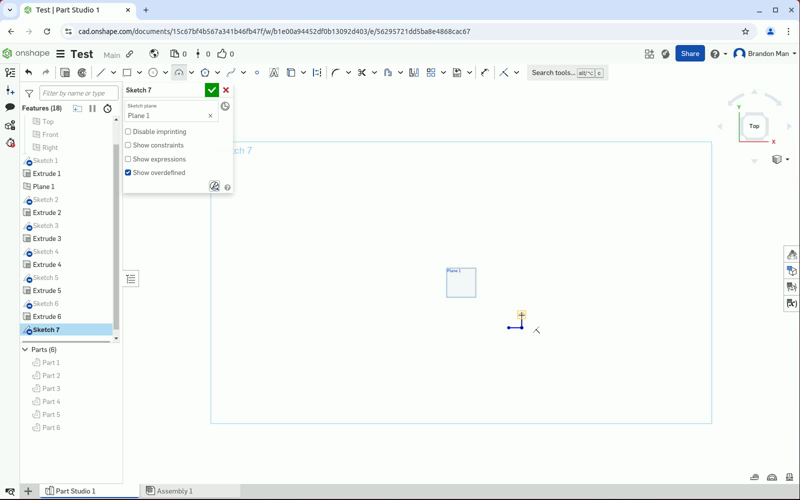
mouse_move(508, 327)
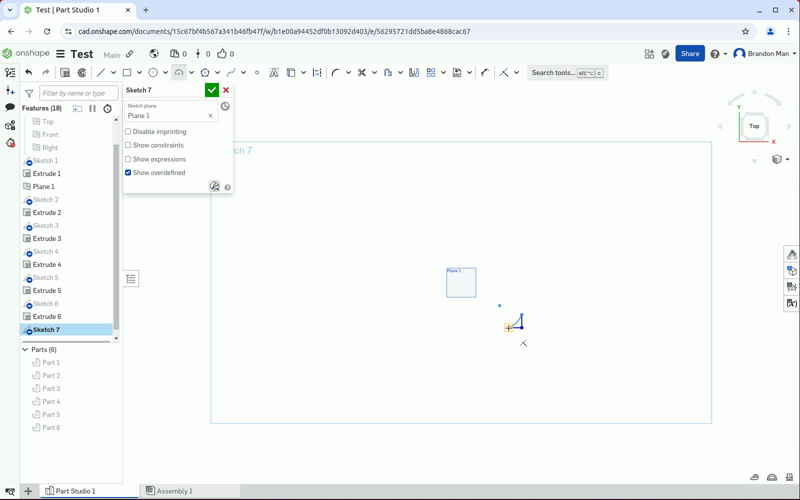
click(508, 327)
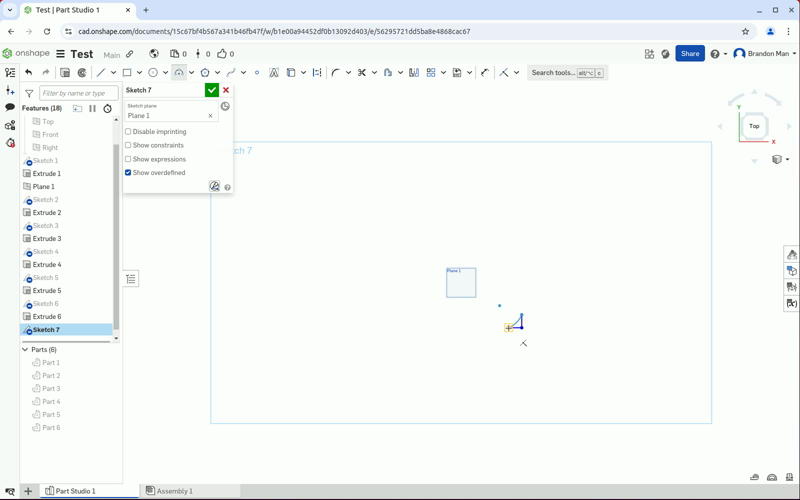
key_down(shift)
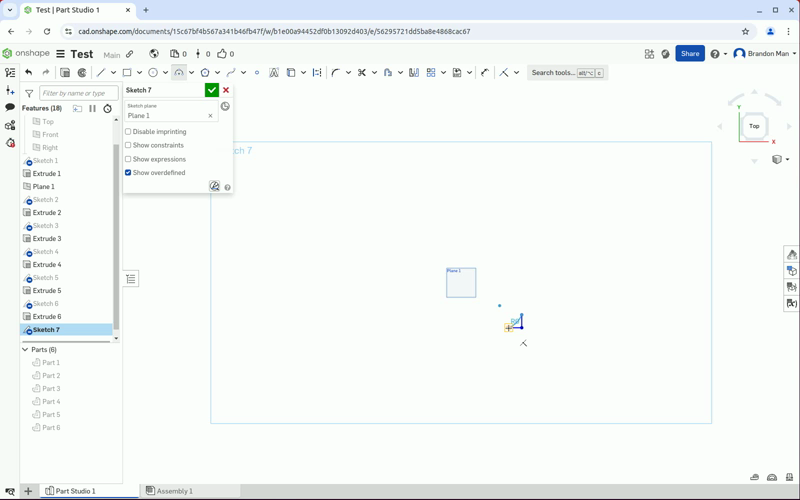
mouse_move(512, 318)
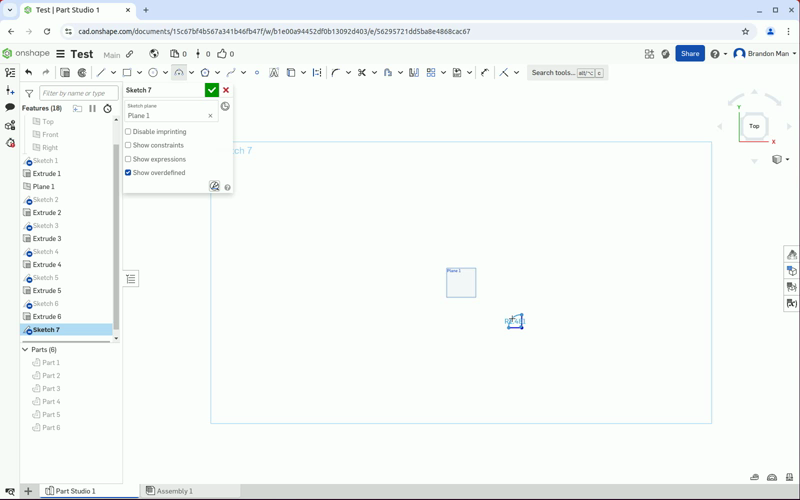
click(512, 318)
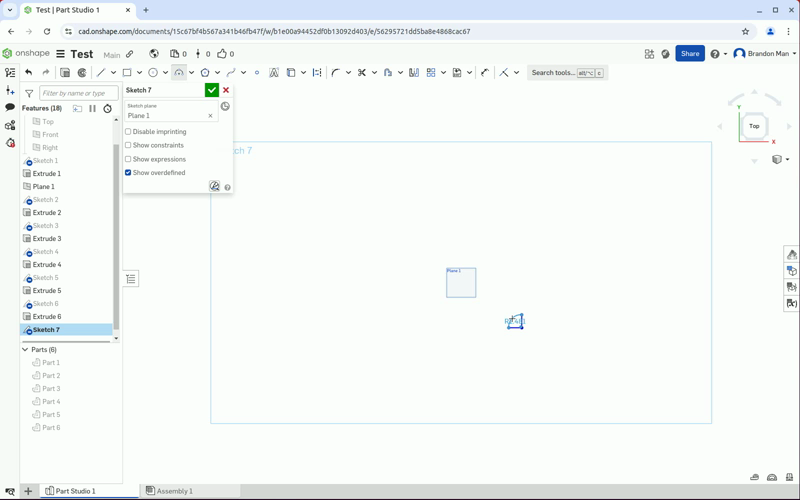
key_up(shift)
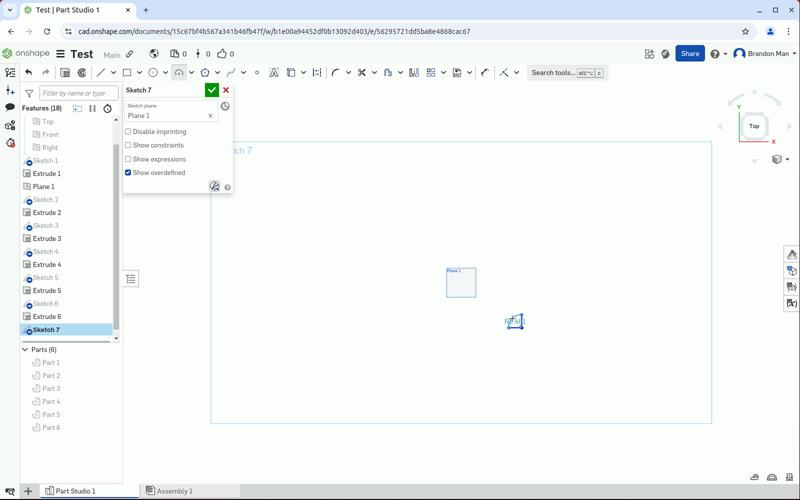
key(esc)
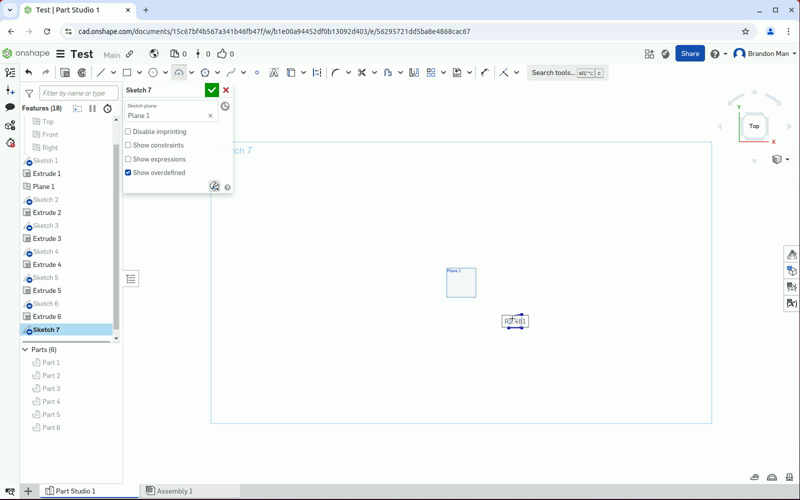
mouse_move(519, 320)
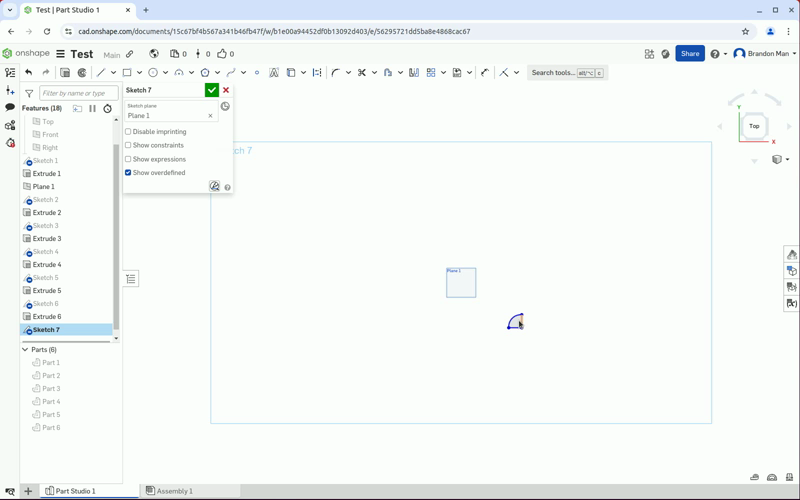
scroll(6)
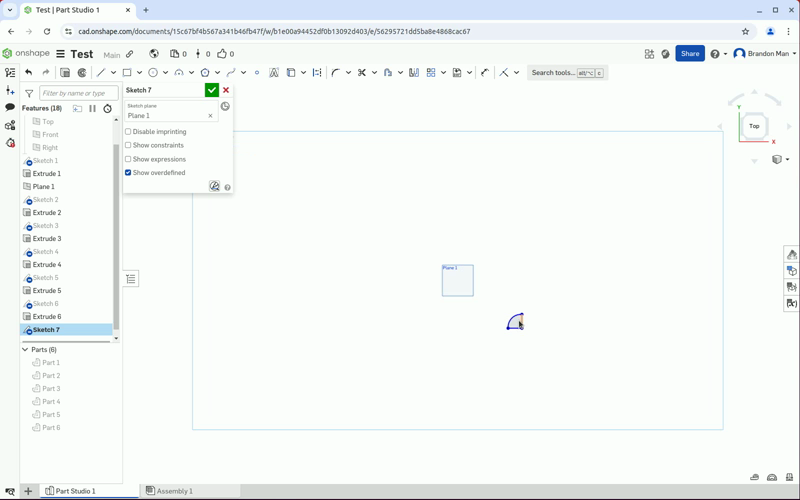
scroll(6)
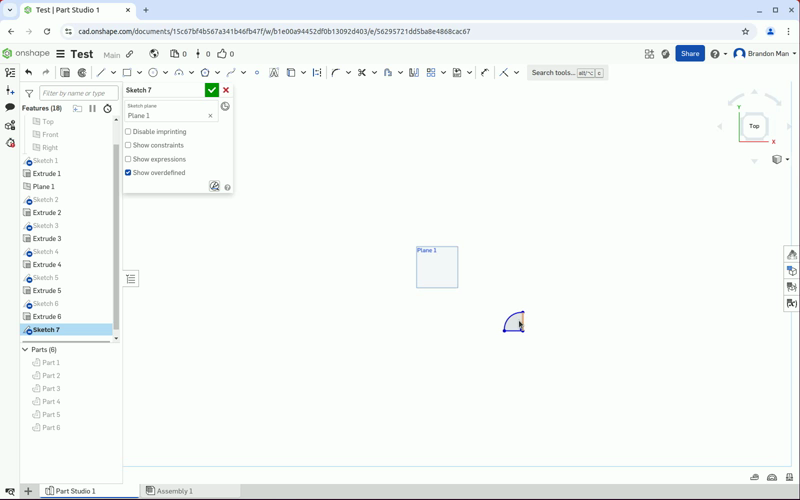
scroll(6)
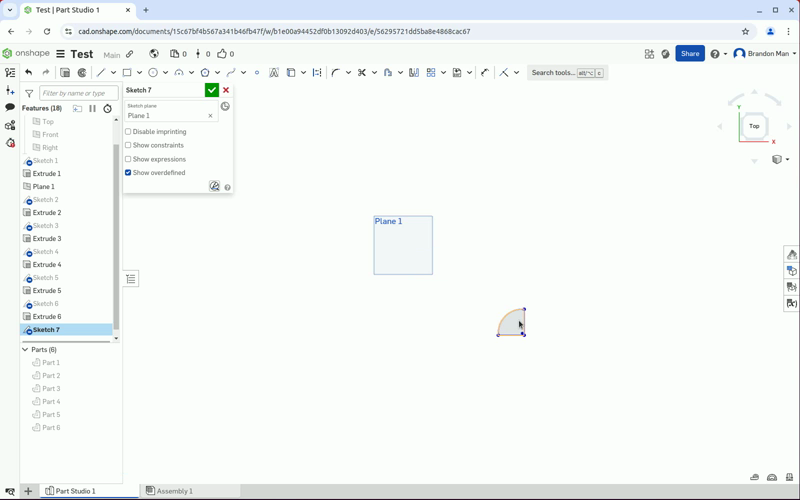
scroll(6)
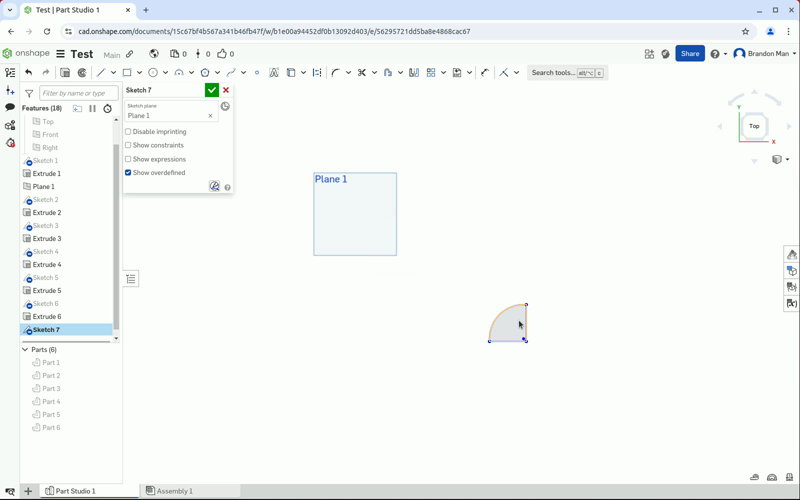
scroll(6)
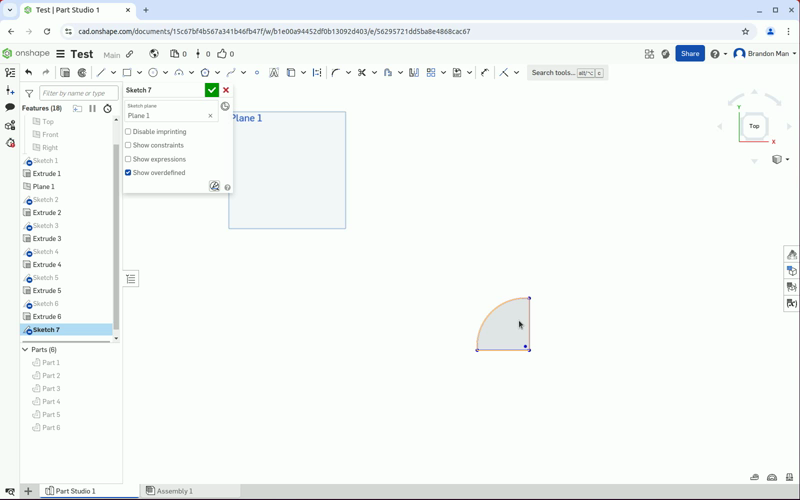
scroll(6)
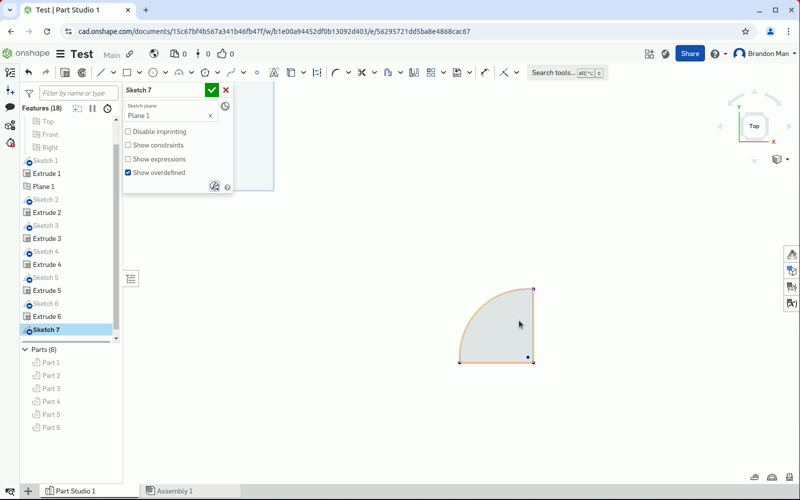
scroll(6)
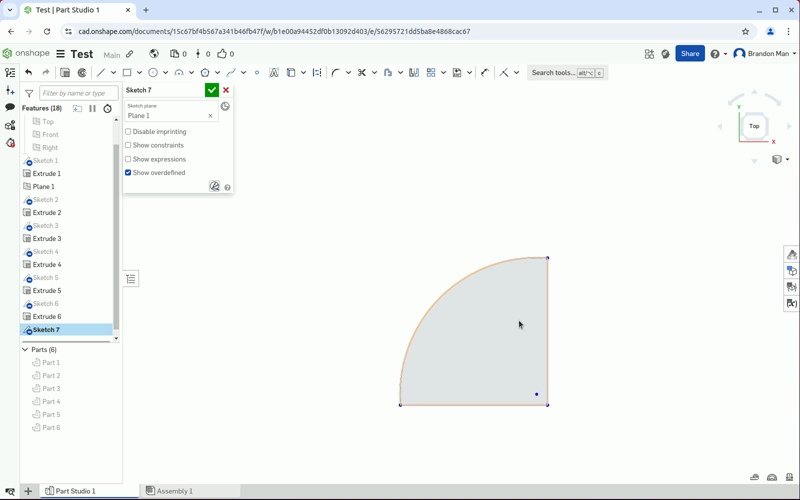
click(519, 320)
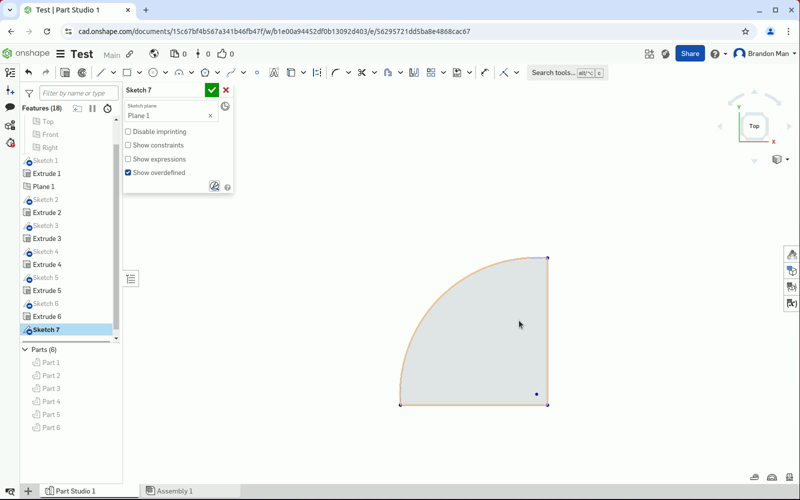
scroll(-6)
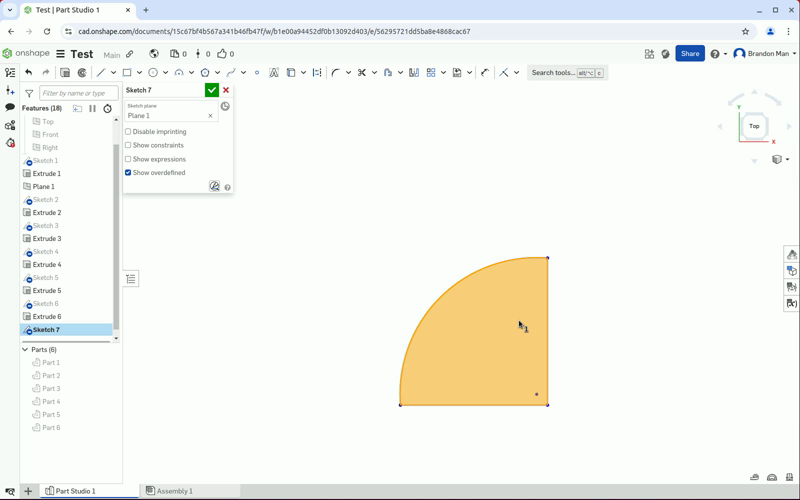
scroll(-6)
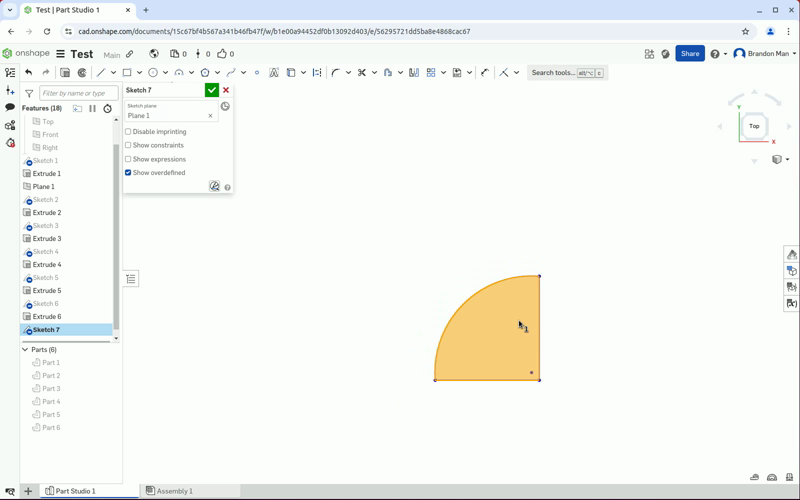
scroll(-6)
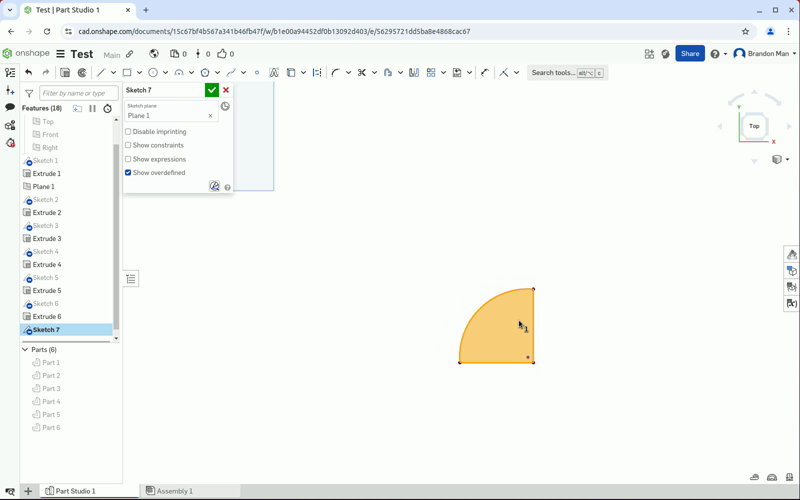
scroll(-6)
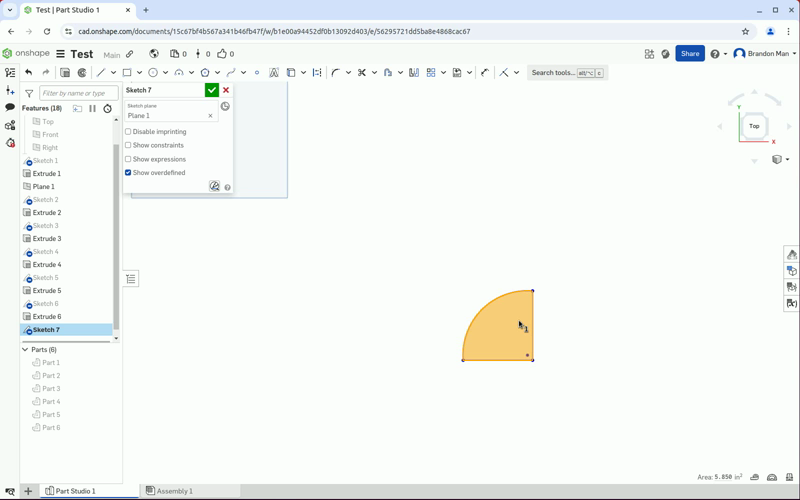
scroll(-6)
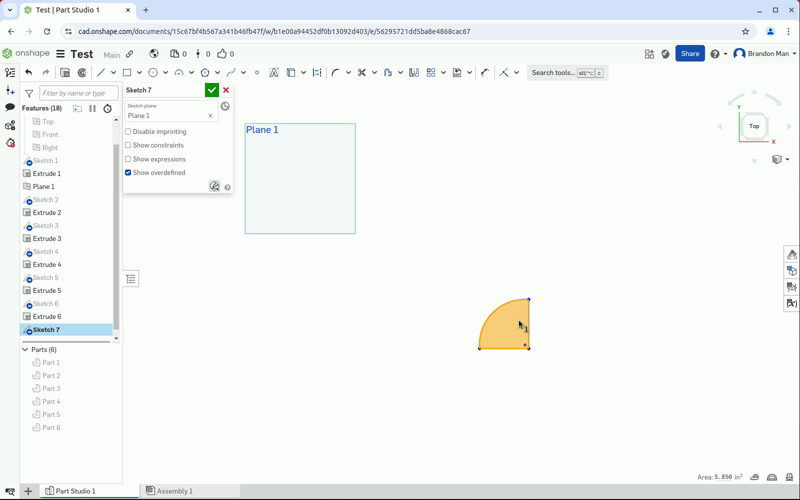
scroll(-6)
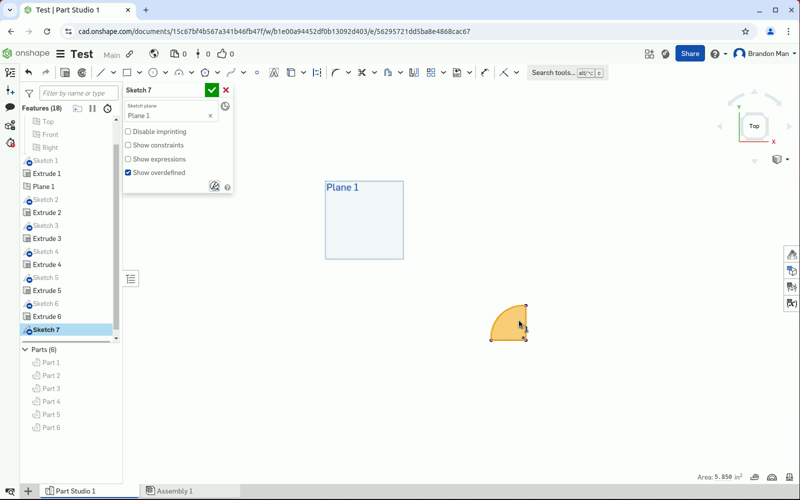
scroll(-6)
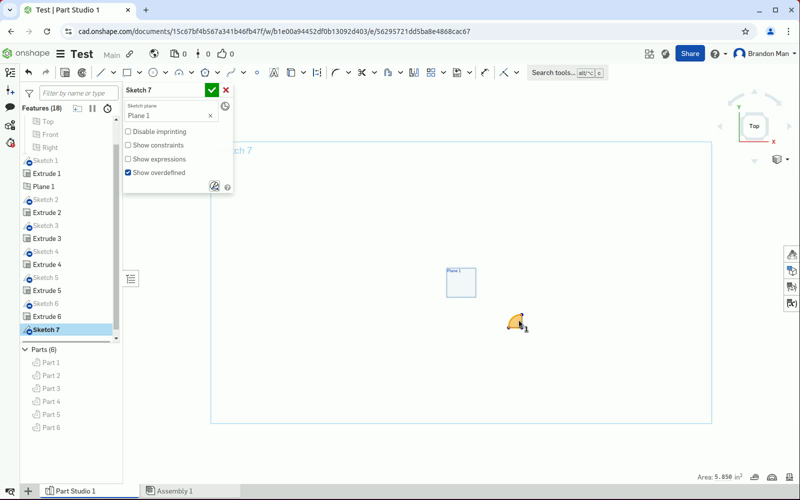
mouse_move(73, 352)
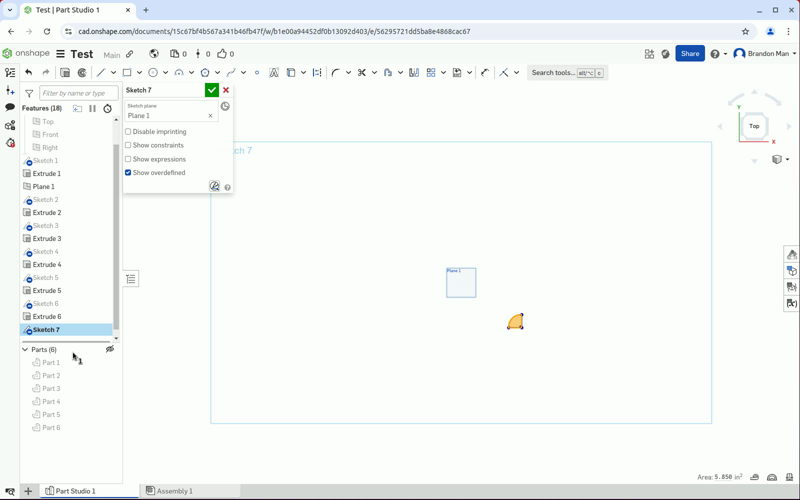
key(shift+y)
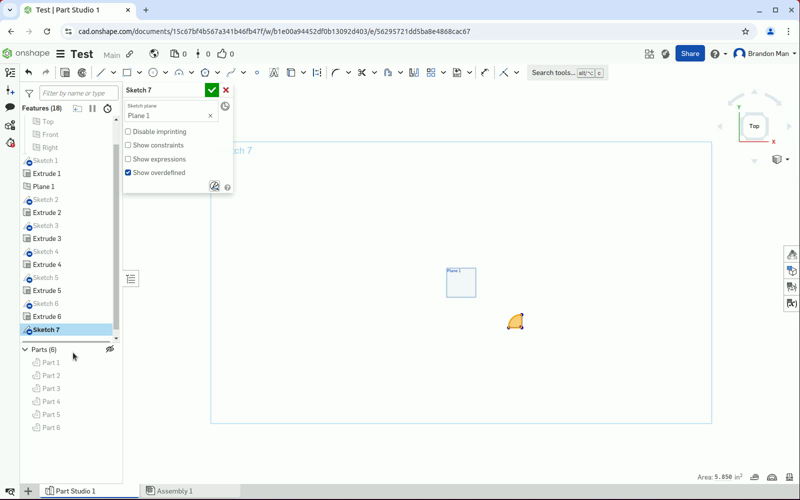
key(shift+e)
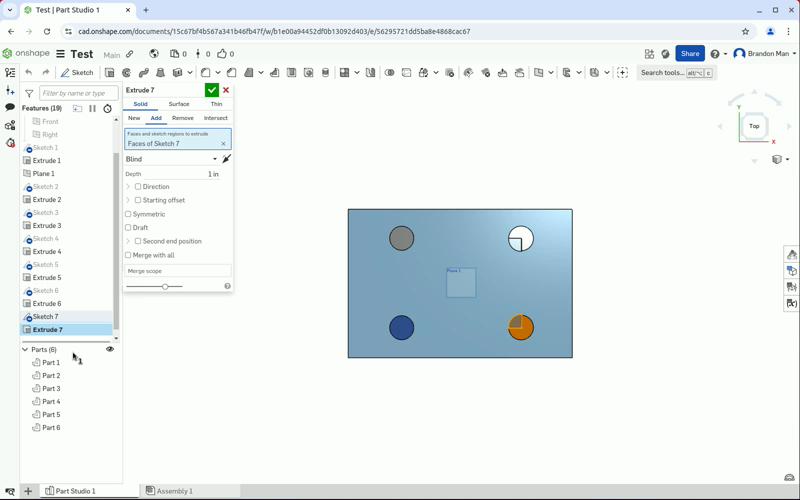
mouse_move(143, 106)
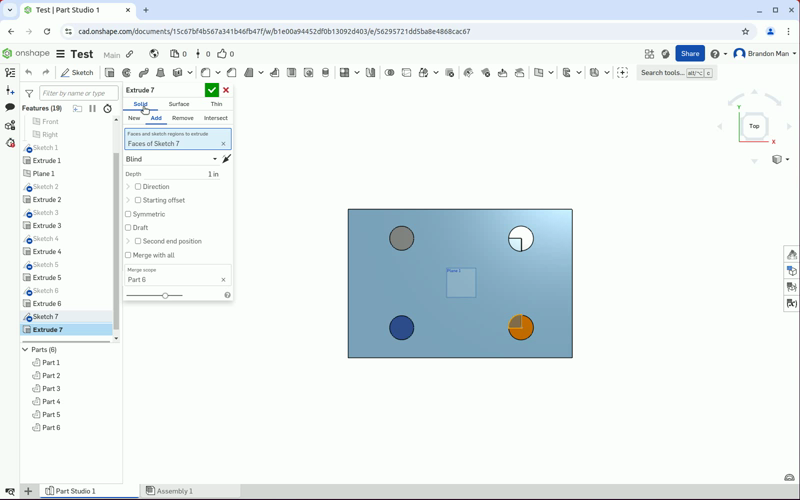
click(143, 106)
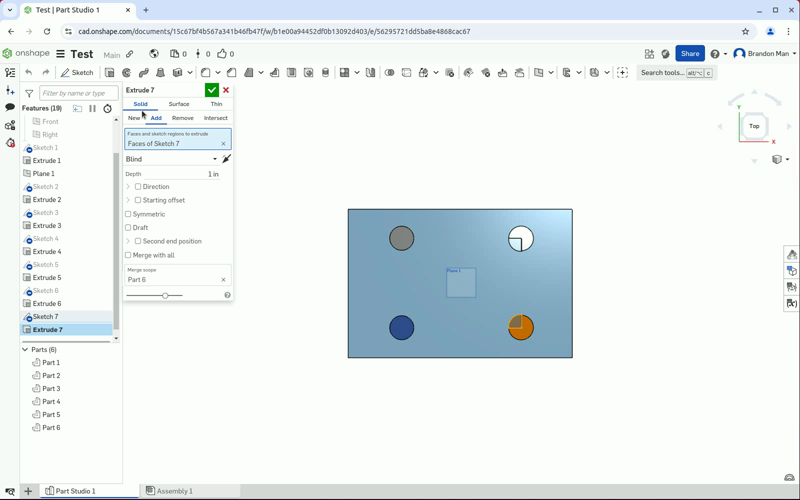
mouse_move(137, 120)
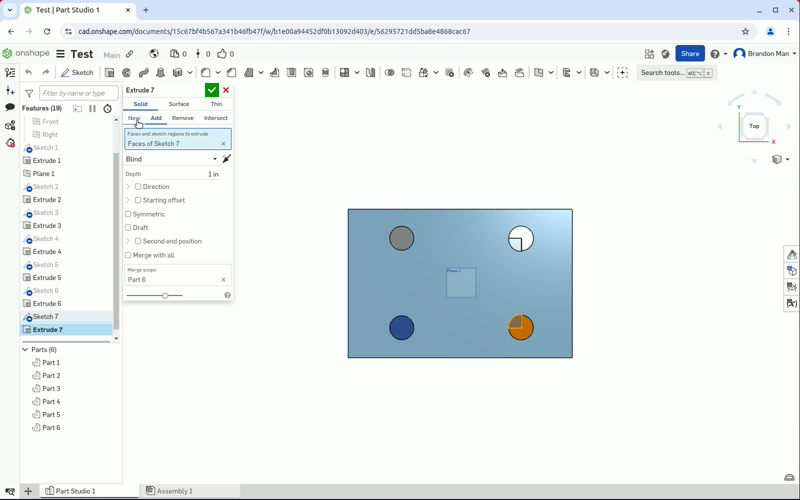
click(137, 120)
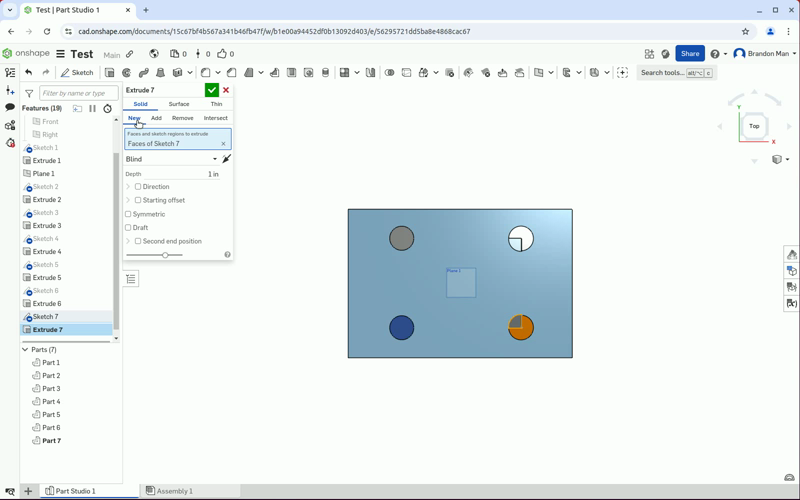
key(tab, 4)
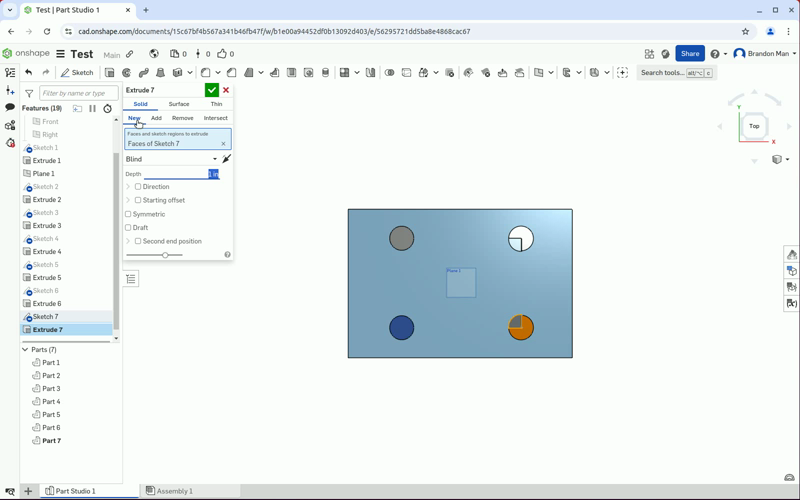
text(15.405)
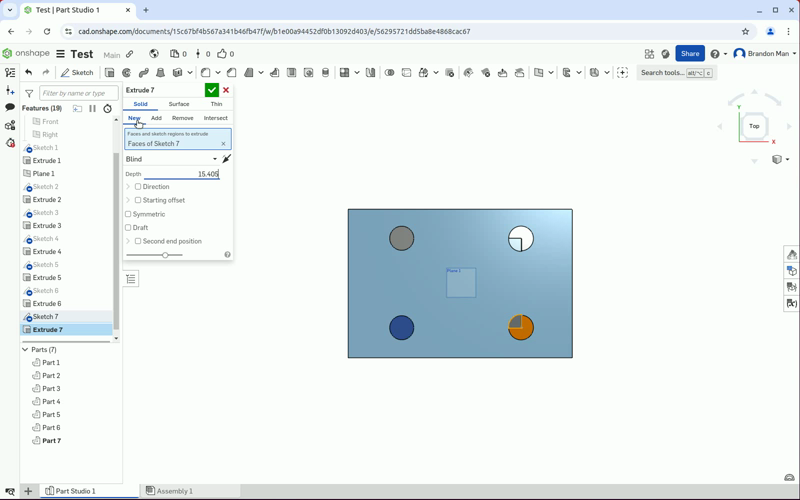
key(enter)
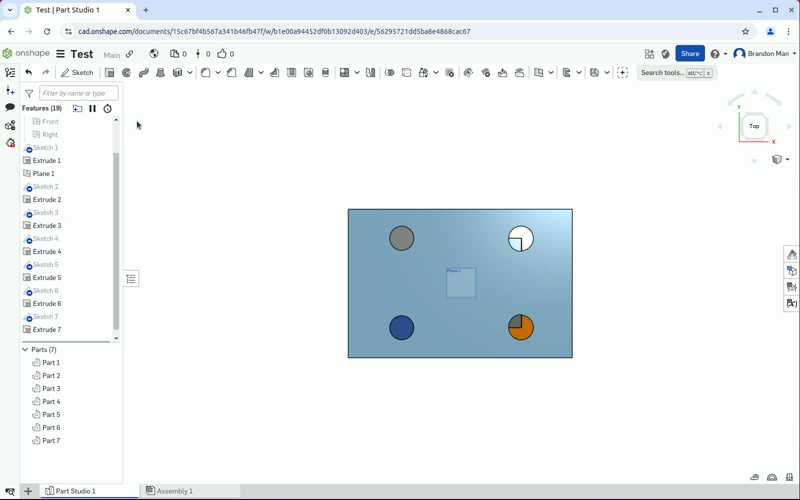
key(shift+h)
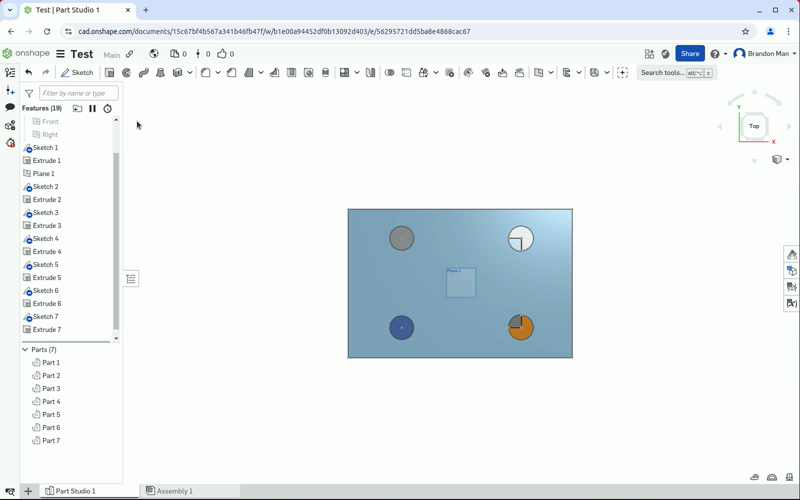
key(shift+h)
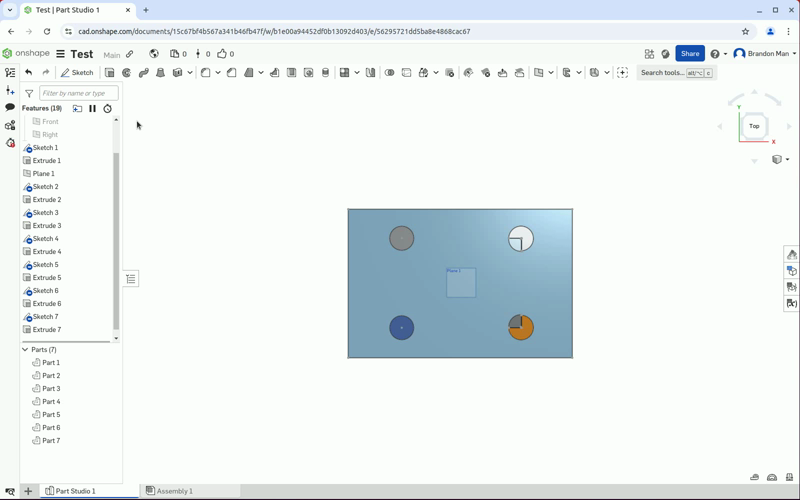
key(shift+7)
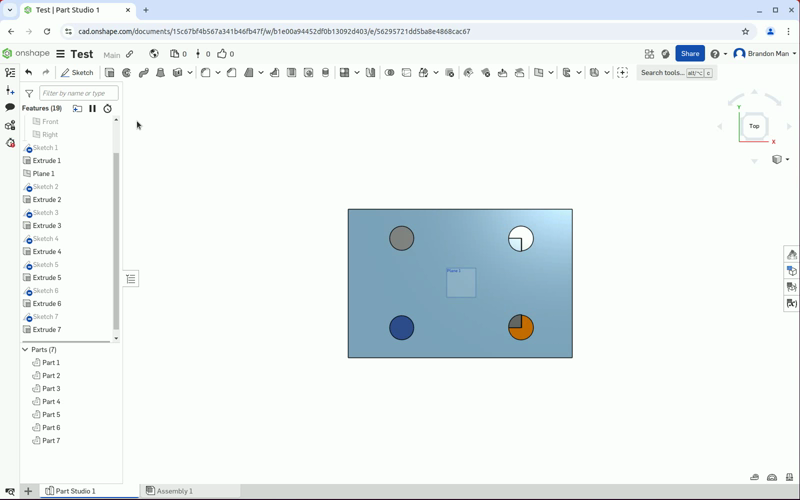
key(up, 3)
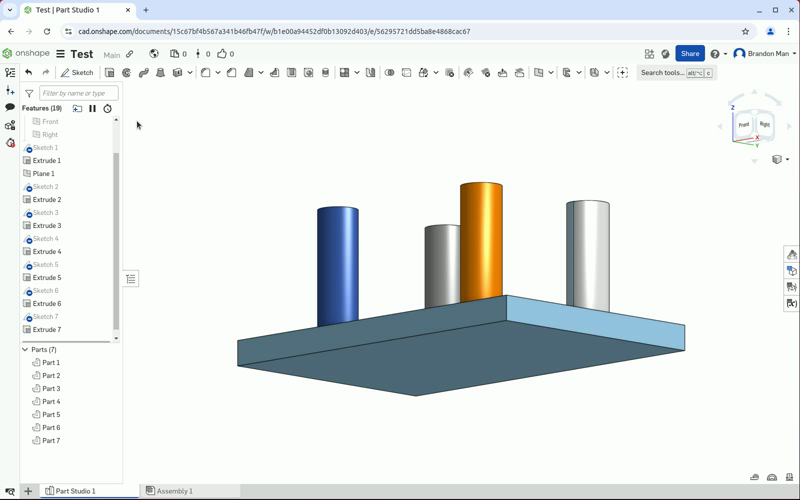
key(left, 3)
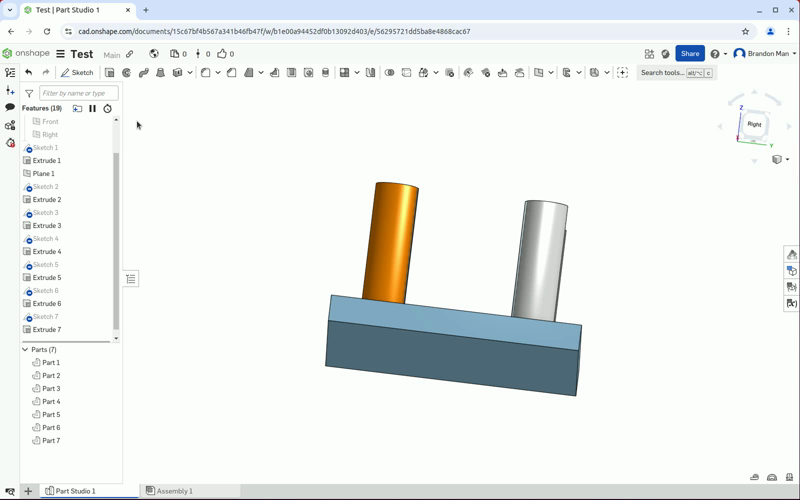
key(right, 3)
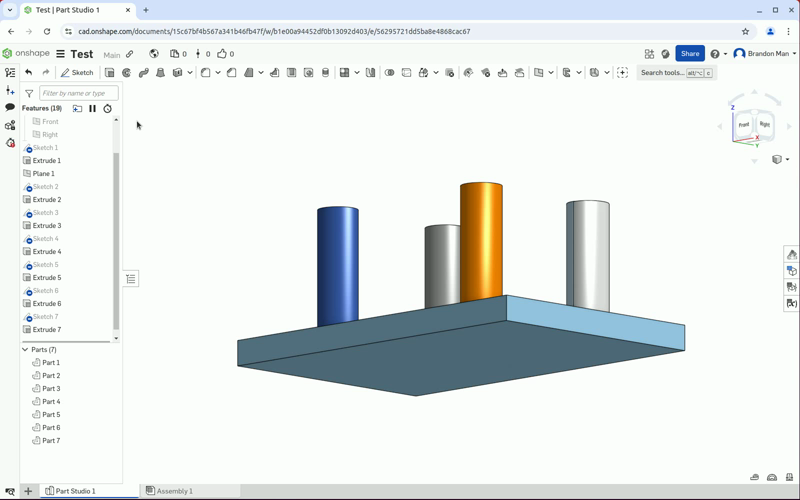
key(down, 3)
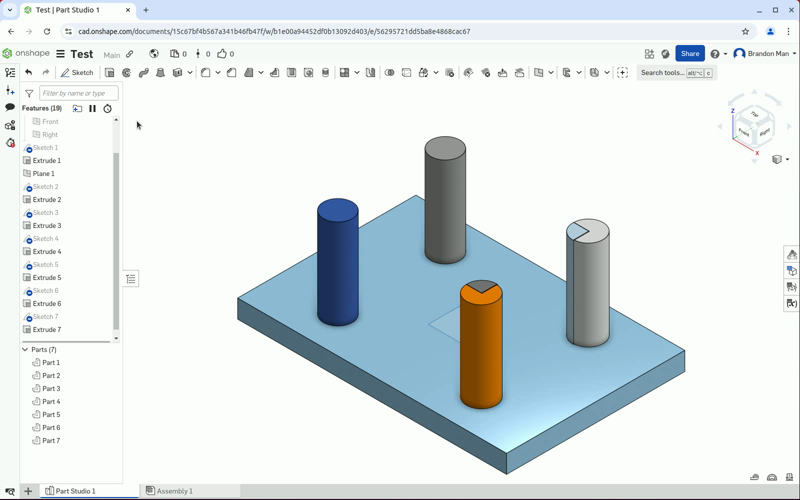
mouse_move(69, 150)
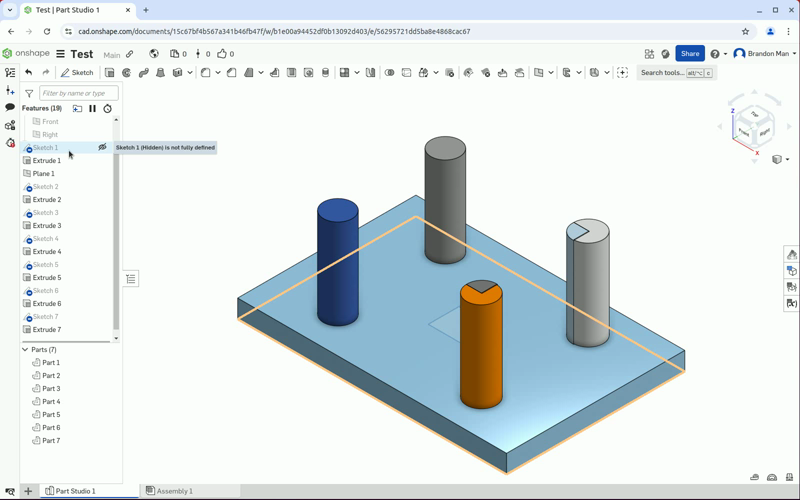
click(69, 150)